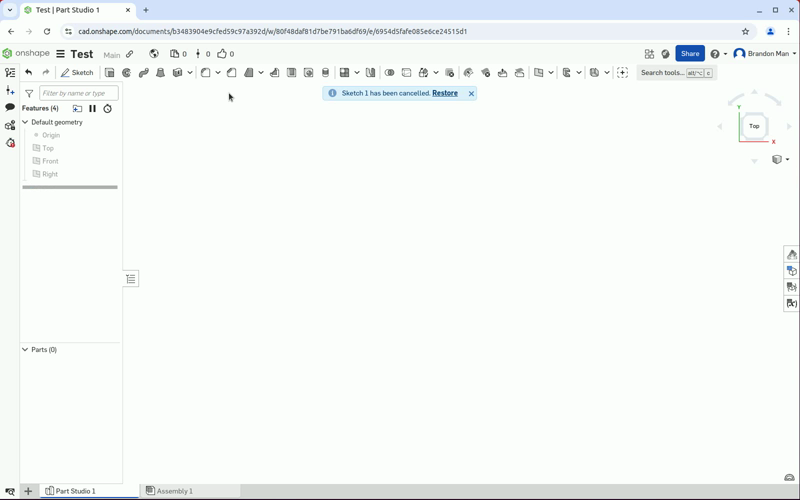
key(shift+h)
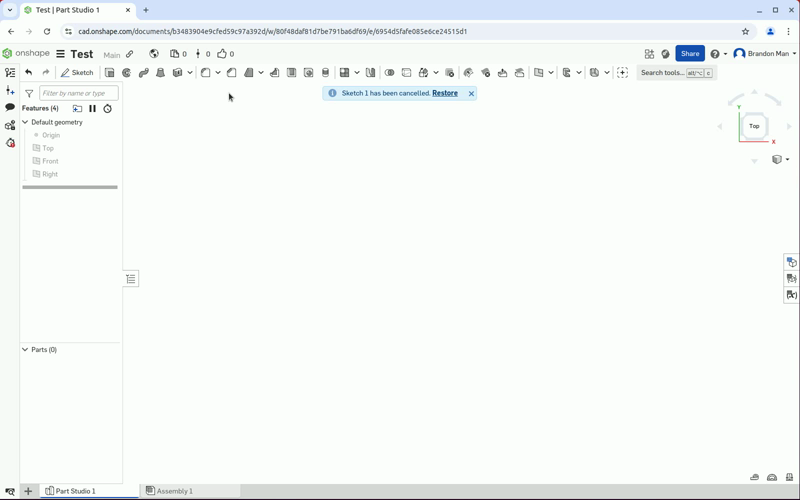
mouse_move(73, 352)
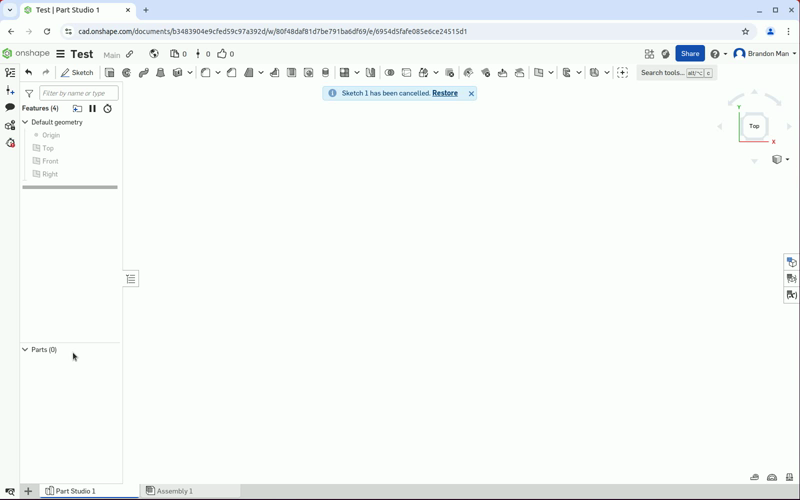
key(y)
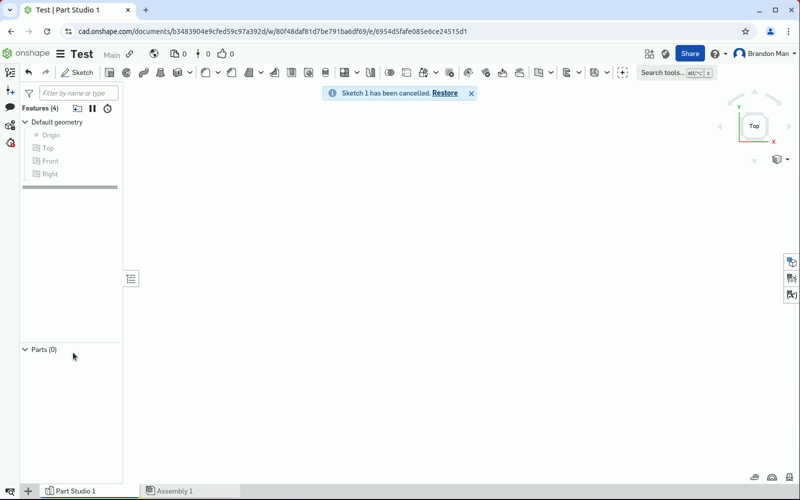
key(shift+p)
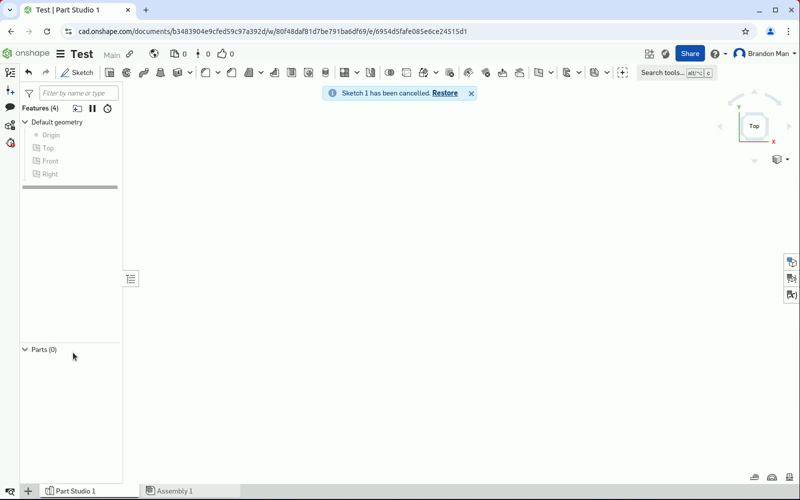
key(space)
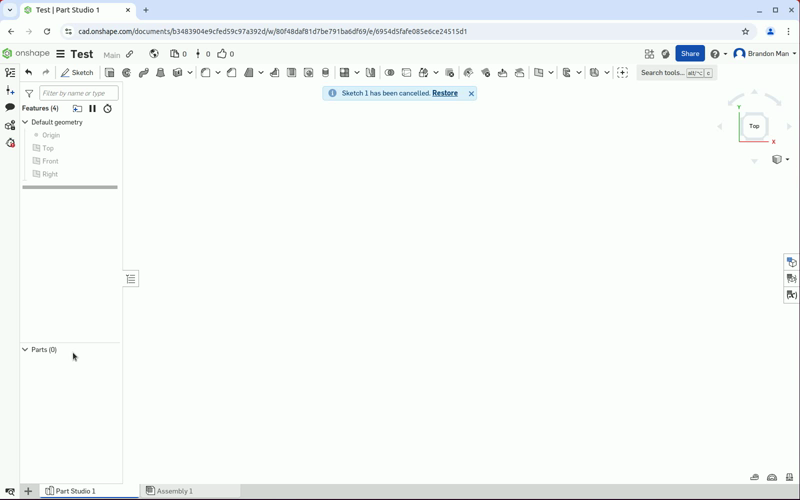
key_down(shift)
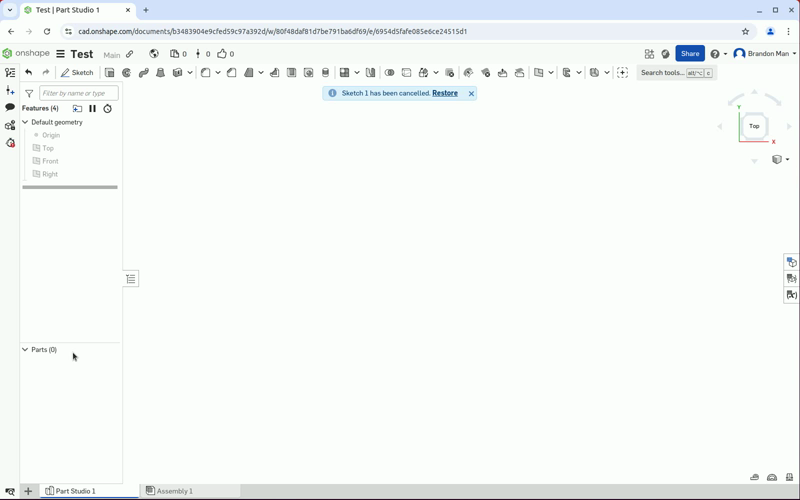
key(up)
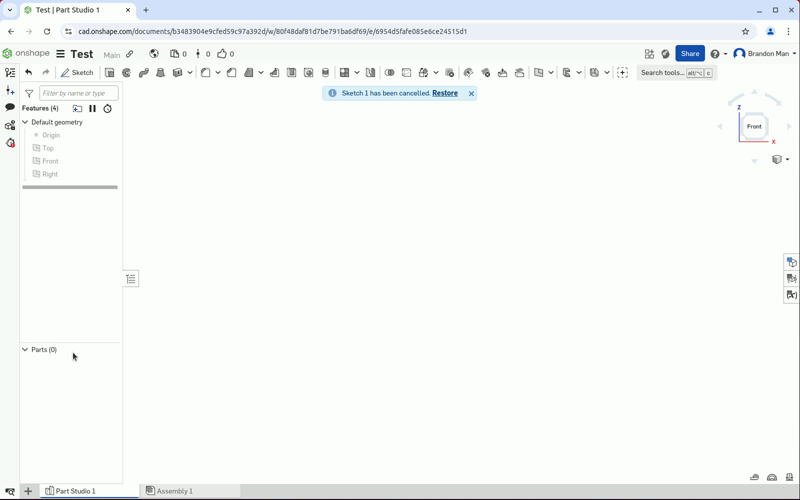
key_up(shift)
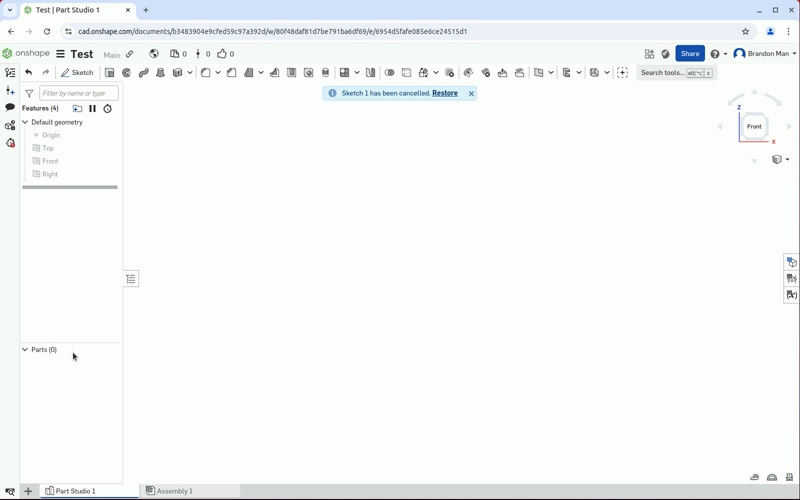
key(space)
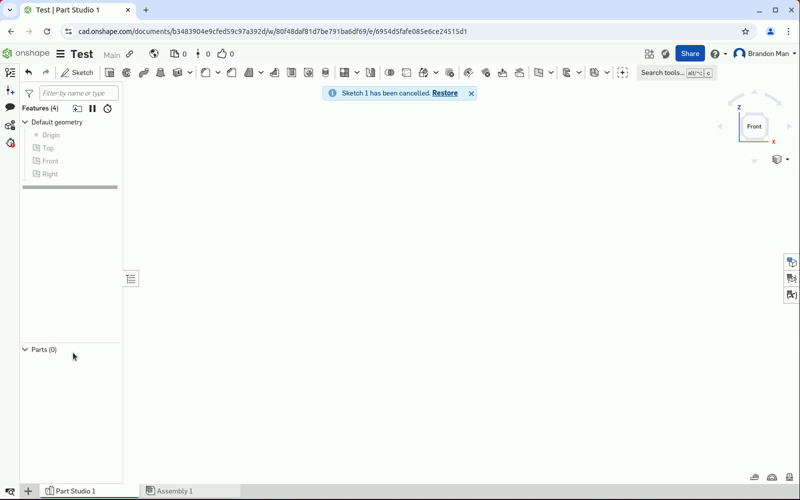
key_down(shift)
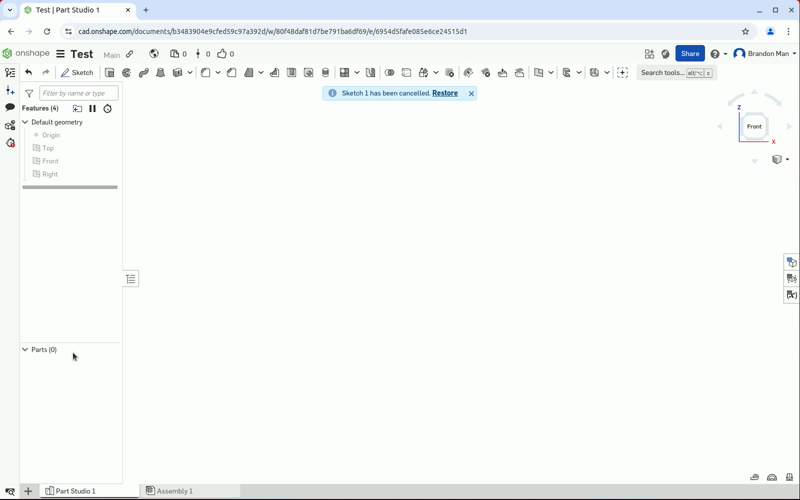
key(left)
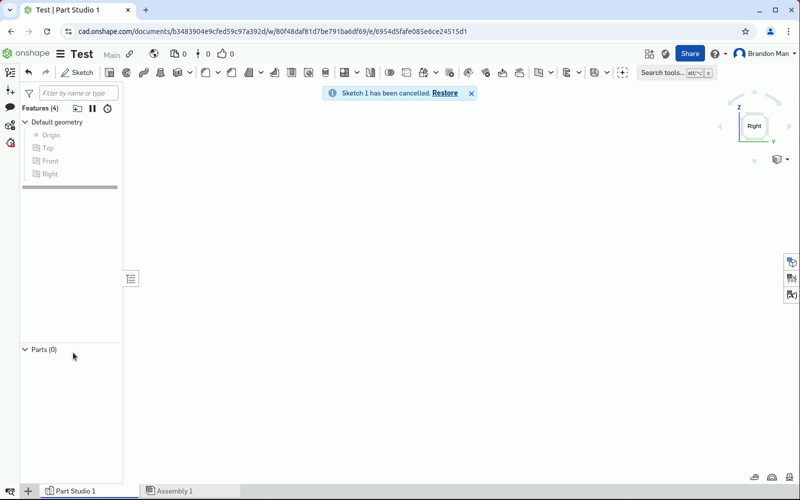
key_up(shift)
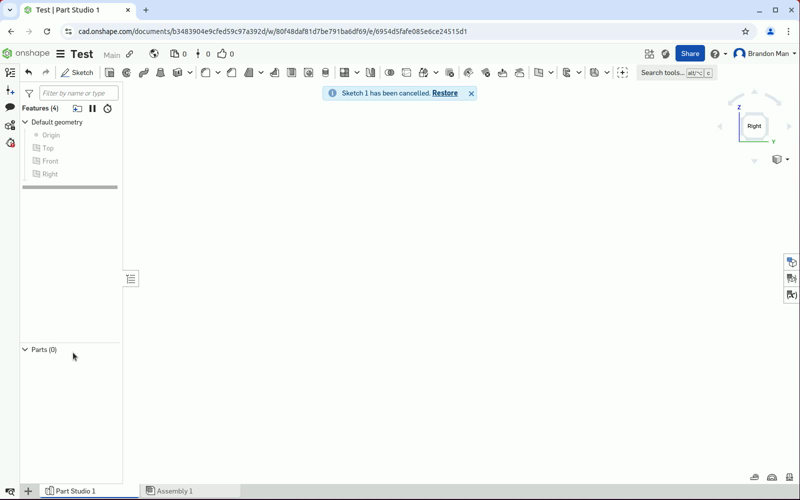
mouse_move(73, 352)
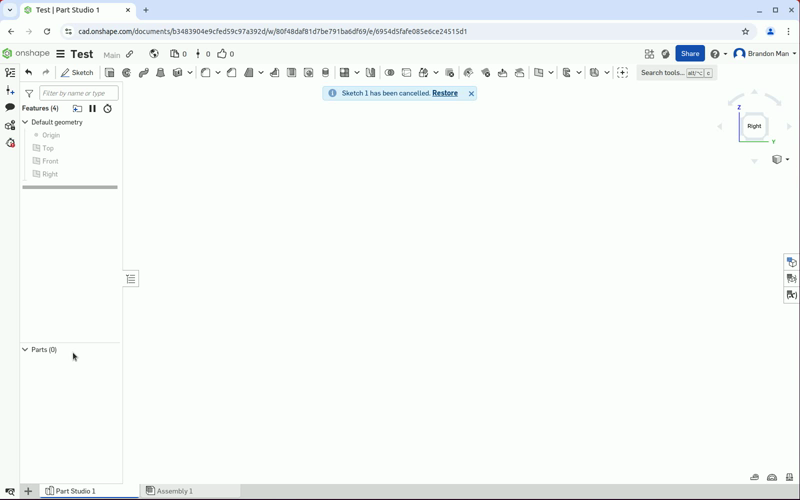
key(shift+y)
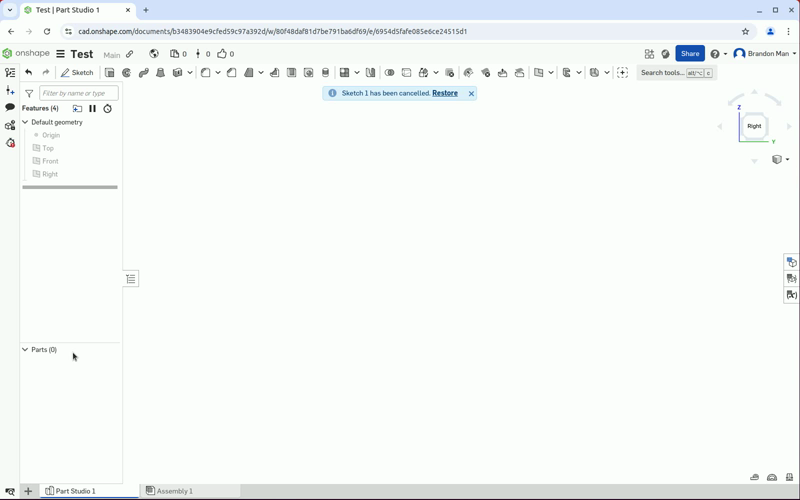
key(shift+s)
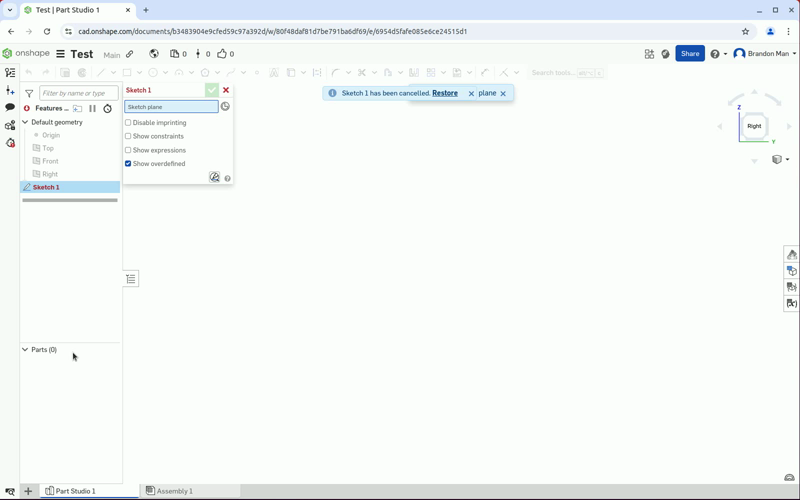
mouse_move(73, 176)
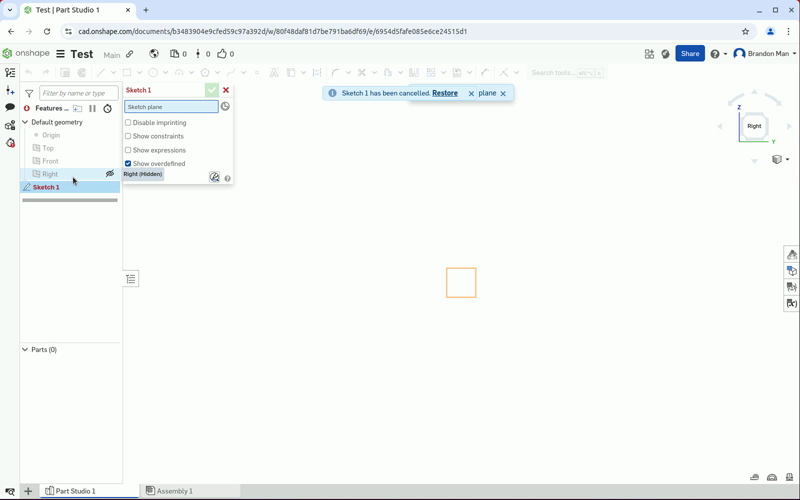
click(73, 176)
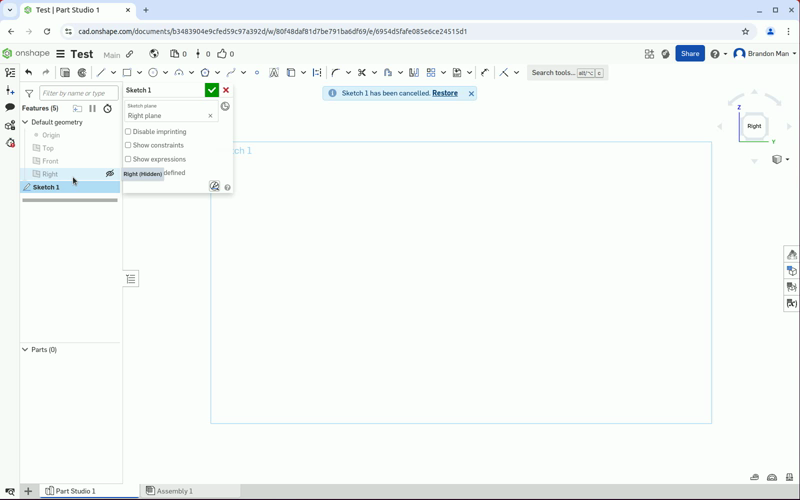
mouse_move(73, 352)
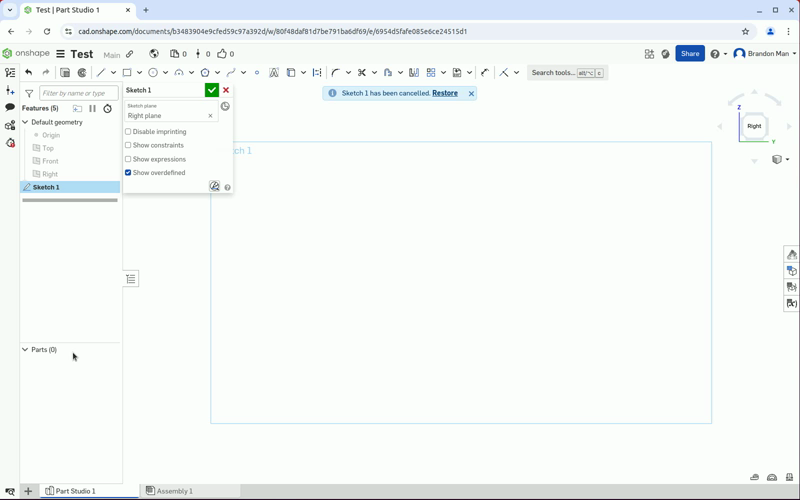
key(y)
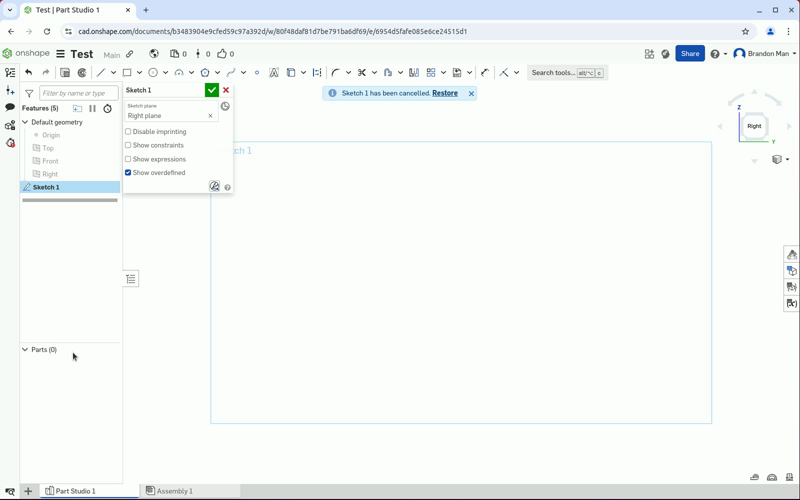
key(l)
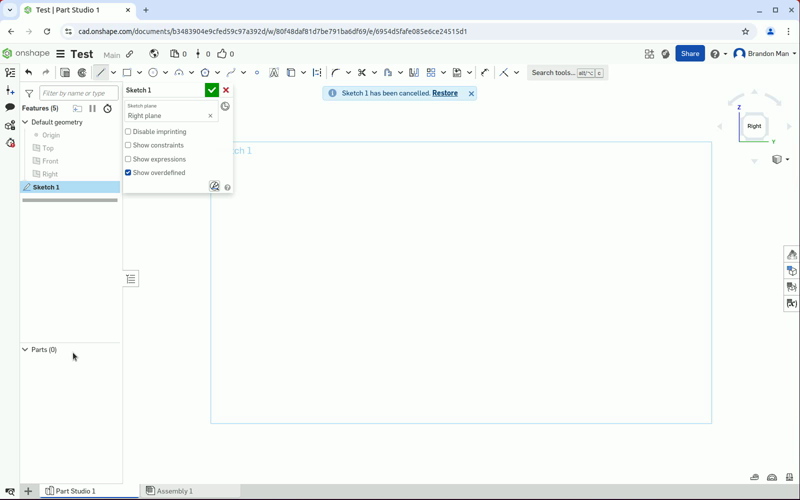
key_down(shift)
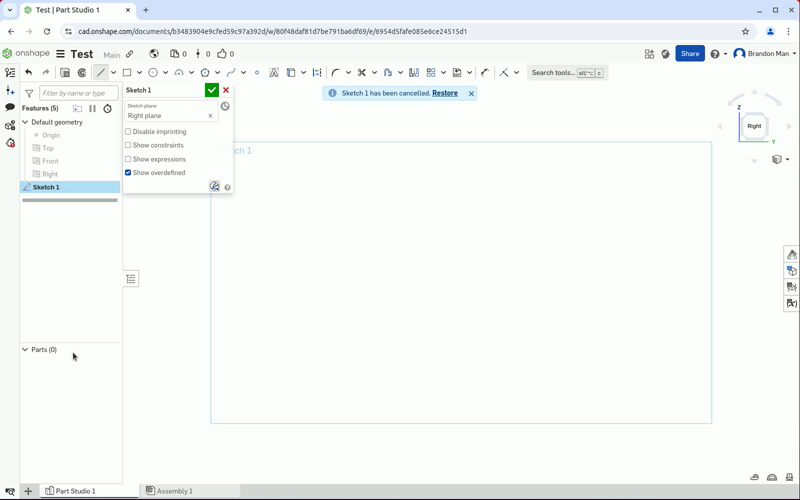
mouse_move(351, 318)
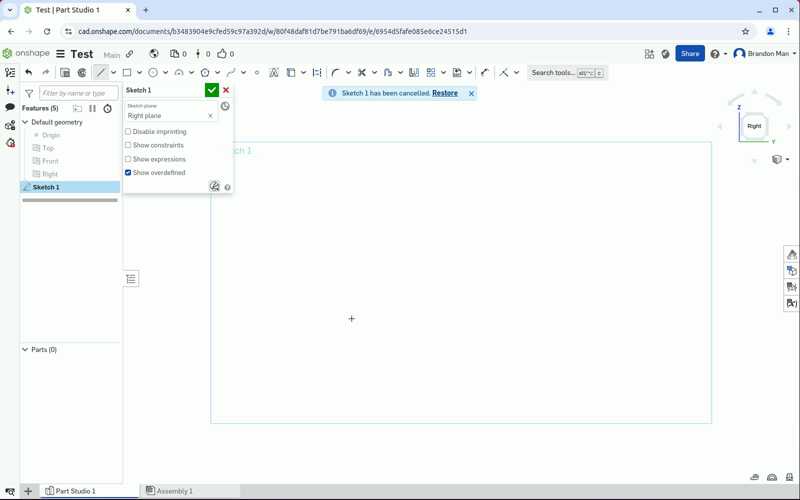
click(351, 318)
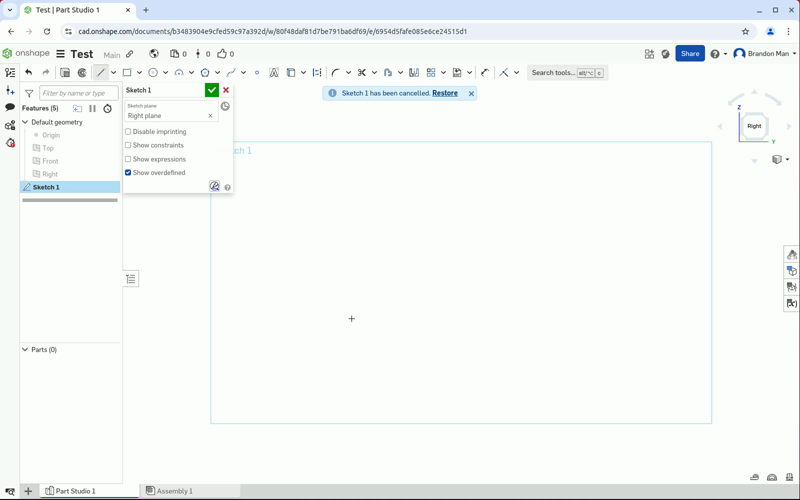
key_up(shift)
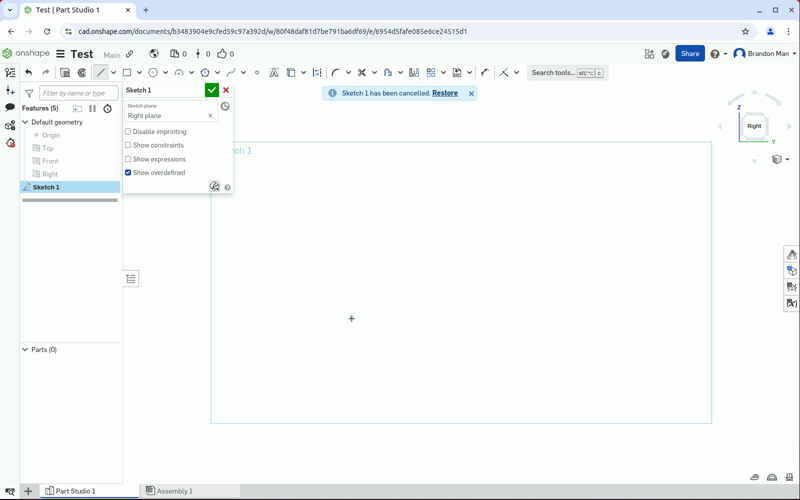
key_down(shift)
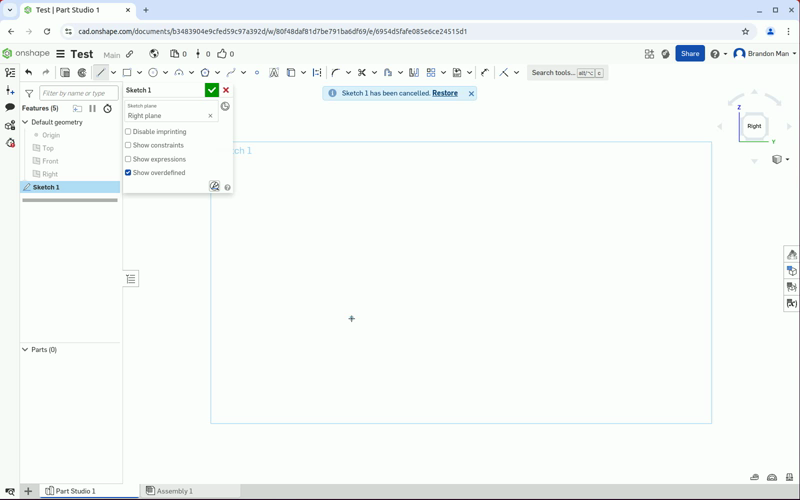
mouse_move(422, 318)
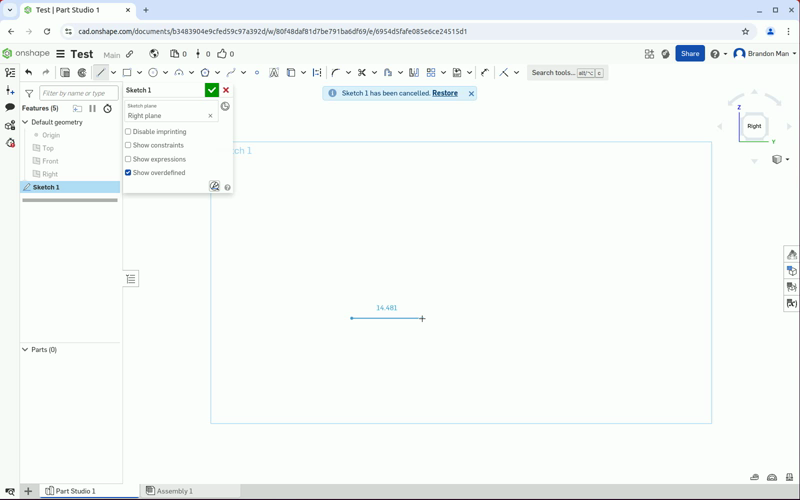
click(422, 318)
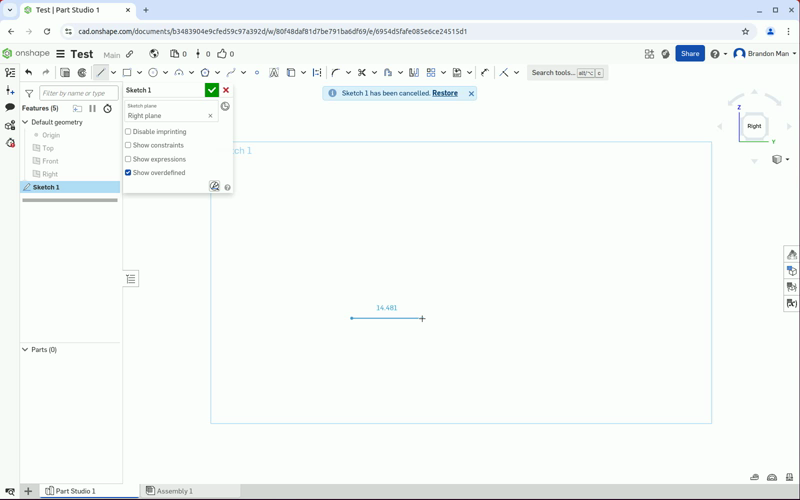
key_up(shift)
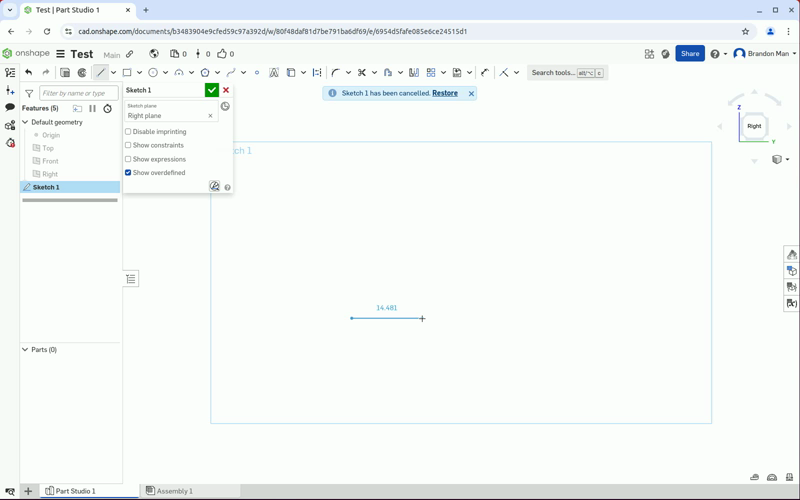
key_down(shift)
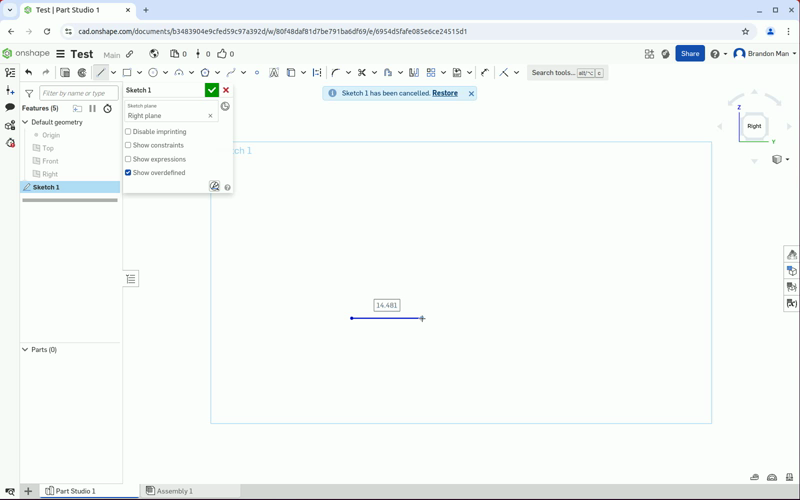
mouse_move(422, 247)
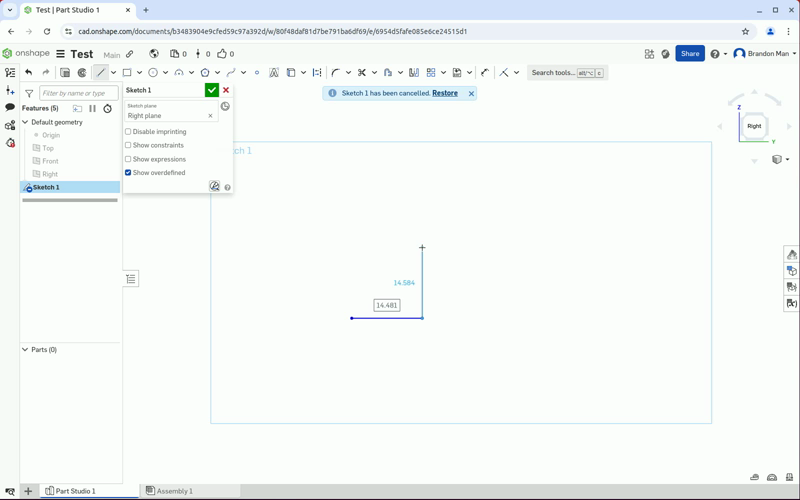
click(422, 247)
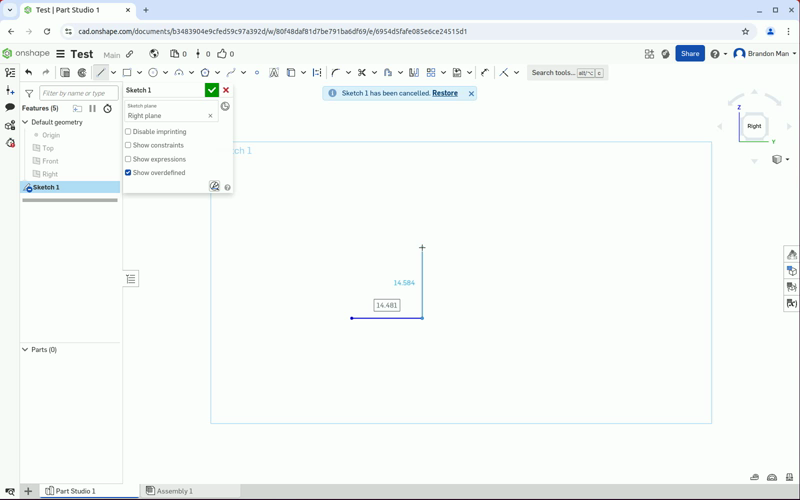
key_up(shift)
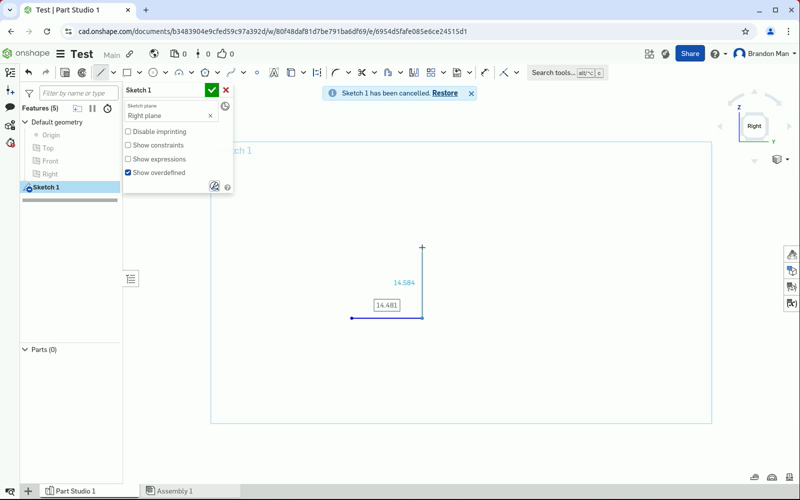
key_down(shift)
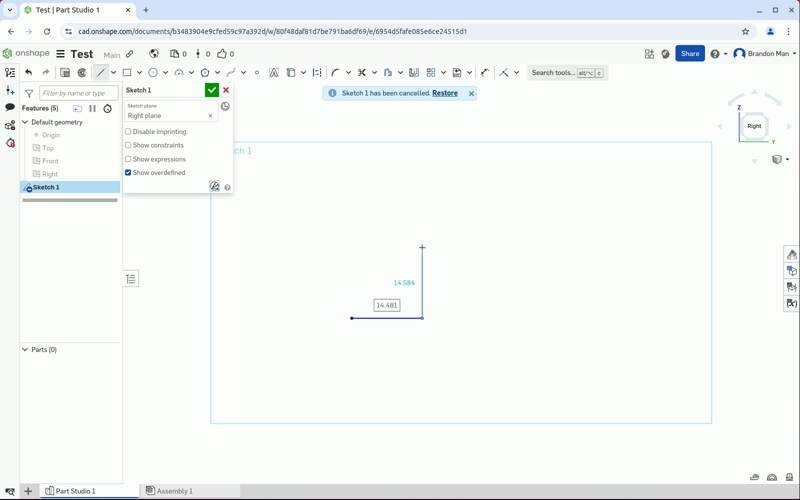
mouse_move(351, 247)
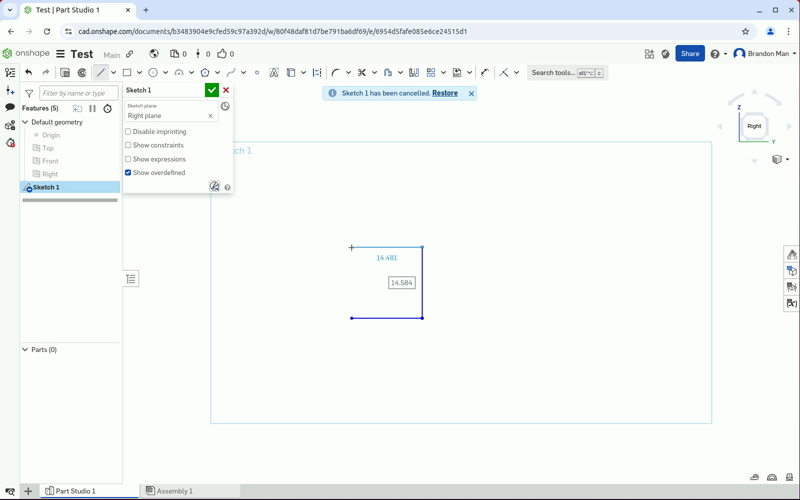
click(351, 247)
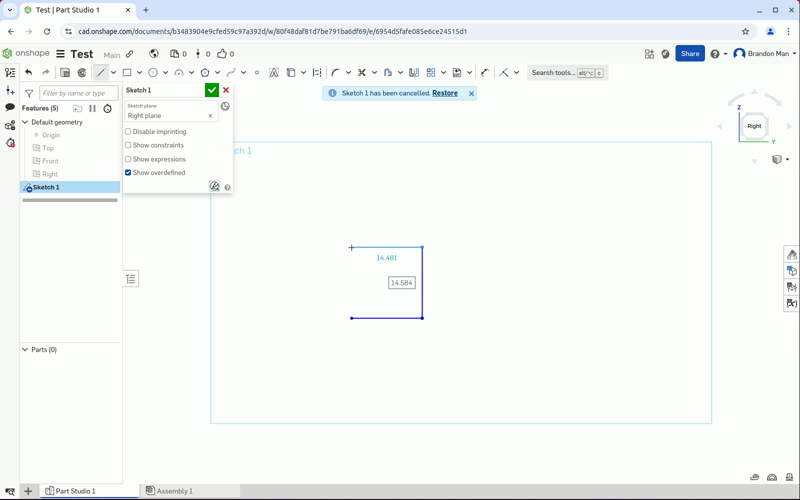
key_up(shift)
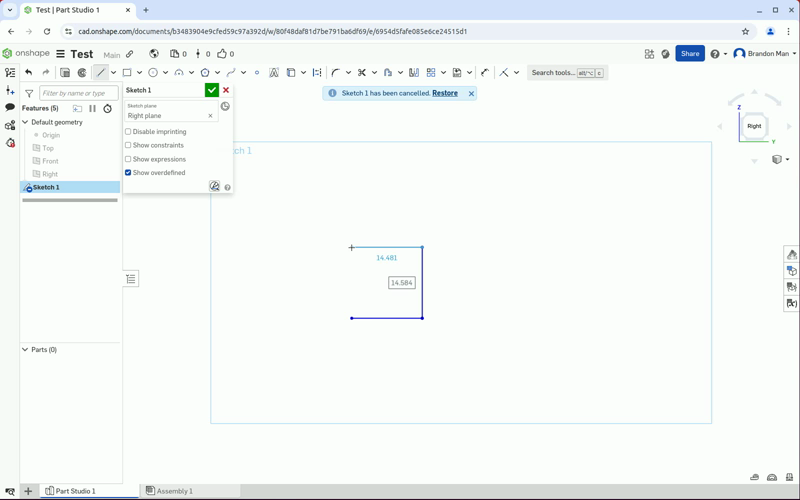
key_down(shift)
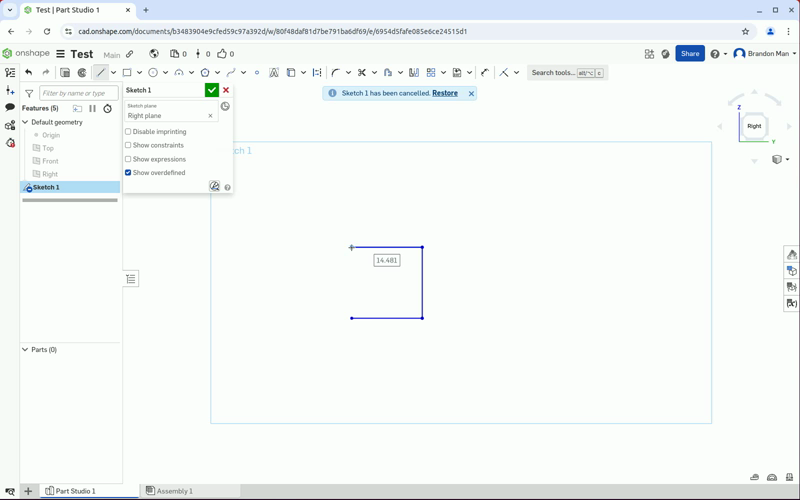
mouse_move(351, 318)
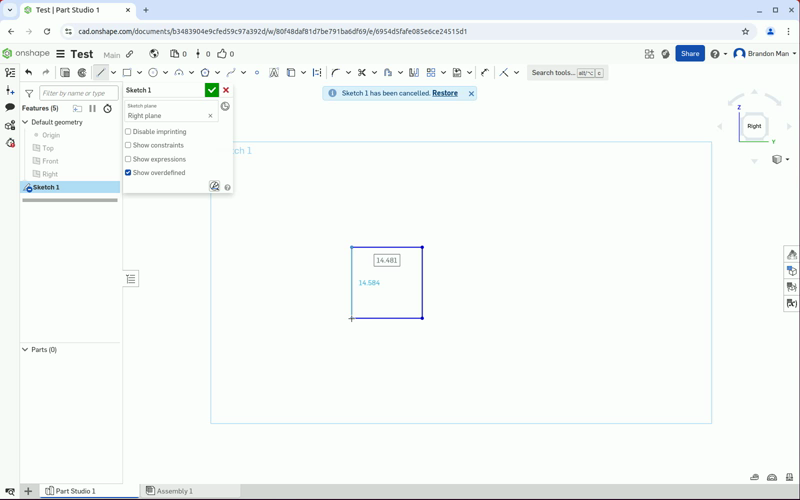
key_up(shift)
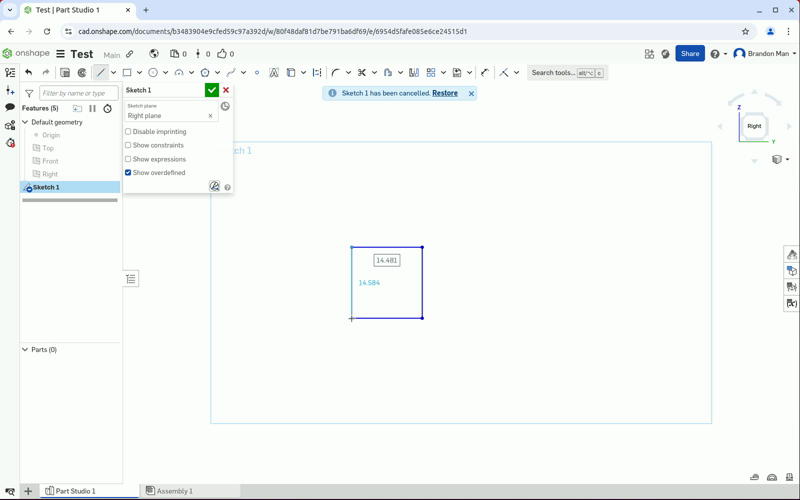
click(351, 318)
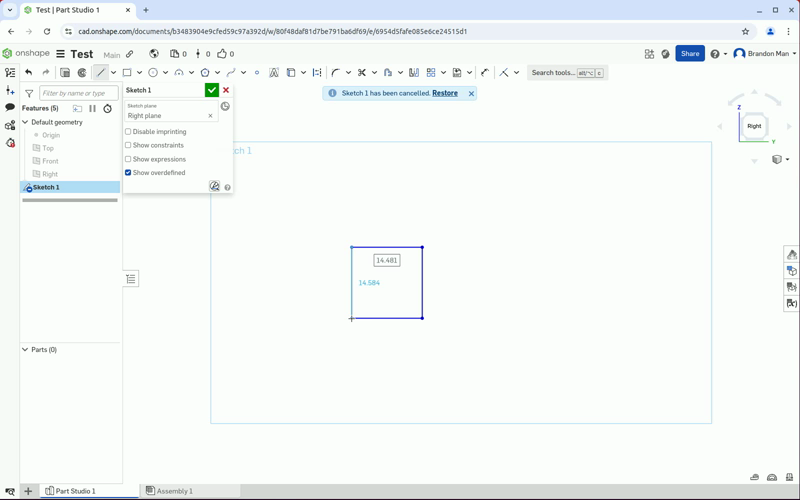
key(esc)
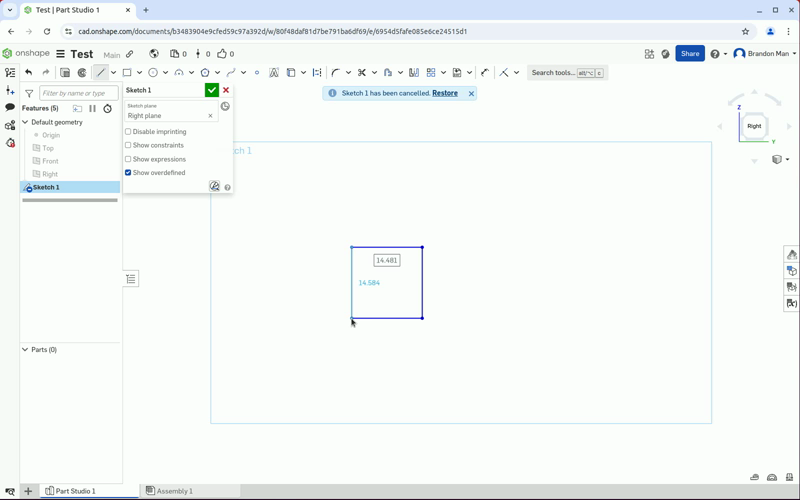
mouse_move(391, 302)
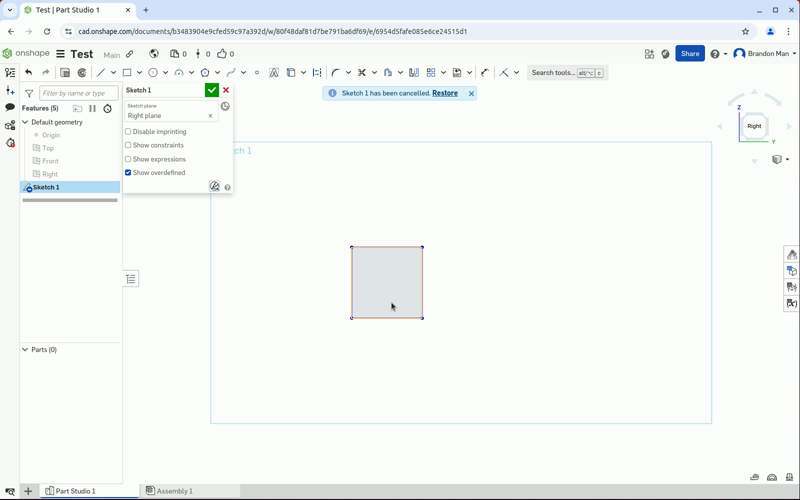
click(391, 302)
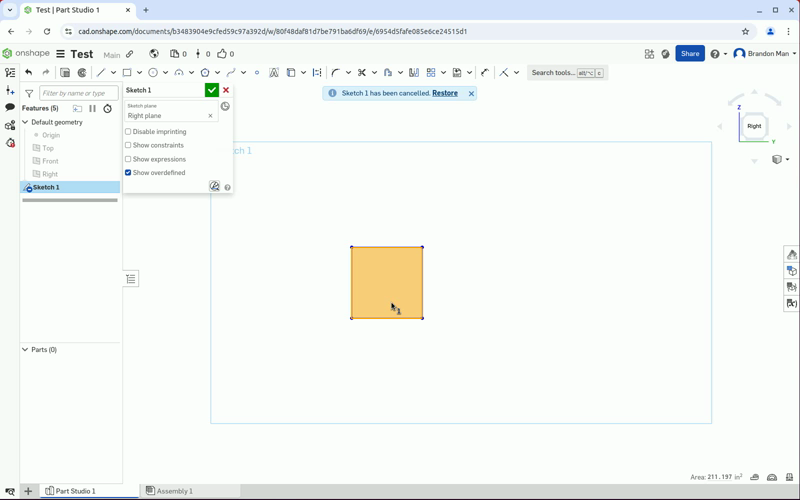
mouse_move(73, 352)
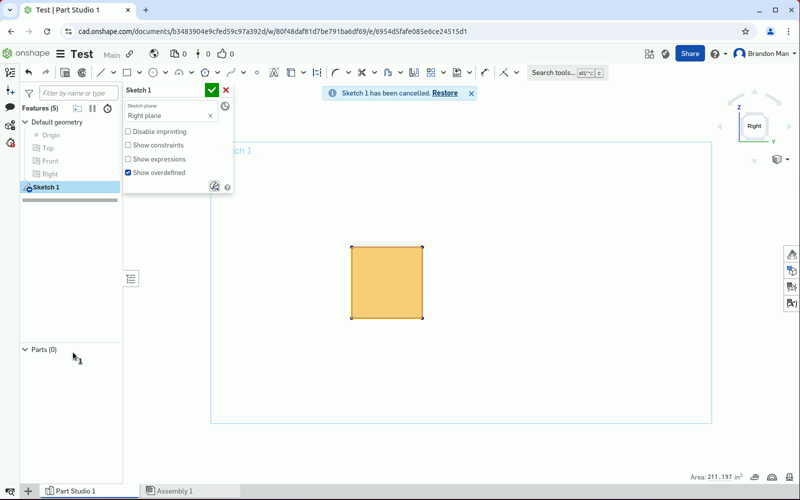
key(shift+y)
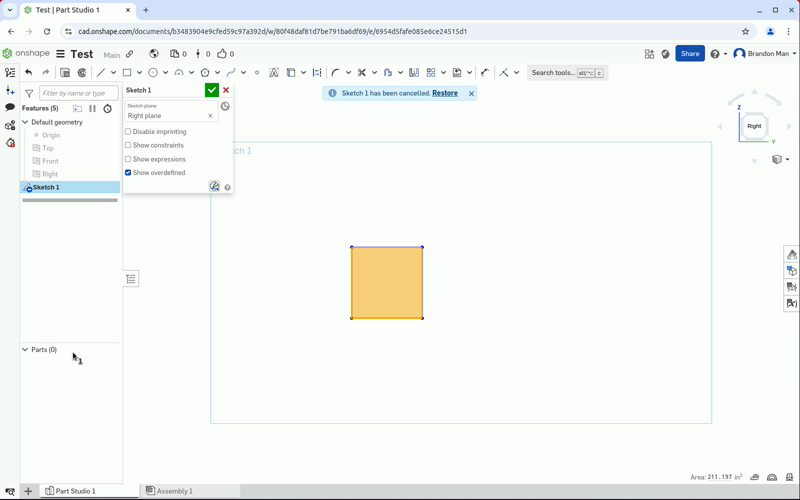
key(shift+e)
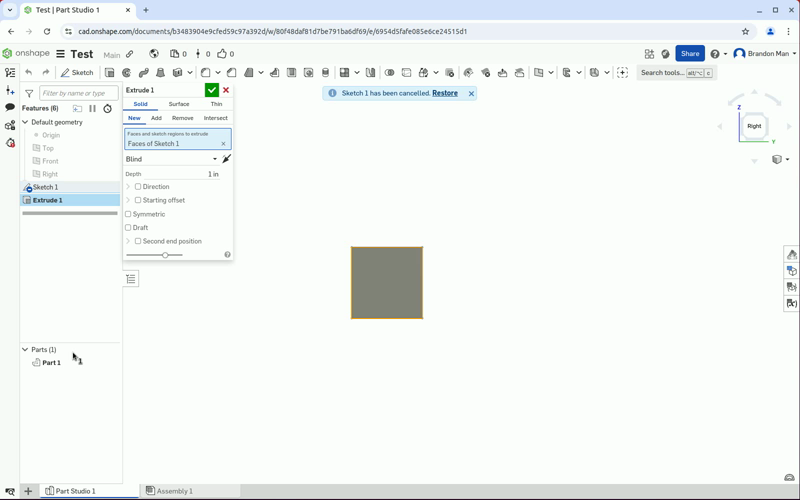
mouse_move(143, 106)
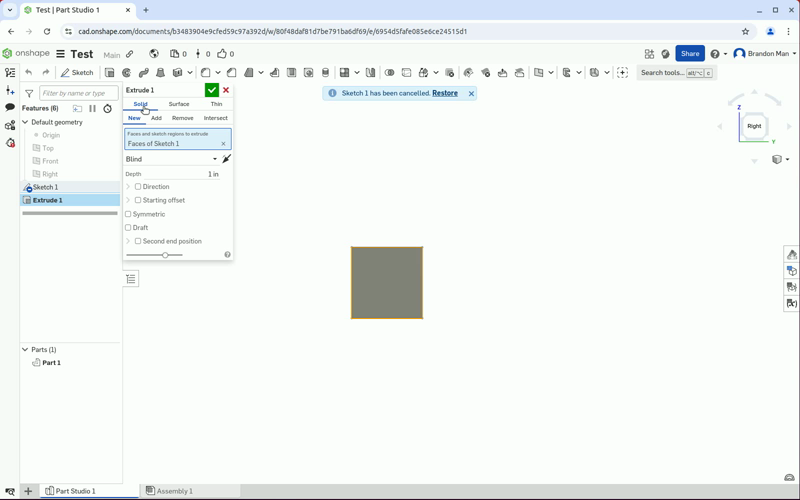
click(143, 106)
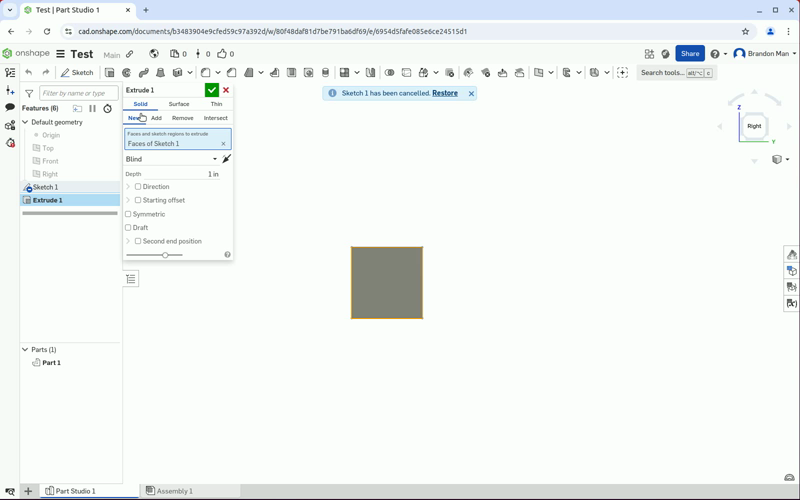
mouse_move(137, 120)
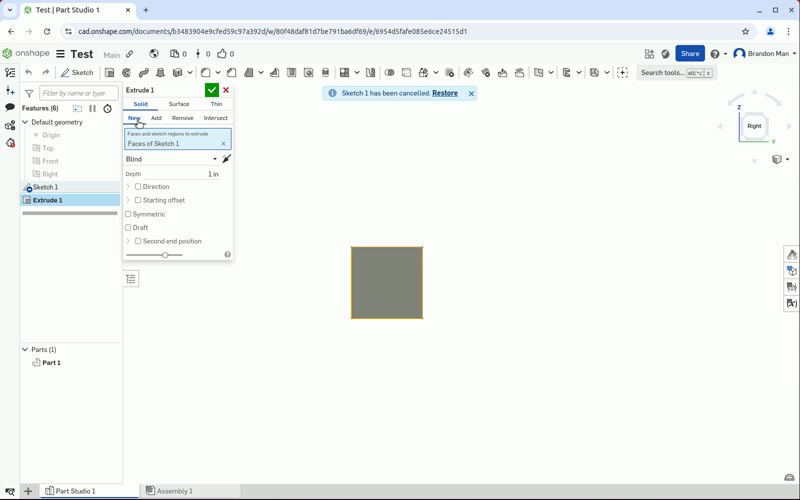
click(137, 120)
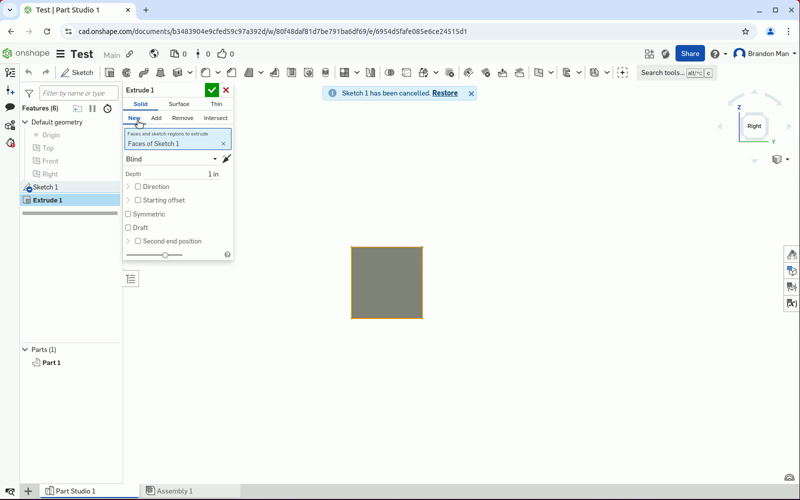
key(tab, 4)
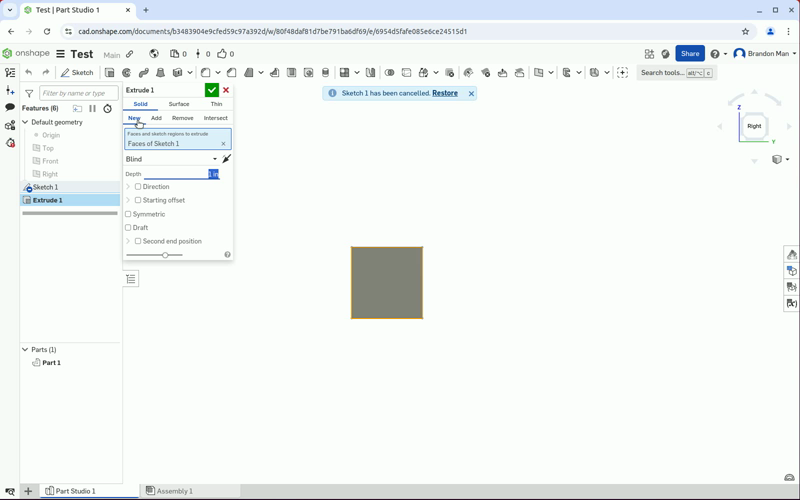
text(15.405)
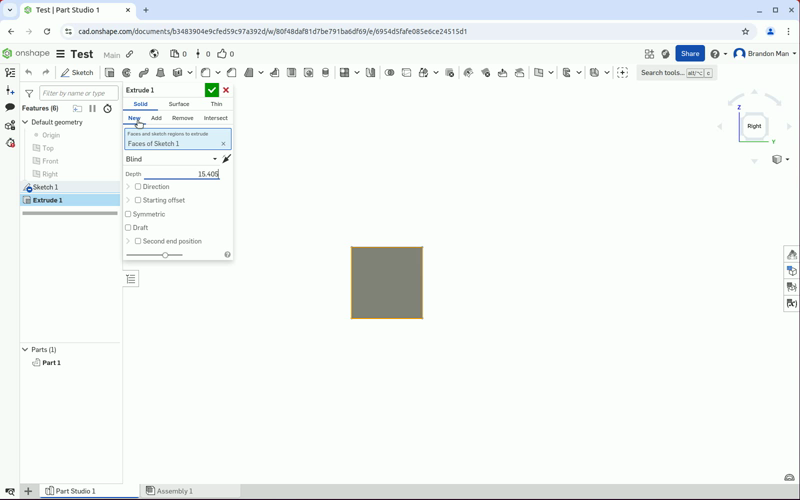
key(enter)
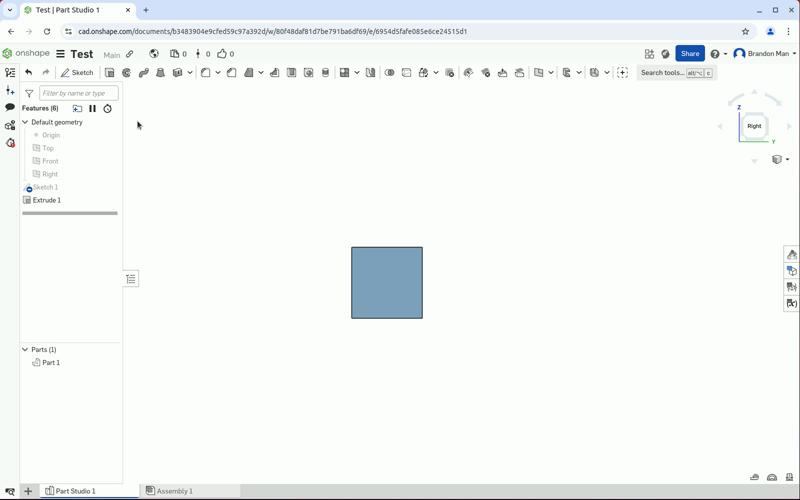
key(shift+h)
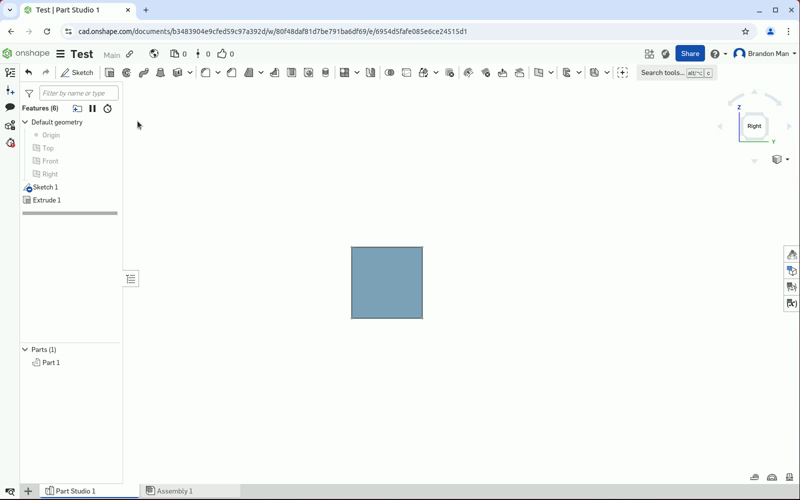
key(shift+h)
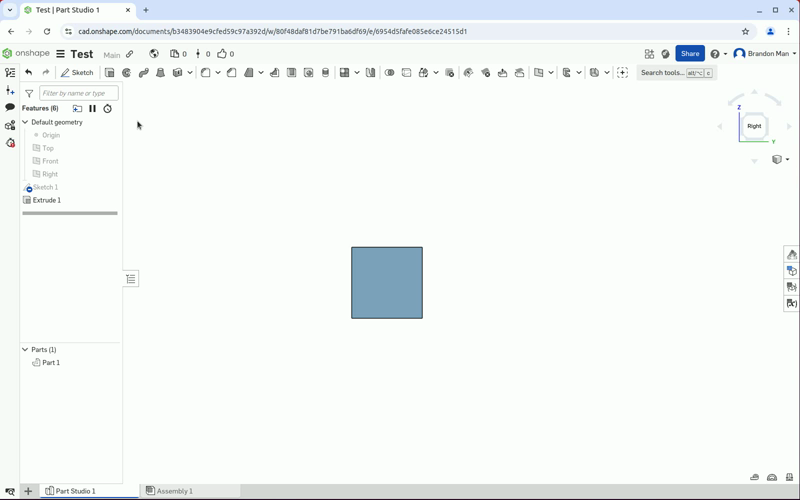
mouse_move(73, 189)
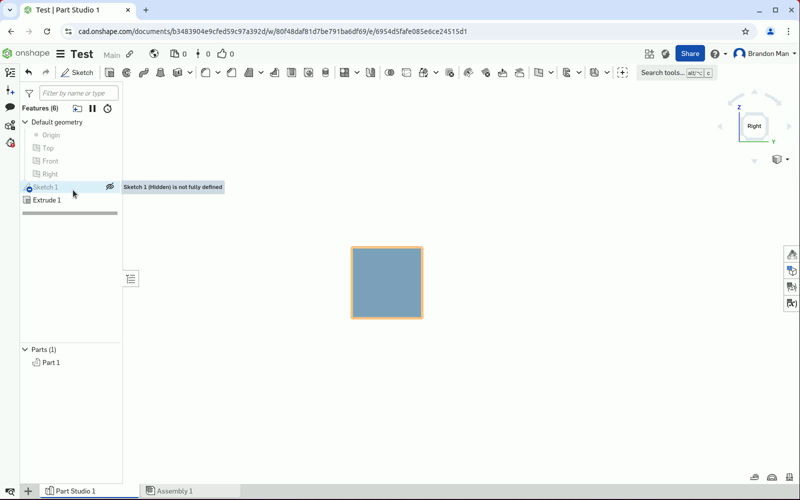
click(73, 189)
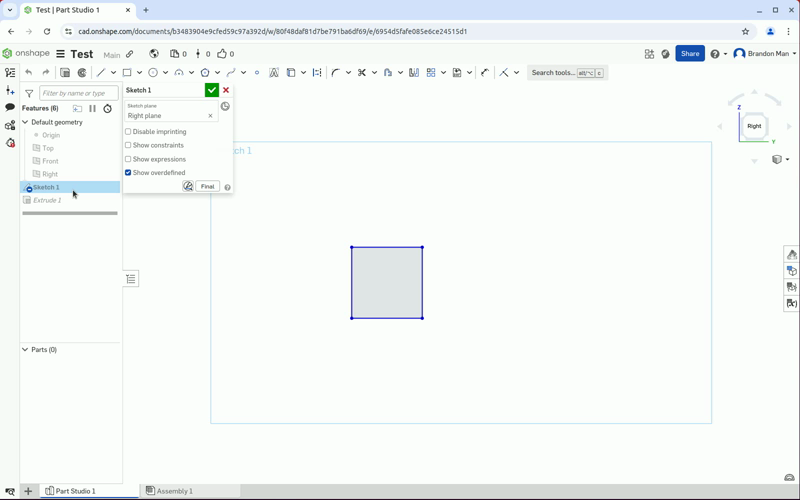
mouse_move(229, 92)
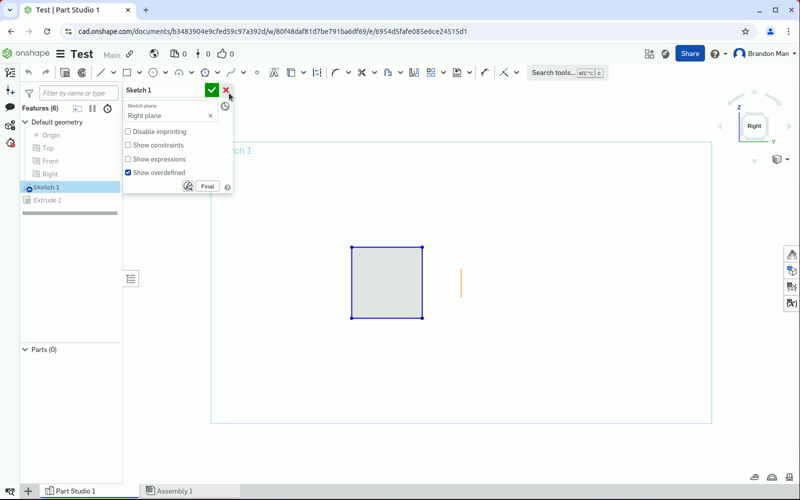
click(229, 92)
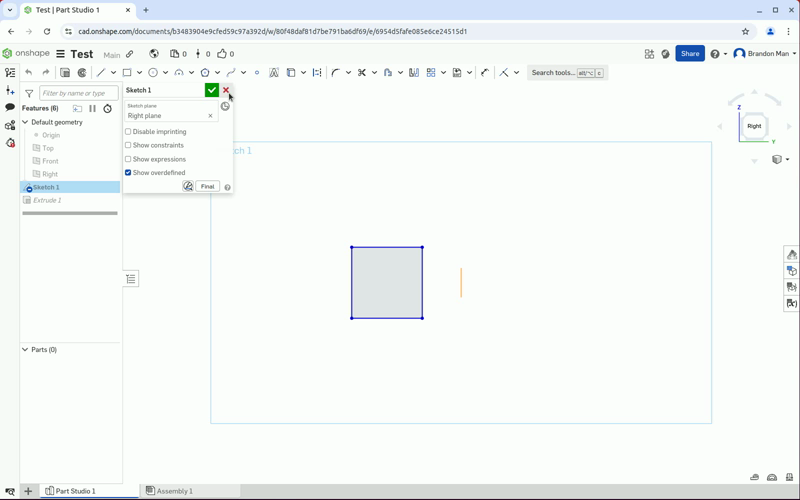
key(shift+s)
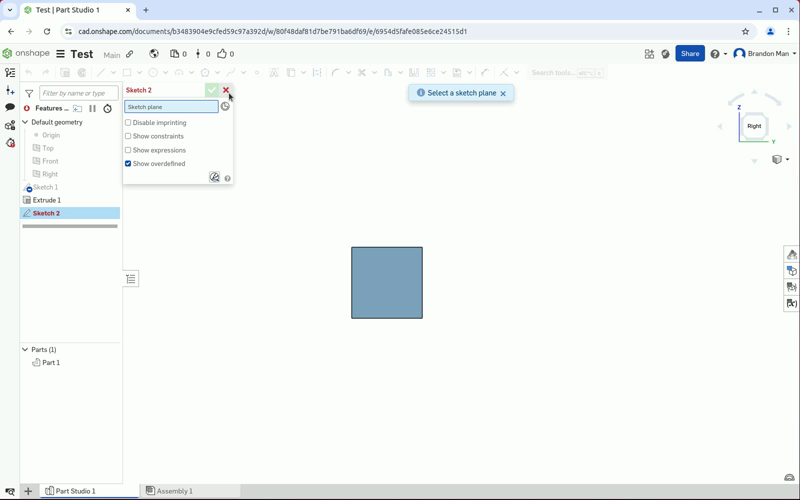
mouse_move(73, 176)
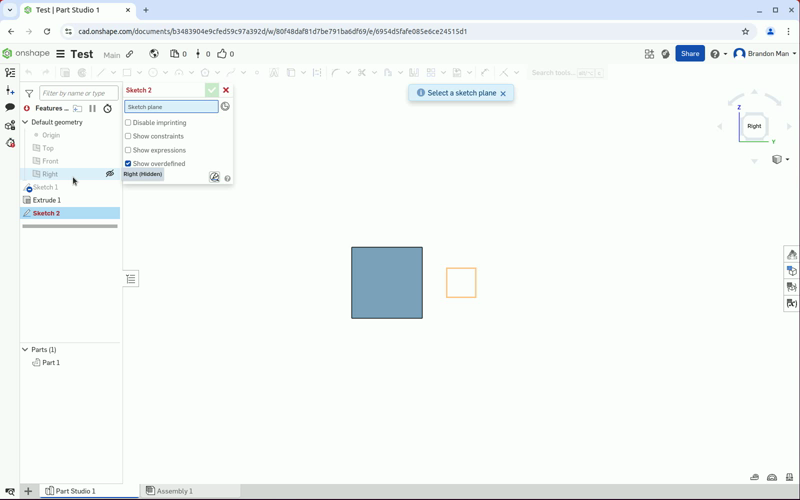
click(73, 176)
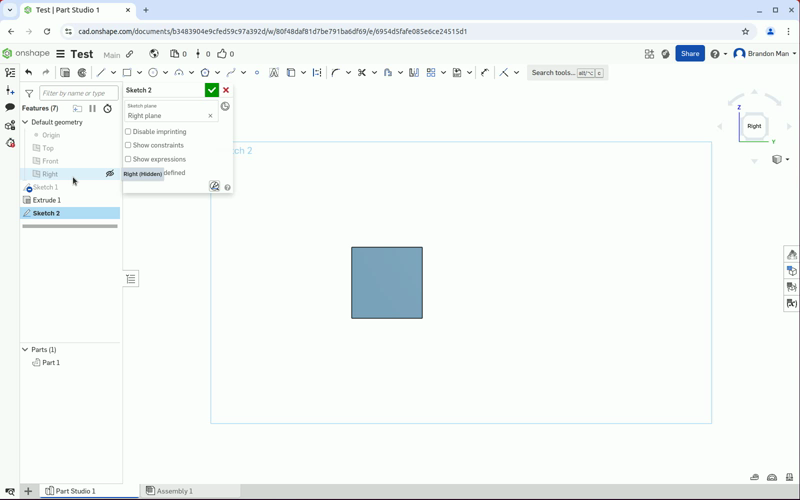
mouse_move(73, 352)
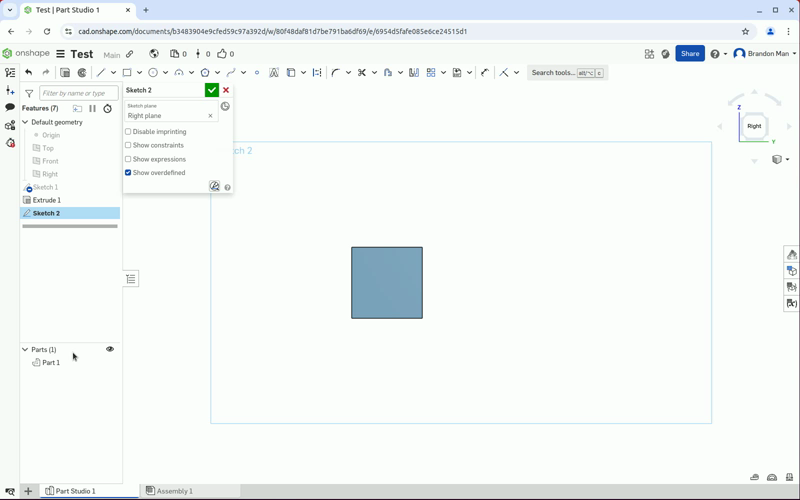
key(y)
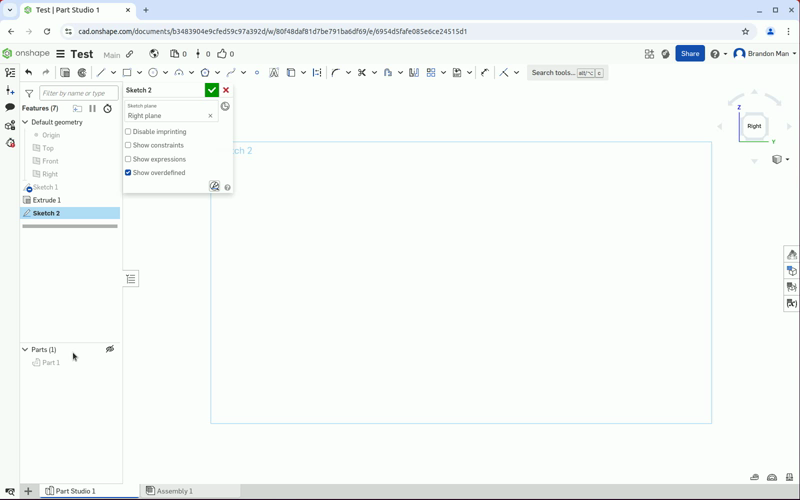
key(l)
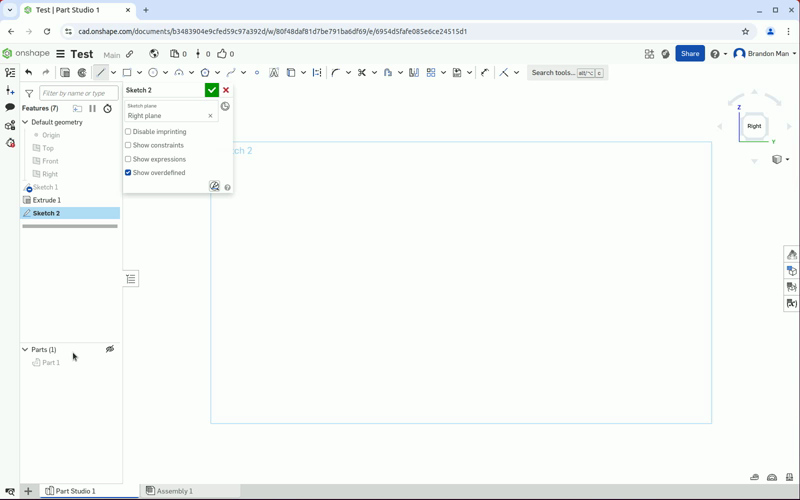
key_down(shift)
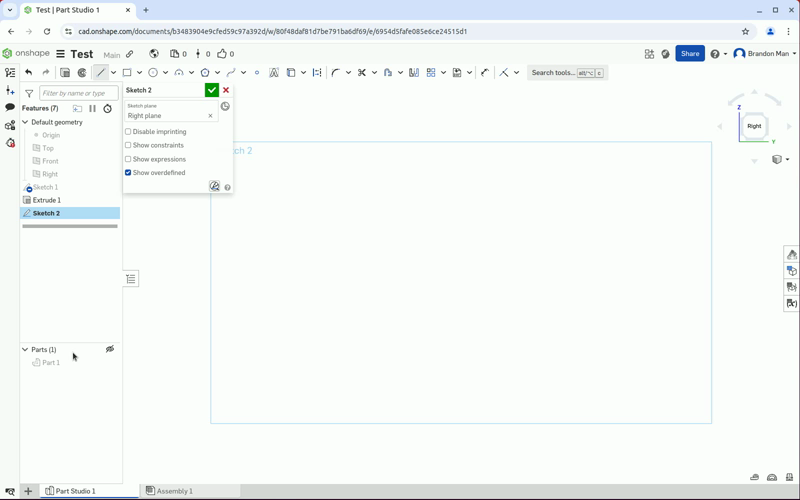
mouse_move(425, 318)
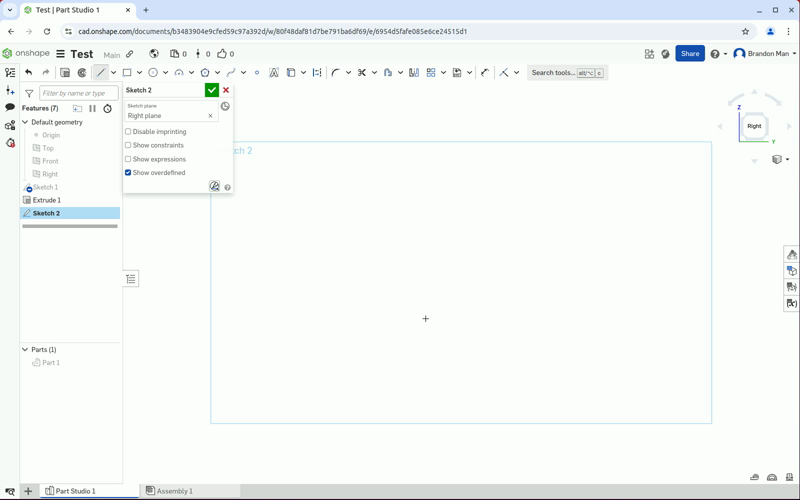
click(425, 318)
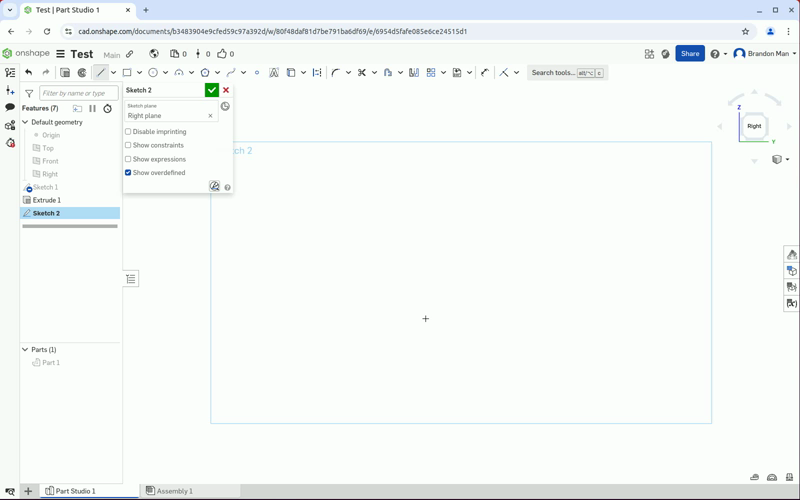
key_up(shift)
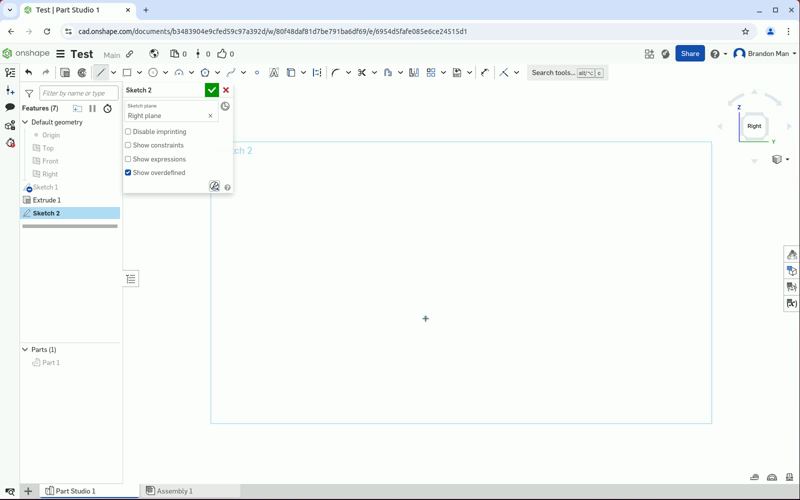
key_down(shift)
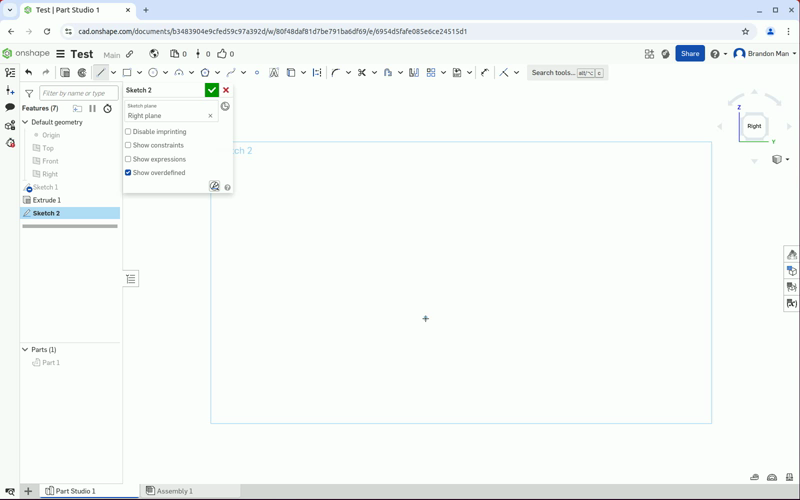
mouse_move(496, 318)
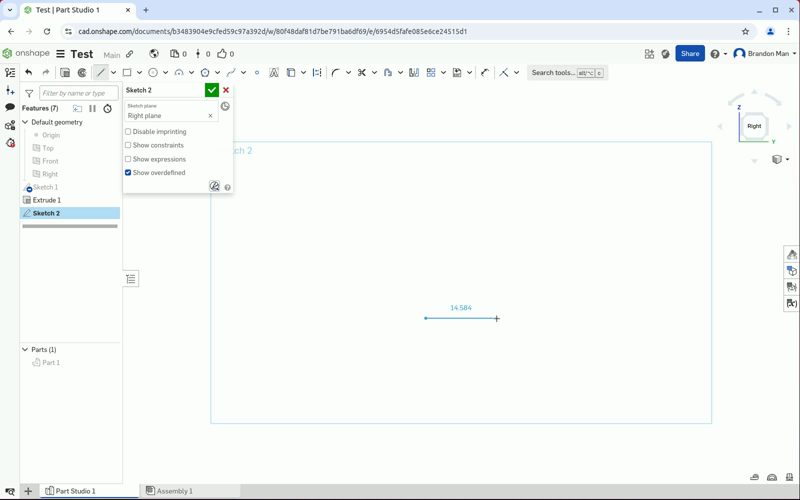
click(496, 318)
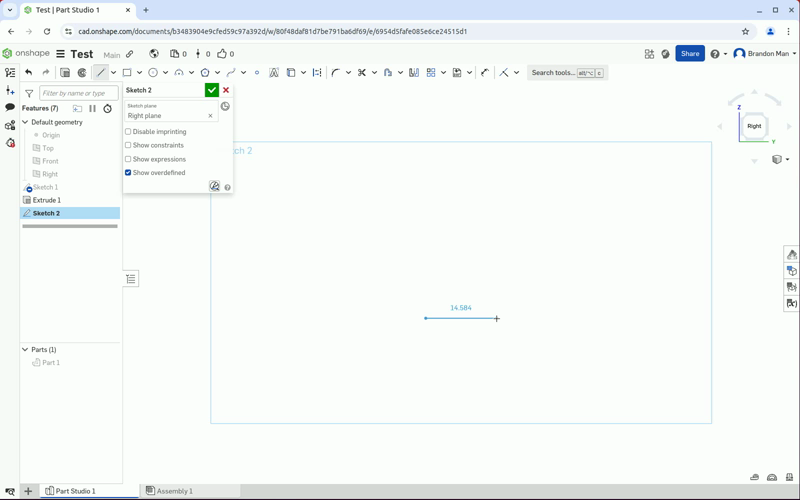
key_up(shift)
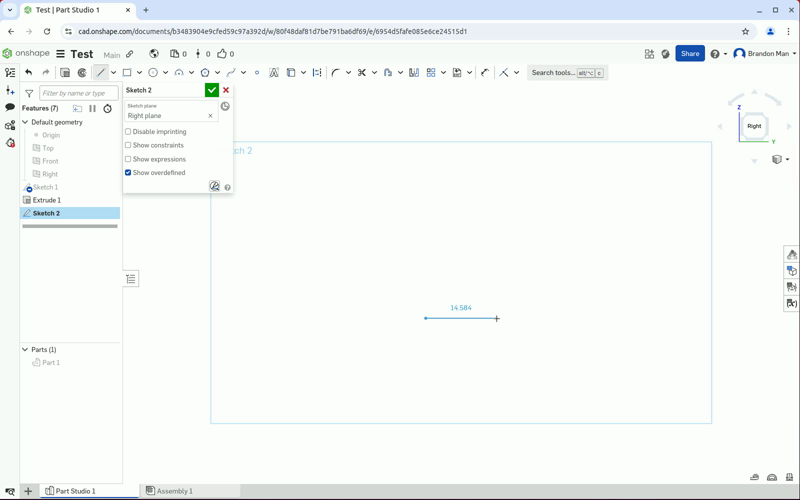
key_down(shift)
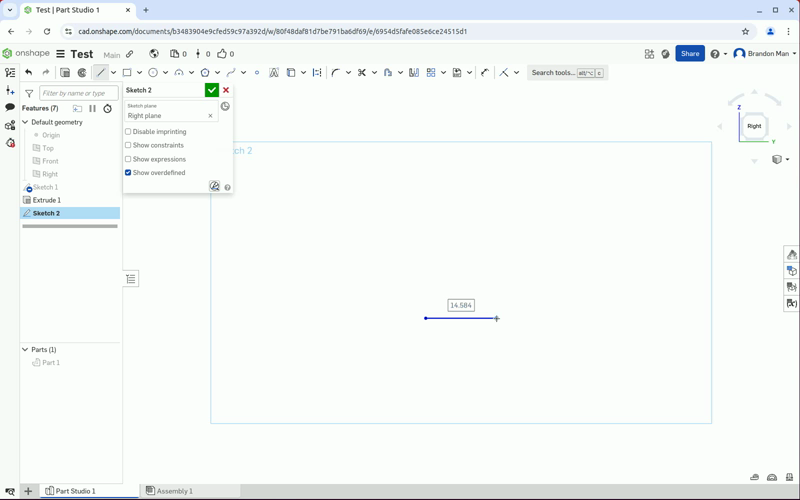
mouse_move(496, 247)
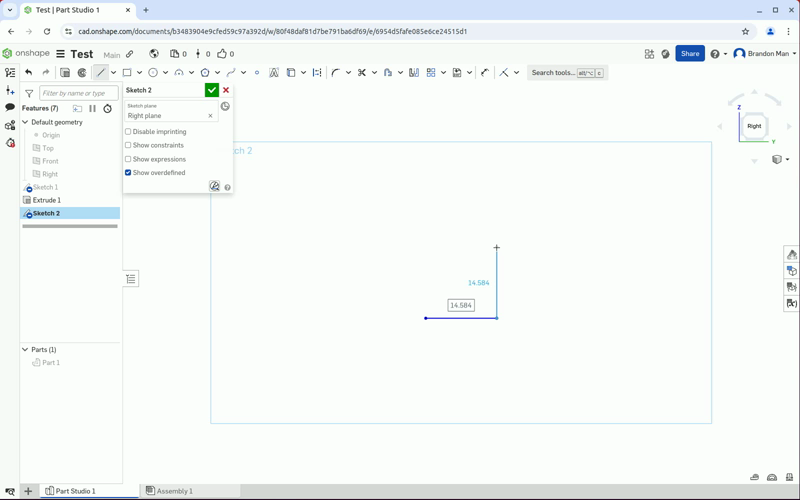
click(496, 247)
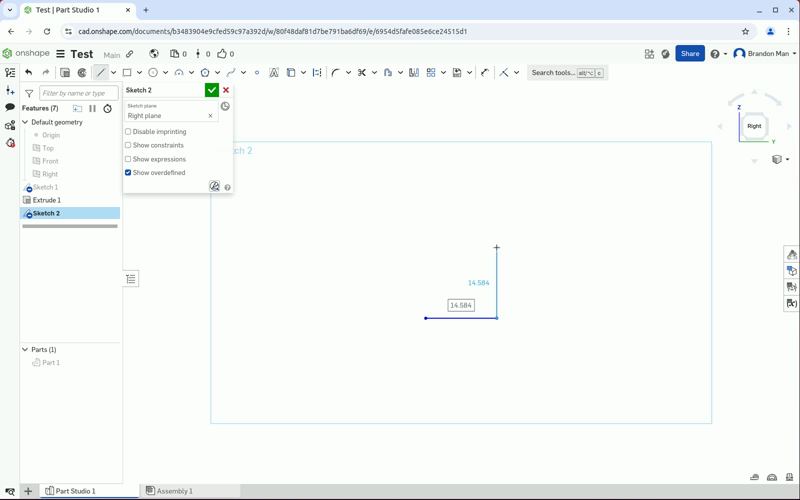
key_up(shift)
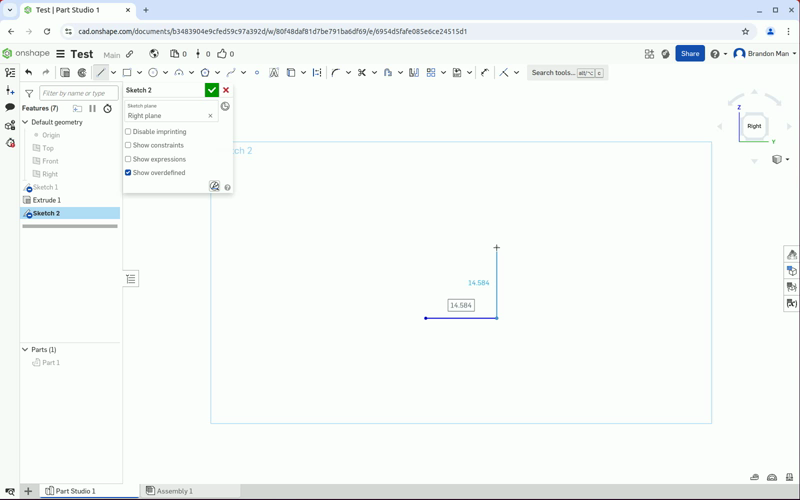
key_down(shift)
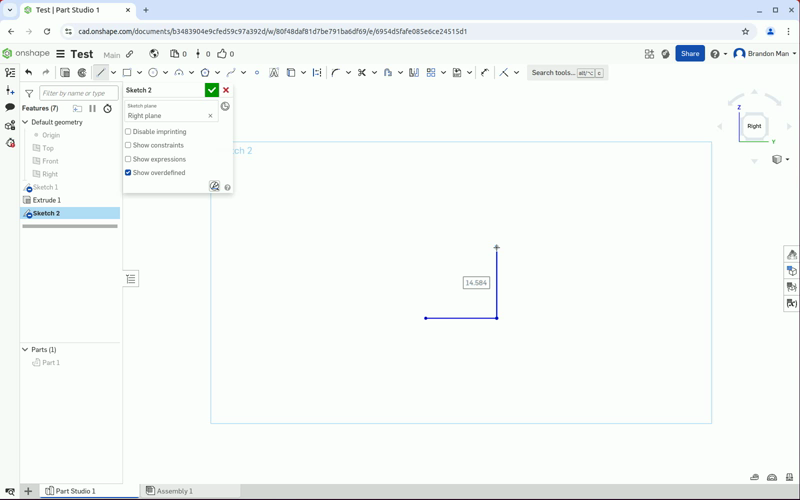
mouse_move(425, 247)
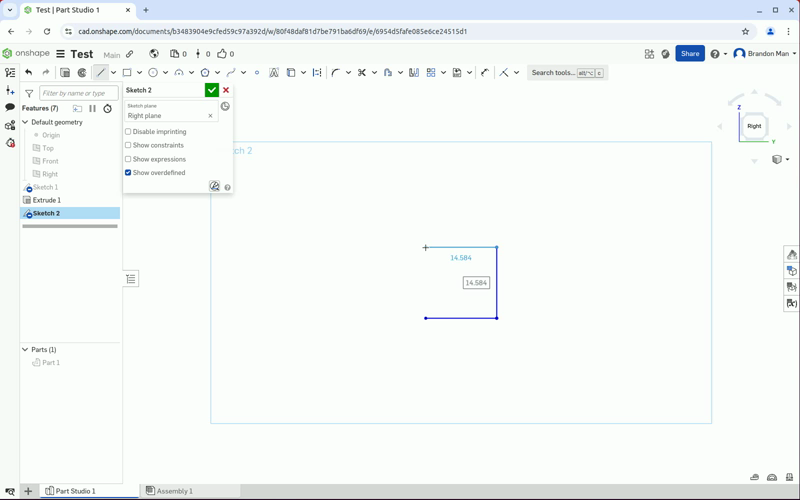
click(425, 247)
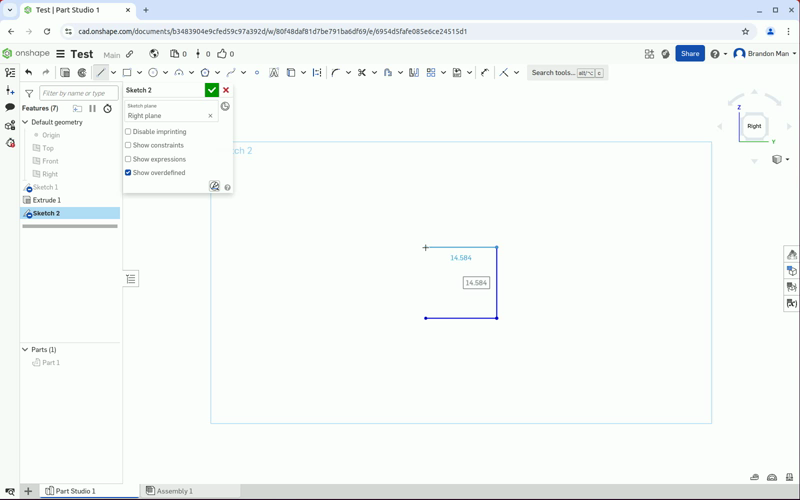
key_up(shift)
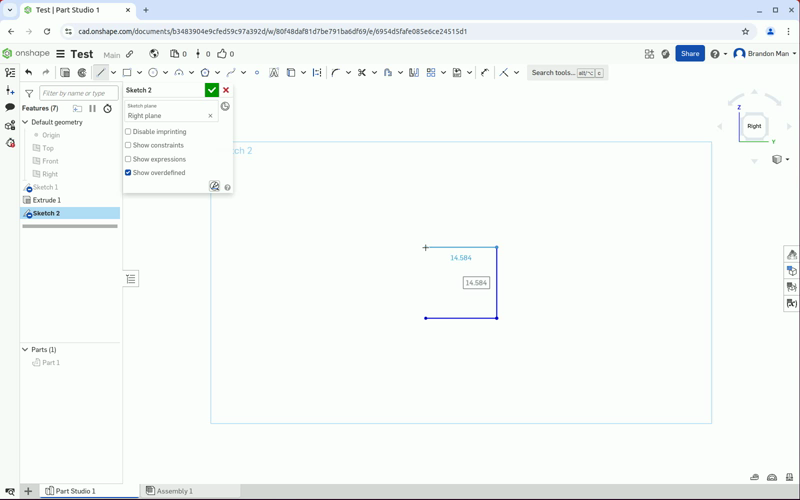
key_down(shift)
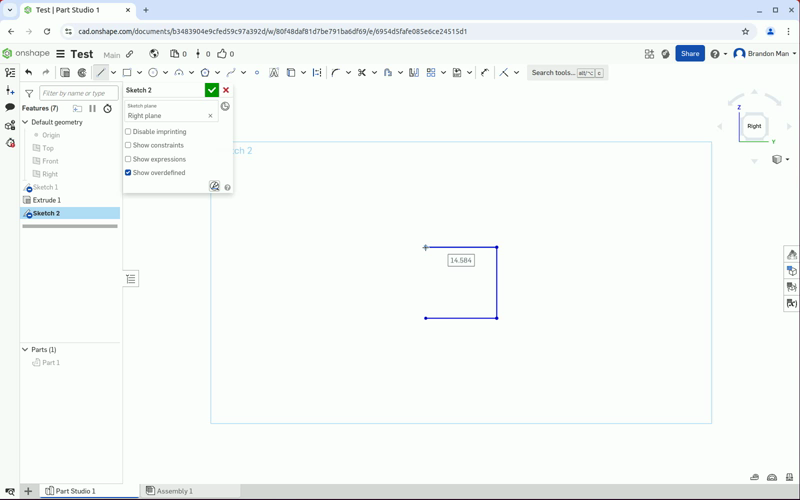
mouse_move(425, 318)
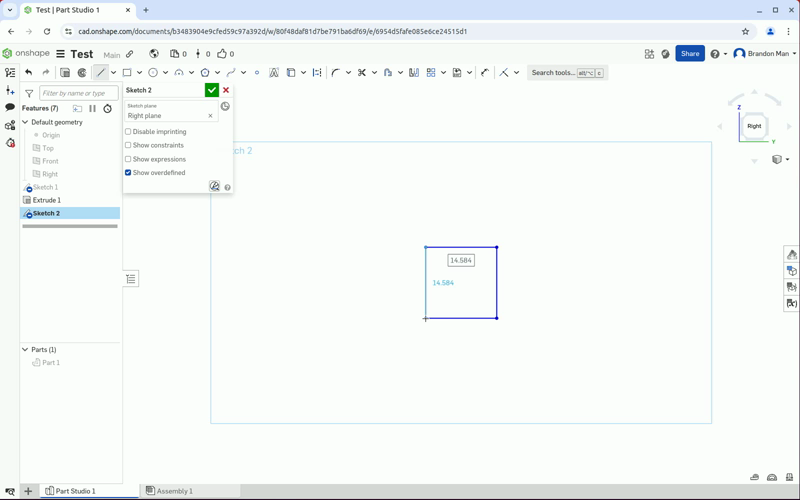
key_up(shift)
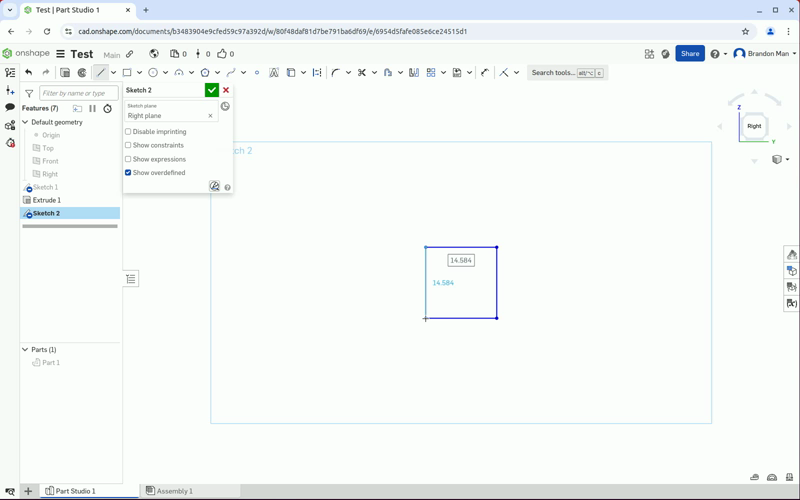
click(425, 318)
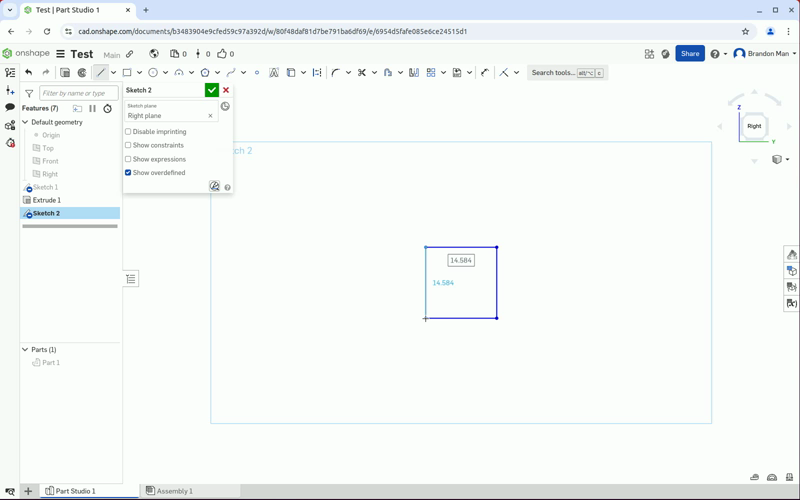
key(esc)
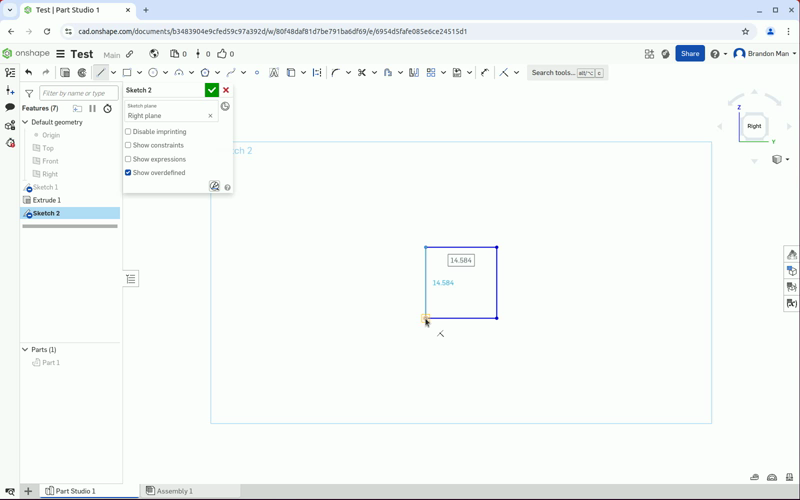
mouse_move(435, 304)
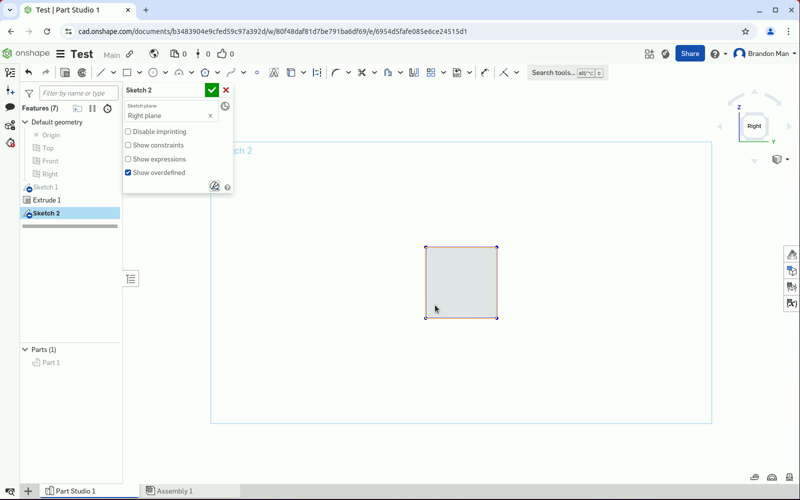
click(435, 304)
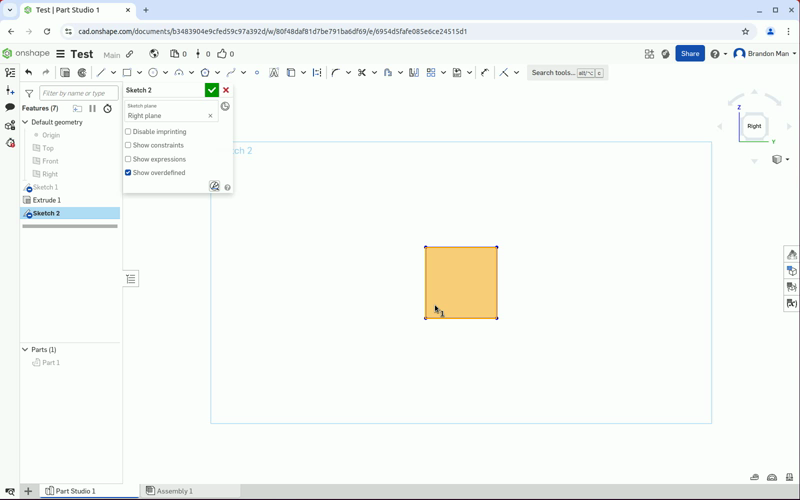
mouse_move(73, 352)
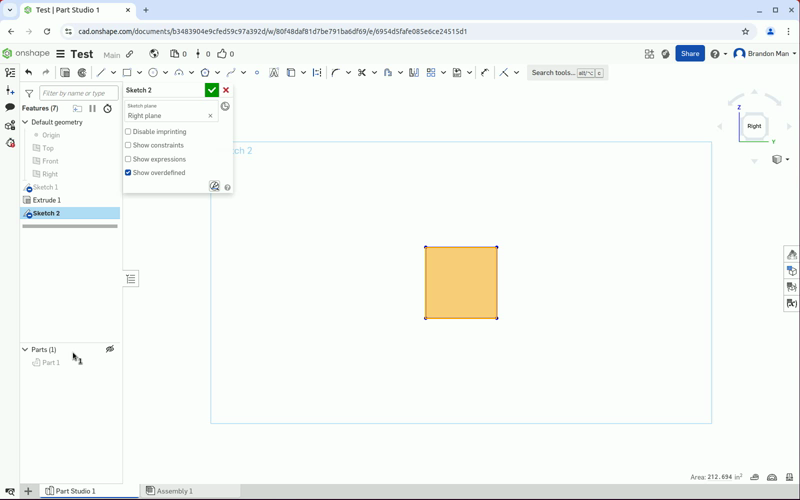
key(shift+y)
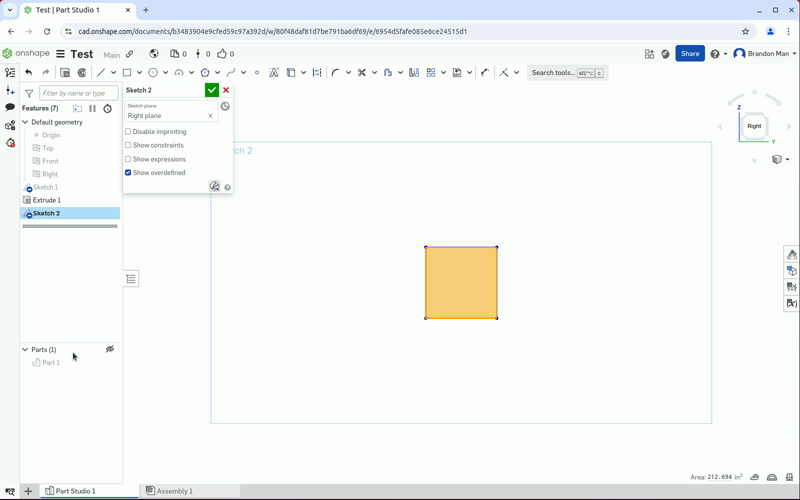
key(shift+e)
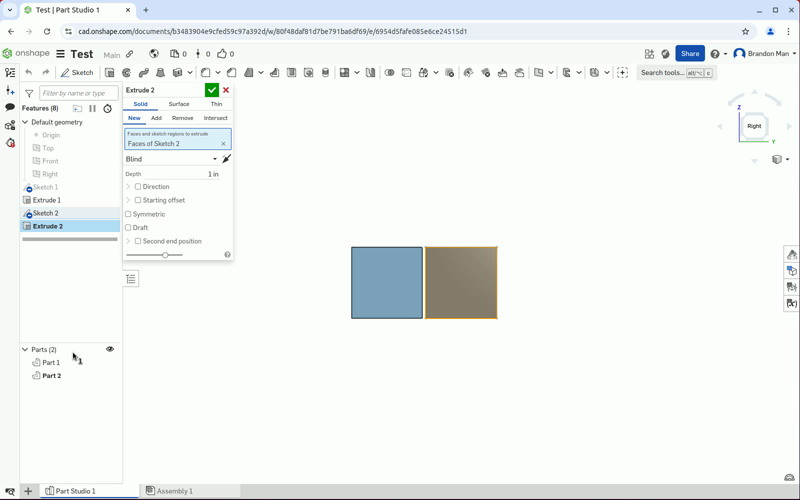
mouse_move(143, 106)
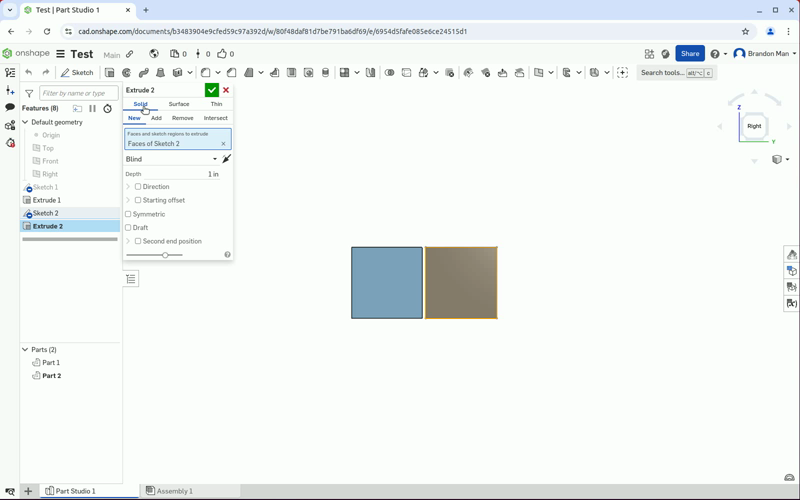
click(143, 106)
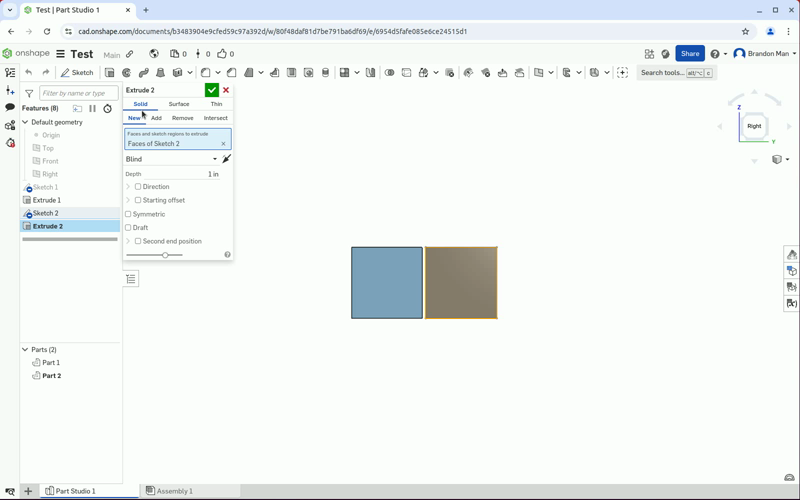
mouse_move(137, 120)
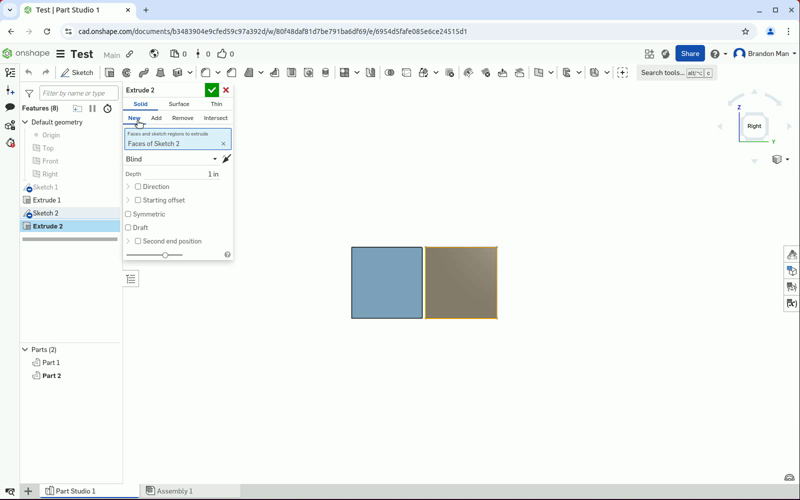
click(137, 120)
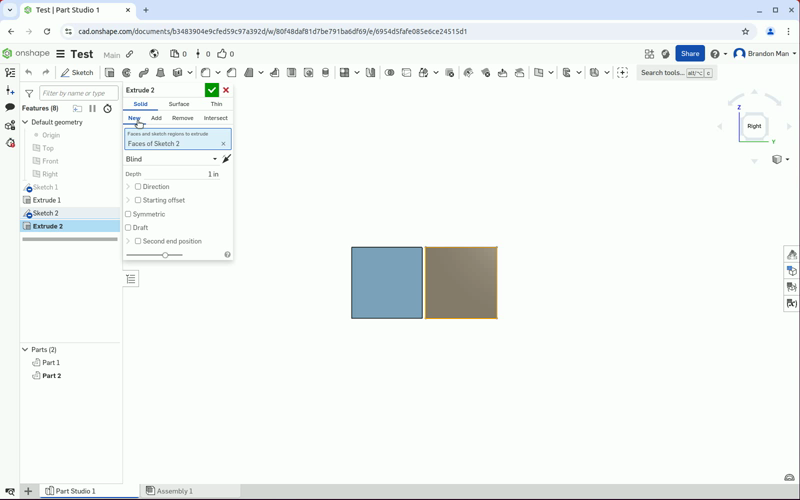
key(tab, 4)
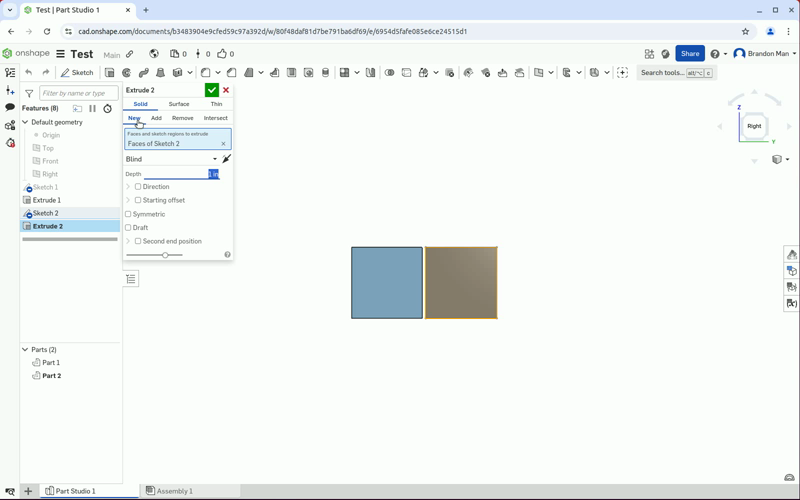
text(15.405)
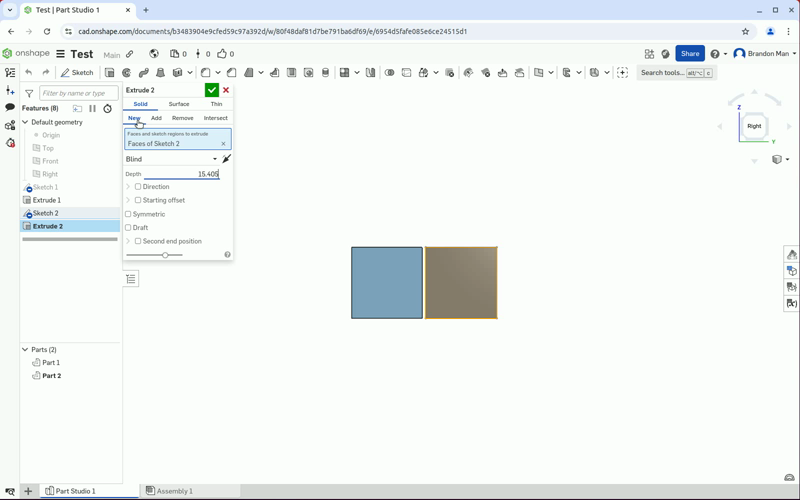
key(enter)
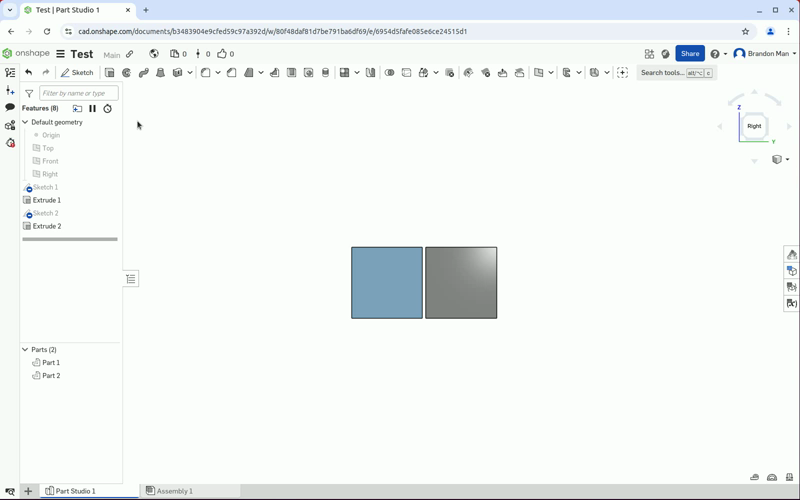
key(shift+h)
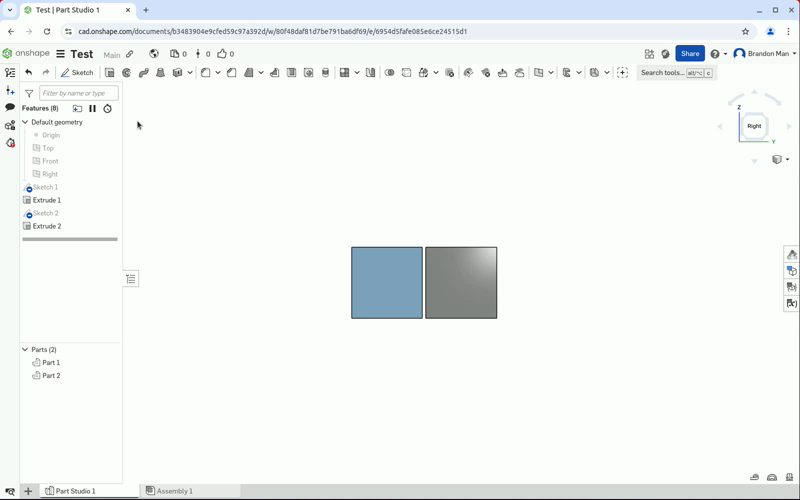
key(shift+h)
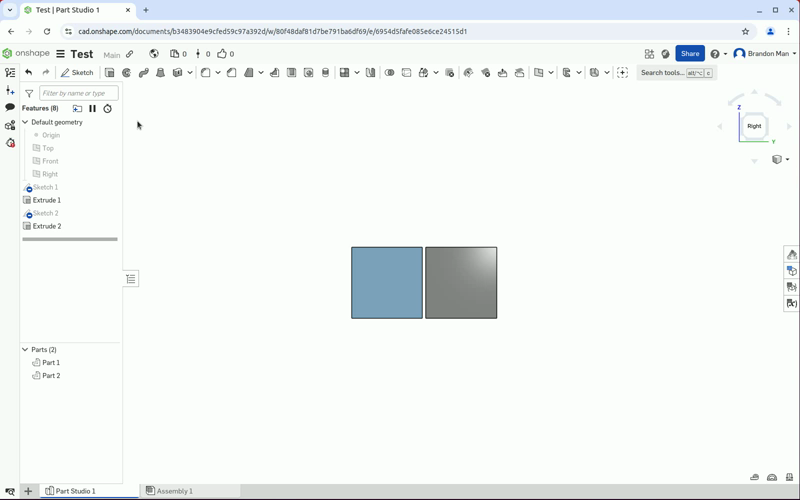
mouse_move(73, 189)
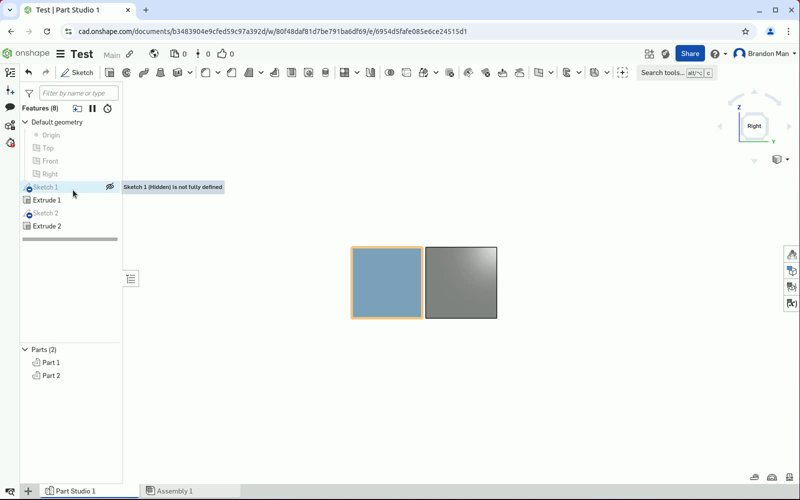
click(73, 189)
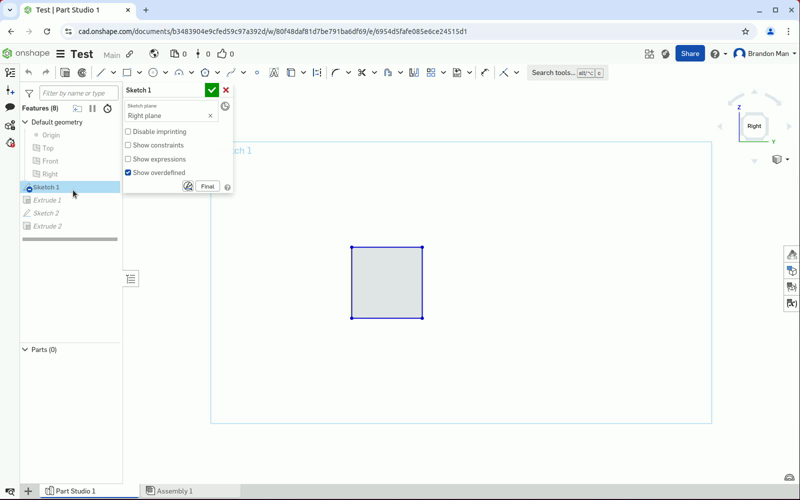
mouse_move(229, 92)
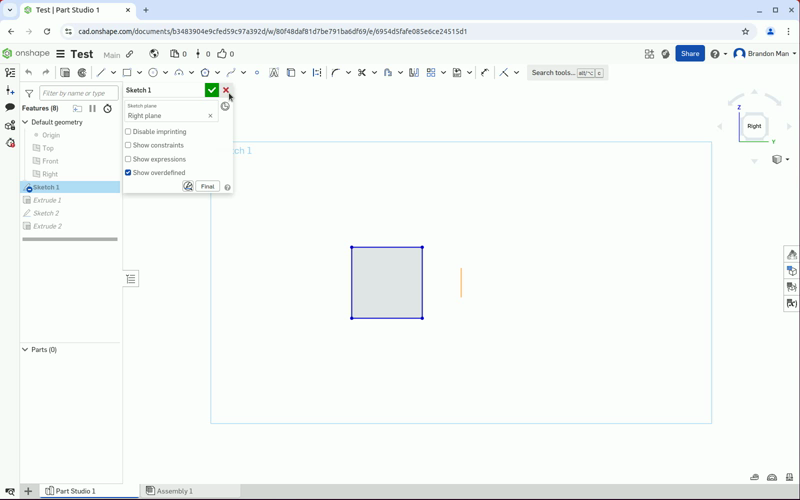
click(229, 92)
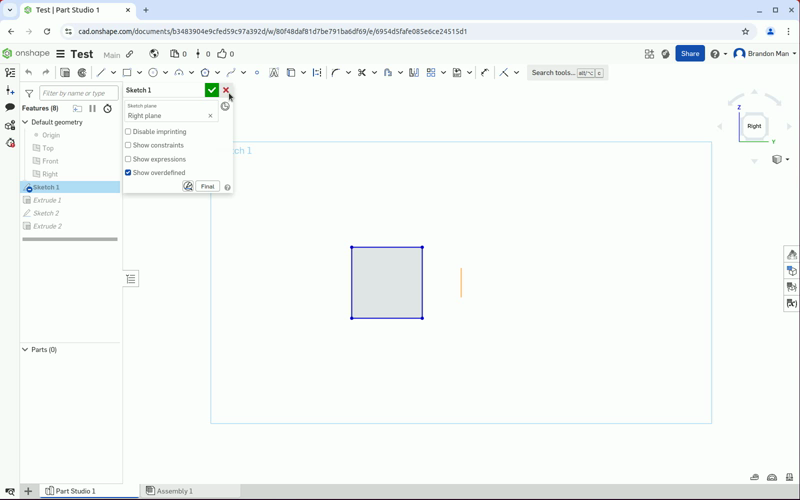
key(shift+s)
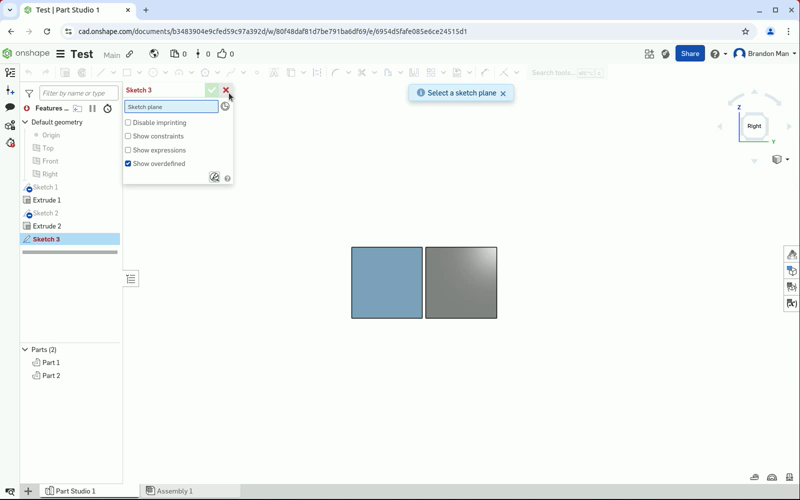
mouse_move(73, 176)
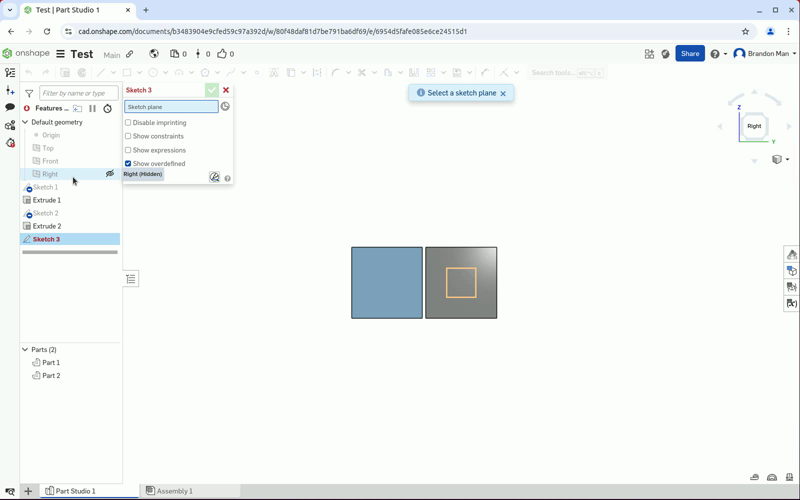
click(73, 176)
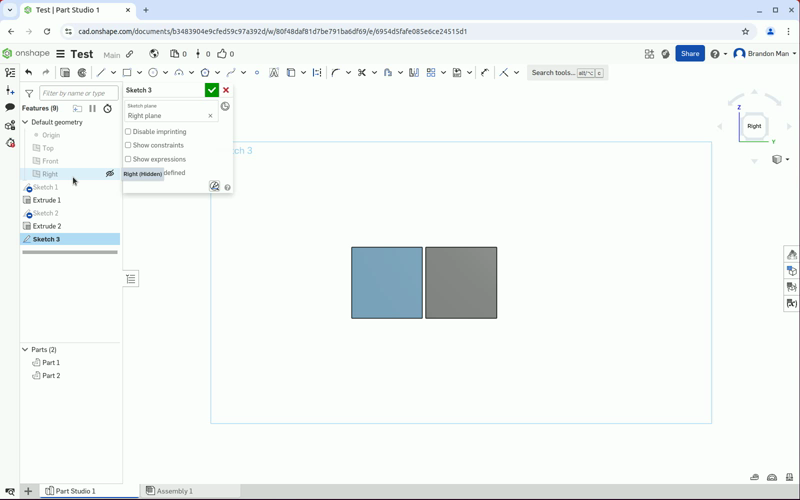
mouse_move(73, 352)
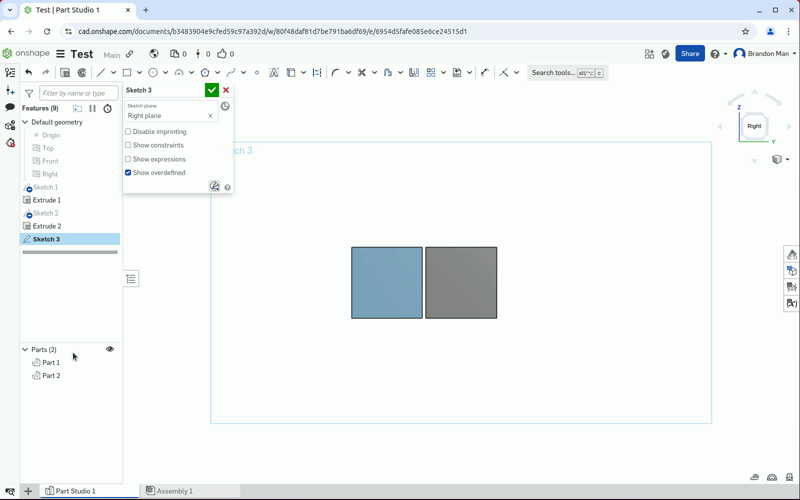
key(y)
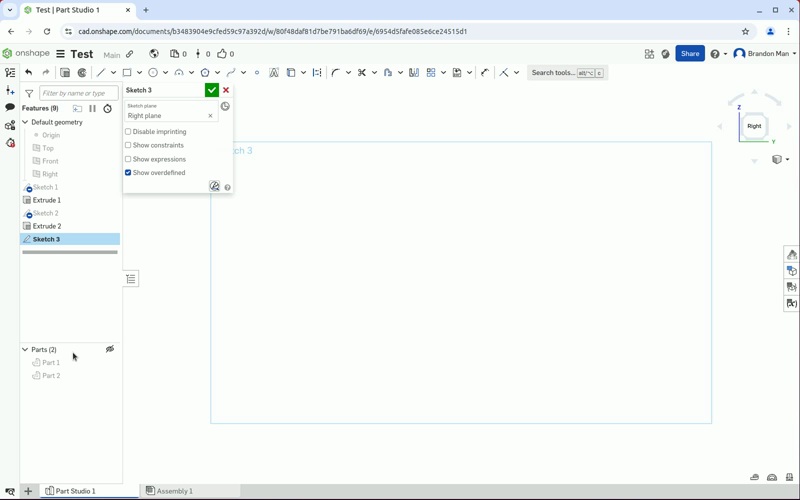
key(l)
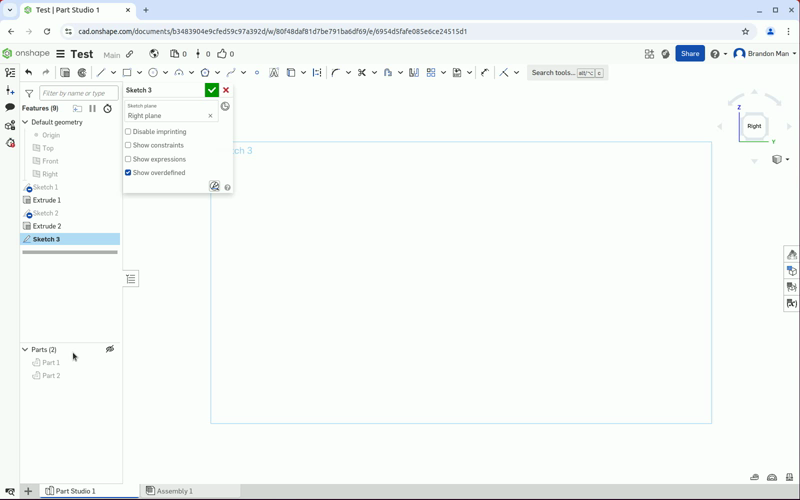
key_down(shift)
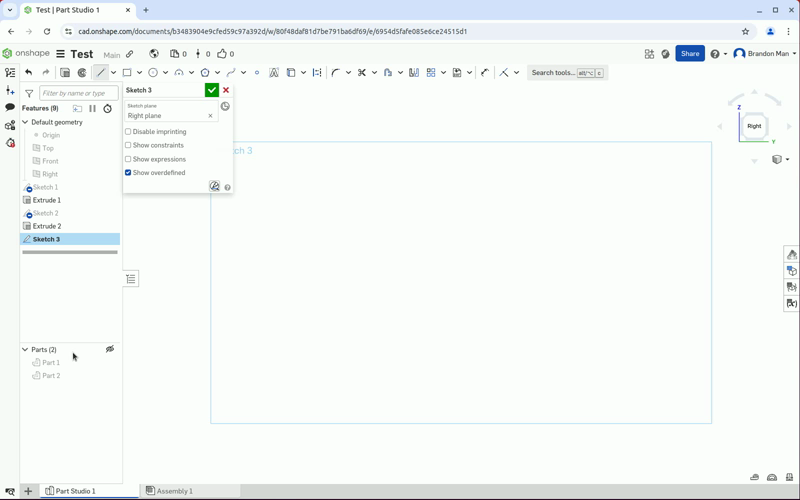
mouse_move(499, 318)
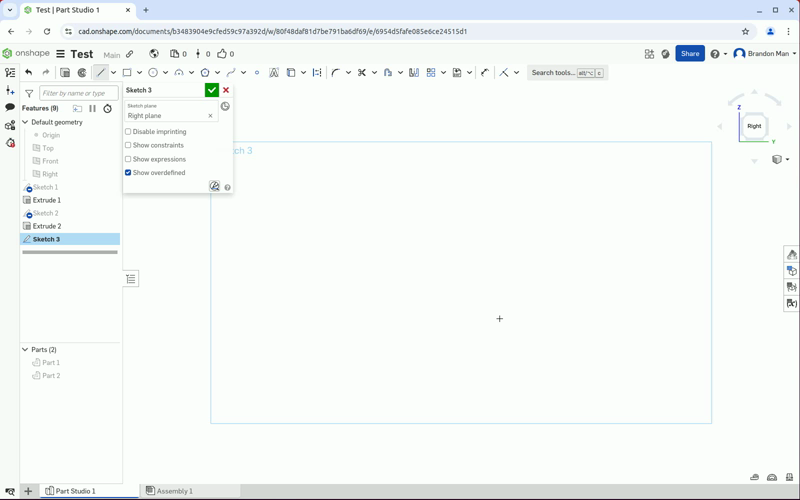
click(499, 318)
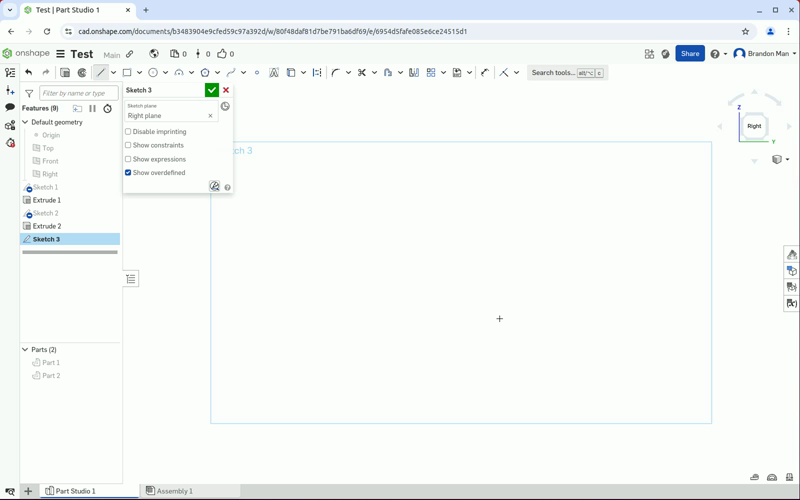
key_up(shift)
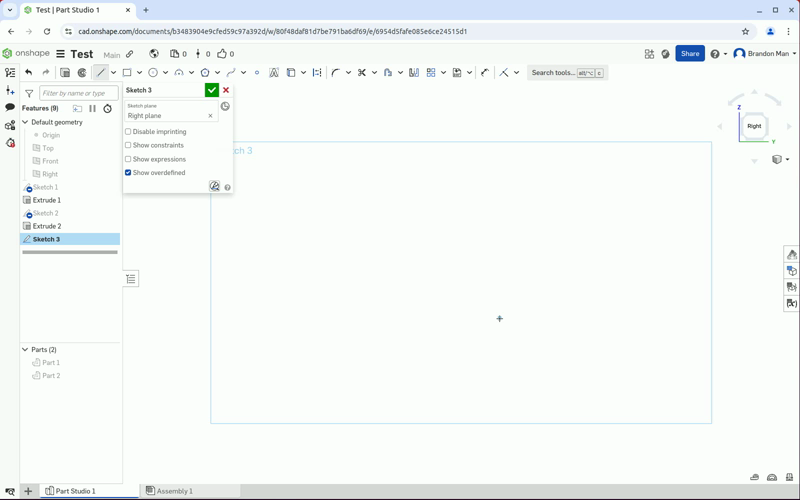
key_down(shift)
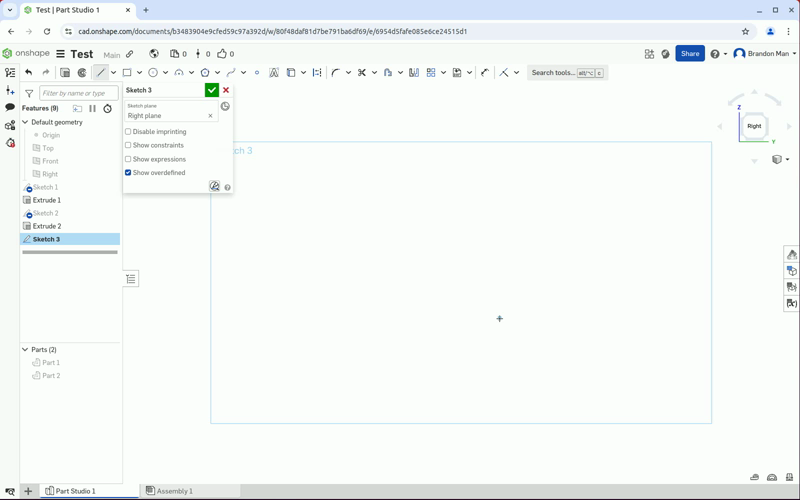
mouse_move(570, 318)
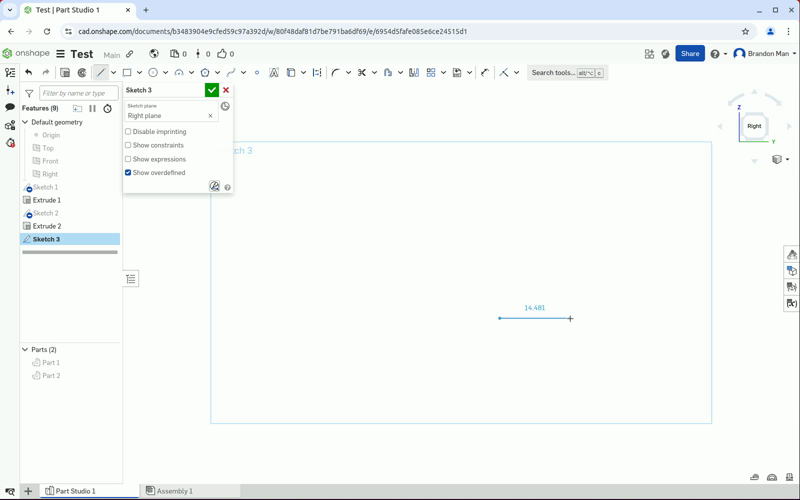
click(570, 318)
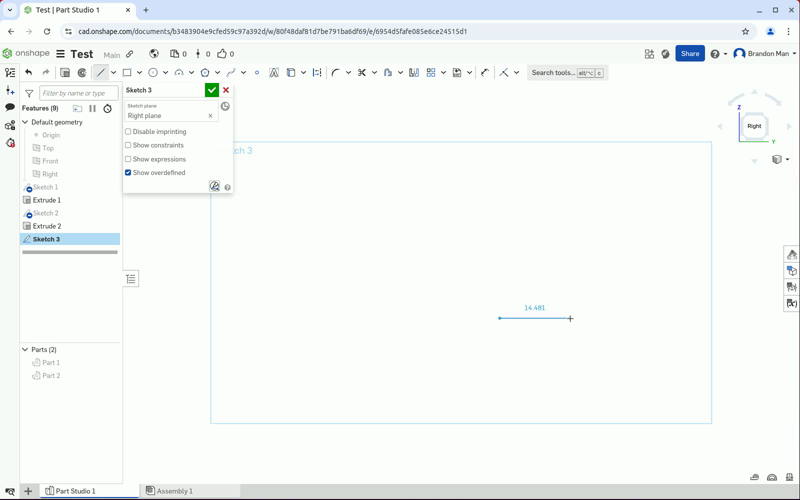
key_up(shift)
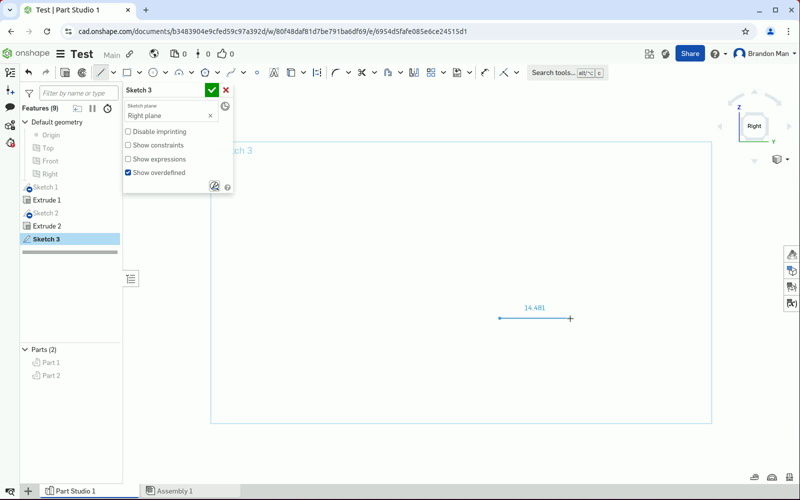
key_down(shift)
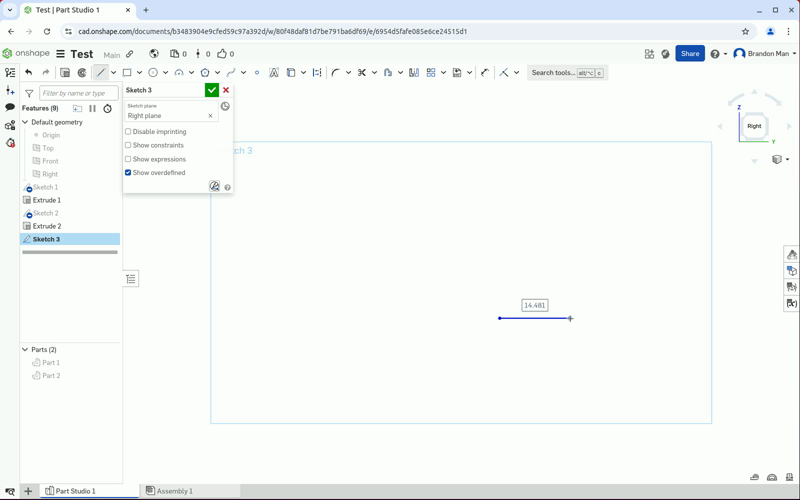
mouse_move(570, 247)
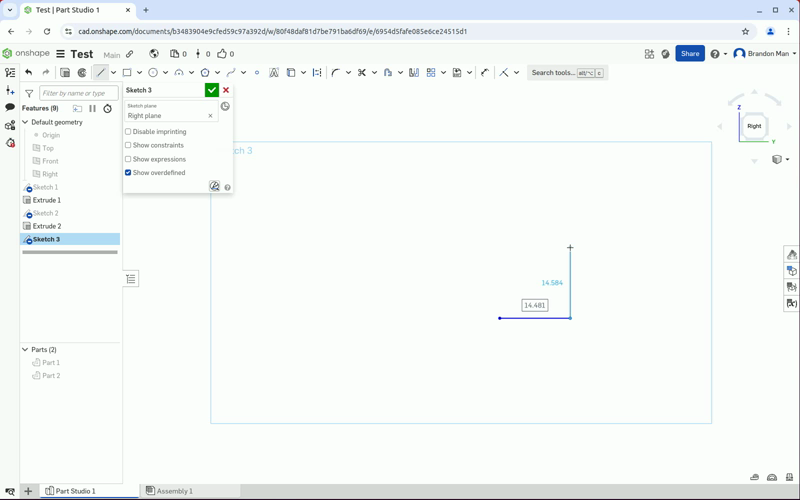
click(570, 247)
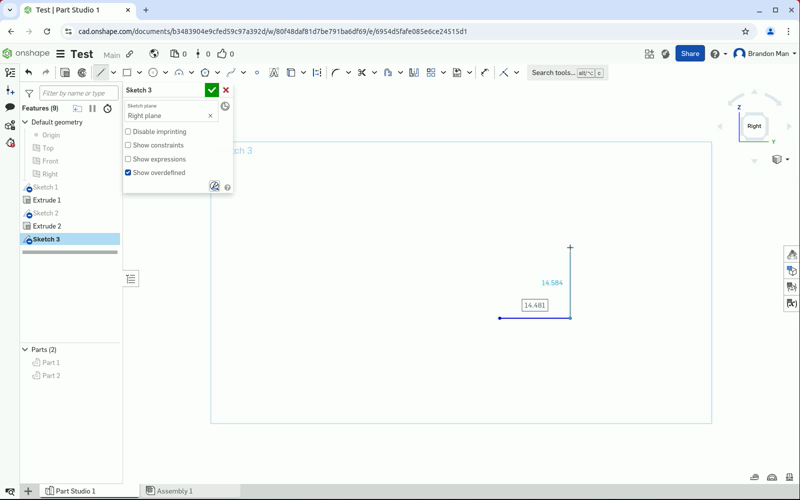
key_up(shift)
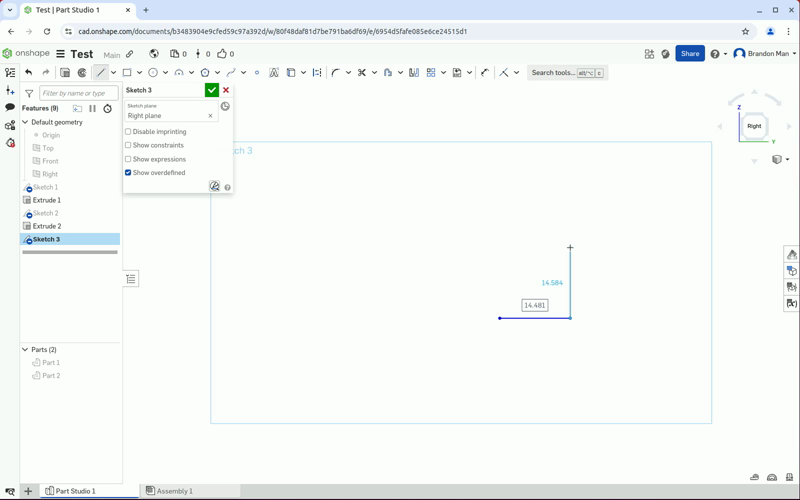
key_down(shift)
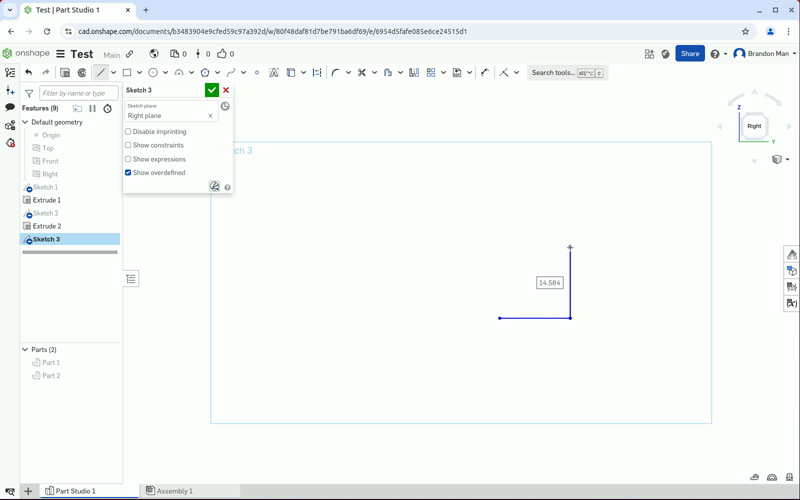
mouse_move(499, 247)
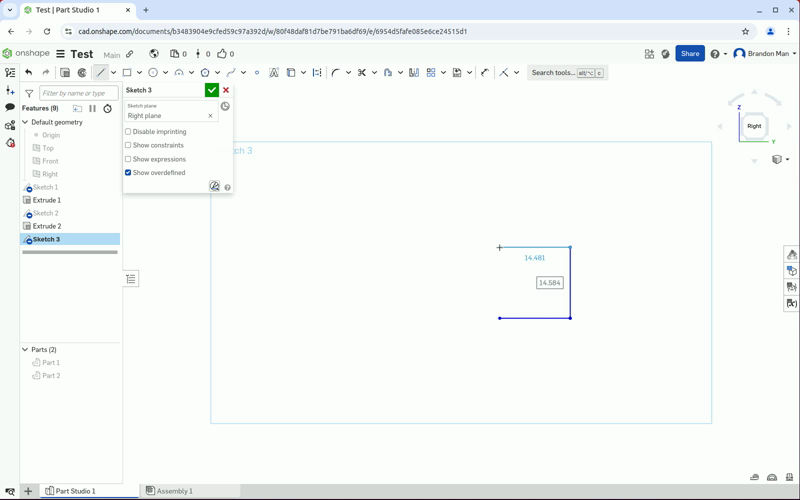
click(499, 247)
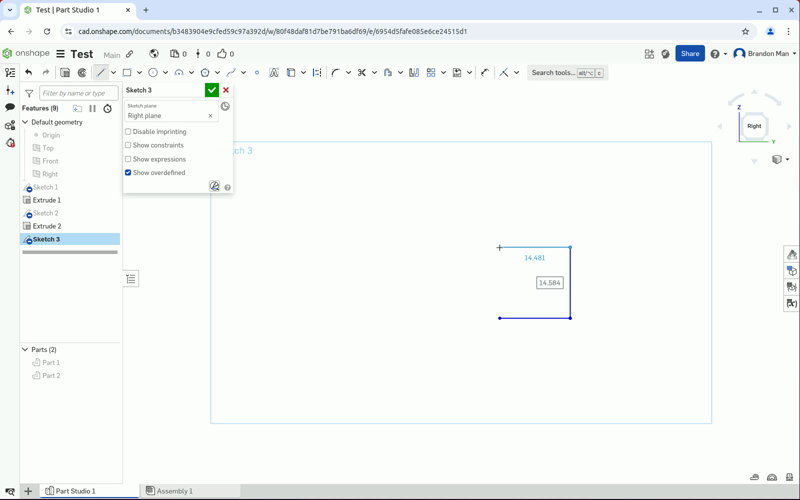
key_up(shift)
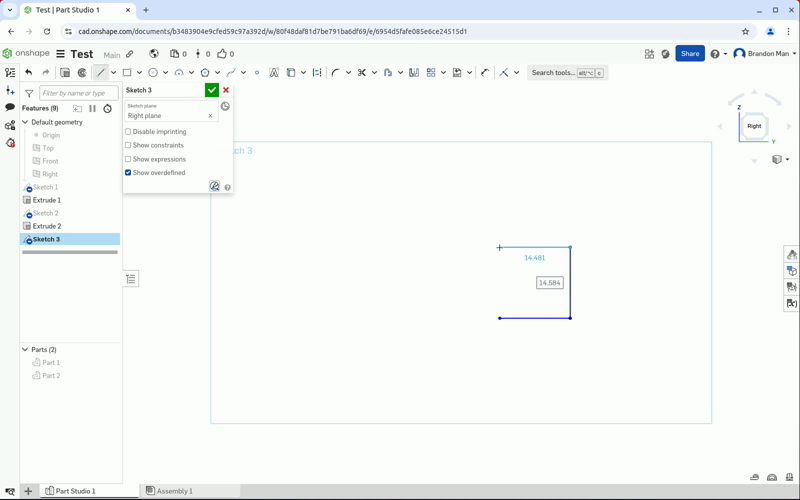
key_down(shift)
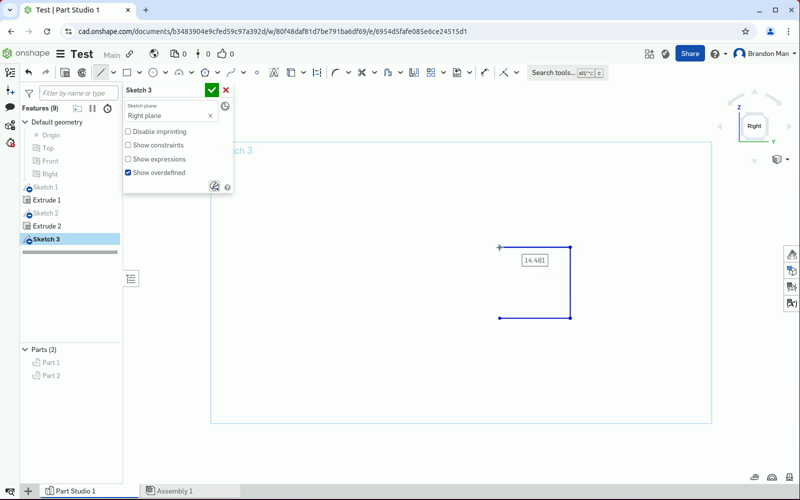
mouse_move(499, 318)
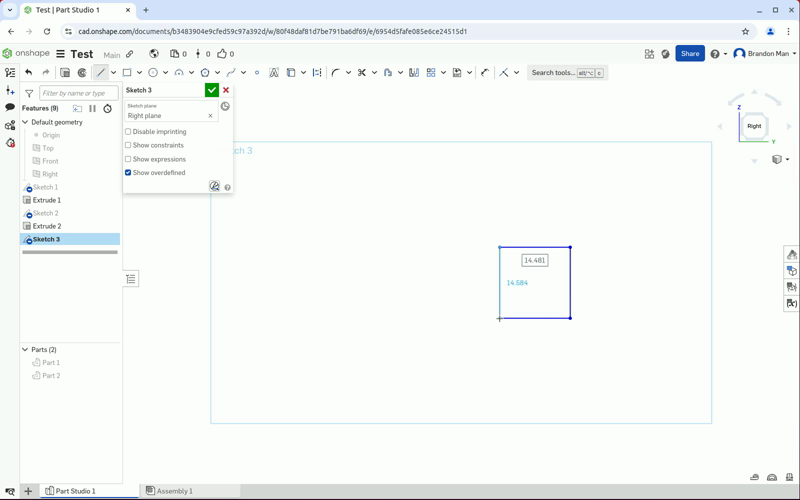
key_up(shift)
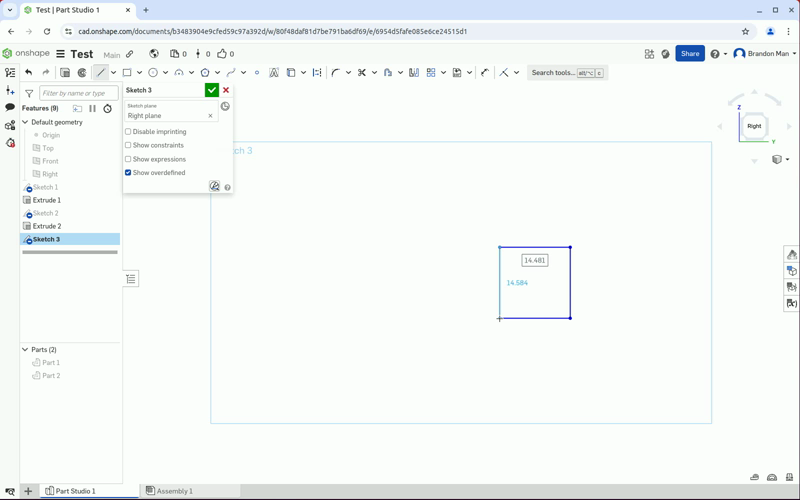
click(499, 318)
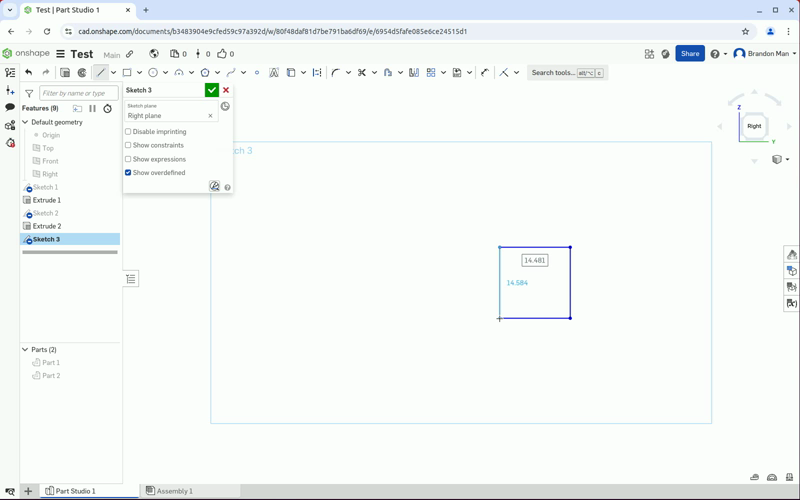
key(esc)
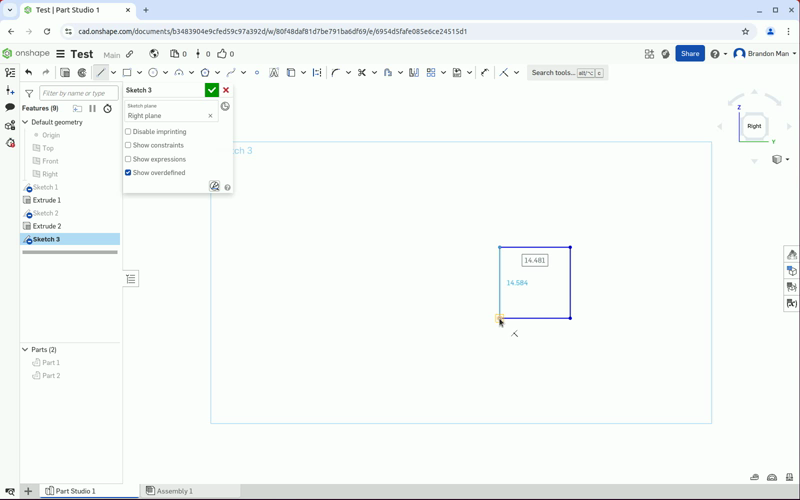
mouse_move(505, 279)
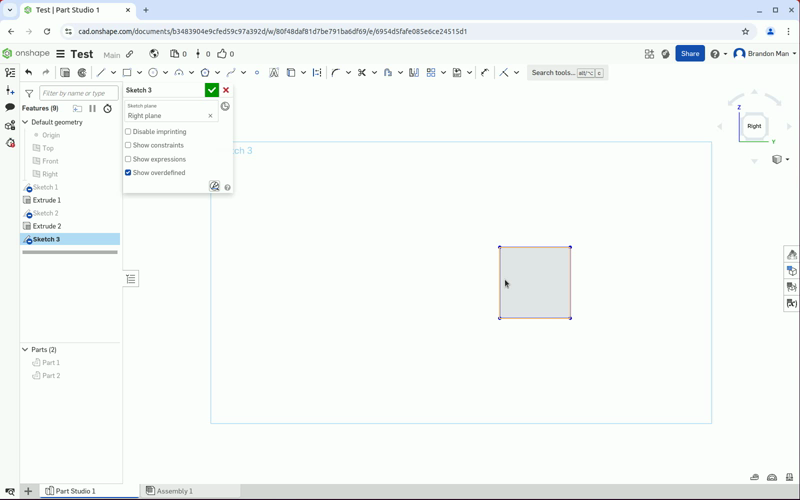
click(505, 279)
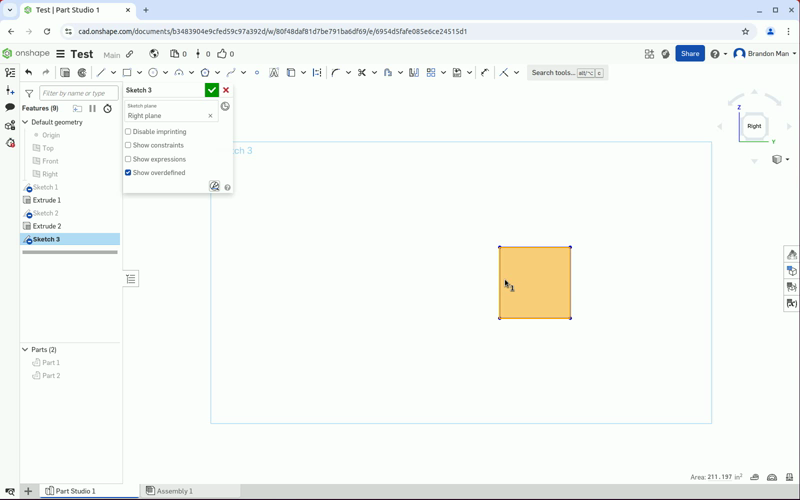
mouse_move(73, 352)
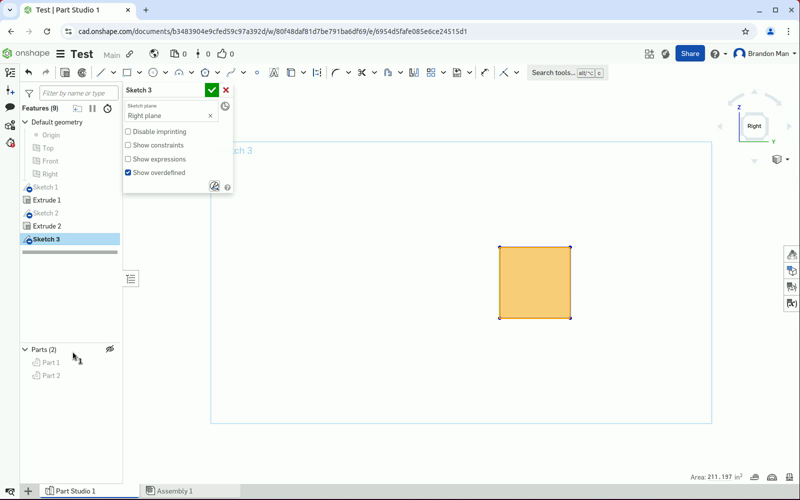
key(shift+y)
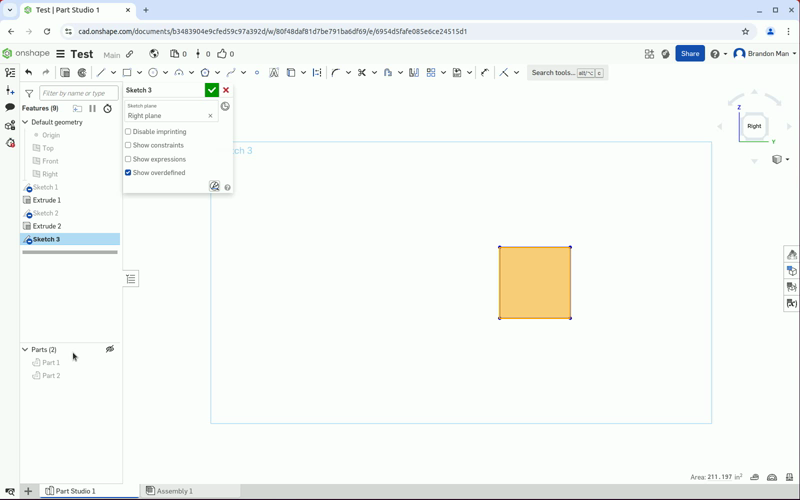
key(shift+e)
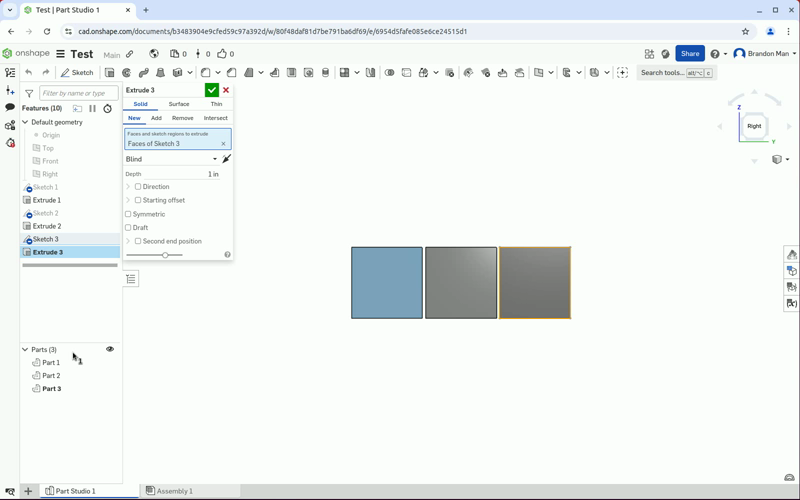
mouse_move(143, 106)
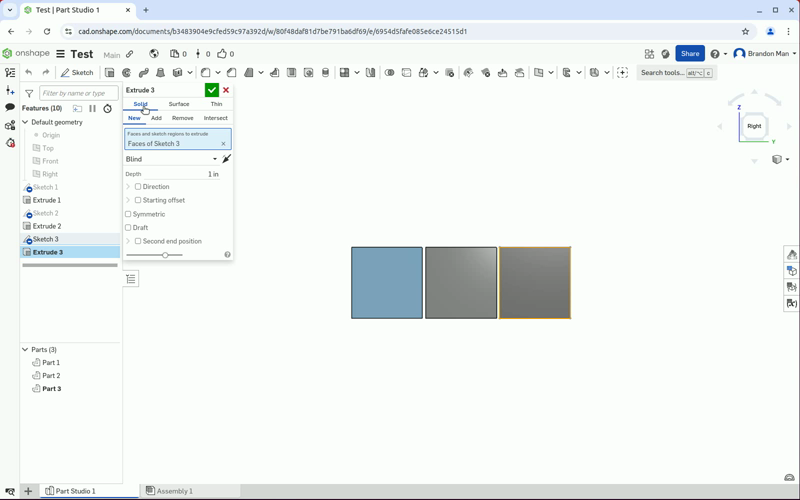
click(143, 106)
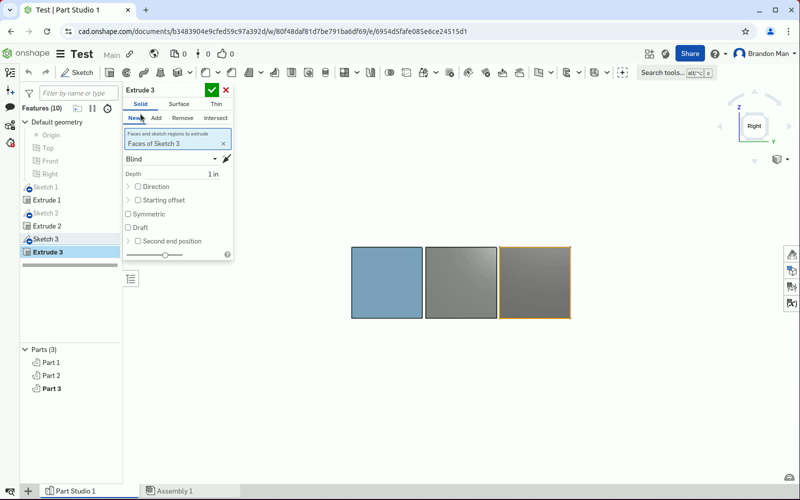
mouse_move(137, 120)
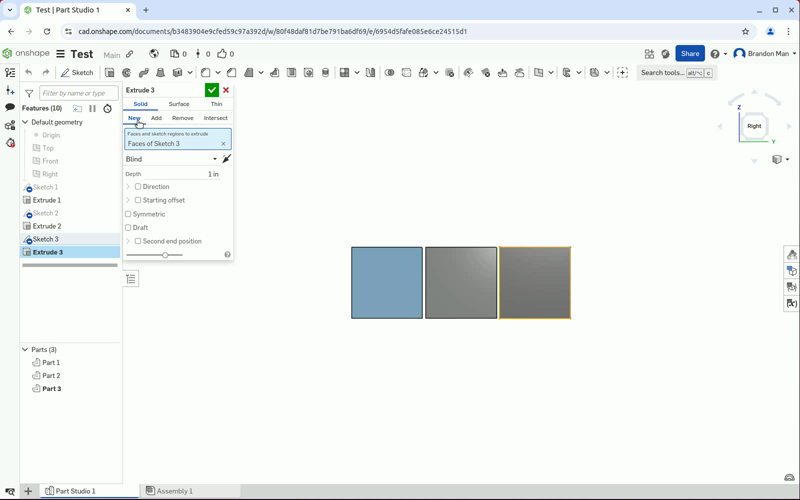
click(137, 120)
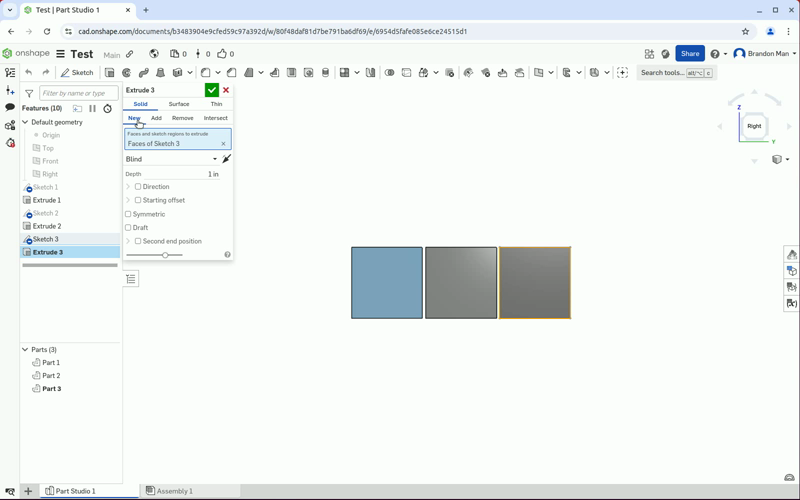
key(tab, 4)
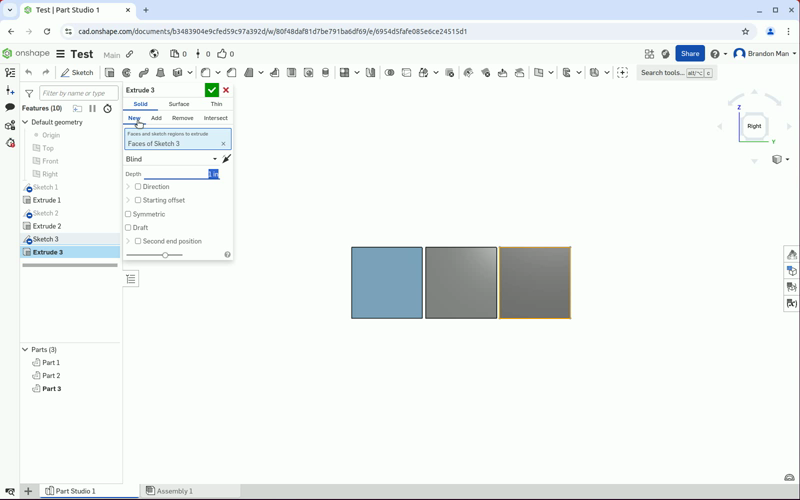
text(15.405)
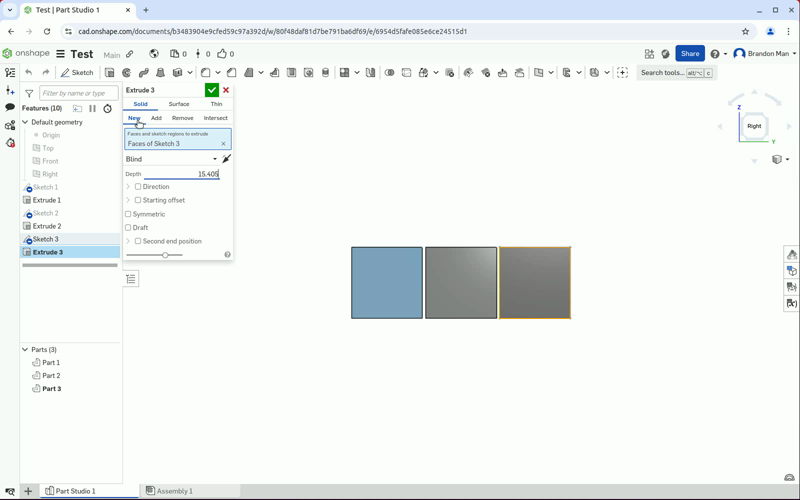
key(enter)
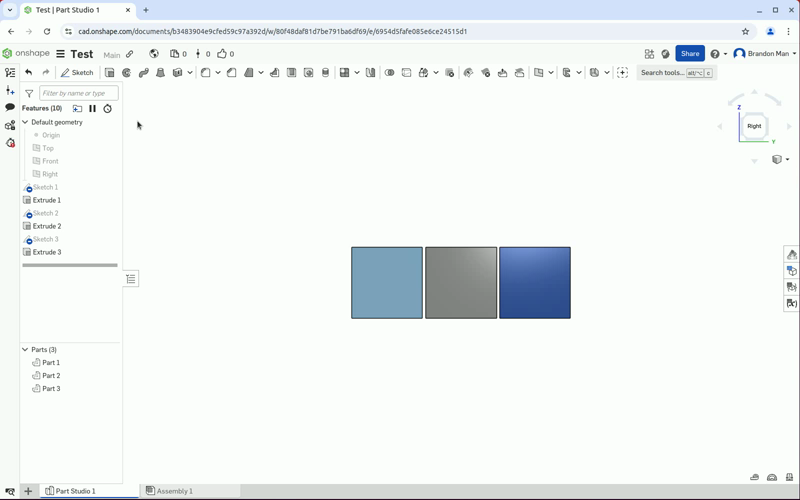
key(shift+h)
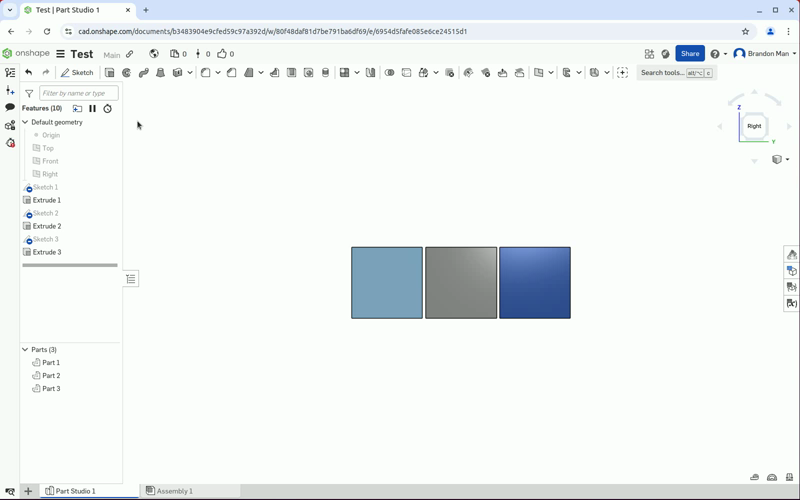
key(shift+h)
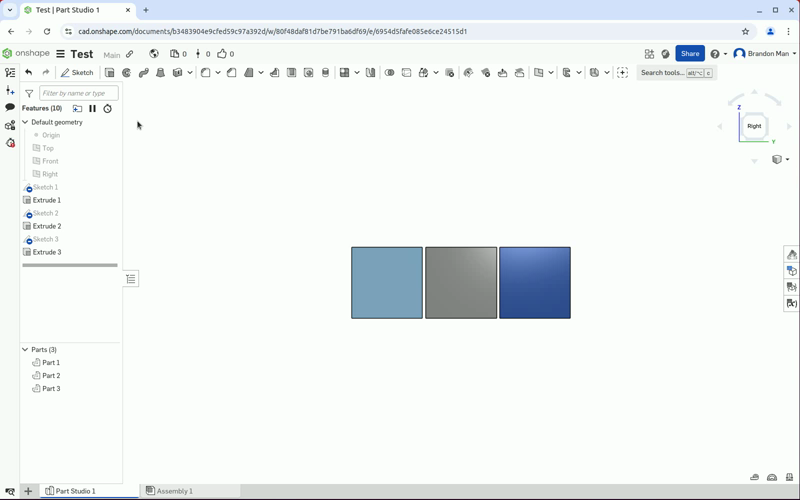
mouse_move(73, 189)
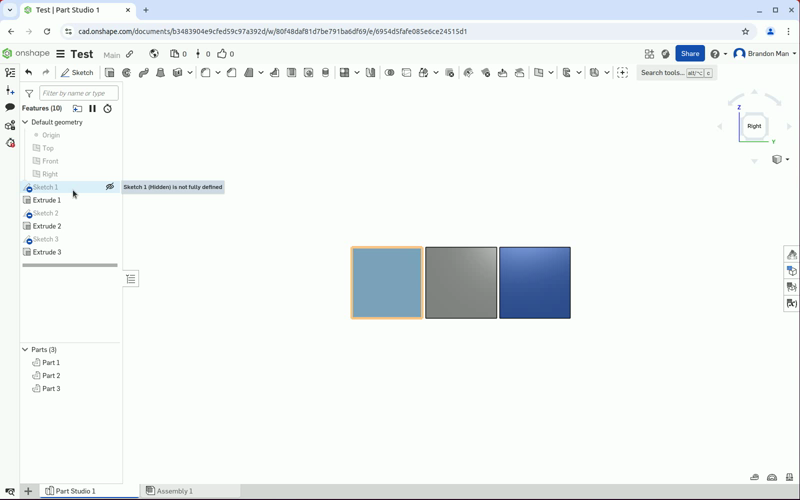
click(73, 189)
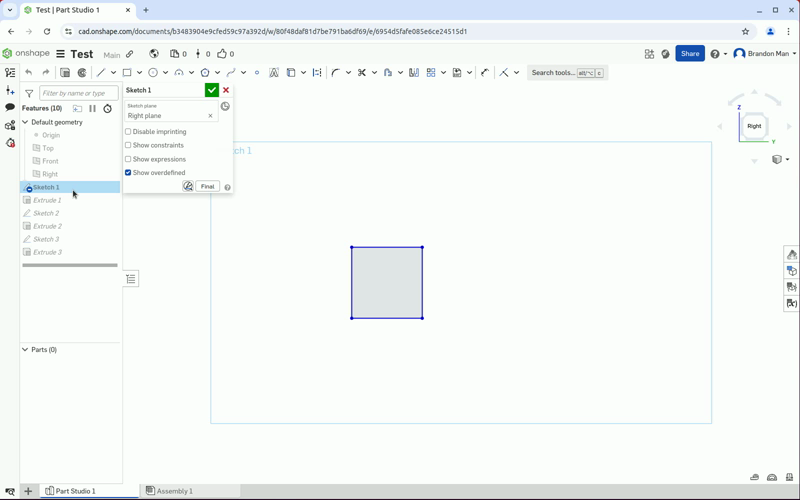
mouse_move(229, 92)
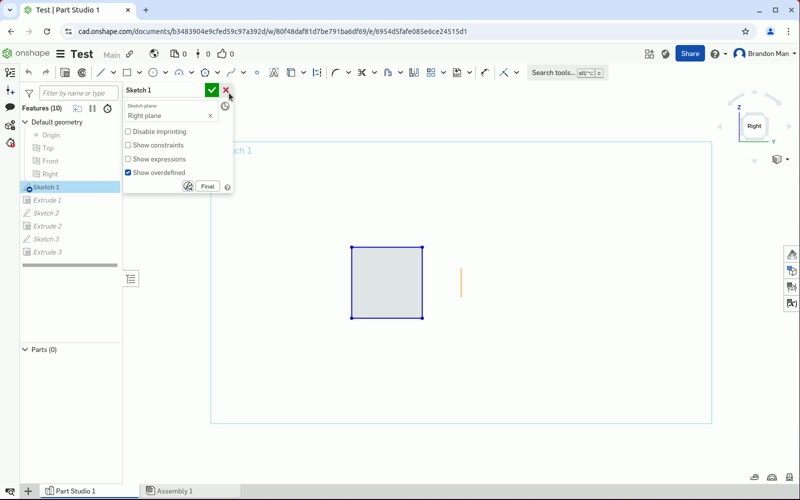
click(229, 92)
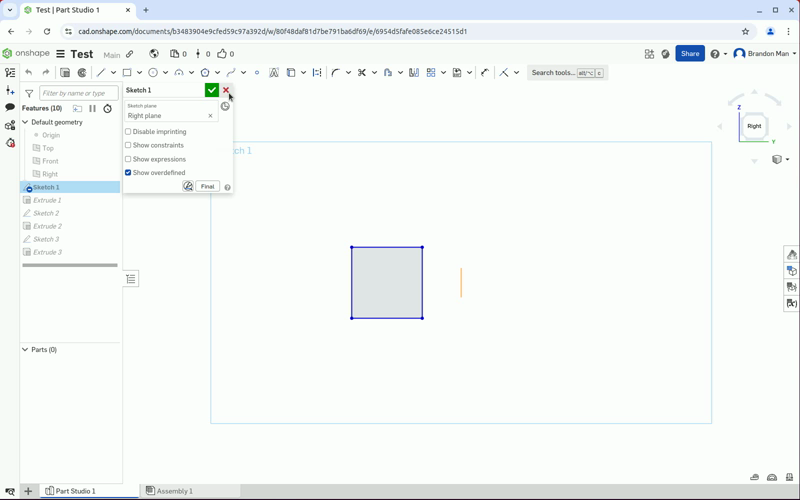
key(shift+s)
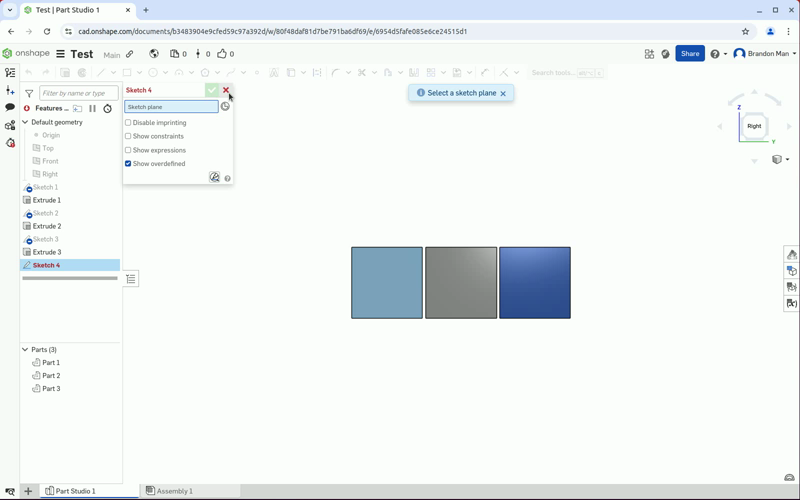
mouse_move(73, 176)
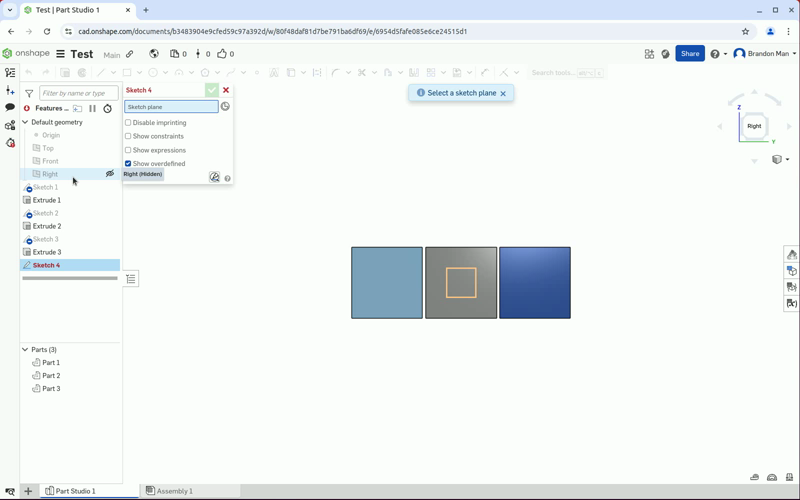
click(73, 176)
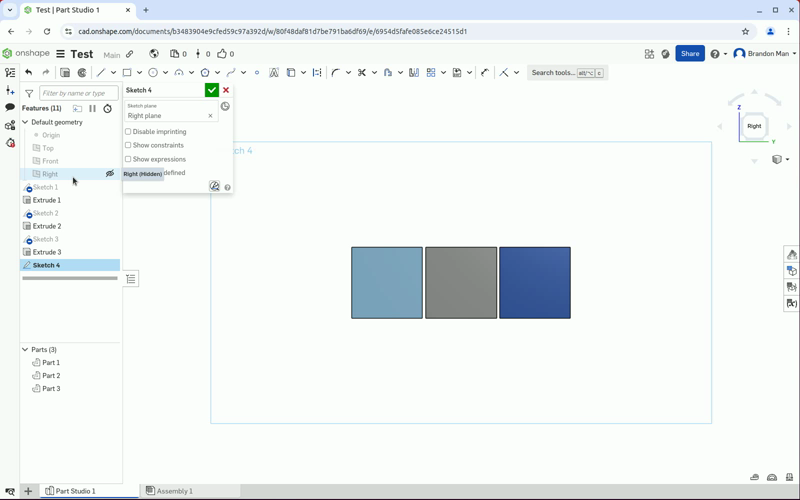
mouse_move(73, 352)
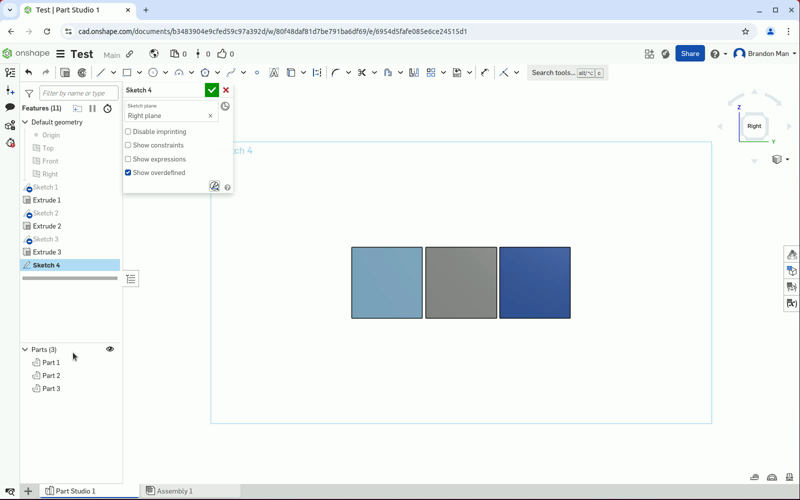
key(y)
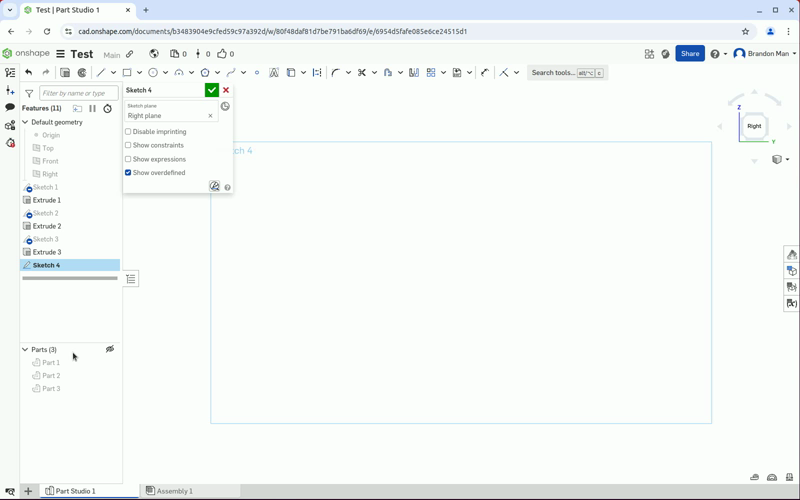
key(l)
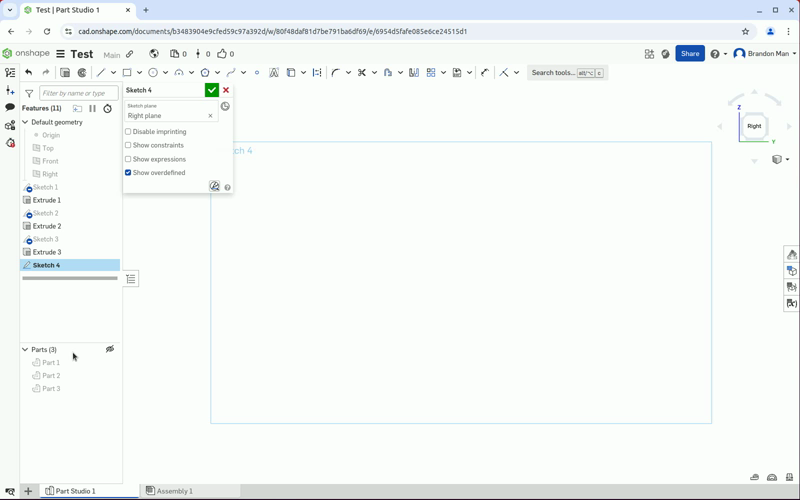
key_down(shift)
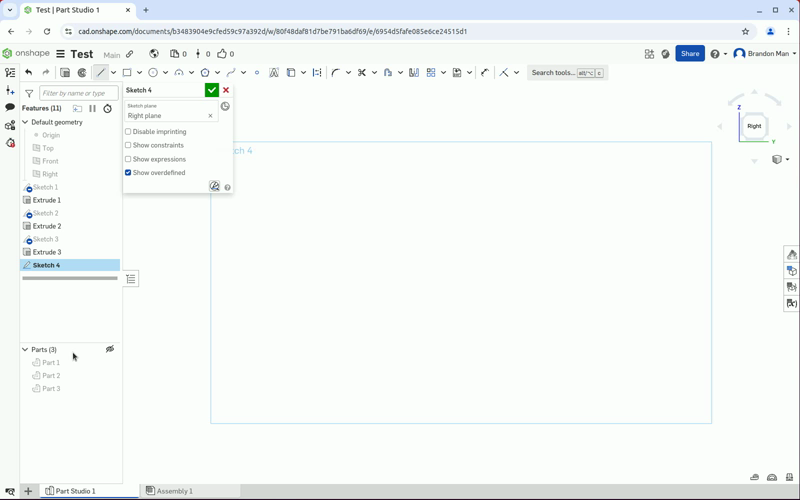
mouse_move(348, 320)
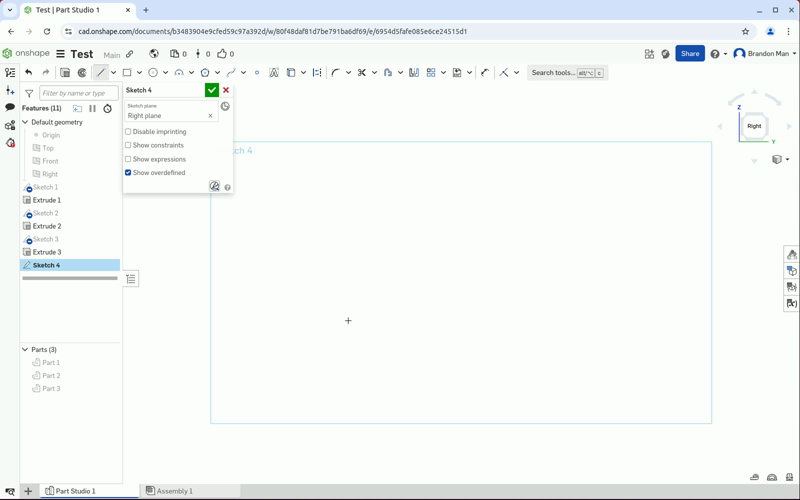
click(348, 320)
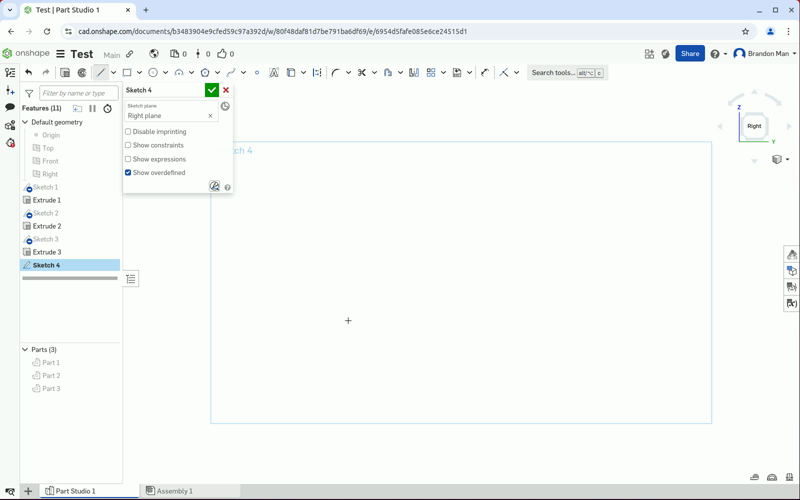
key_up(shift)
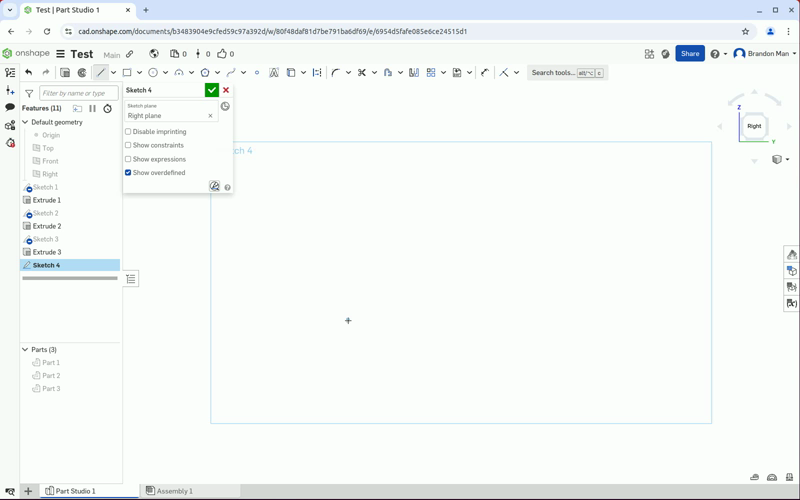
key_down(shift)
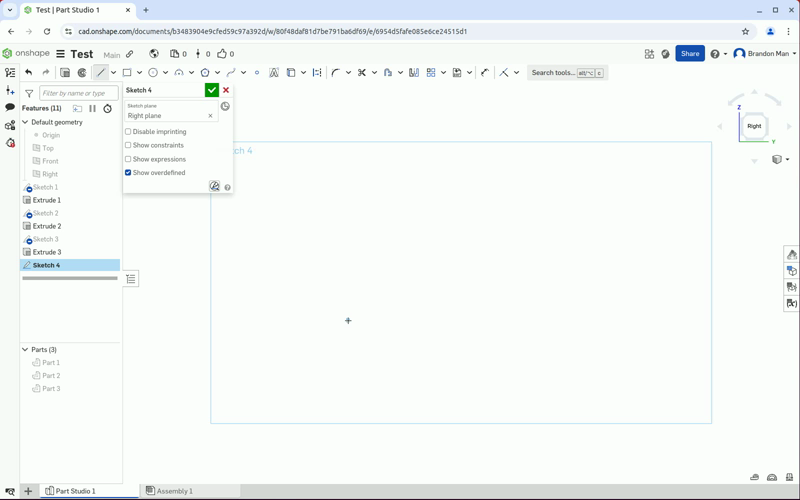
mouse_move(572, 320)
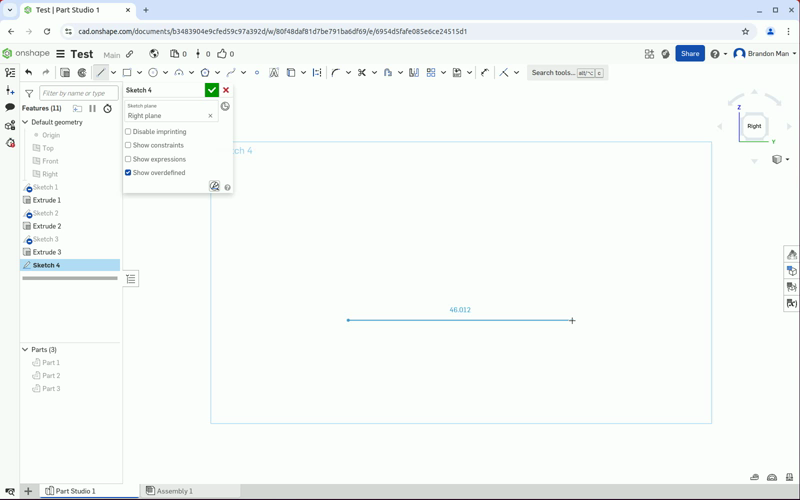
click(572, 320)
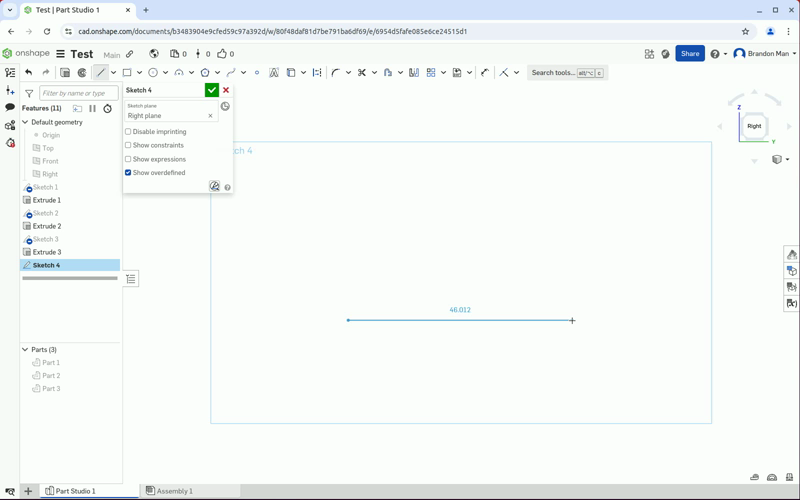
key_up(shift)
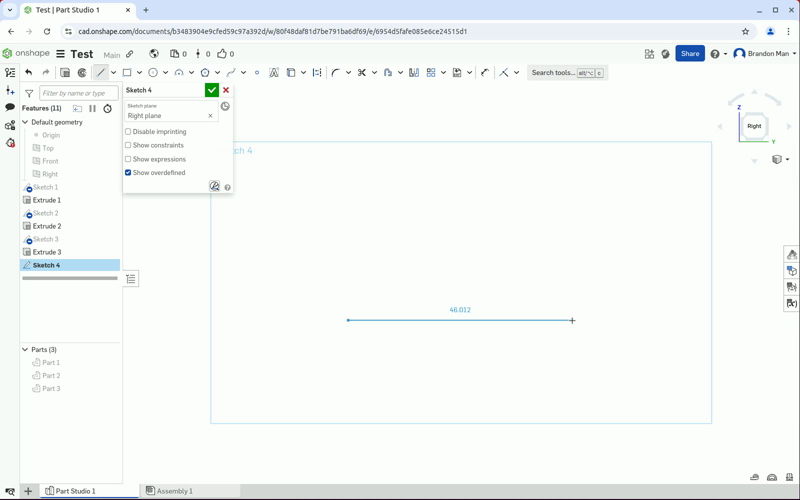
key_down(shift)
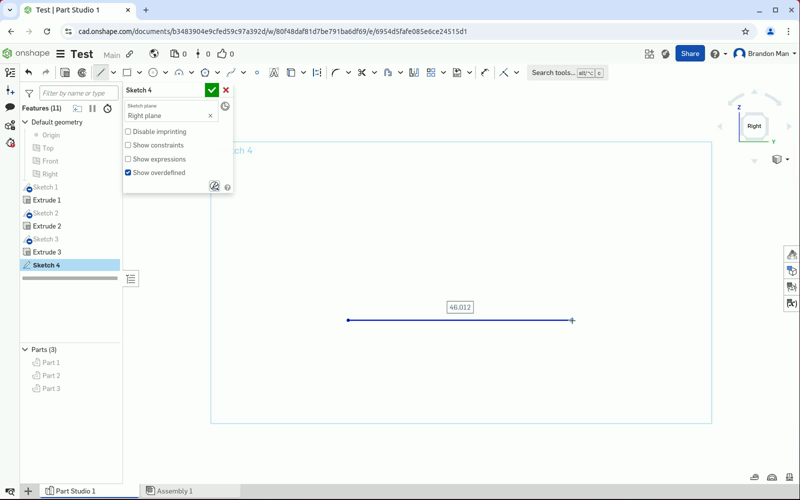
mouse_move(572, 245)
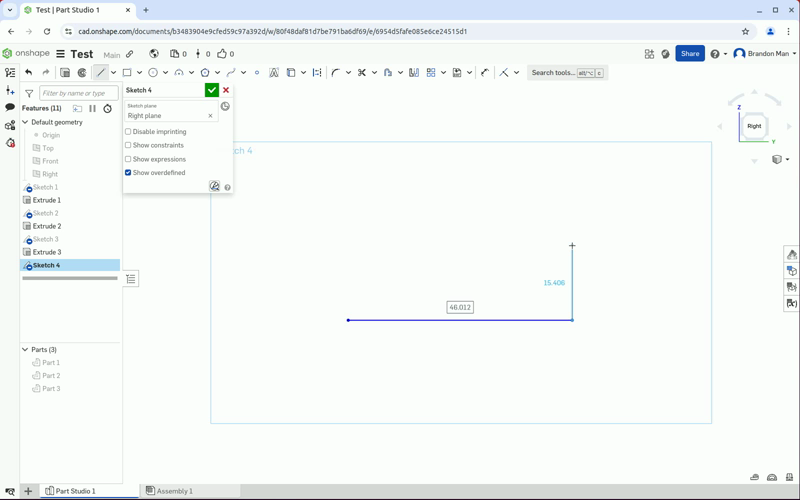
click(572, 245)
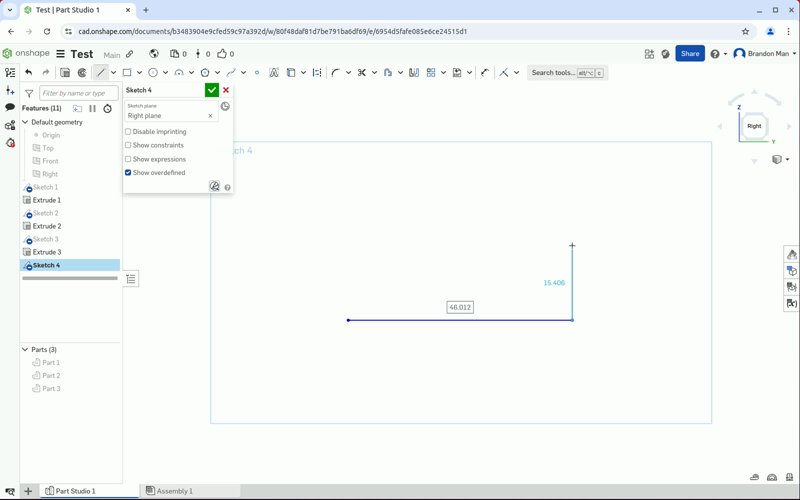
key_up(shift)
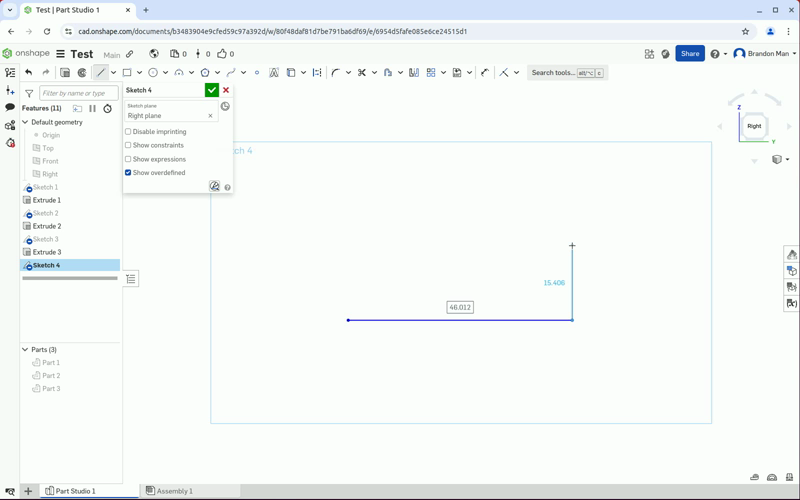
key_down(shift)
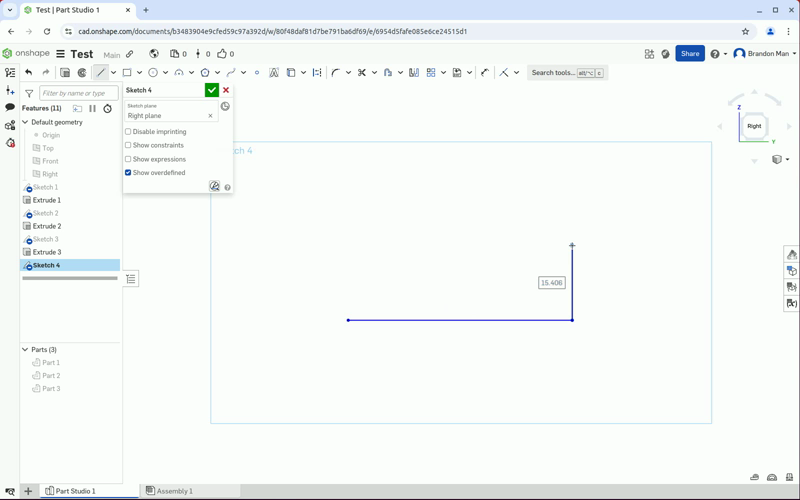
mouse_move(348, 245)
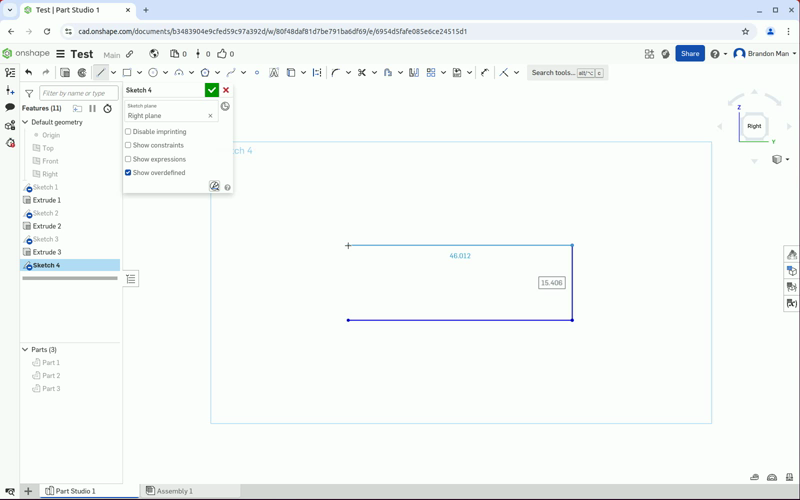
click(348, 245)
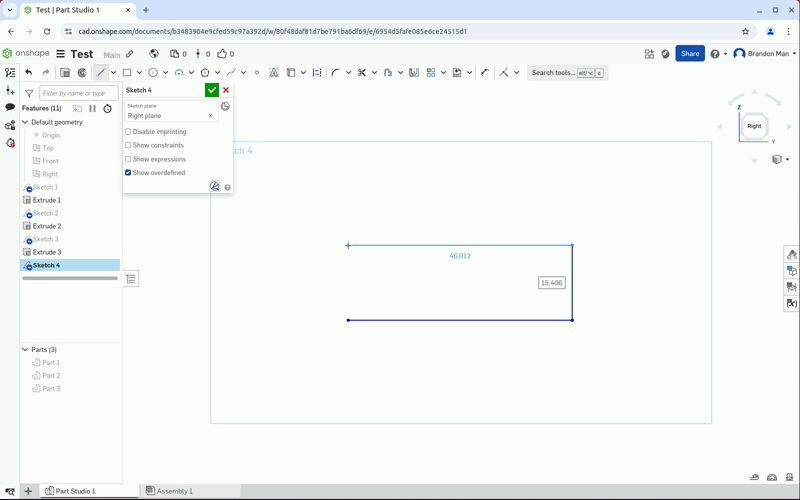
key_up(shift)
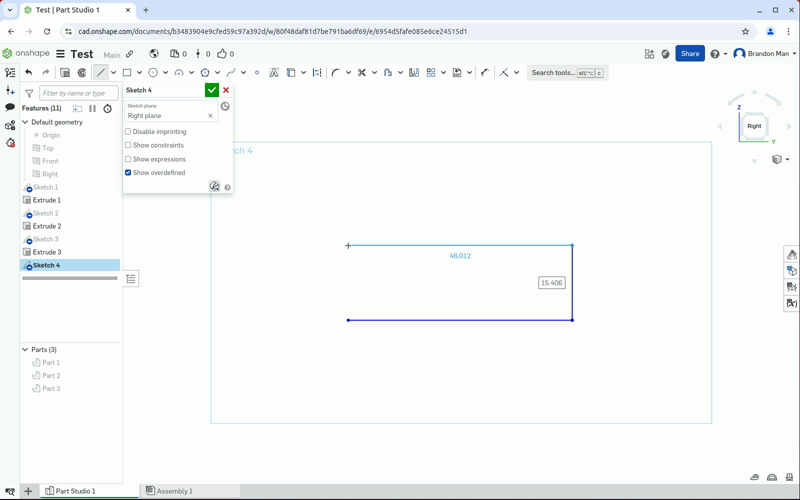
key_down(shift)
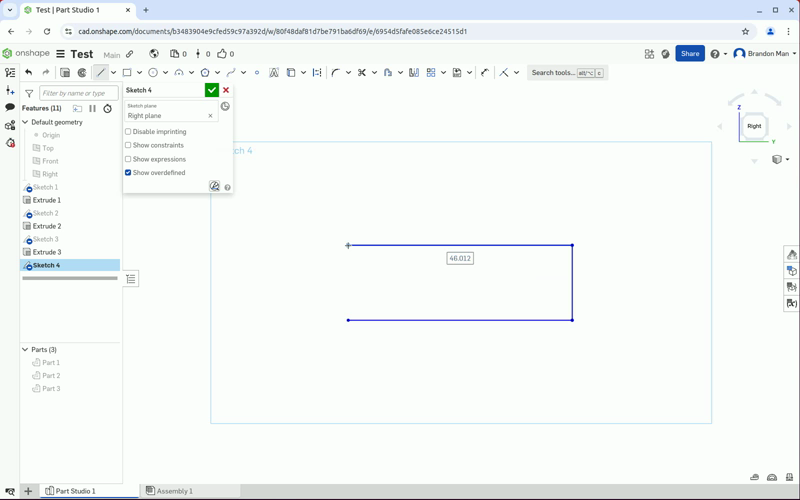
mouse_move(348, 320)
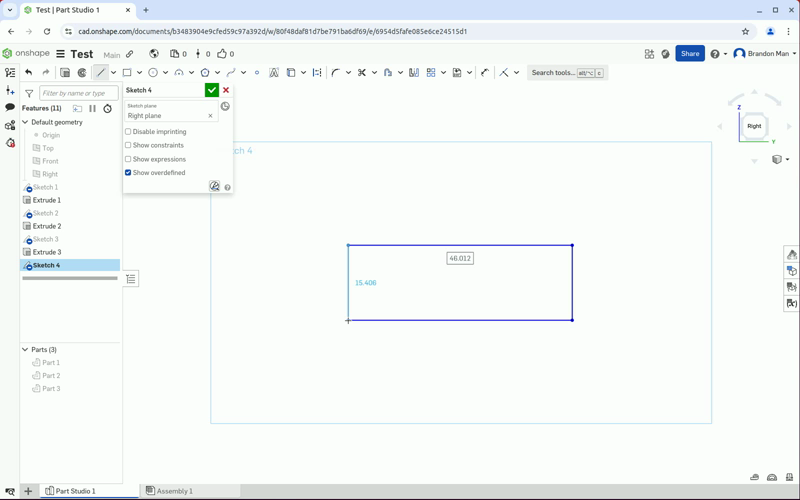
key_up(shift)
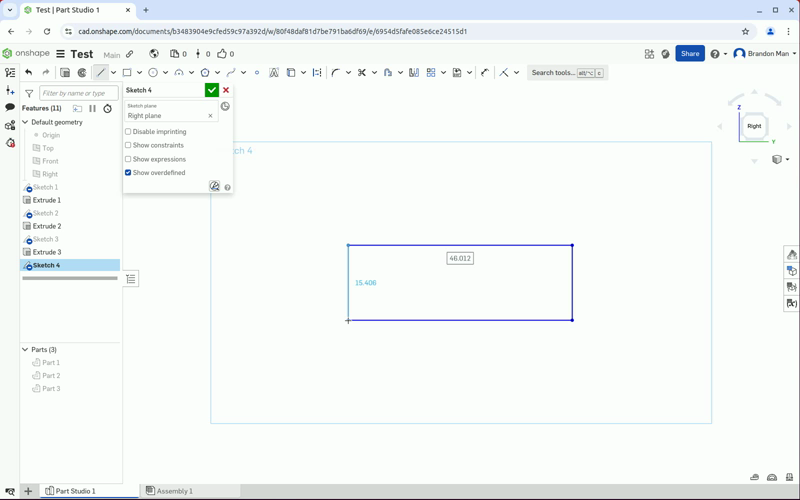
click(348, 320)
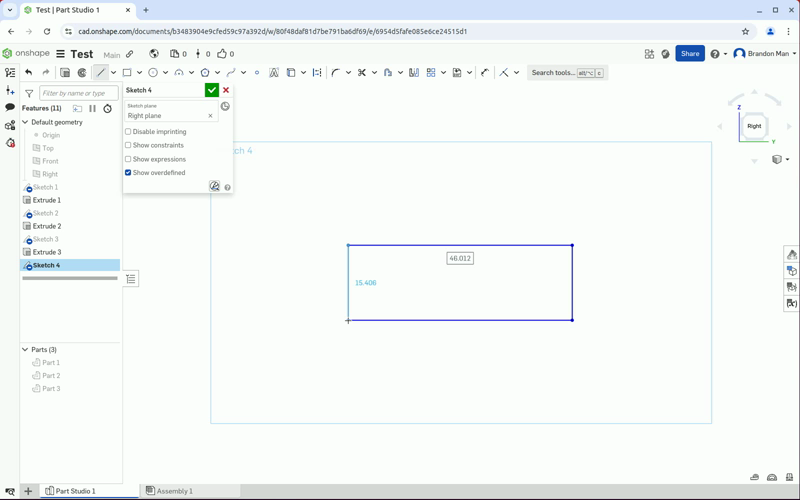
key(esc)
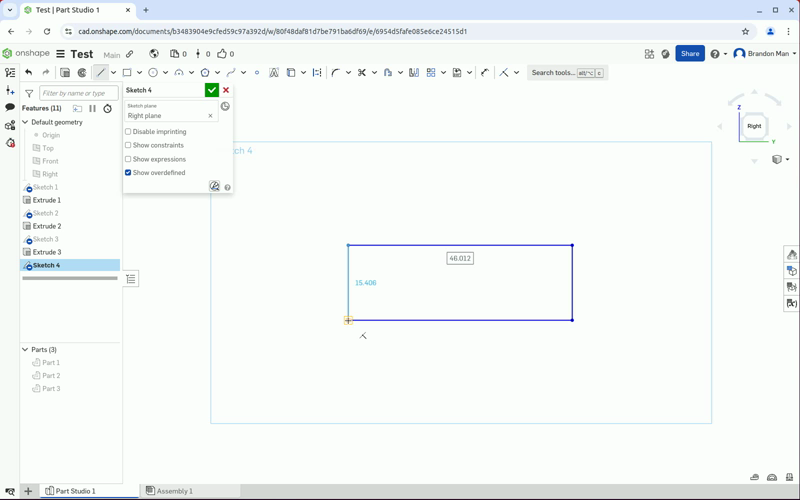
key(l)
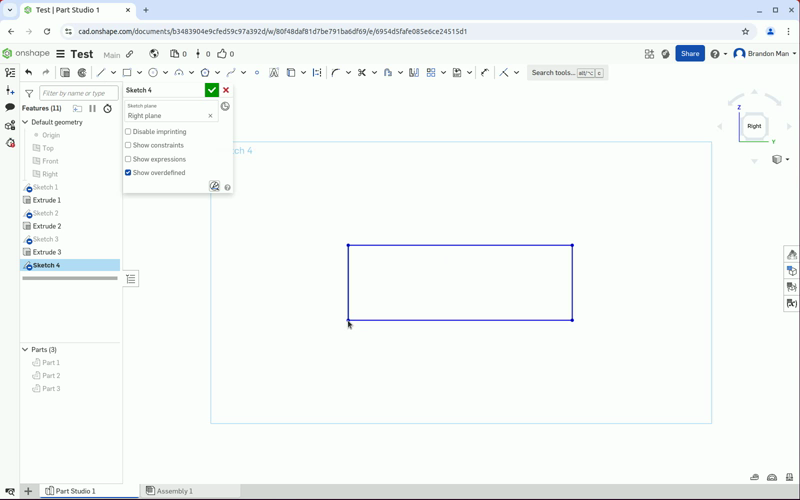
key_down(shift)
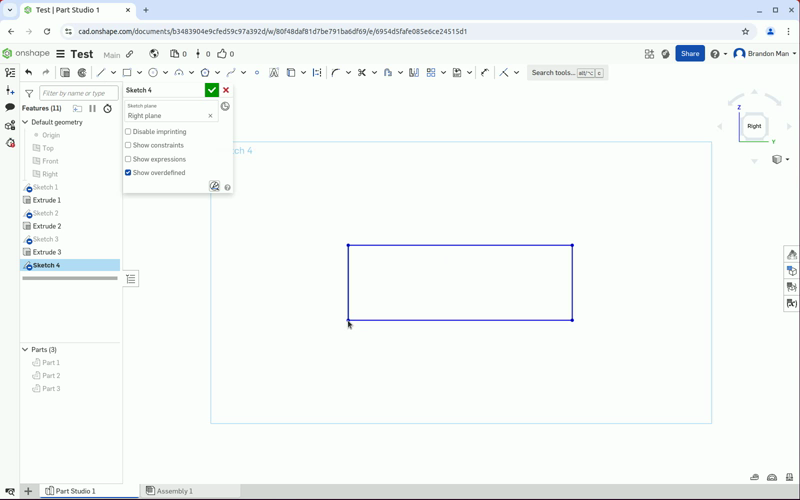
mouse_move(353, 318)
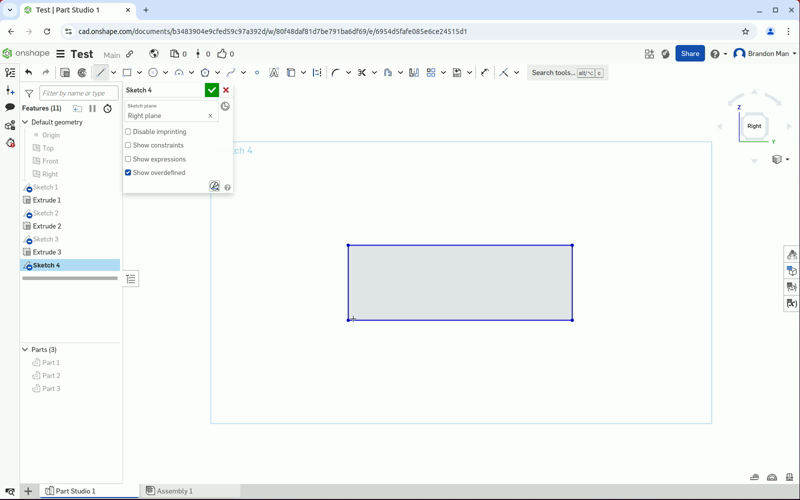
click(353, 318)
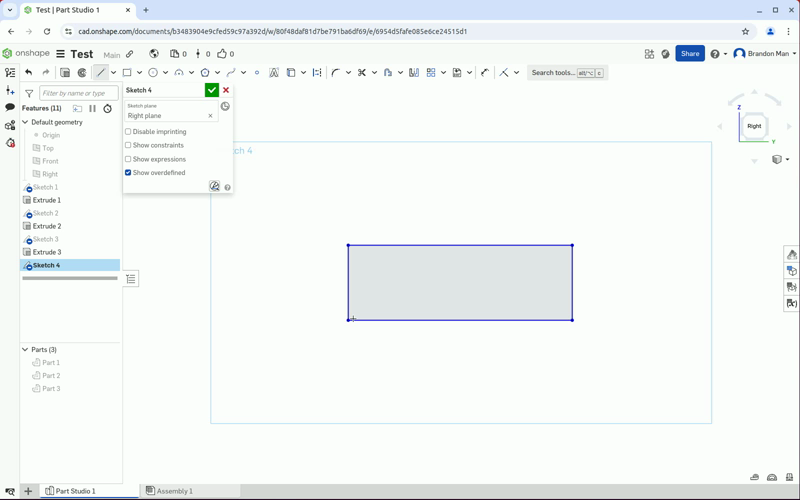
key_up(shift)
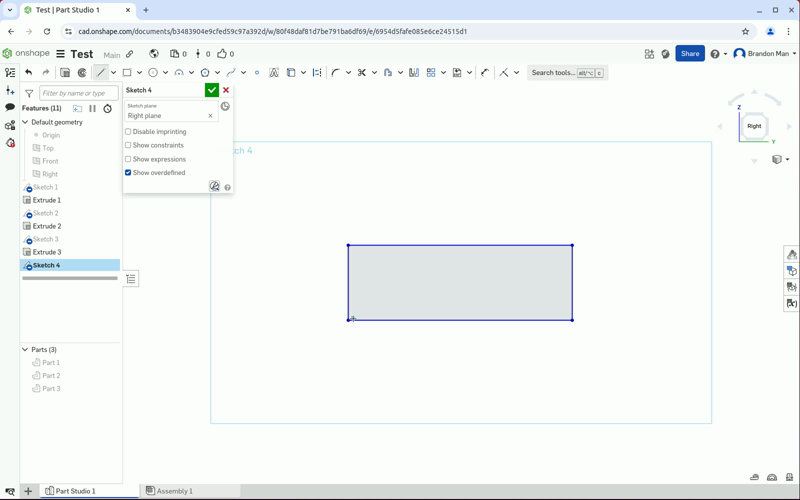
key_down(shift)
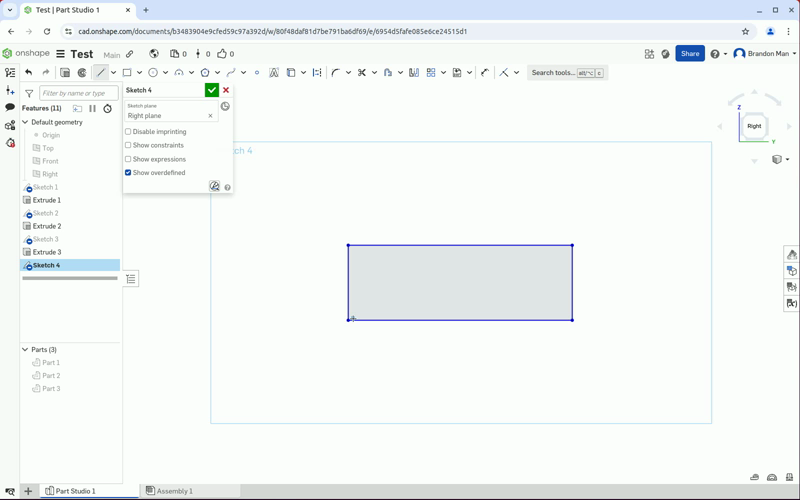
mouse_move(421, 318)
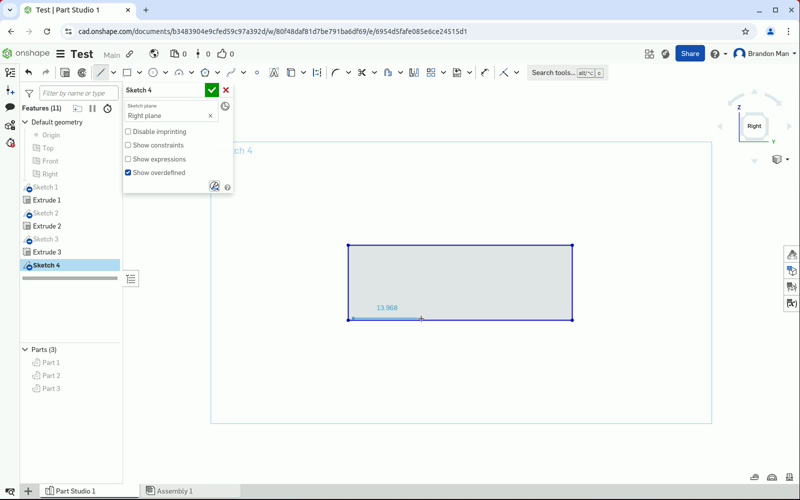
click(421, 318)
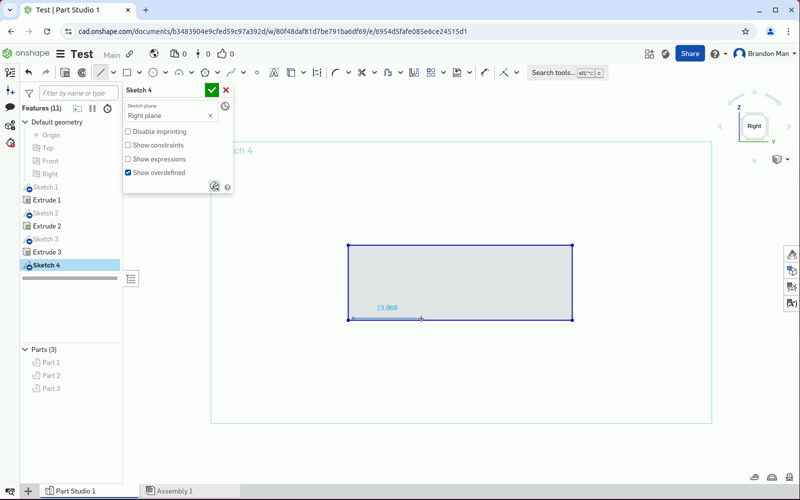
key_up(shift)
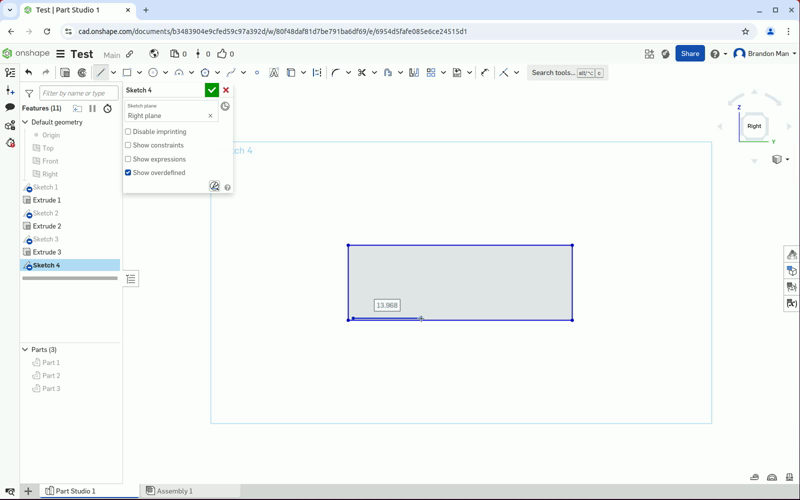
key_down(shift)
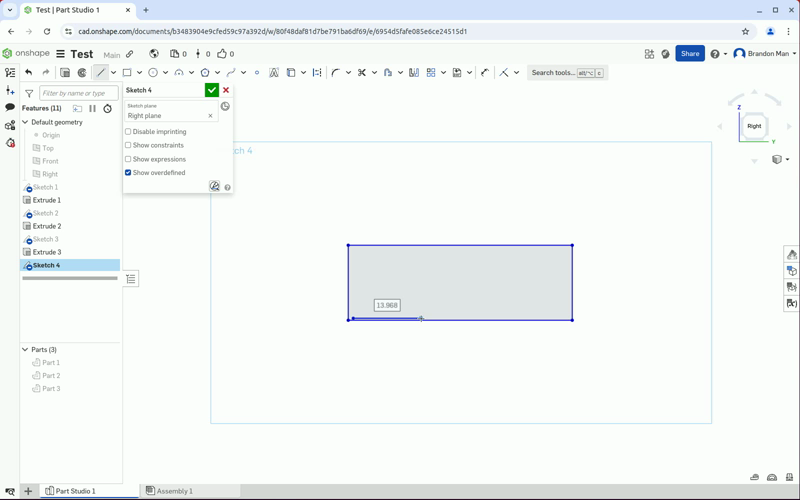
mouse_move(421, 247)
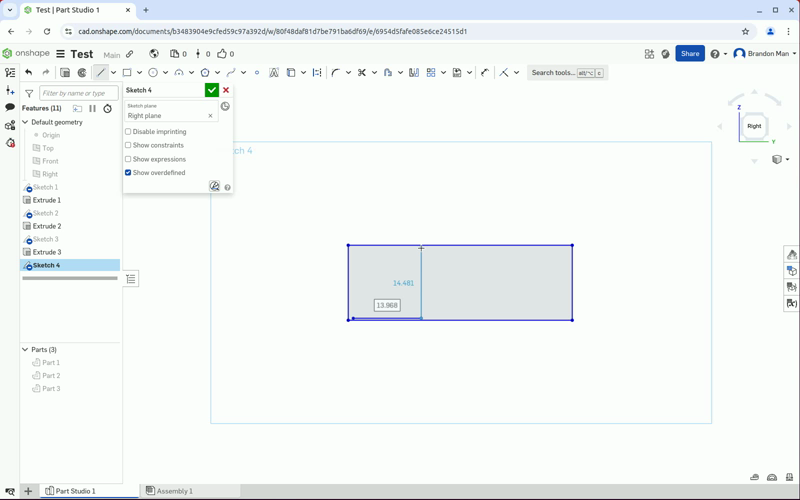
click(421, 247)
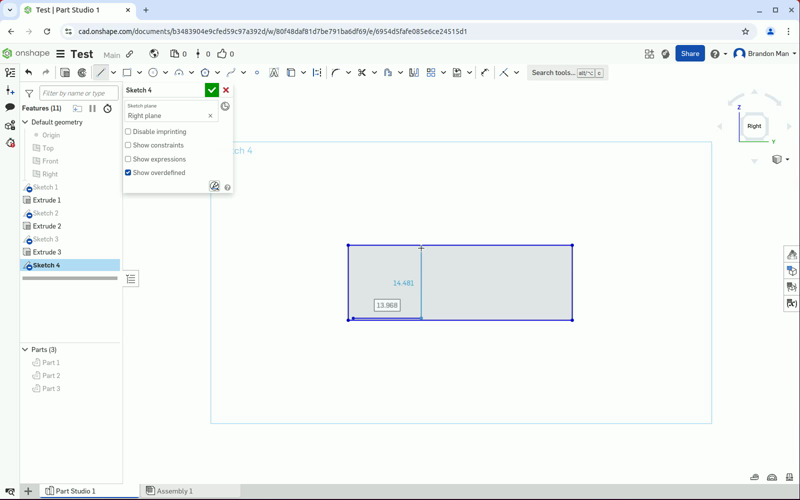
key_up(shift)
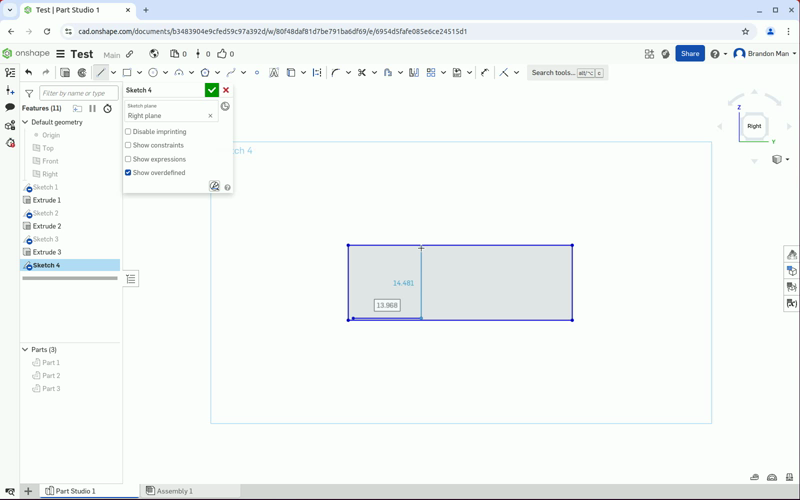
key_down(shift)
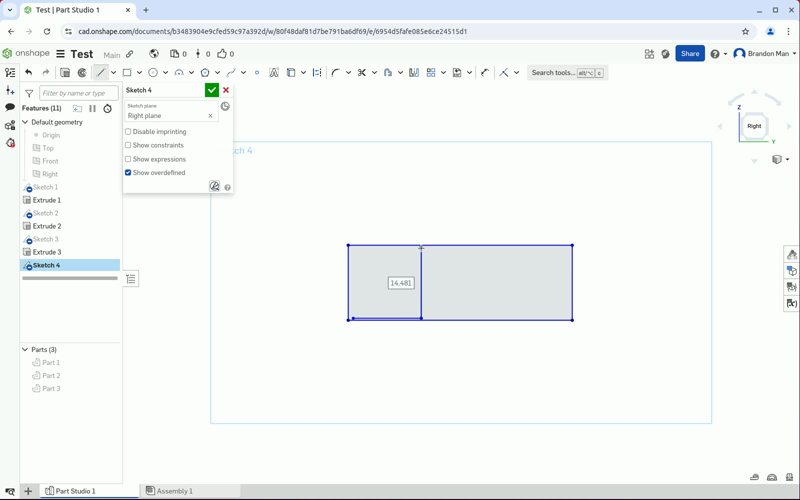
mouse_move(353, 247)
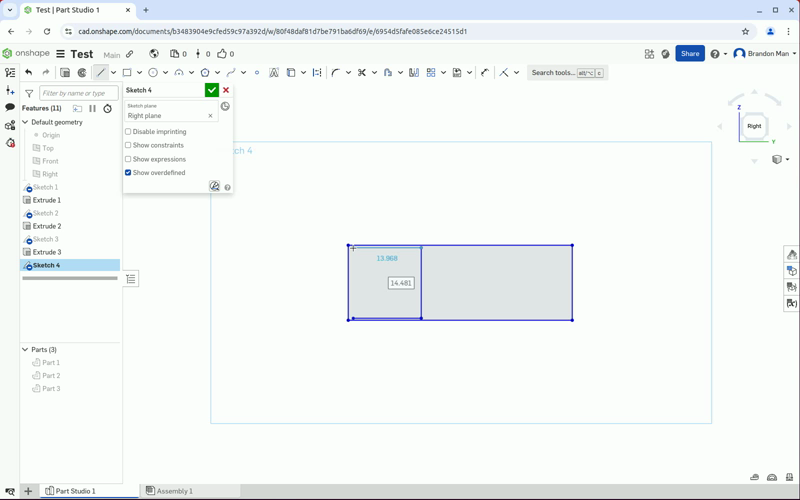
click(353, 247)
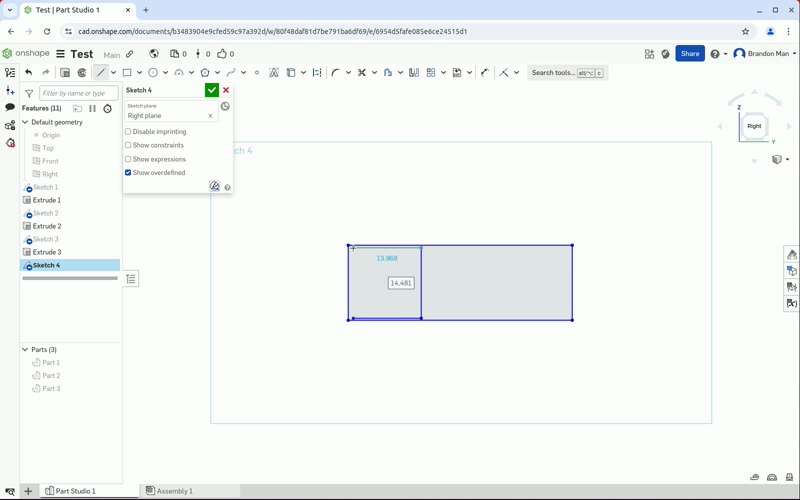
key_up(shift)
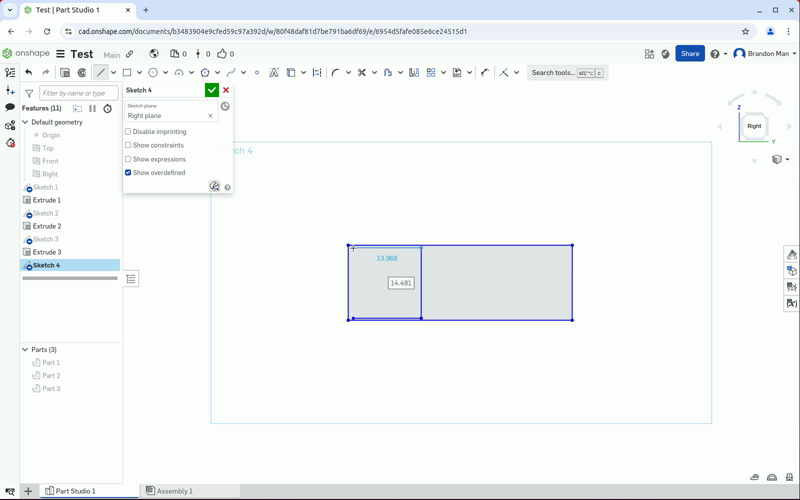
key_down(shift)
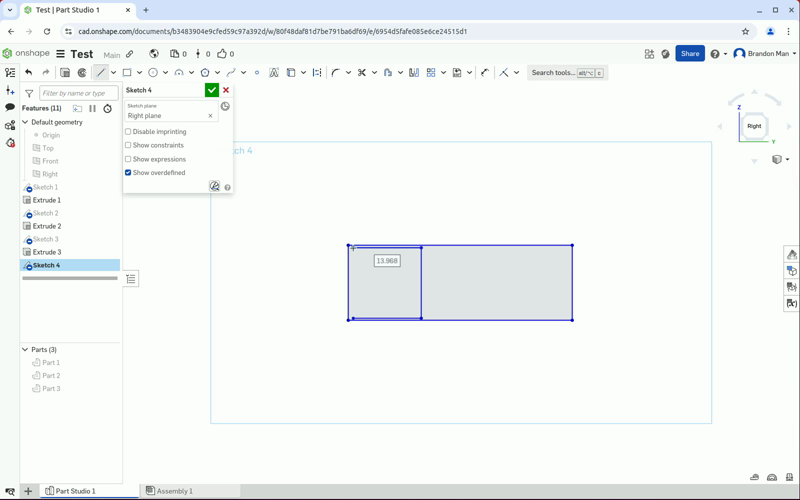
mouse_move(353, 318)
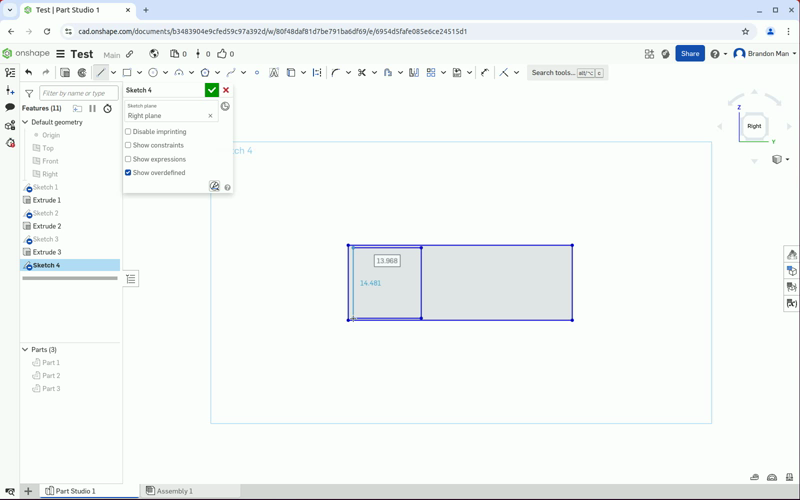
key_up(shift)
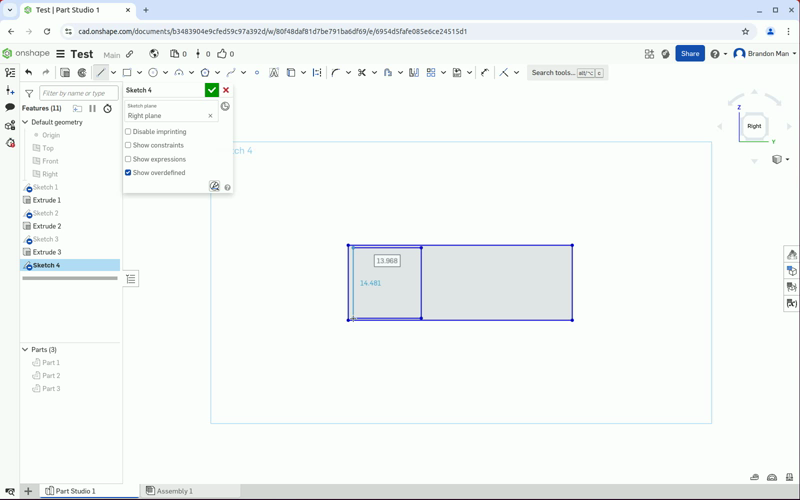
click(353, 318)
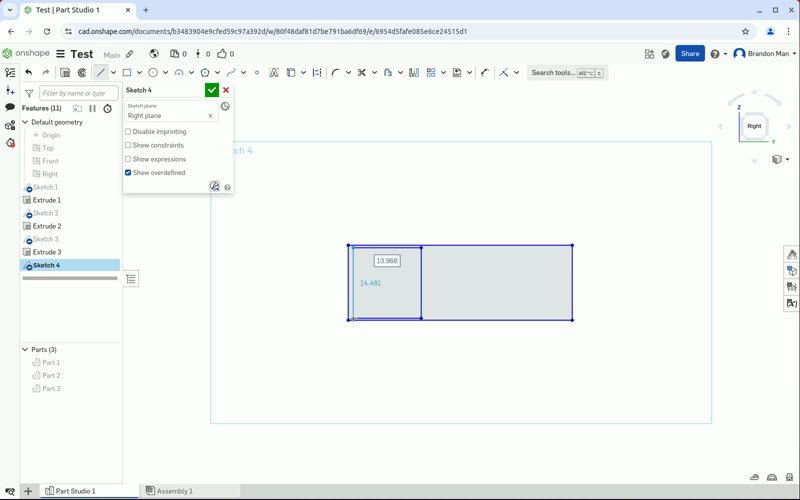
key(esc)
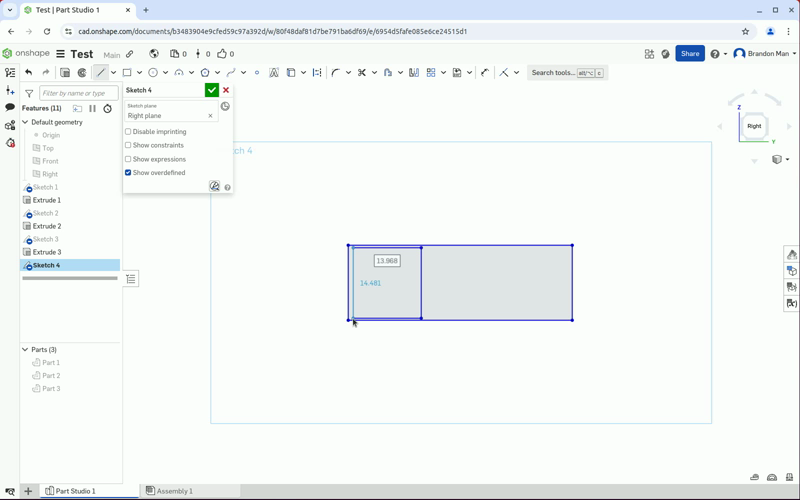
key(l)
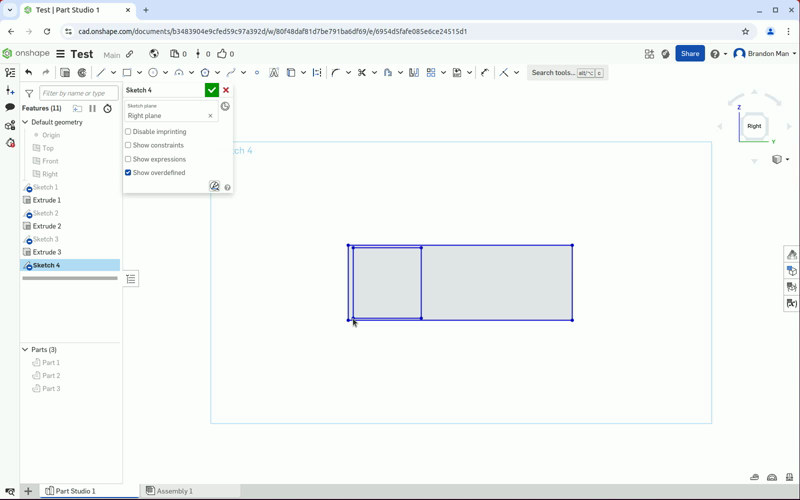
key_down(shift)
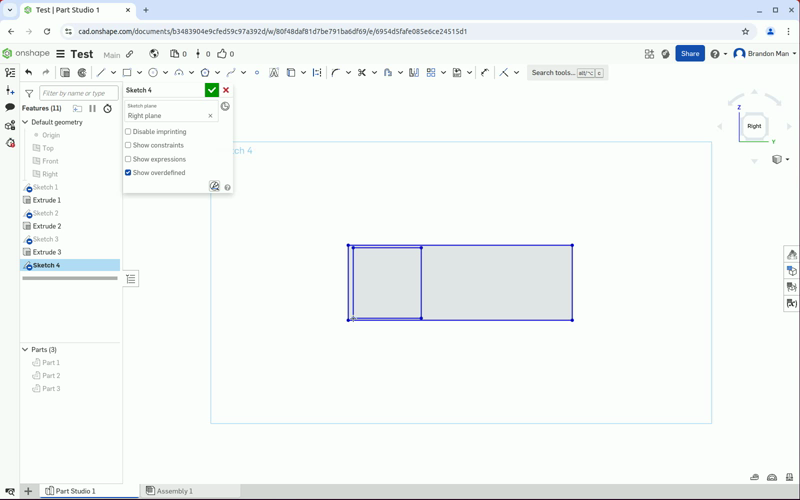
mouse_move(426, 318)
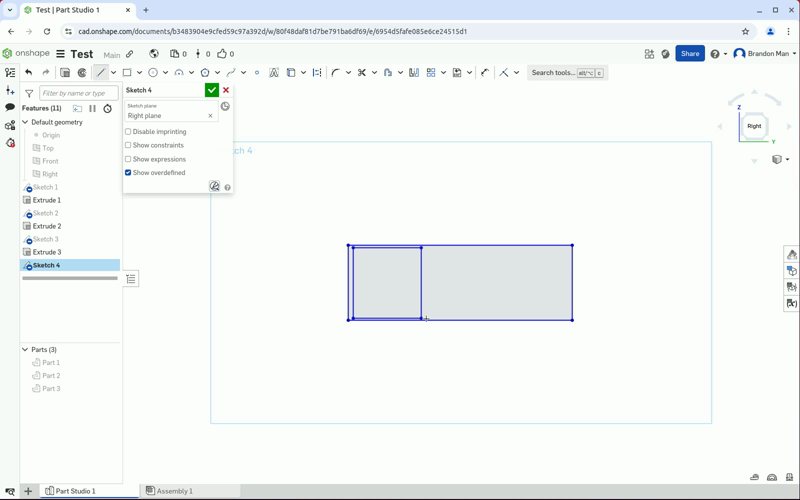
click(426, 318)
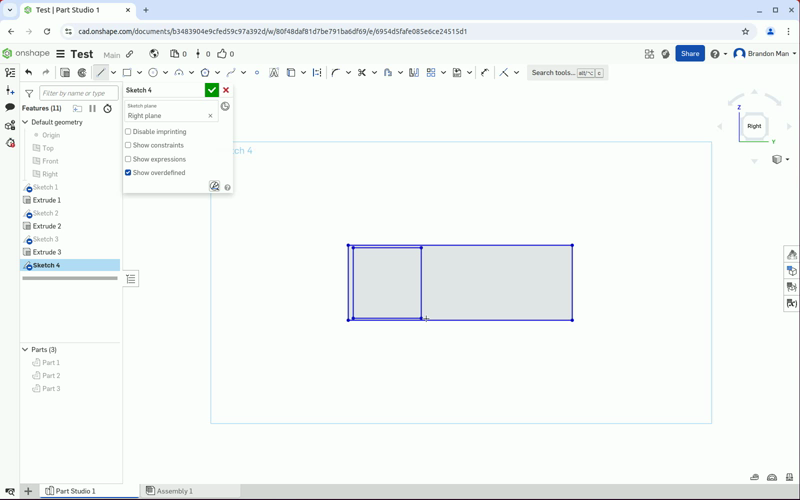
key_up(shift)
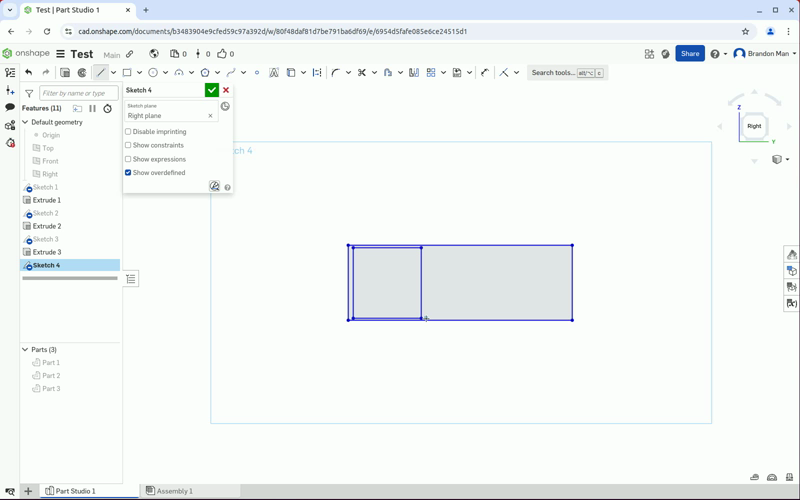
key_down(shift)
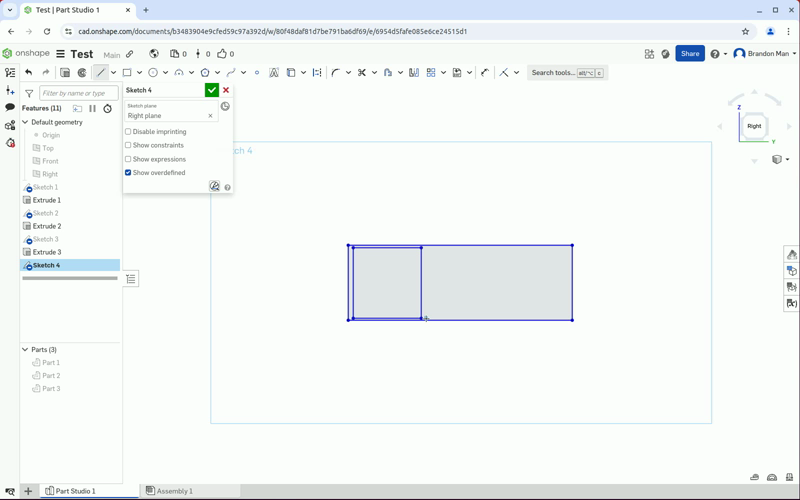
mouse_move(494, 318)
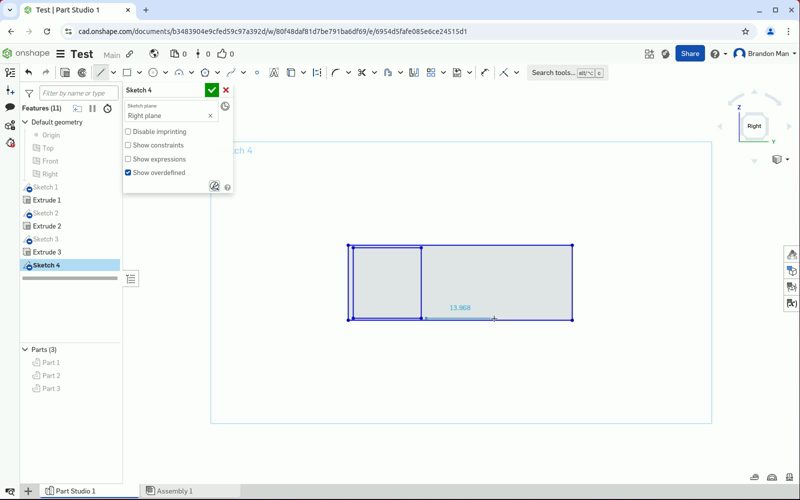
click(494, 318)
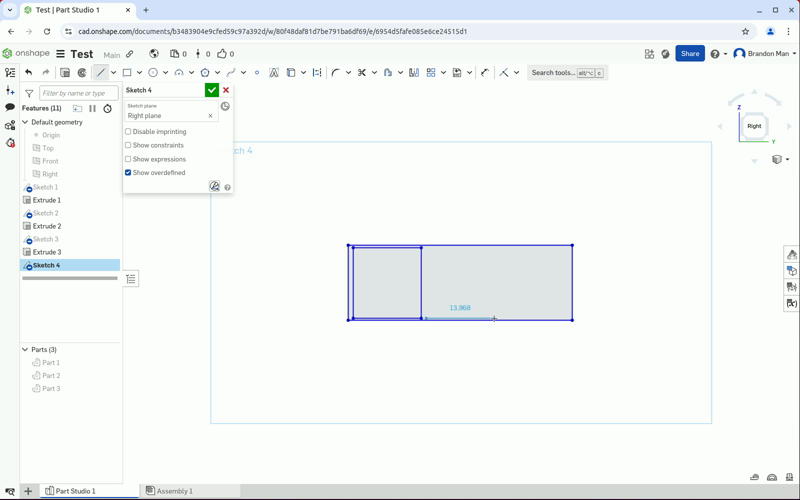
key_up(shift)
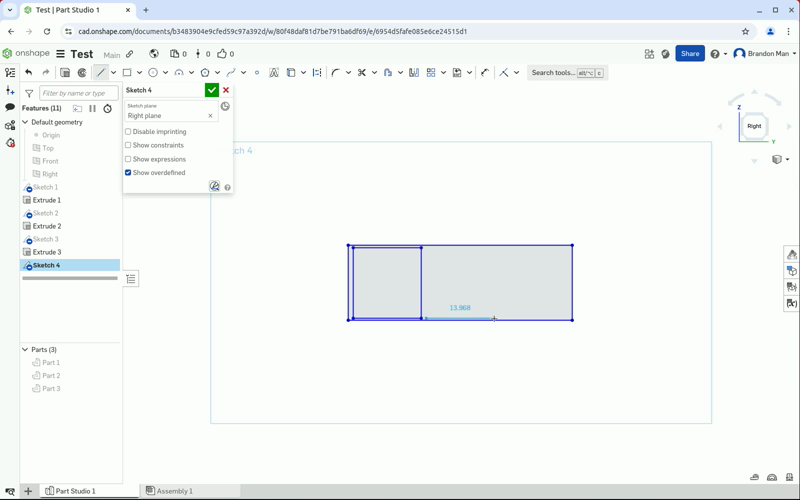
key_down(shift)
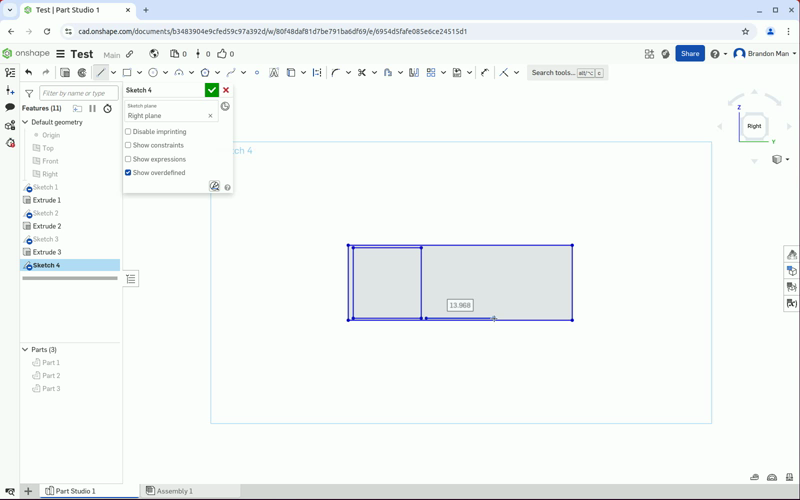
mouse_move(494, 247)
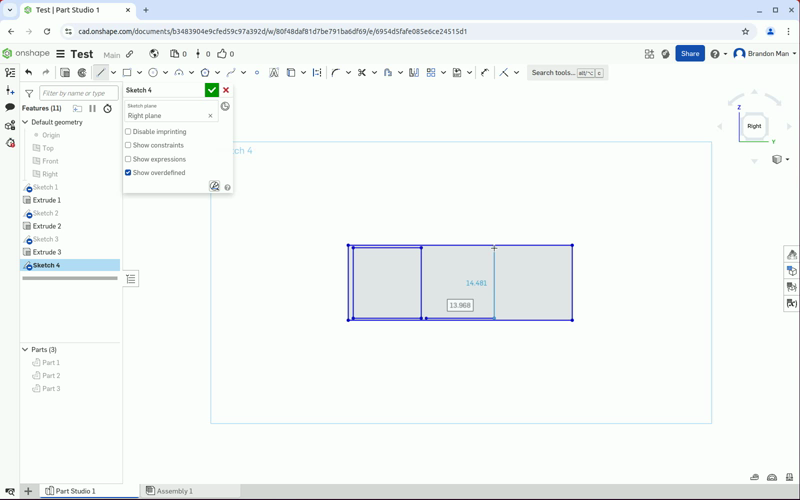
click(494, 247)
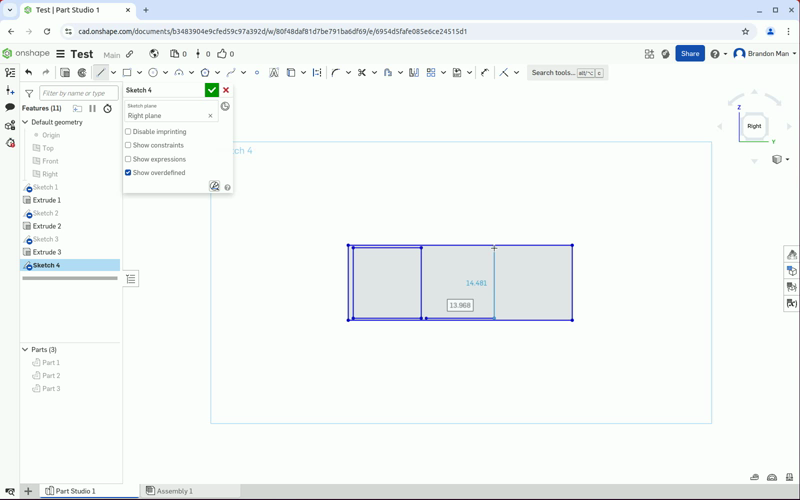
key_up(shift)
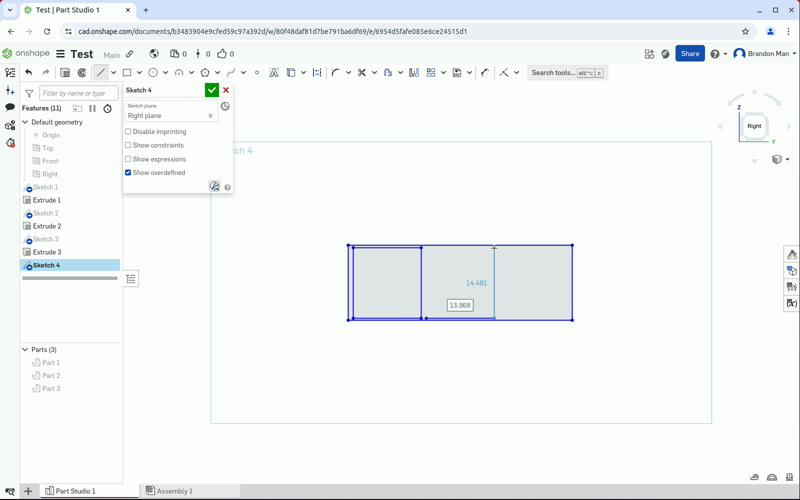
key_down(shift)
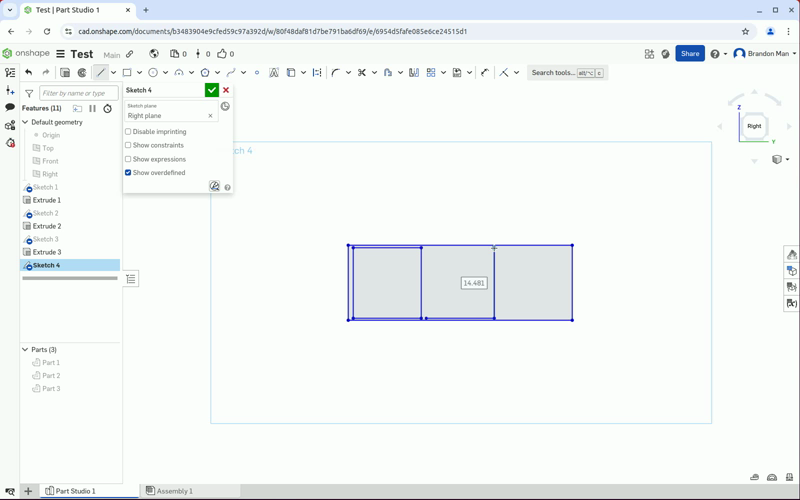
mouse_move(426, 247)
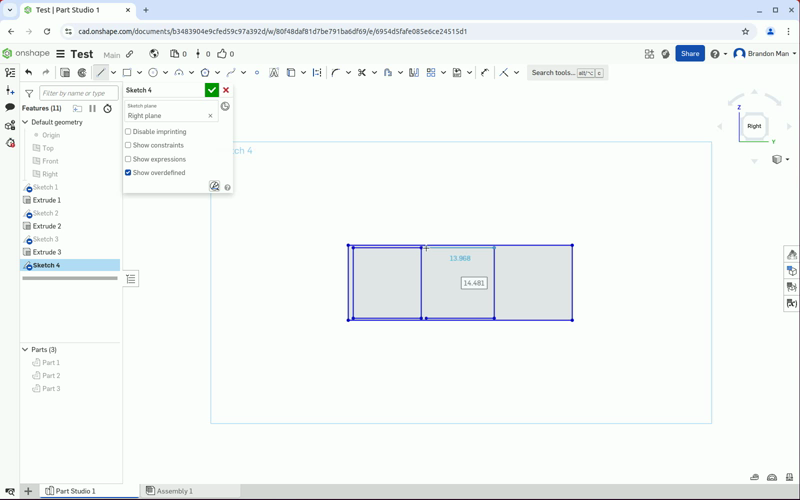
click(426, 247)
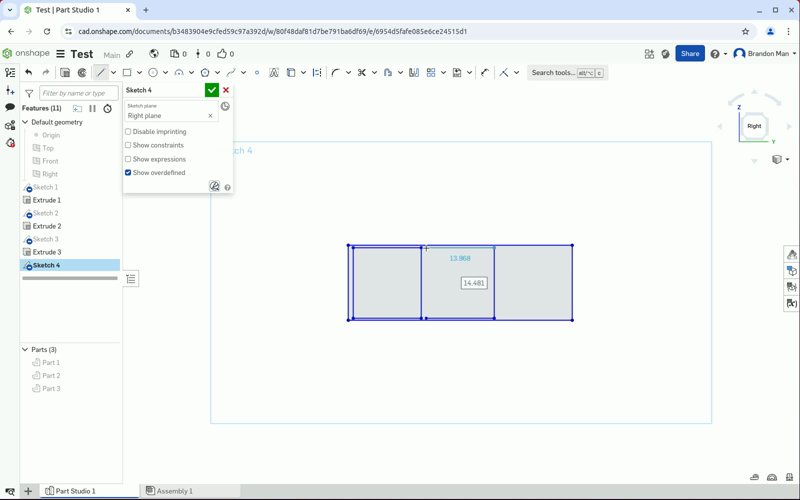
key_up(shift)
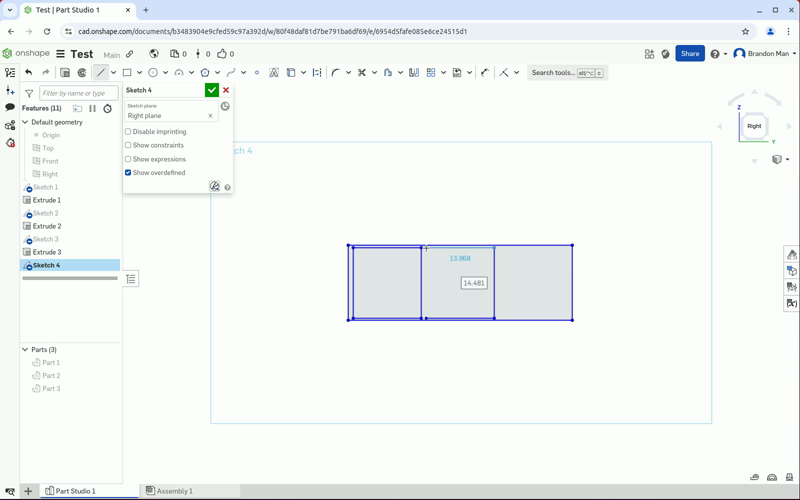
key_down(shift)
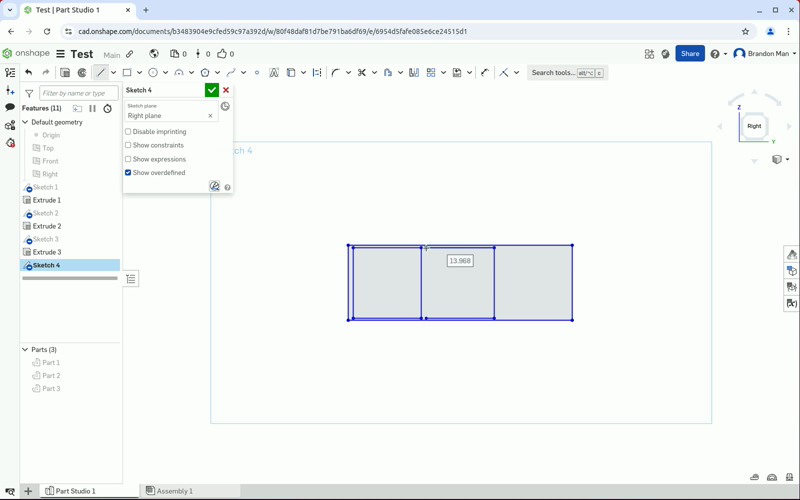
mouse_move(426, 318)
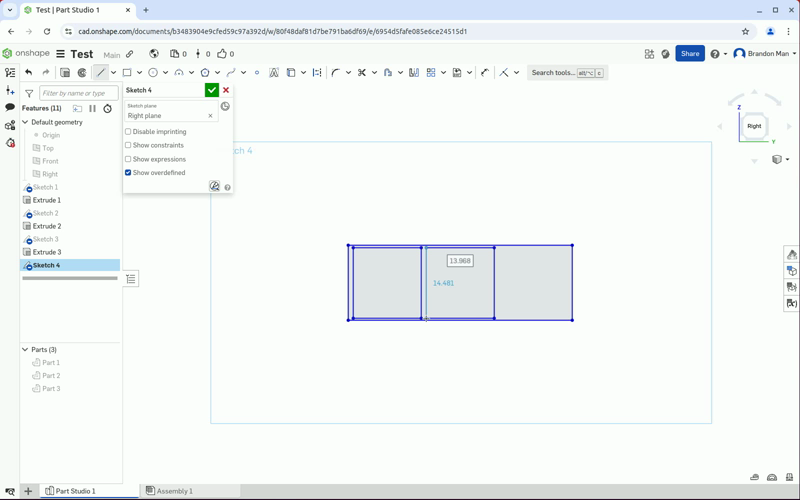
key_up(shift)
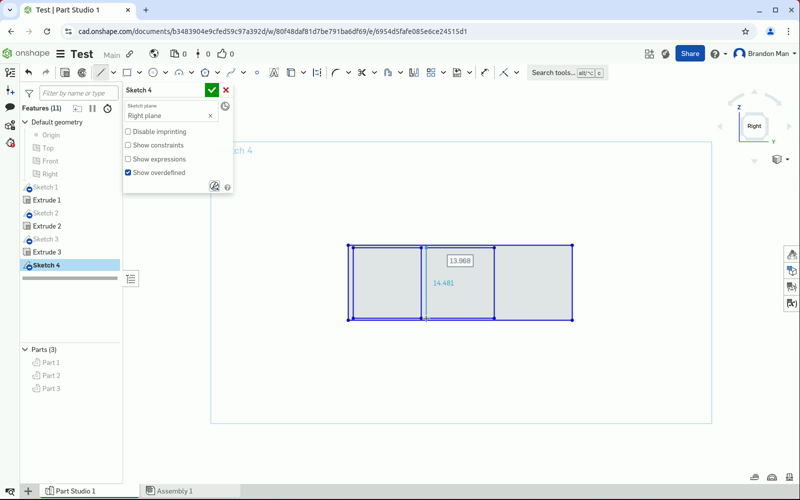
click(426, 318)
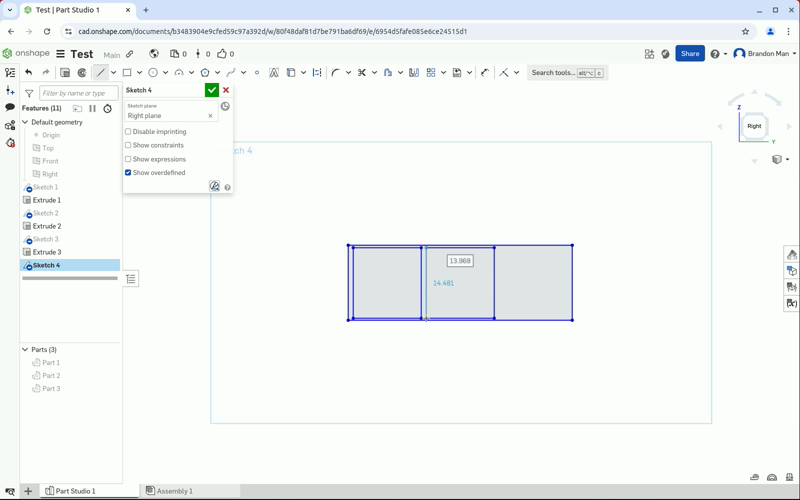
key(esc)
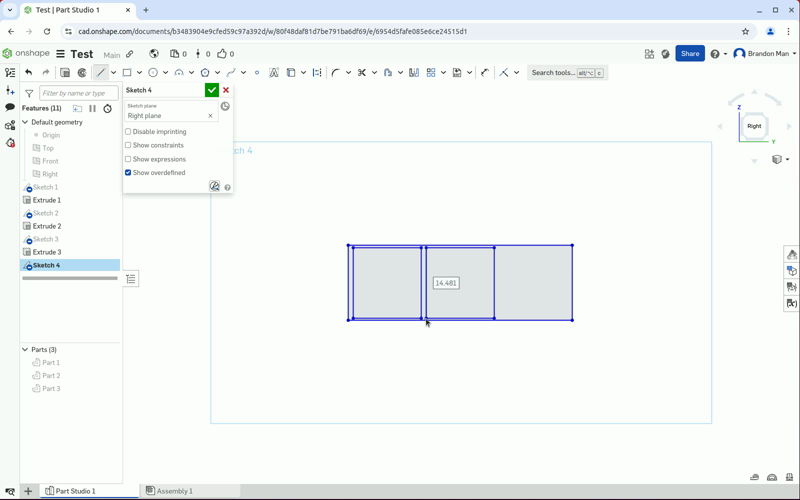
key(l)
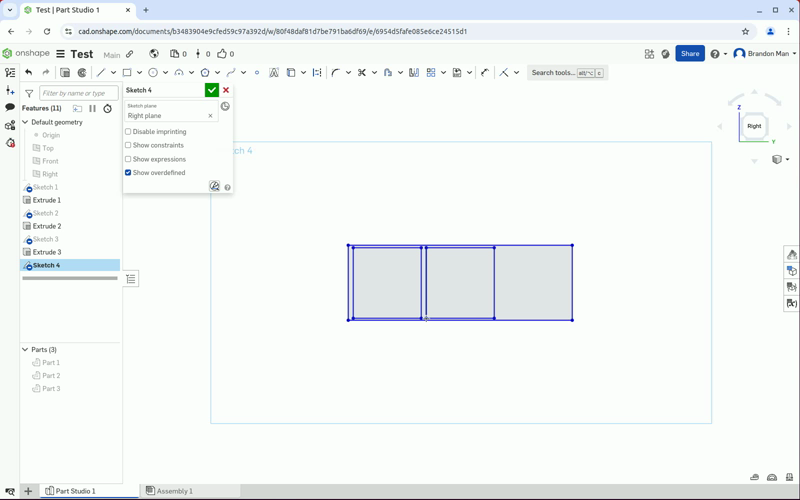
key_down(shift)
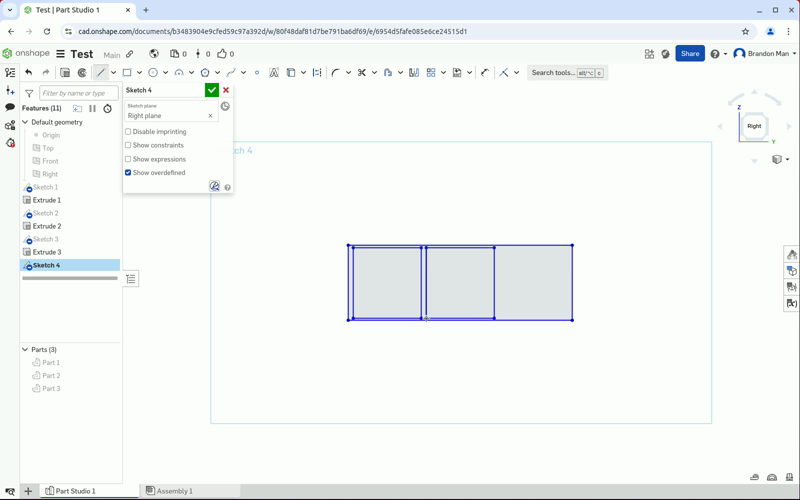
mouse_move(499, 318)
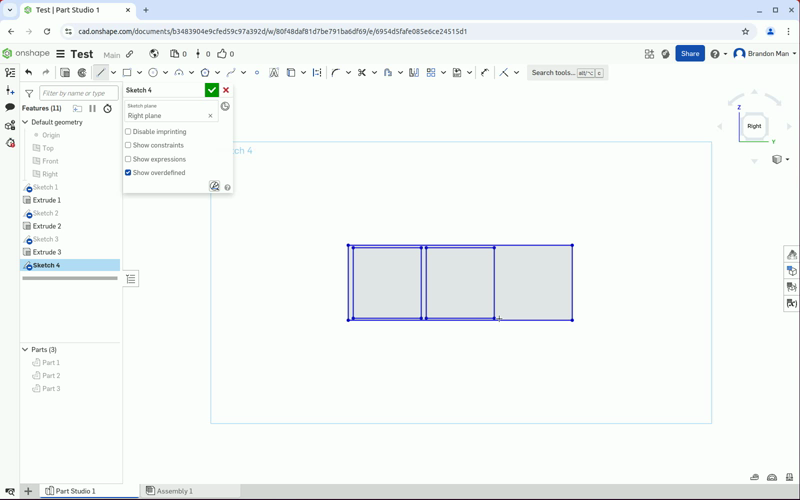
click(499, 318)
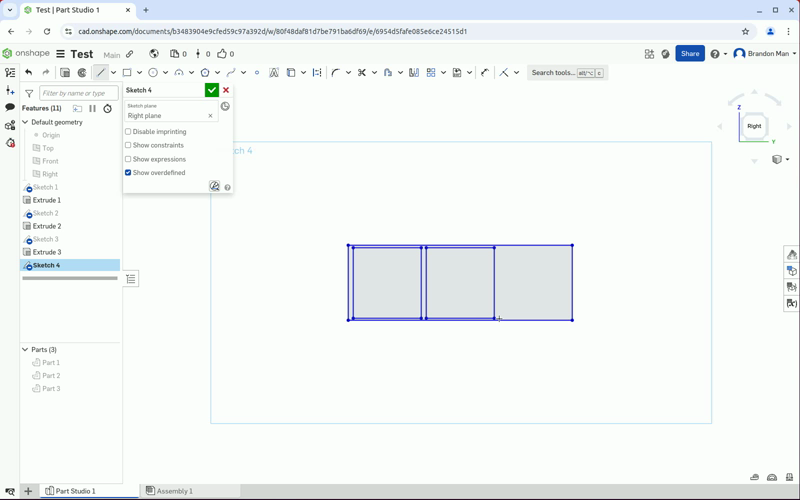
key_up(shift)
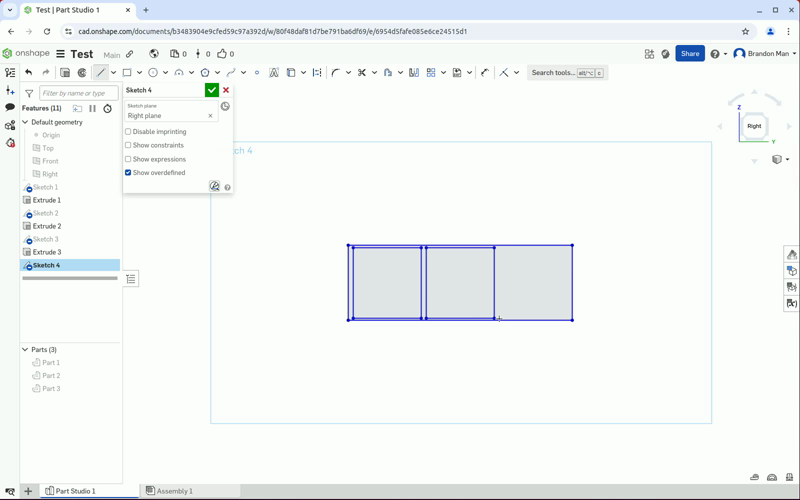
key_down(shift)
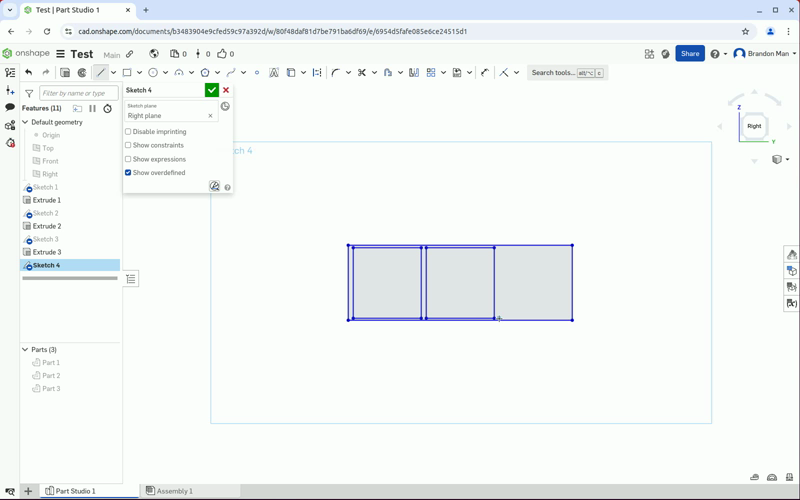
mouse_move(567, 318)
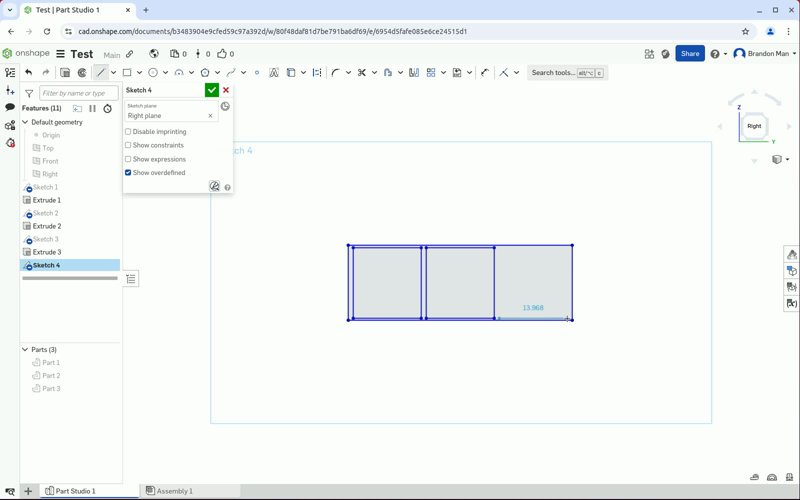
click(567, 318)
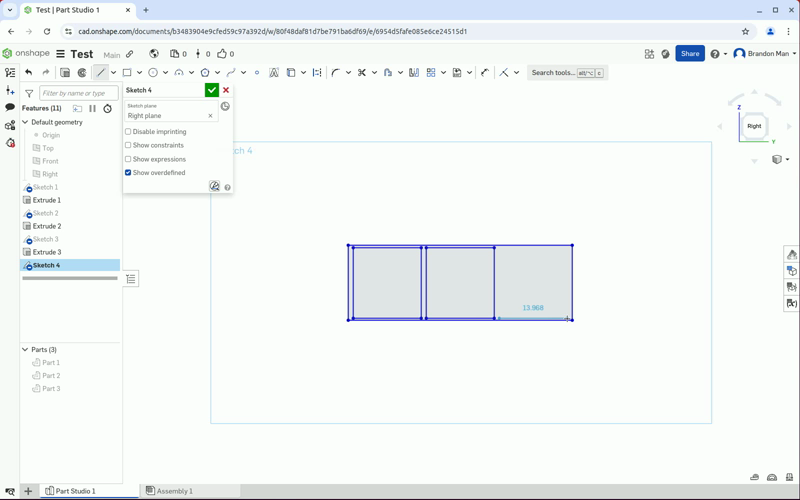
key_up(shift)
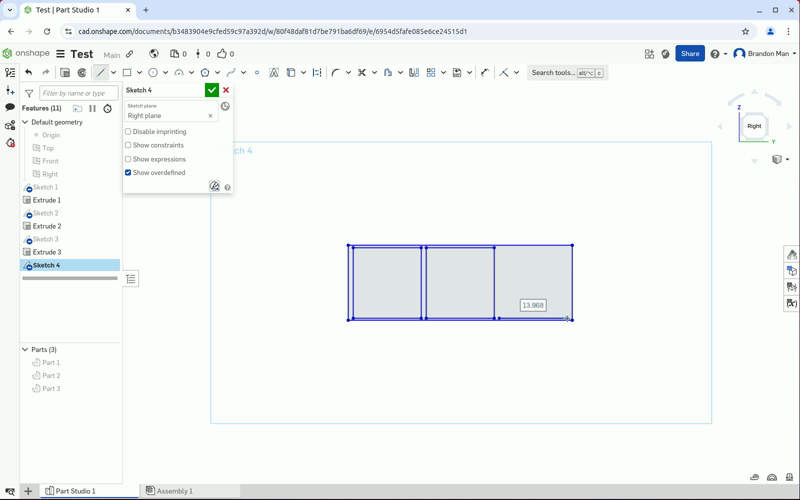
key_down(shift)
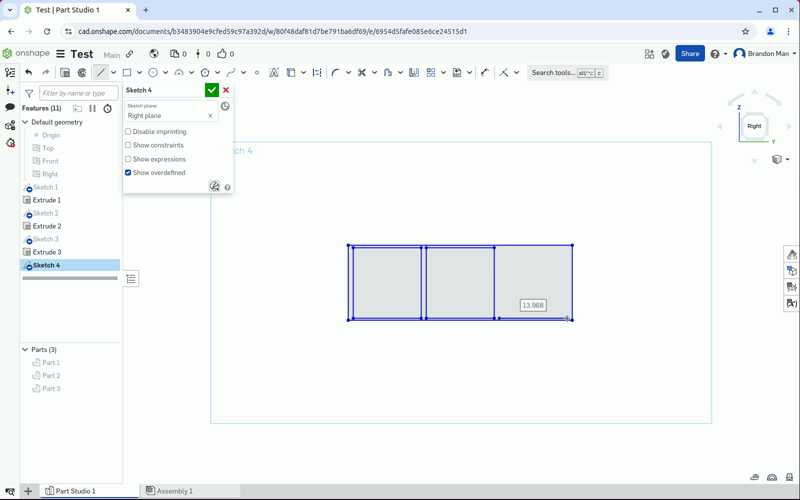
mouse_move(567, 247)
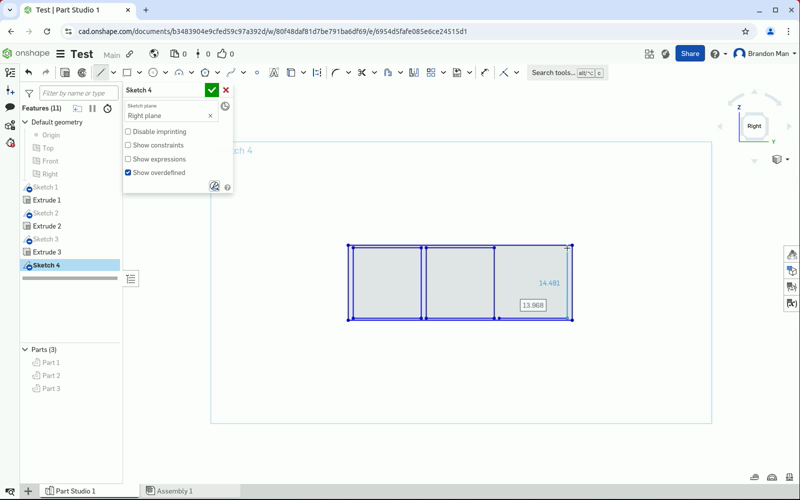
click(567, 247)
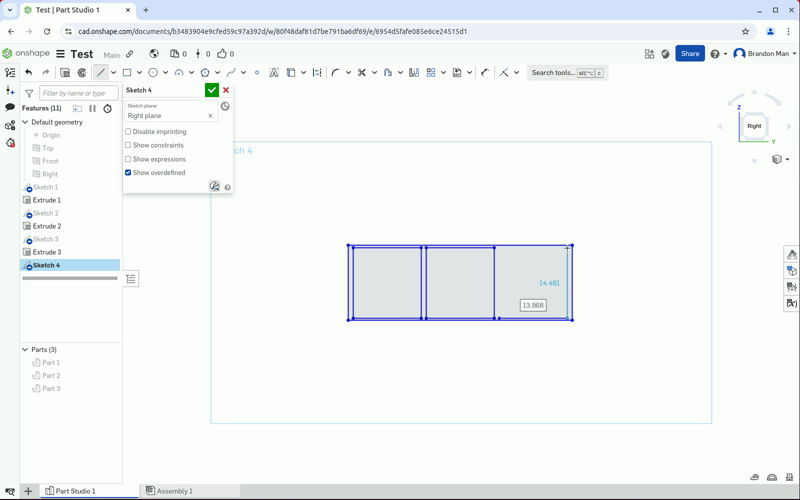
key_up(shift)
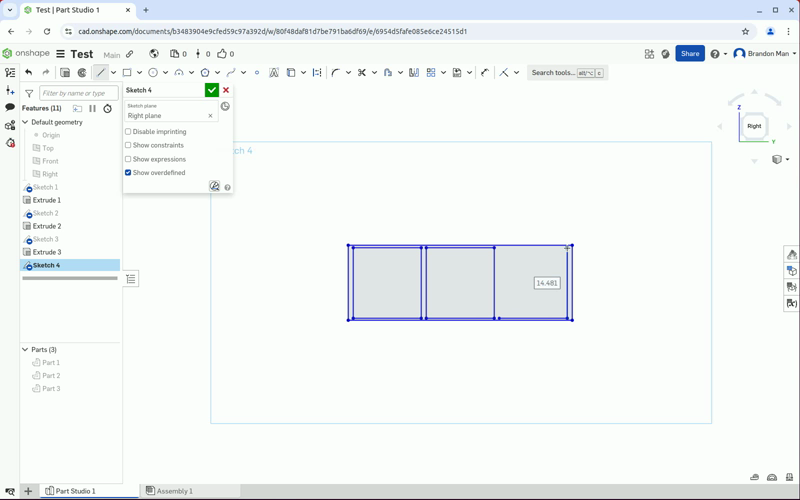
key_down(shift)
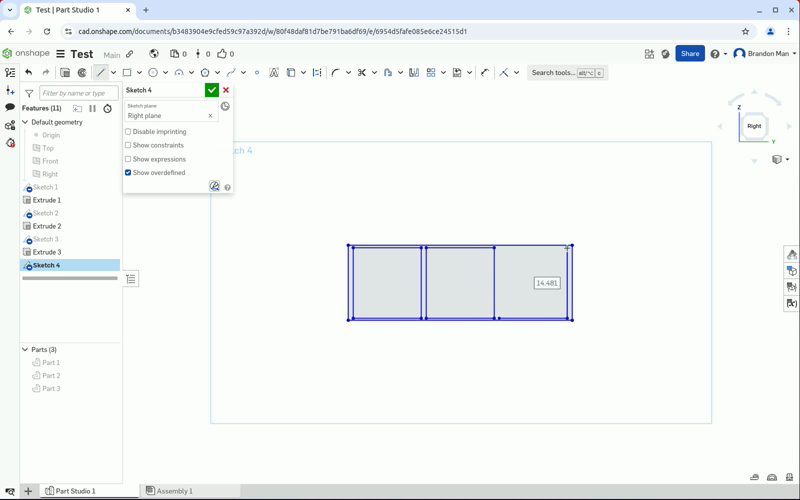
mouse_move(499, 247)
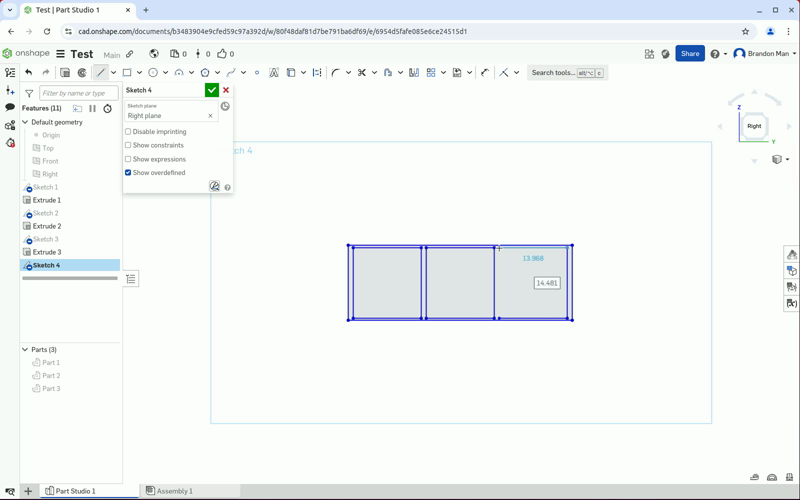
click(499, 247)
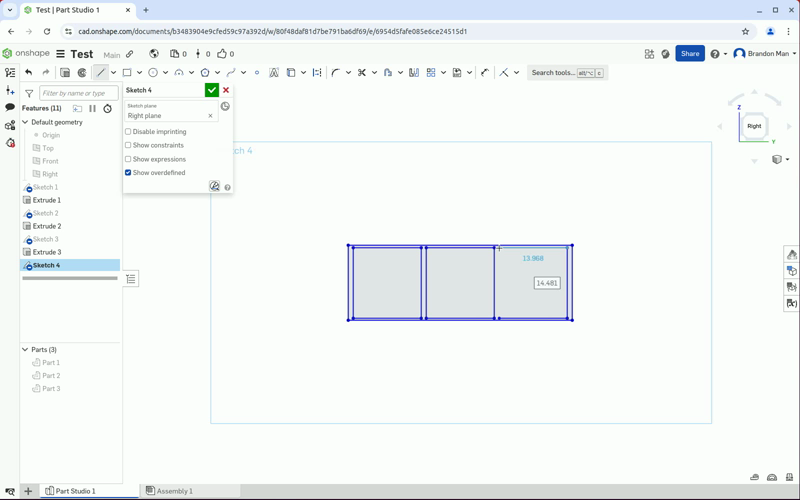
key_up(shift)
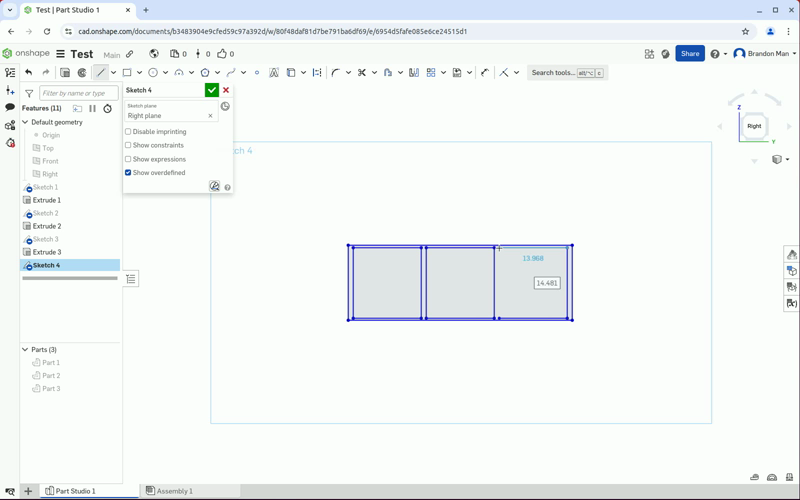
key_down(shift)
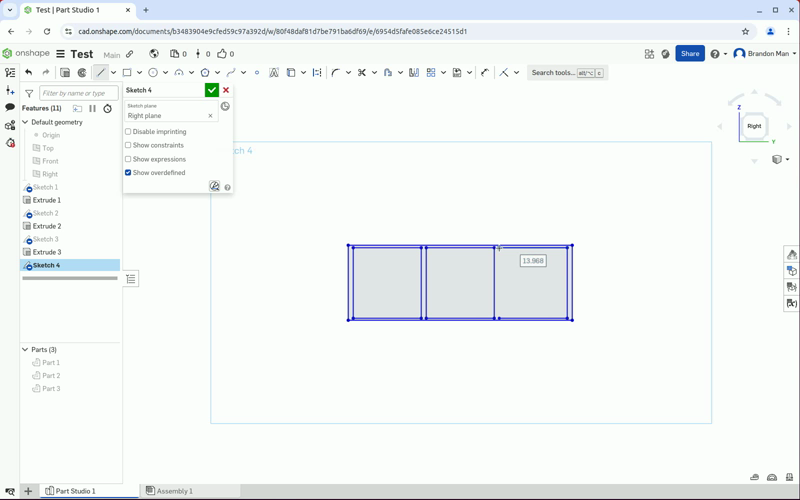
mouse_move(499, 318)
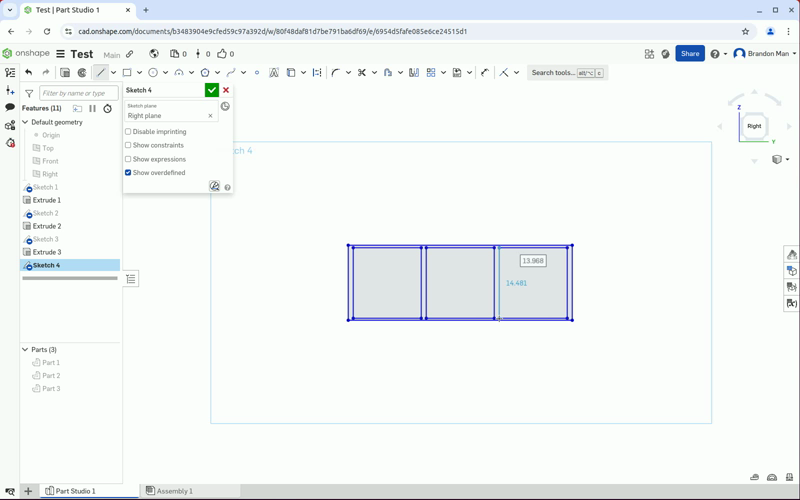
key_up(shift)
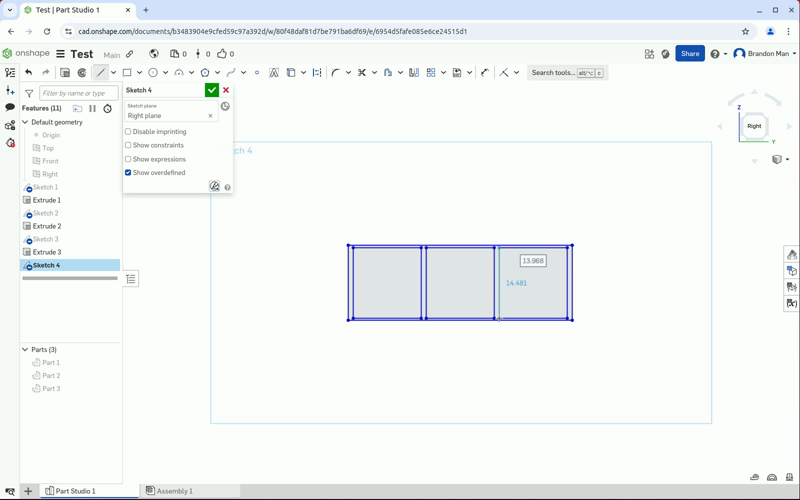
click(499, 318)
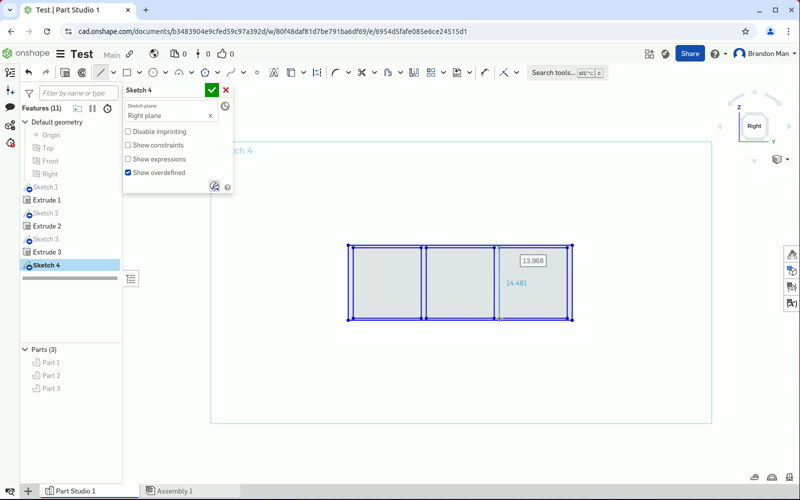
key(esc)
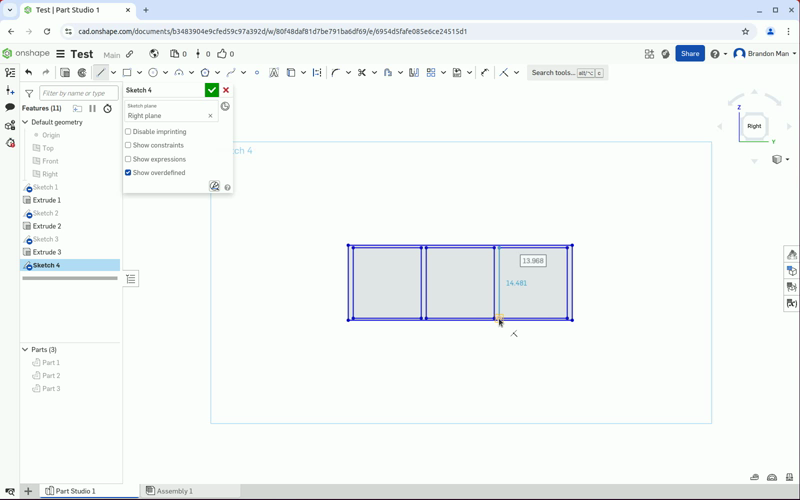
mouse_move(496, 303)
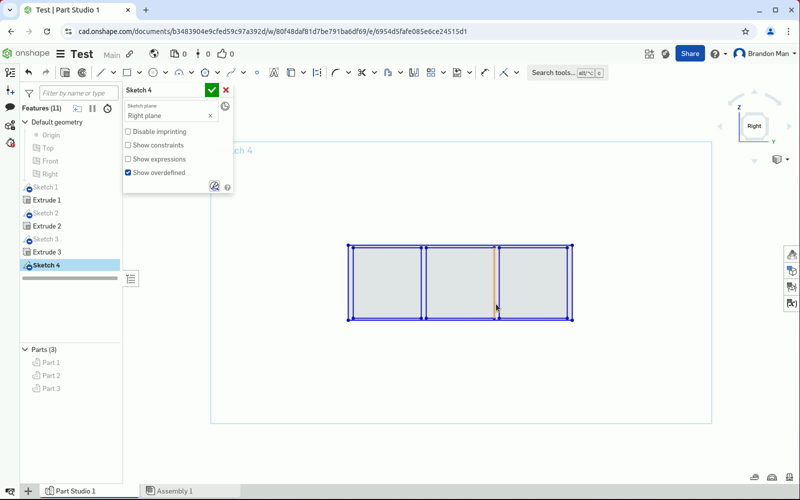
click(496, 303)
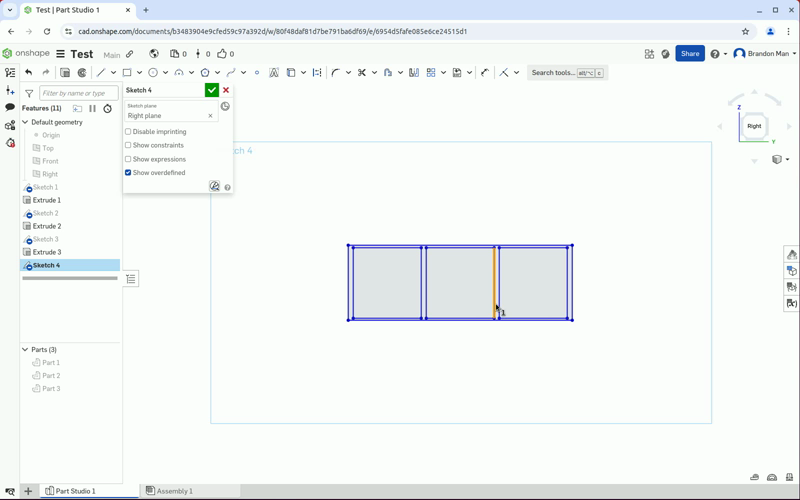
mouse_move(73, 352)
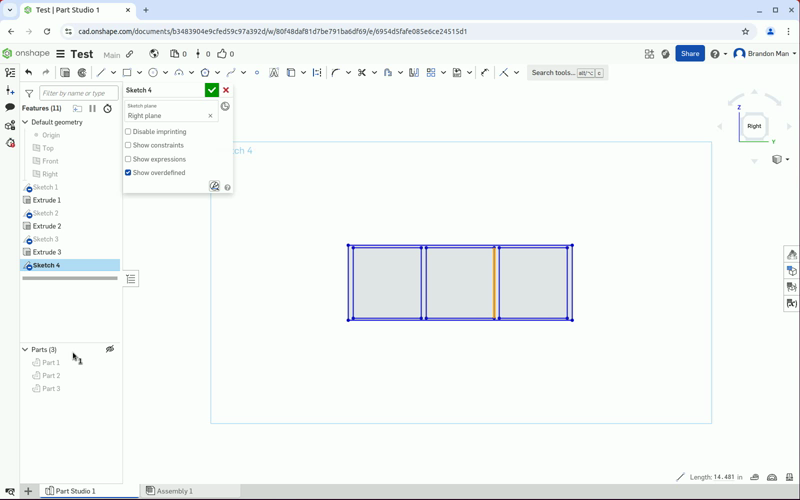
key(shift+y)
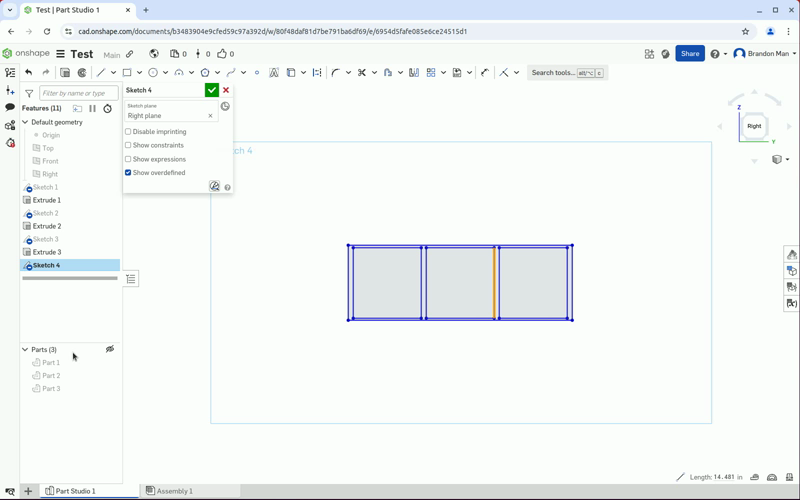
key(shift+e)
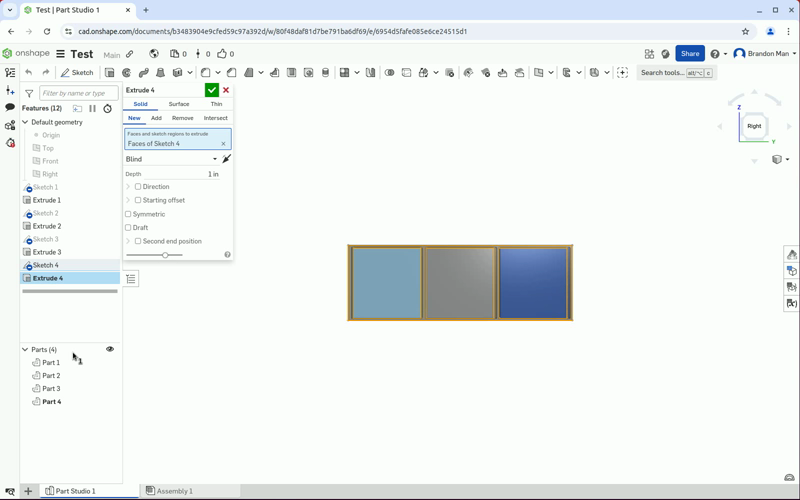
mouse_move(143, 106)
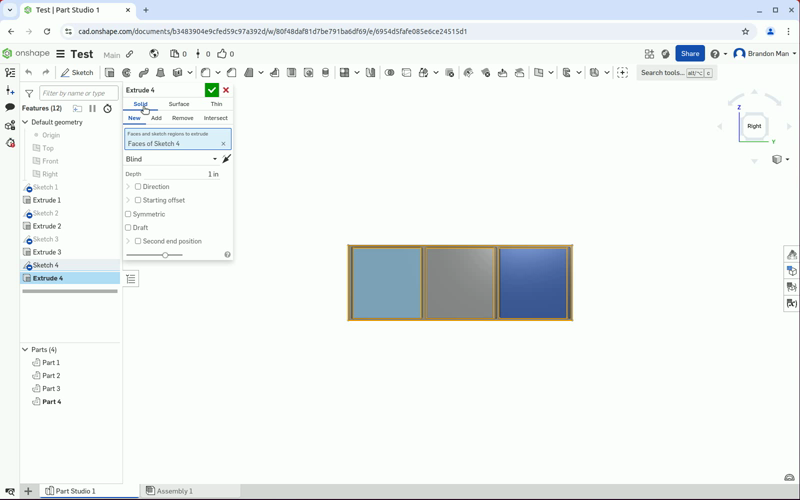
click(143, 106)
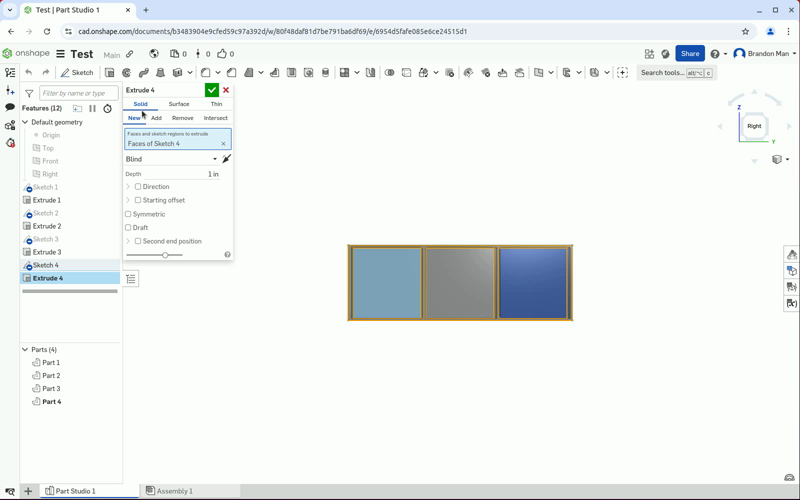
mouse_move(137, 120)
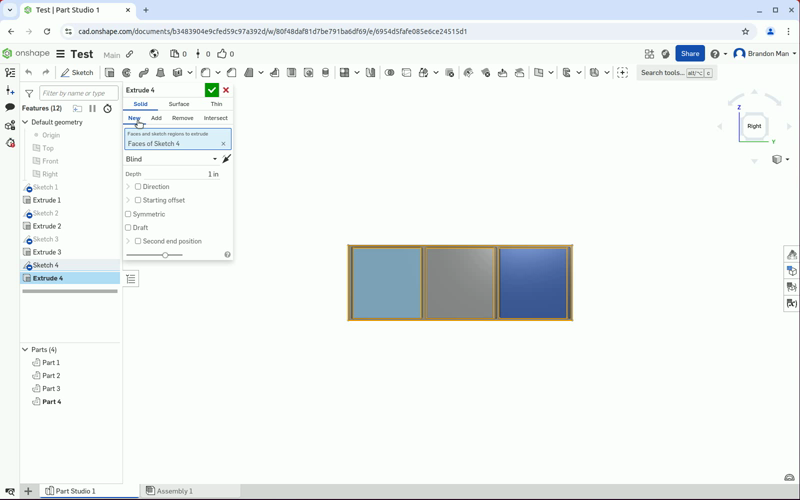
click(137, 120)
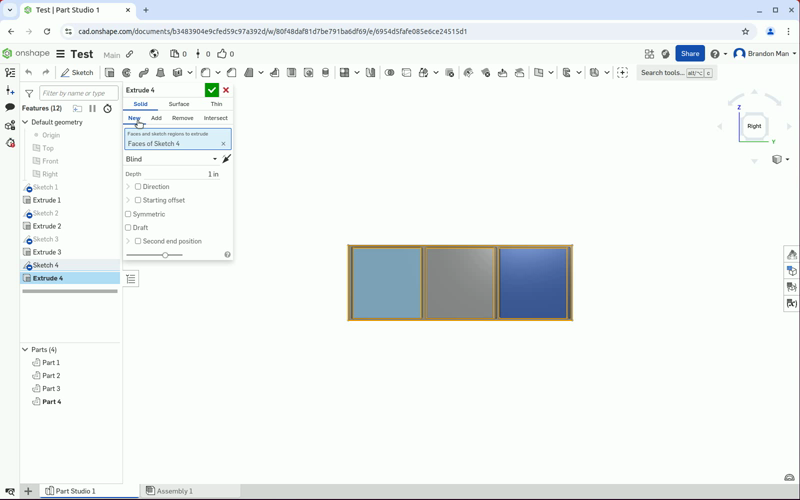
key(tab, 4)
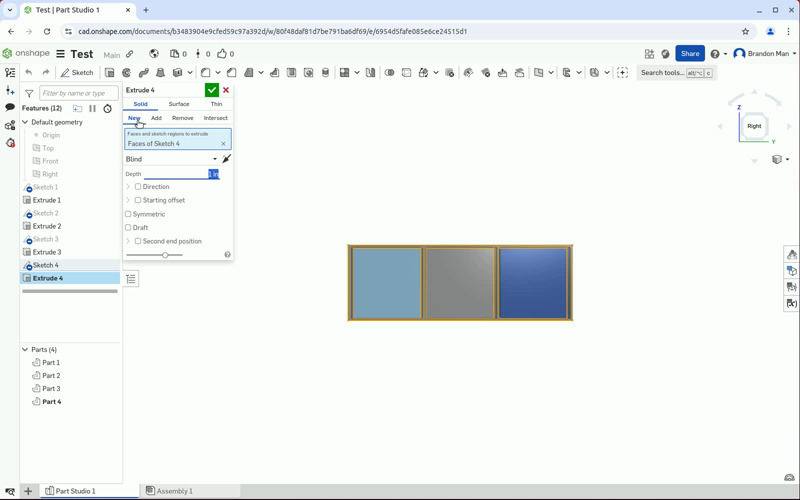
text(15.405)
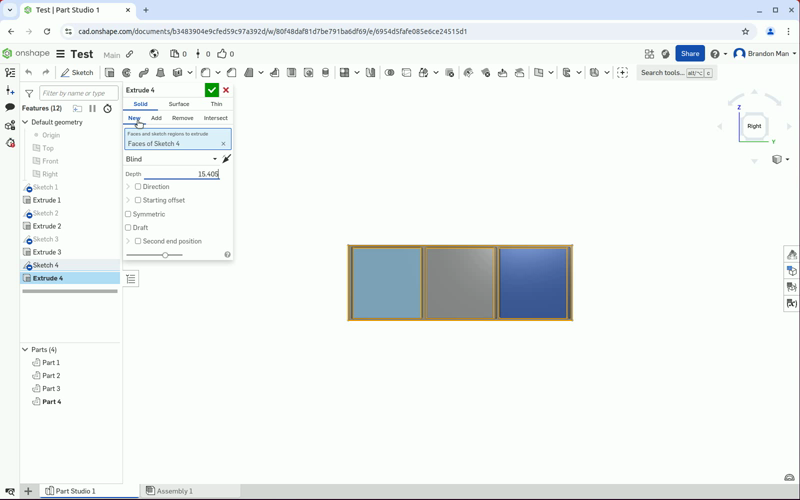
key(enter)
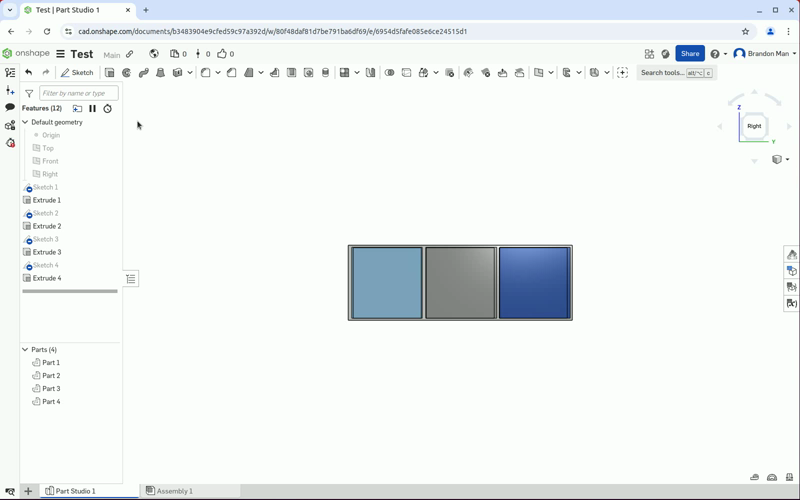
key(shift+h)
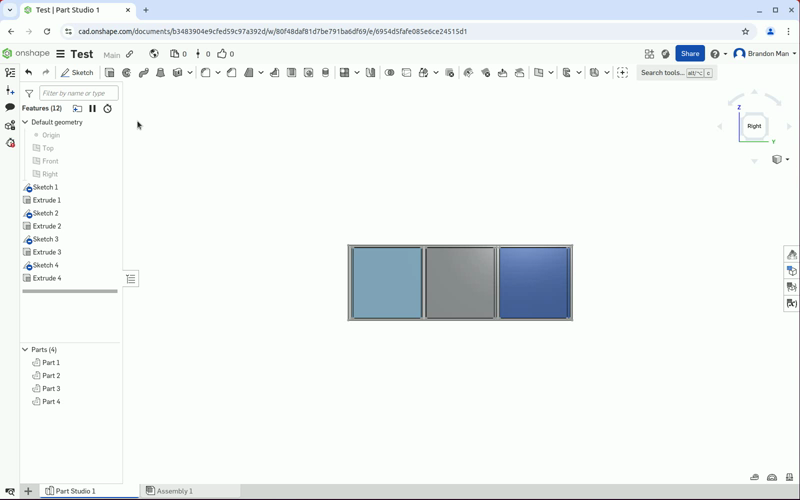
key(shift+h)
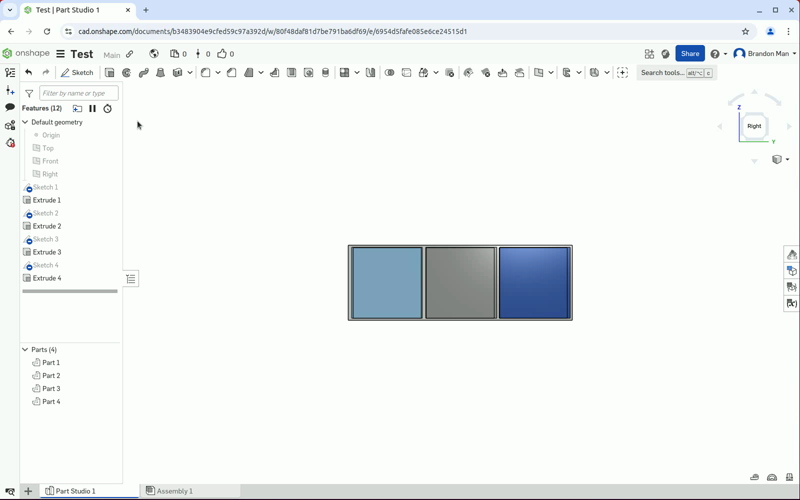
mouse_move(73, 189)
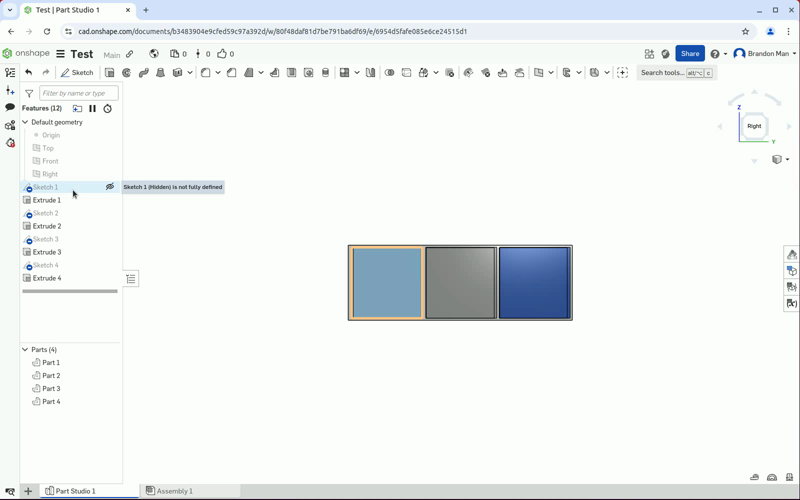
click(73, 189)
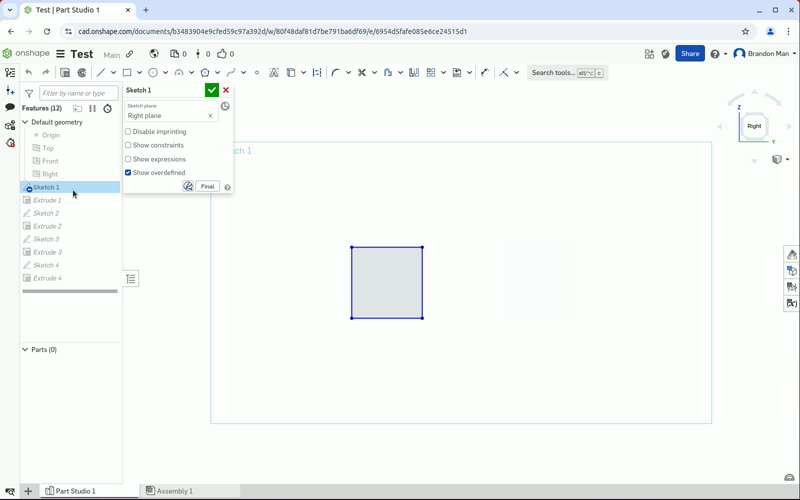
mouse_move(229, 92)
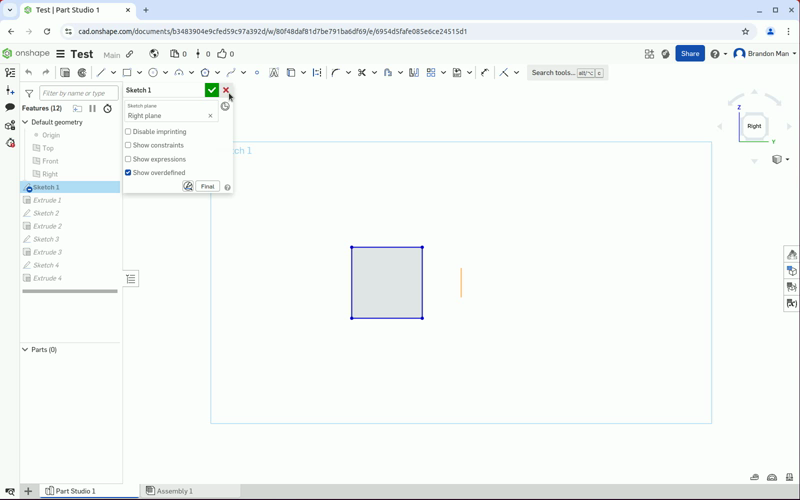
click(229, 92)
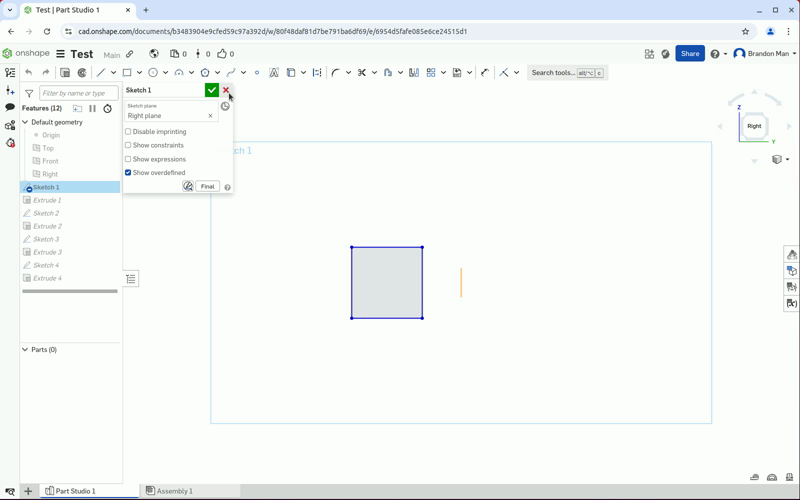
key(shift+s)
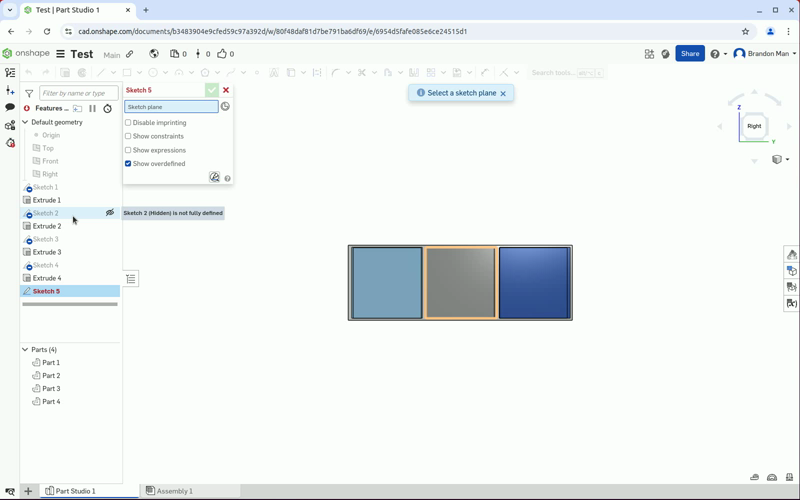
scroll(3)
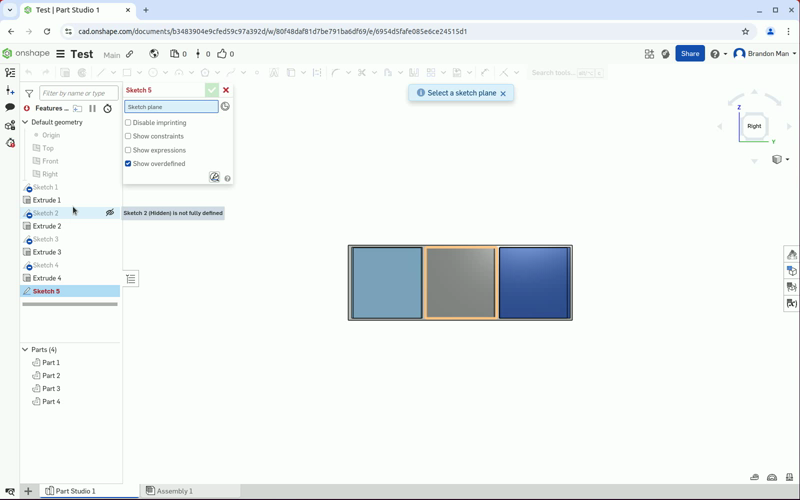
mouse_move(73, 176)
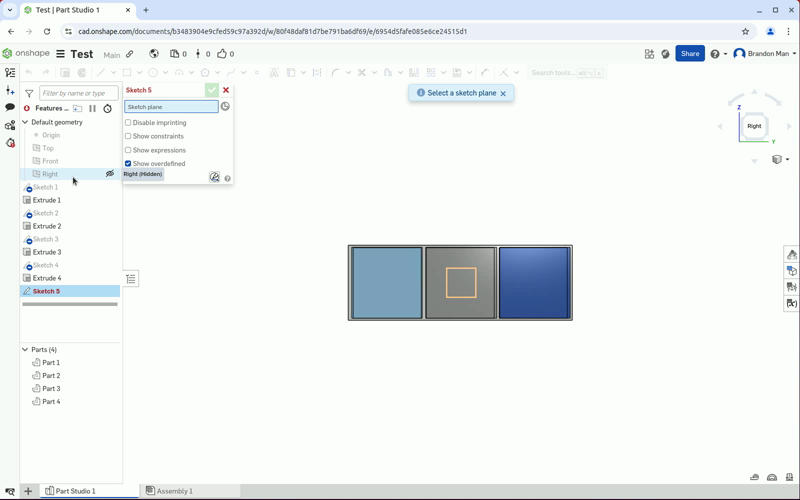
click(73, 176)
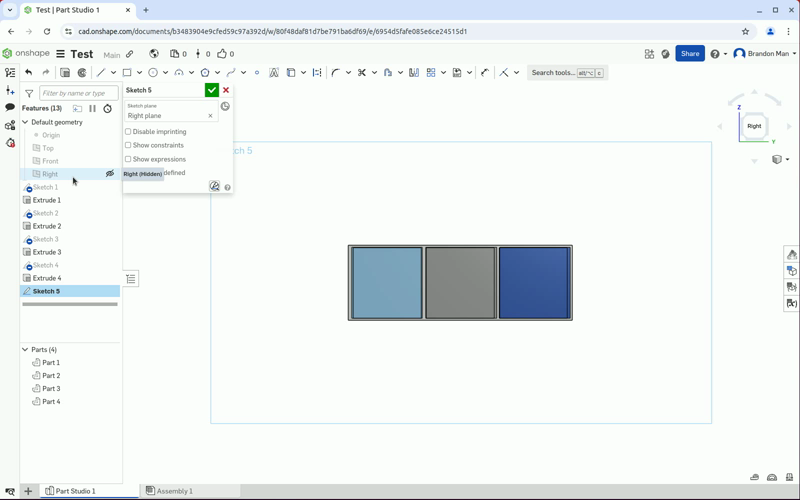
mouse_move(73, 352)
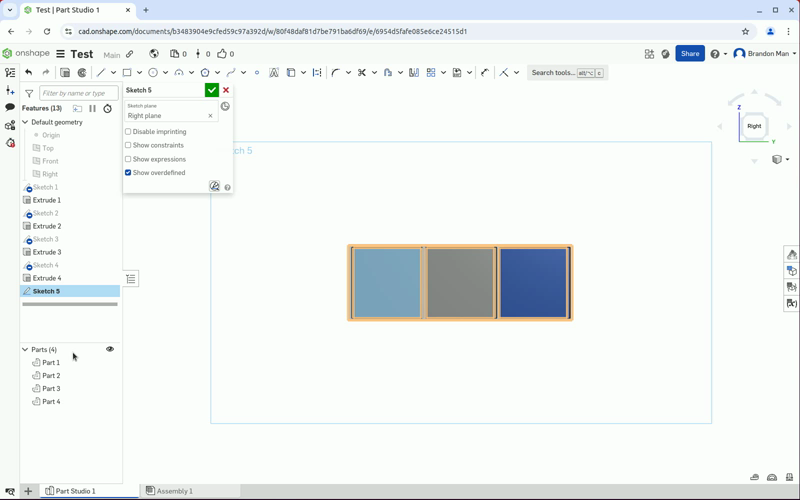
key(y)
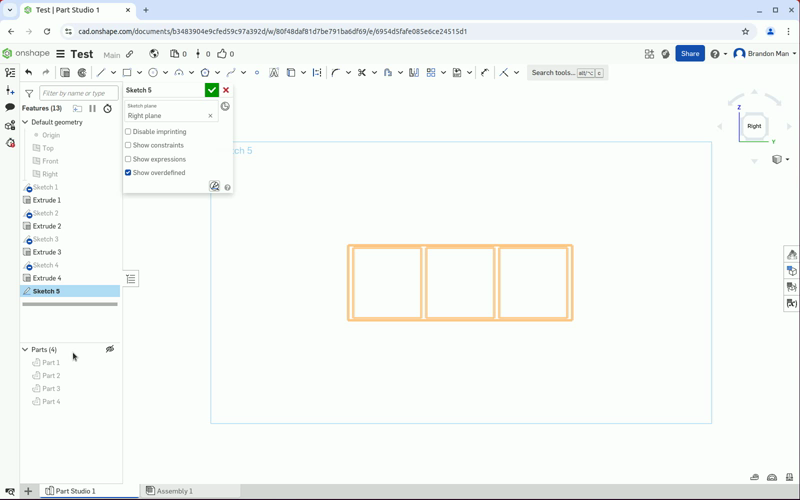
key(l)
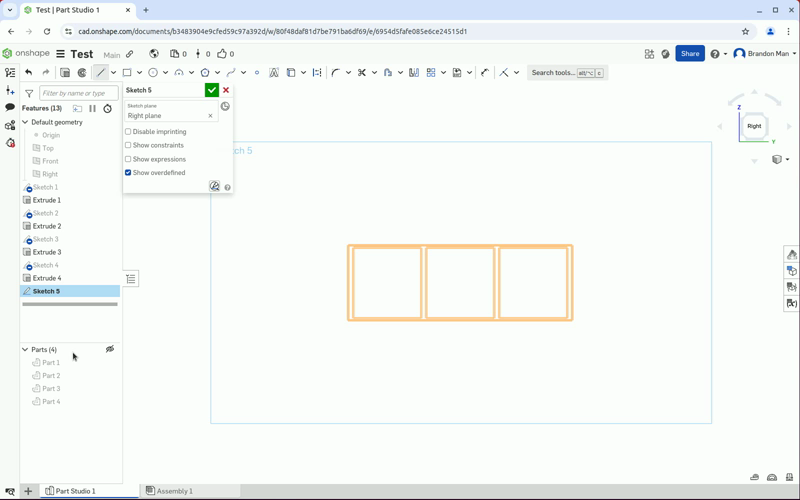
key_down(shift)
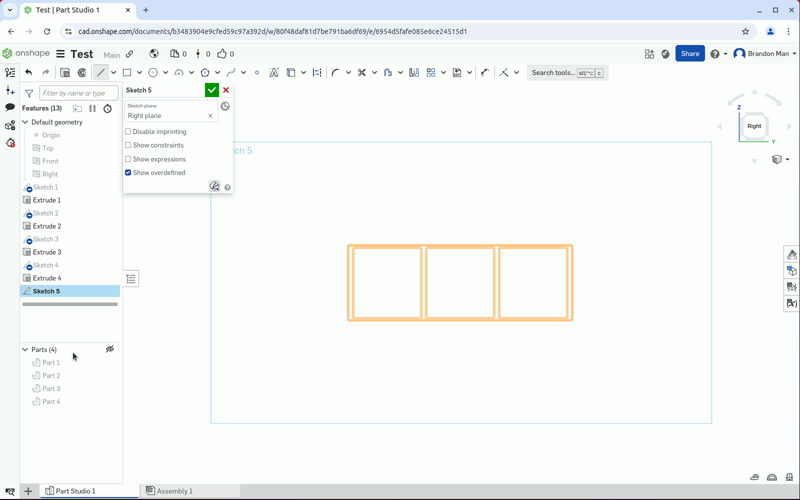
mouse_move(499, 318)
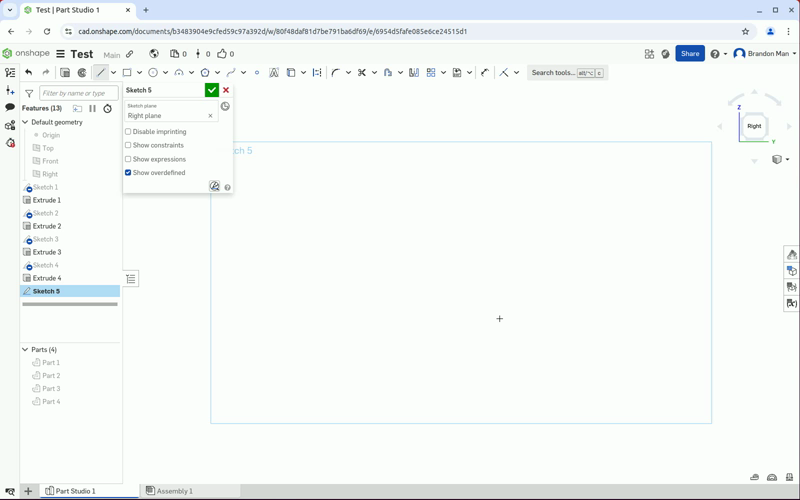
click(499, 318)
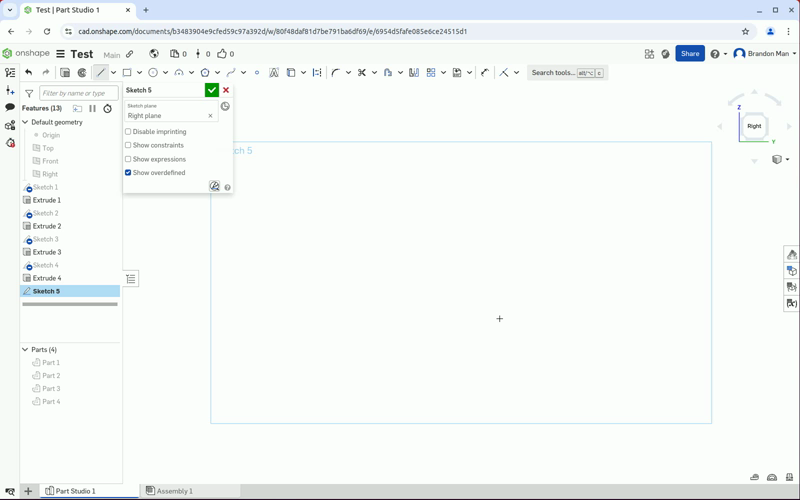
key_up(shift)
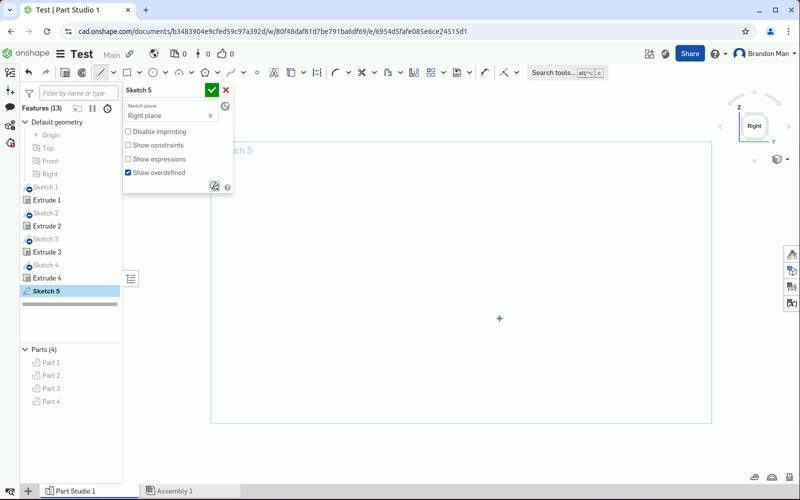
key_down(shift)
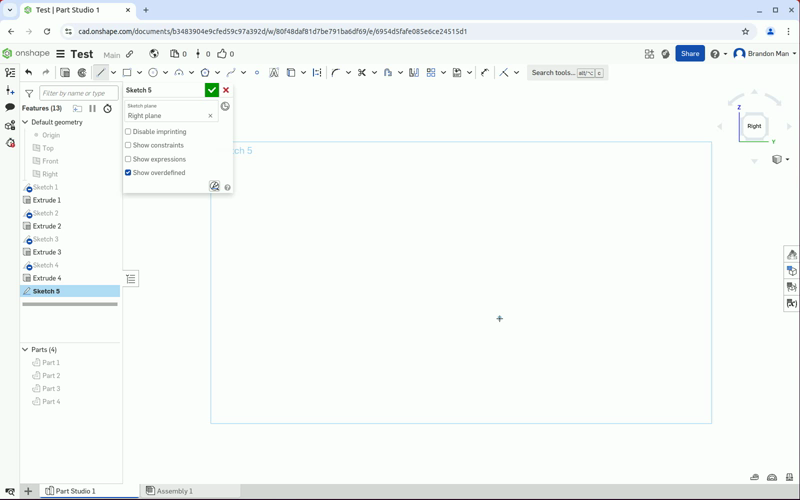
mouse_move(570, 318)
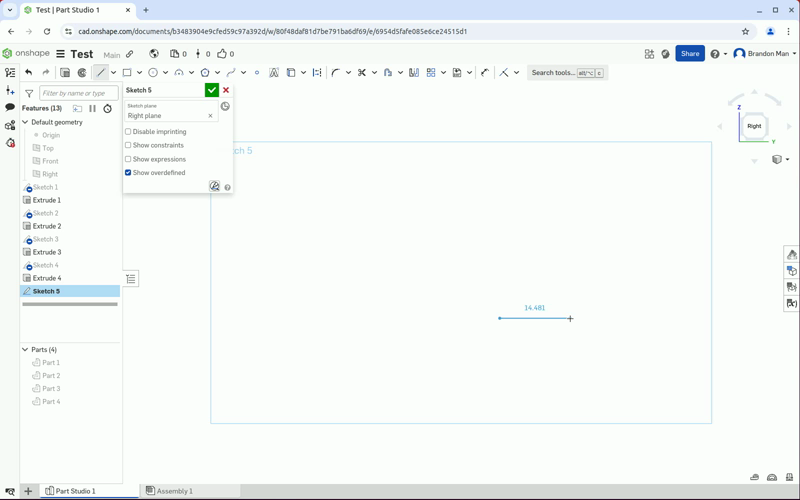
click(570, 318)
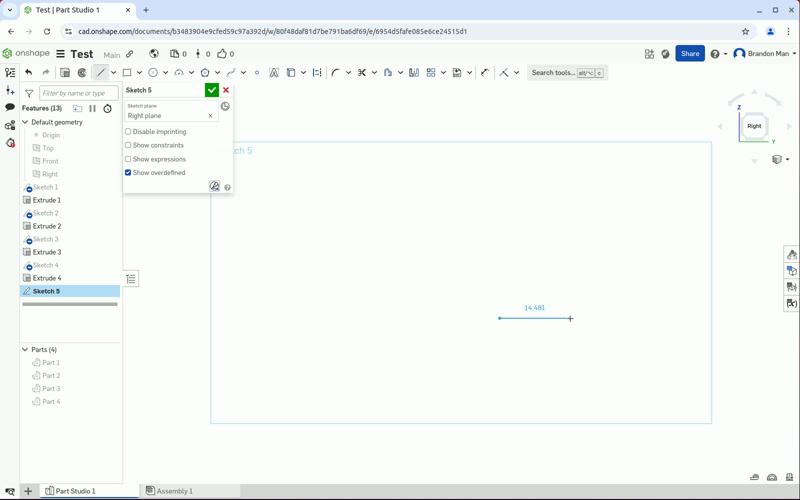
key_up(shift)
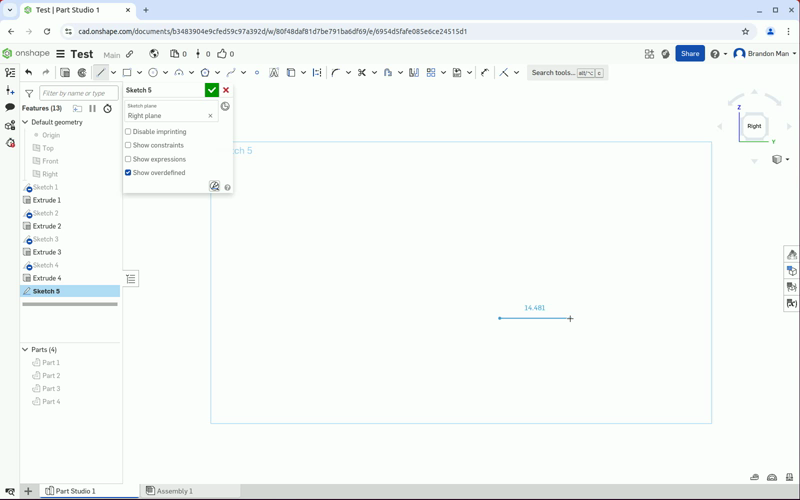
key_down(shift)
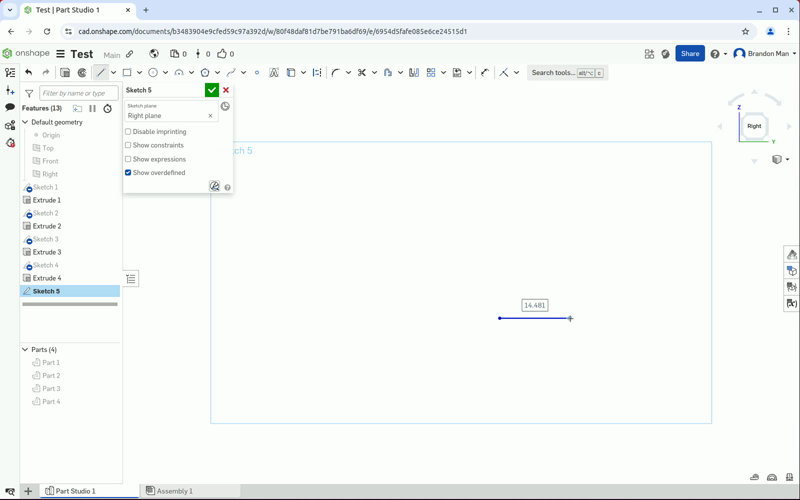
mouse_move(570, 247)
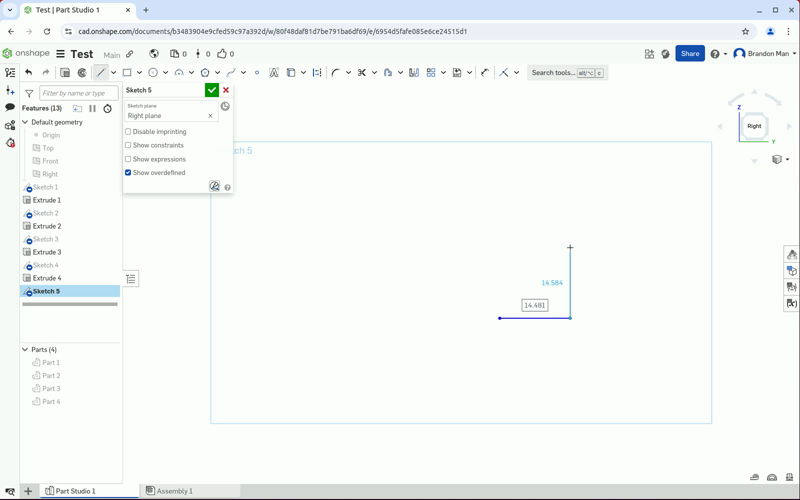
click(570, 247)
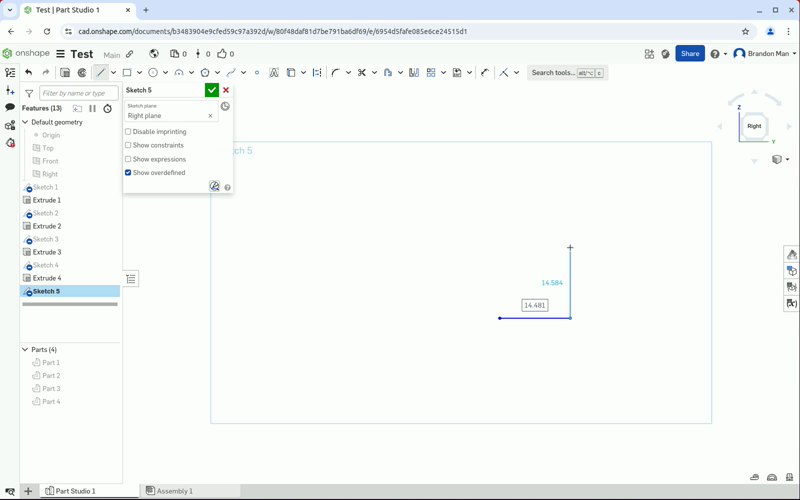
key_up(shift)
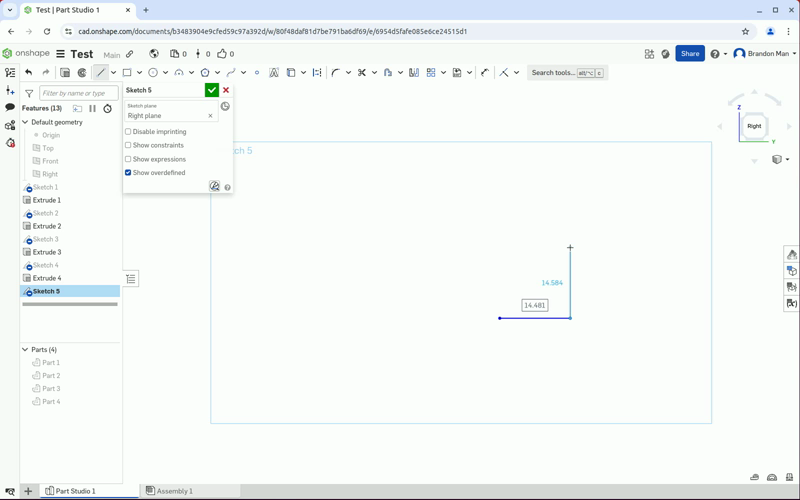
key_down(shift)
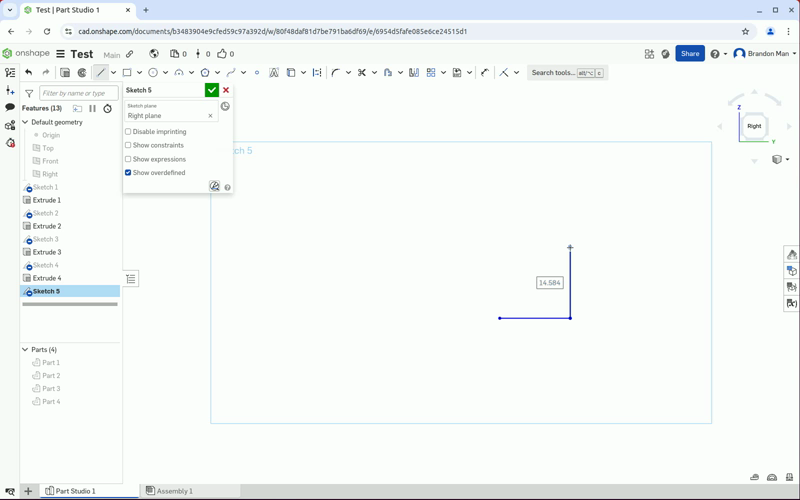
mouse_move(499, 247)
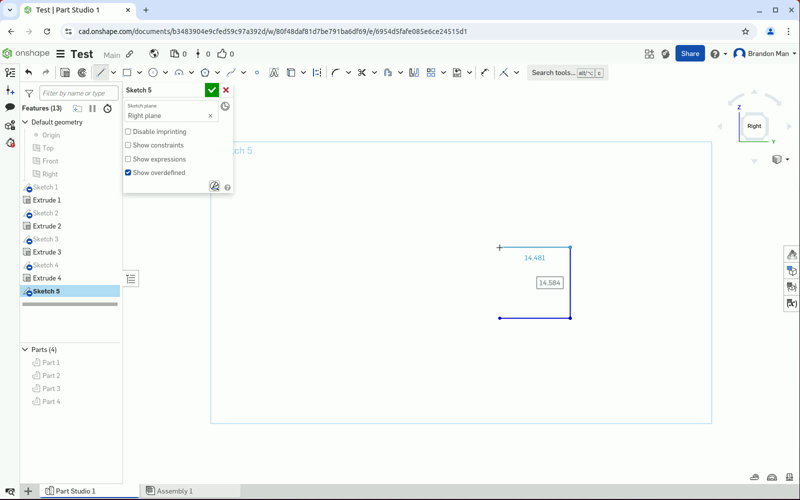
click(499, 247)
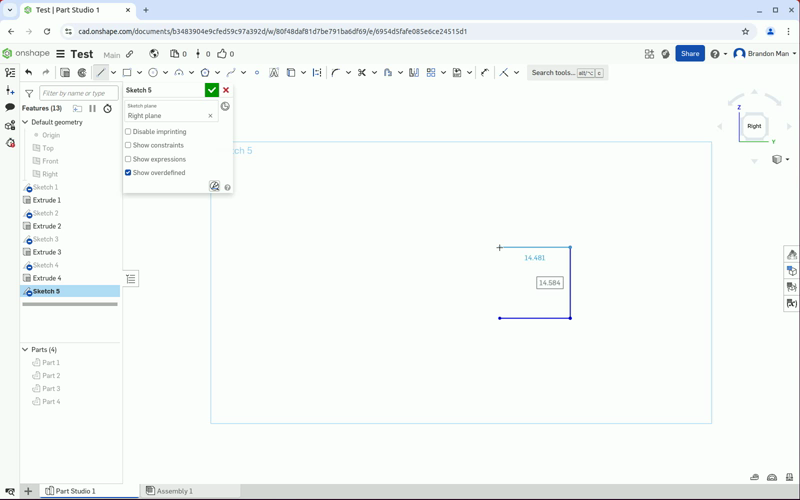
key_up(shift)
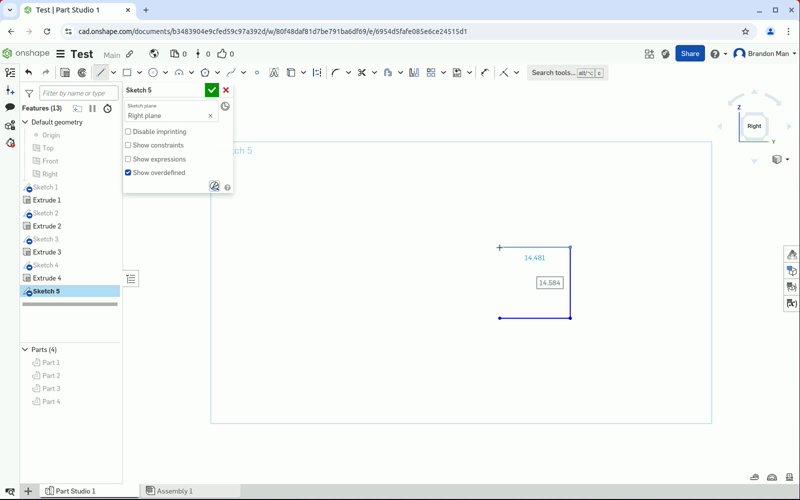
key_down(shift)
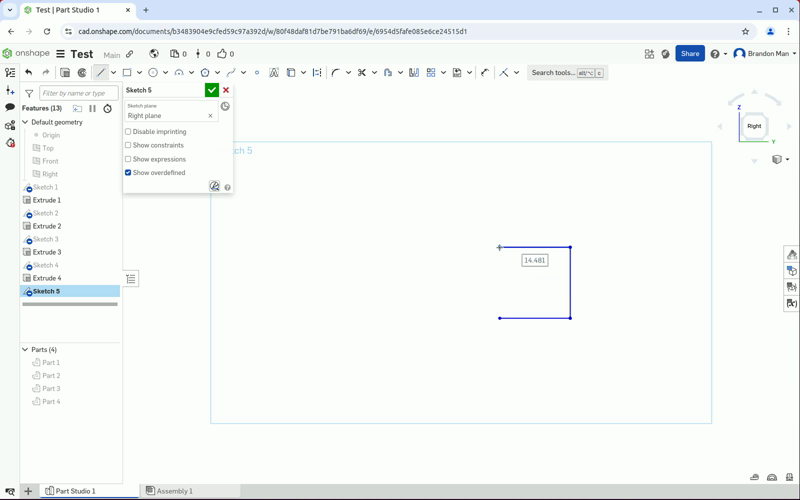
mouse_move(499, 318)
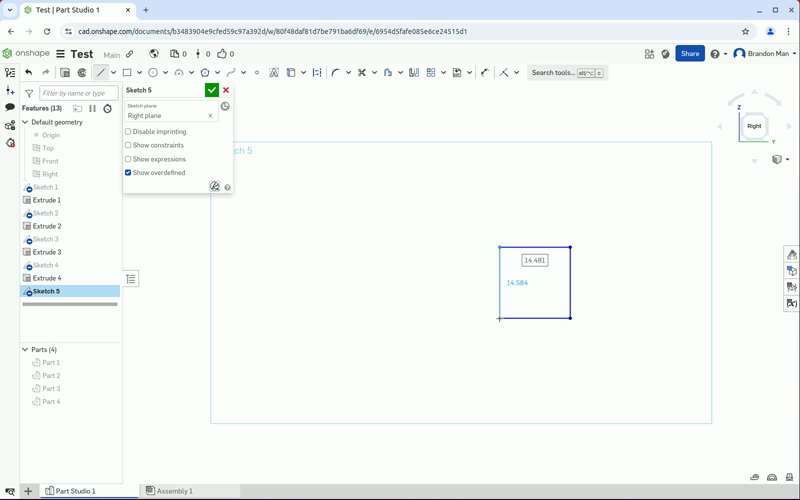
key_up(shift)
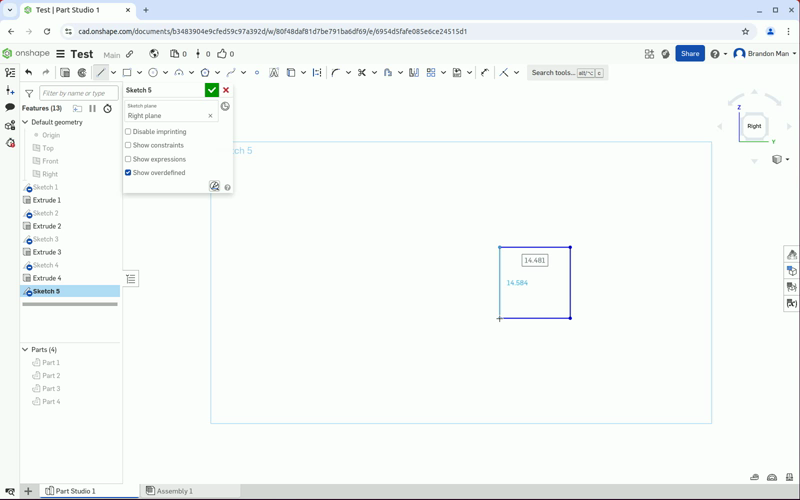
click(499, 318)
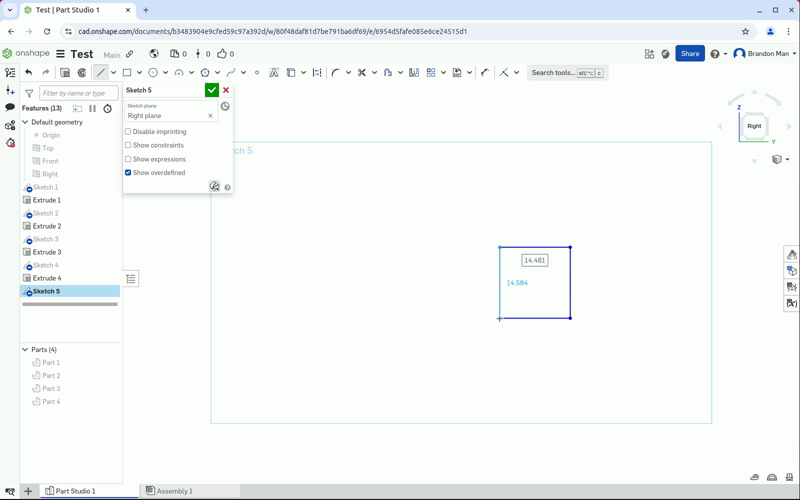
key(esc)
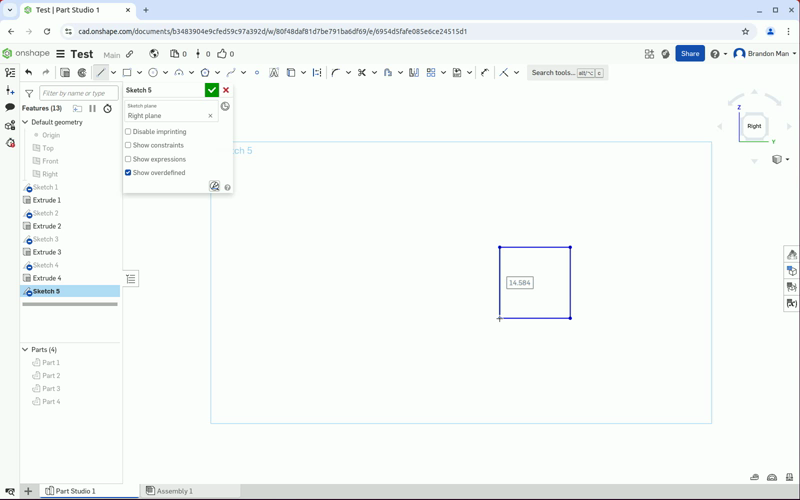
mouse_move(547, 282)
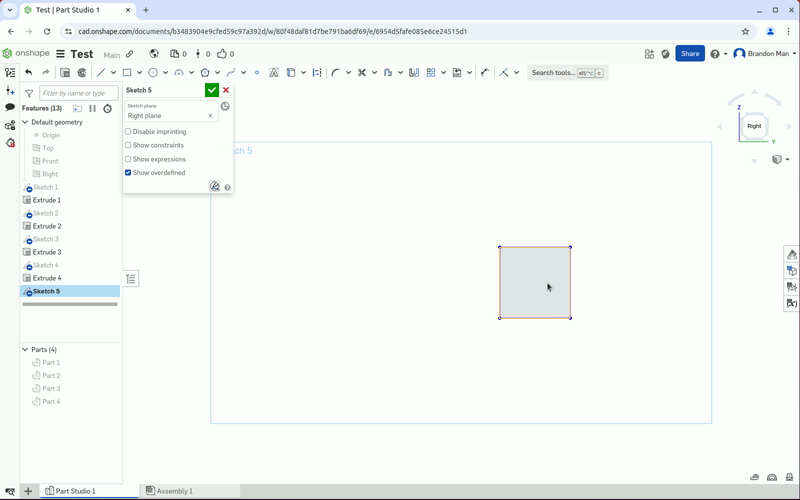
click(547, 282)
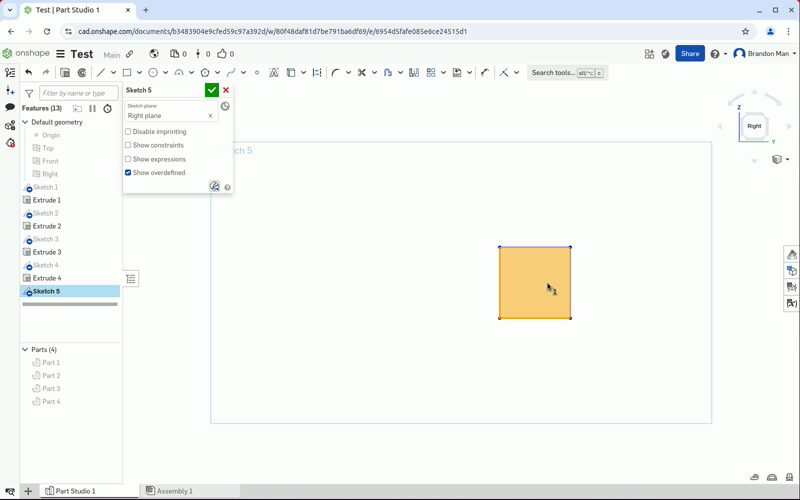
mouse_move(73, 352)
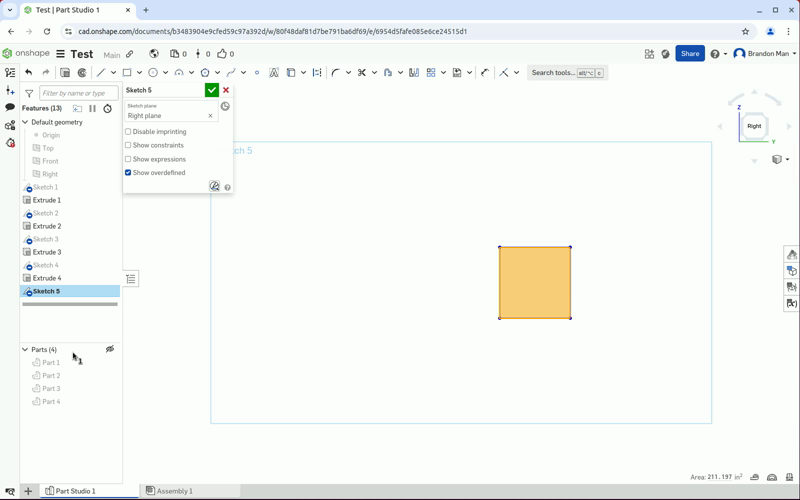
key(shift+y)
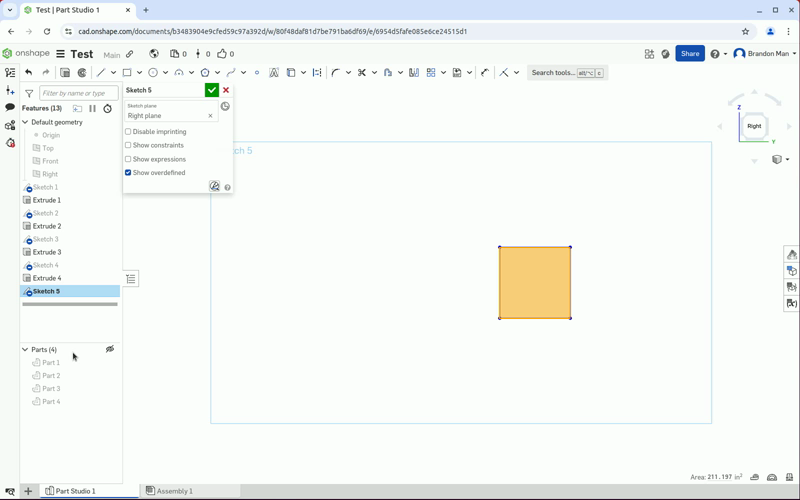
key(shift+e)
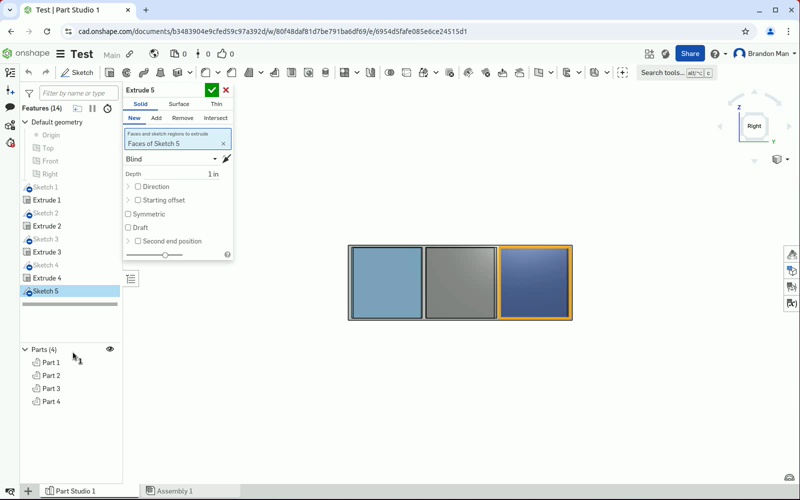
mouse_move(143, 106)
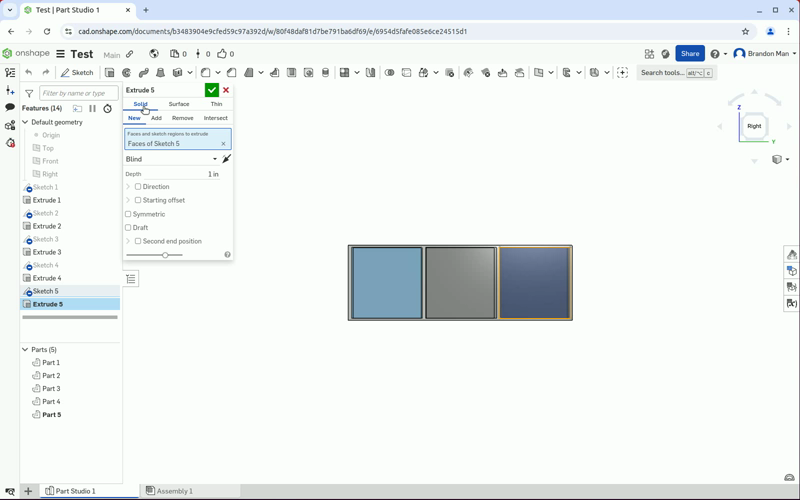
click(143, 106)
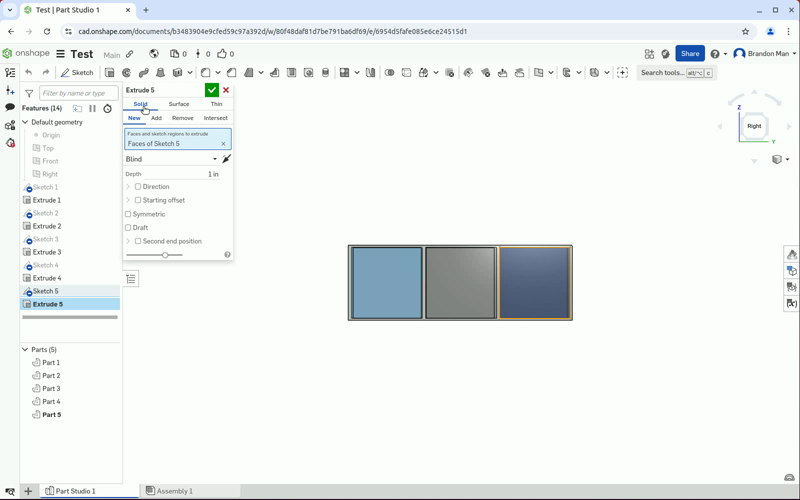
mouse_move(186, 120)
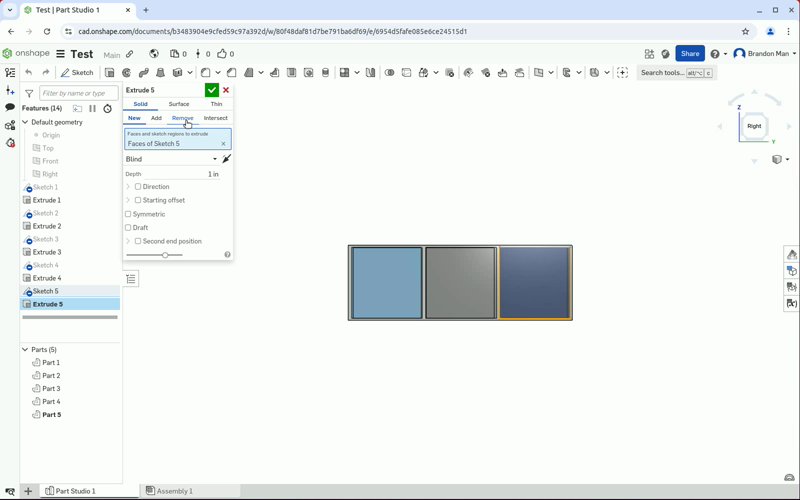
click(186, 120)
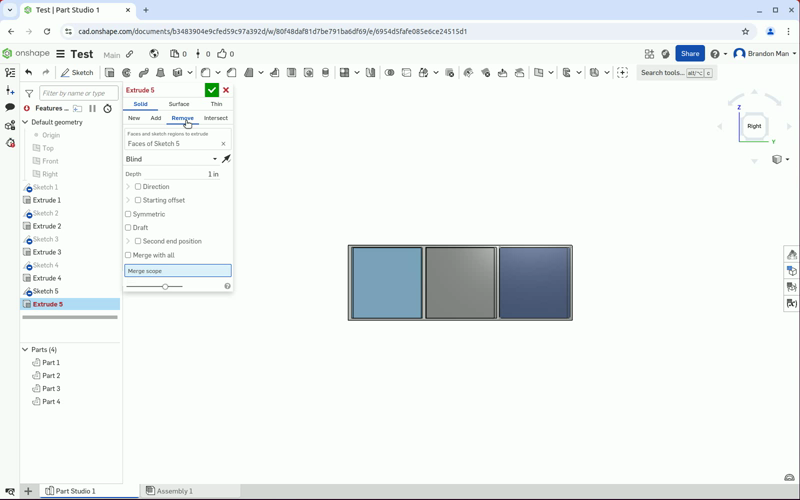
key(tab, 4)
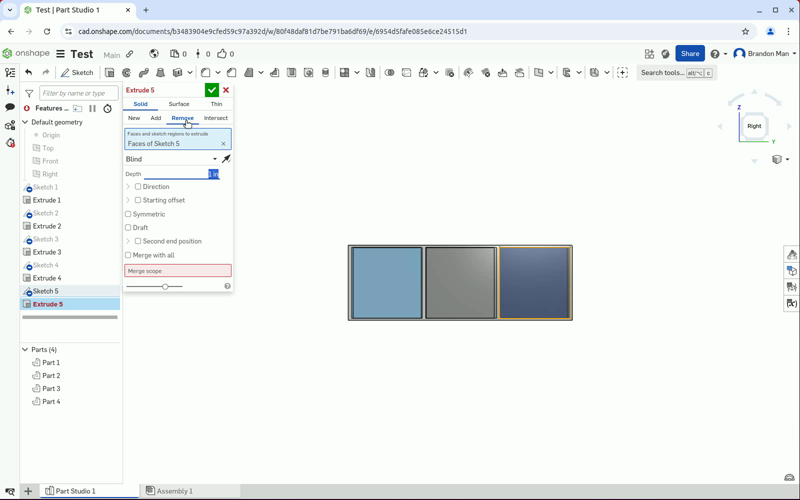
text(0.962)
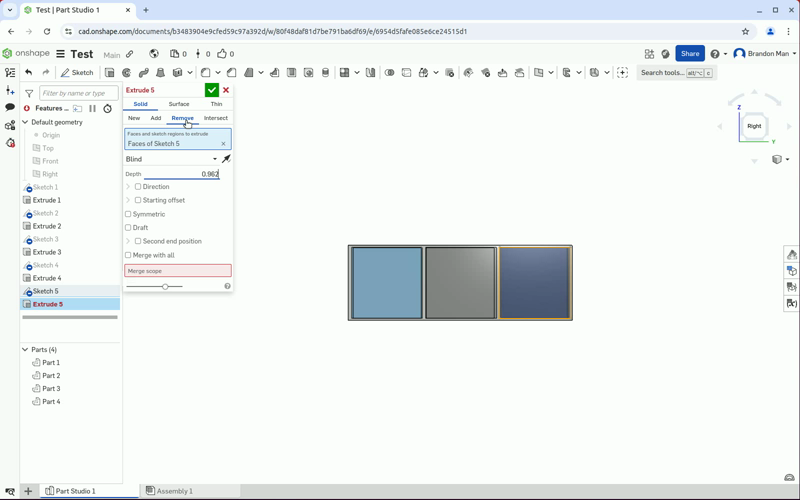
key(tab, 3)
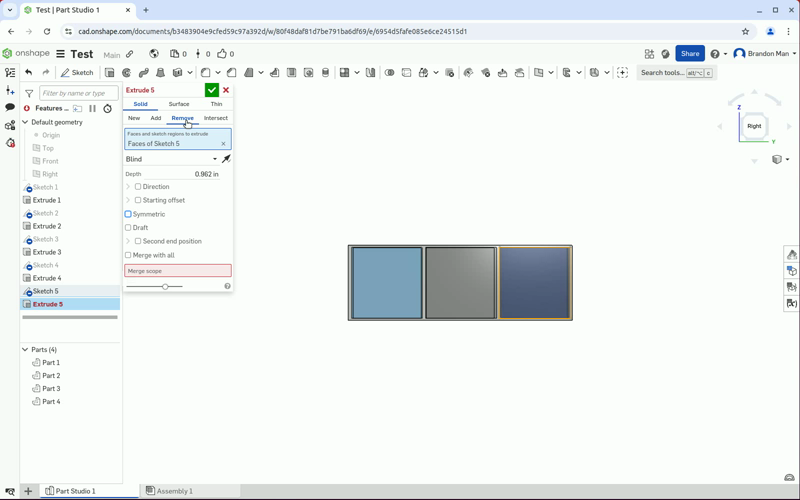
key(space)
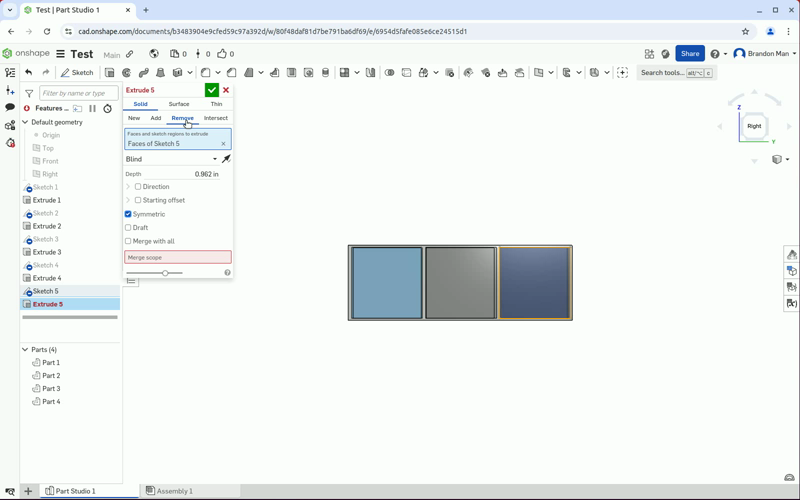
key(tab, 2)
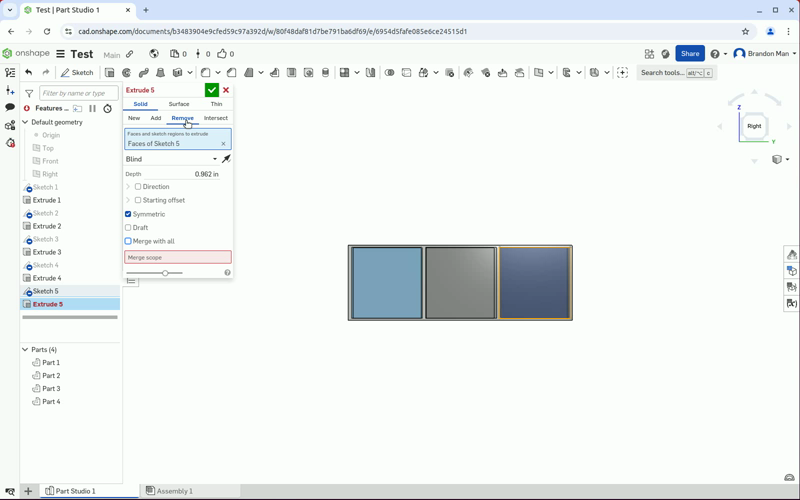
key(space)
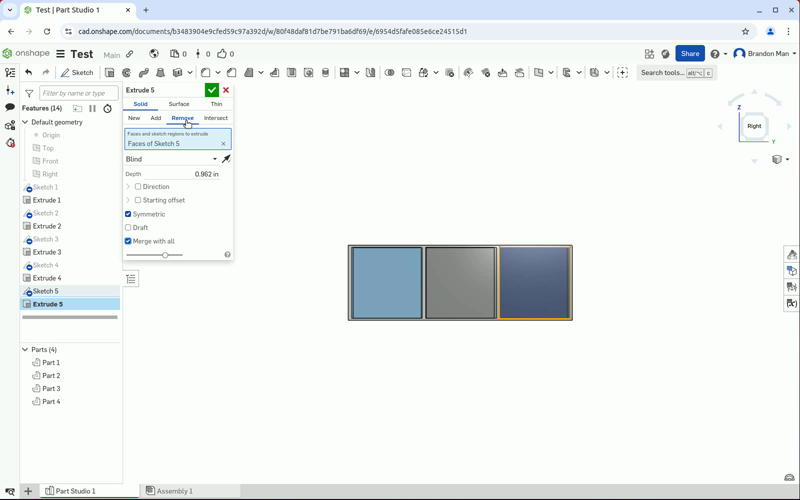
key(enter)
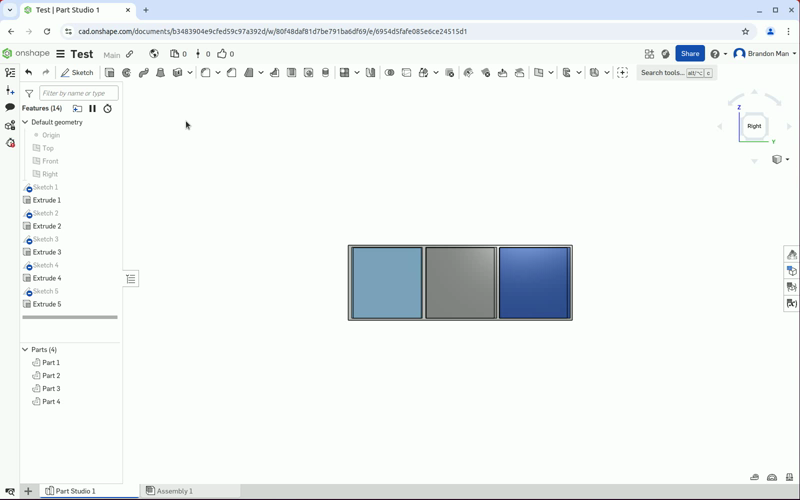
key(shift+h)
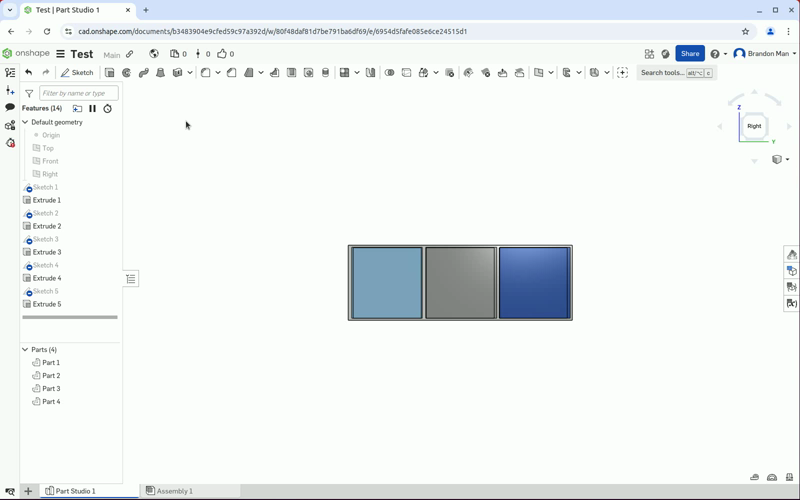
key(shift+h)
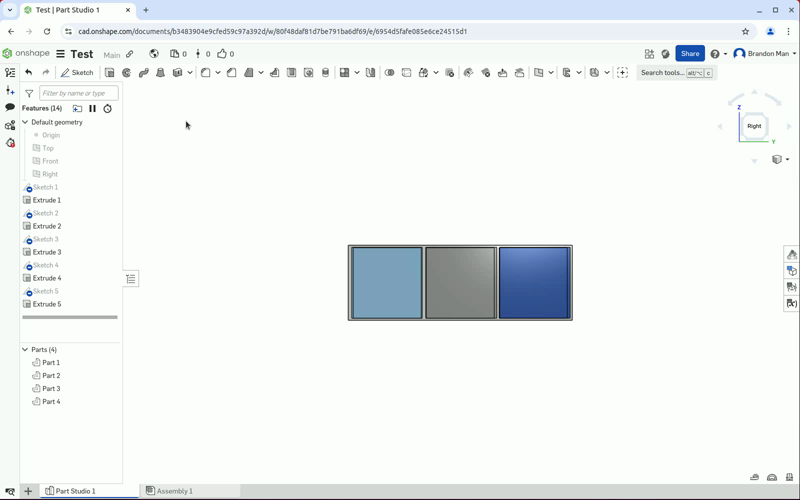
mouse_move(73, 189)
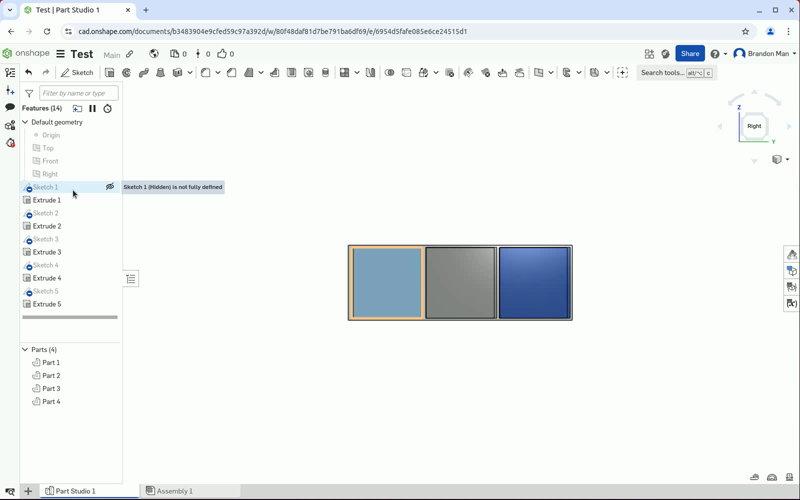
click(73, 189)
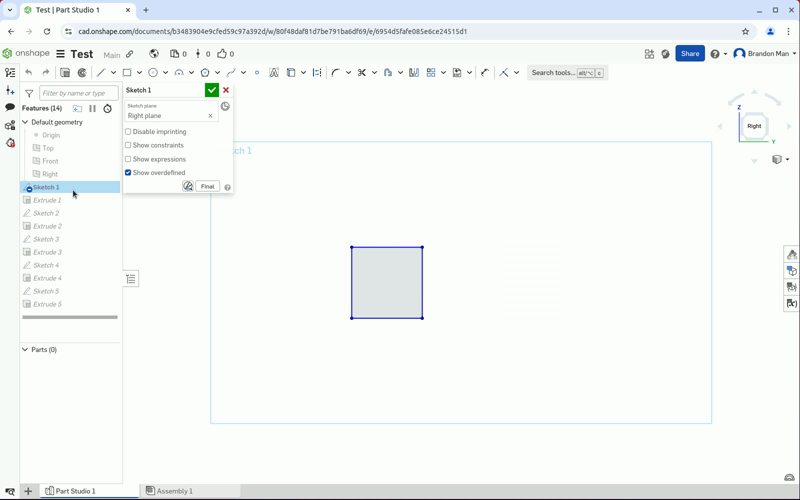
mouse_move(229, 92)
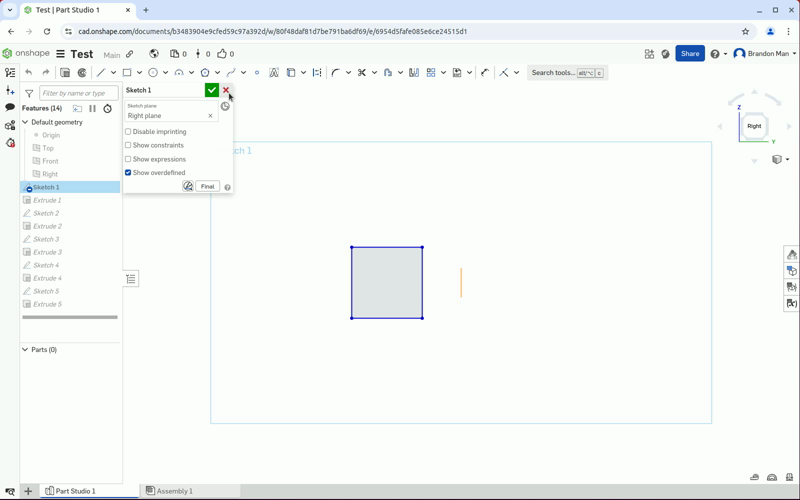
click(229, 92)
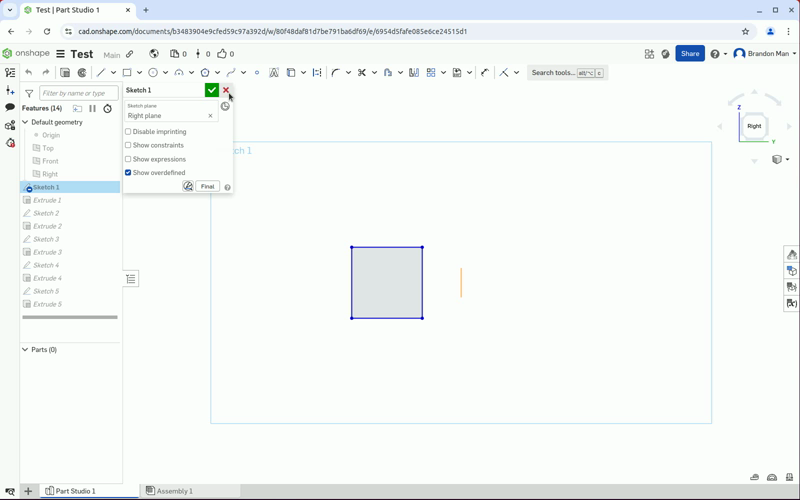
key(shift+s)
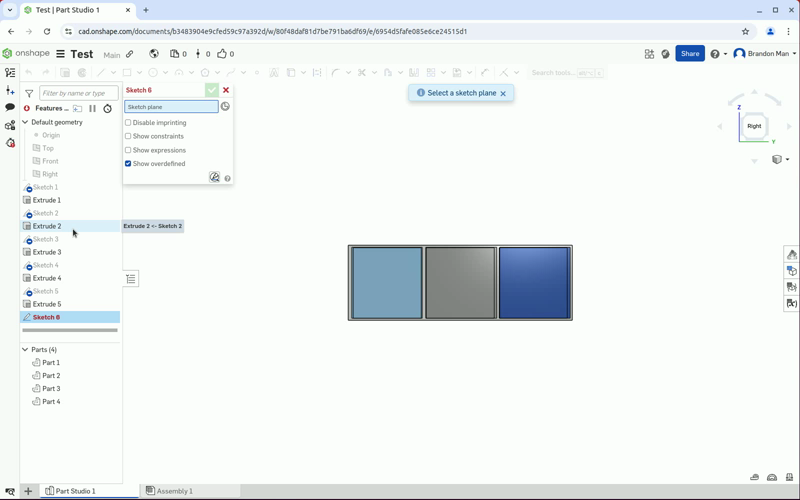
scroll(3)
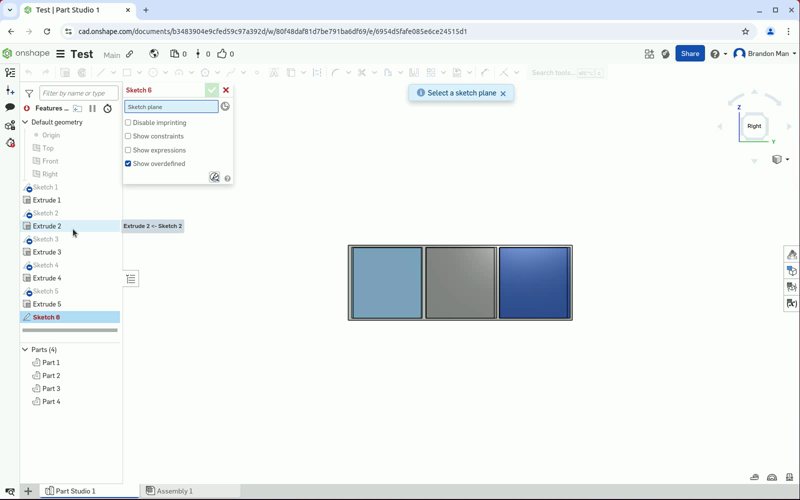
mouse_move(73, 176)
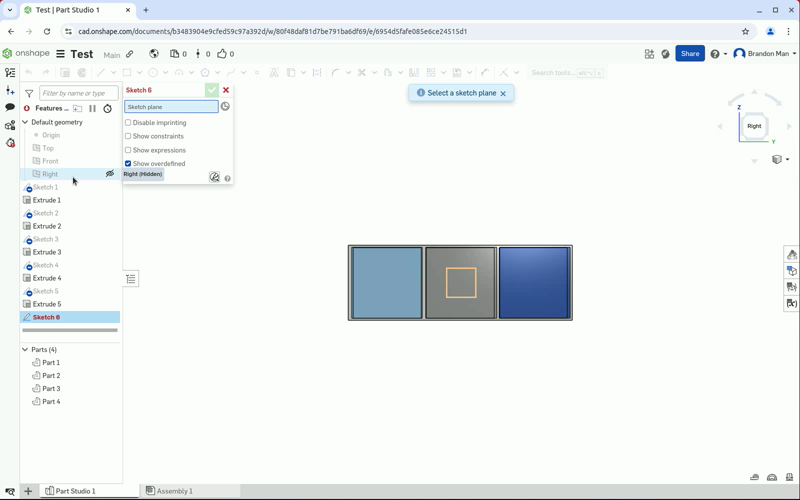
click(73, 176)
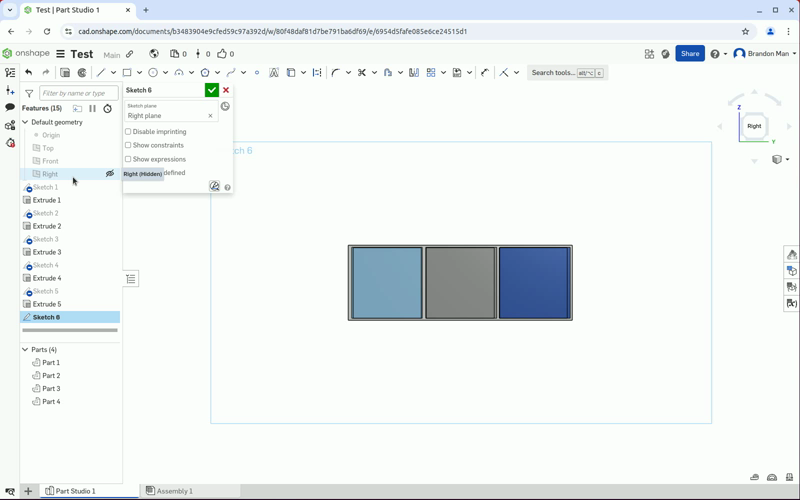
mouse_move(73, 352)
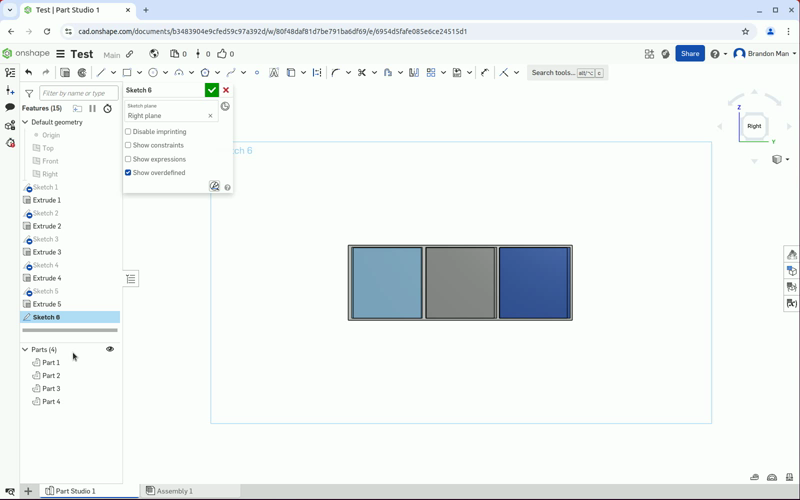
key(y)
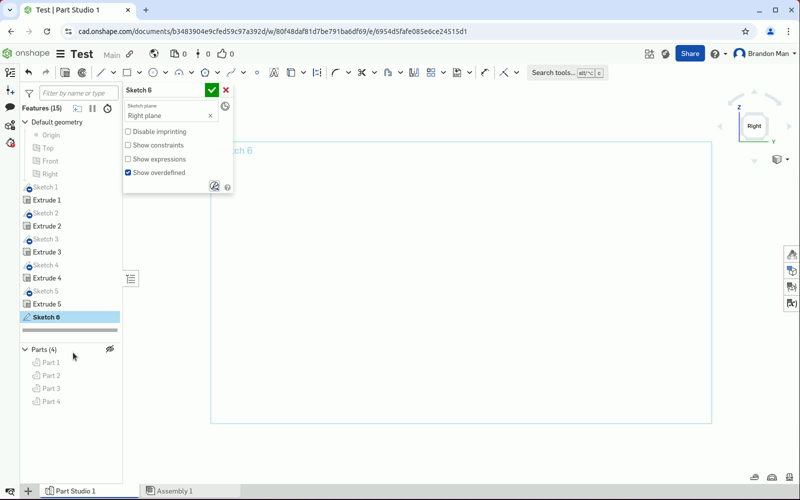
key(l)
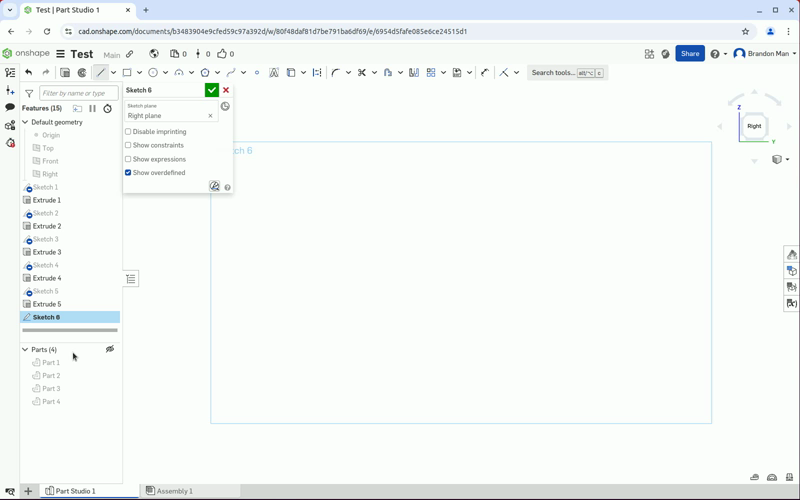
key_down(shift)
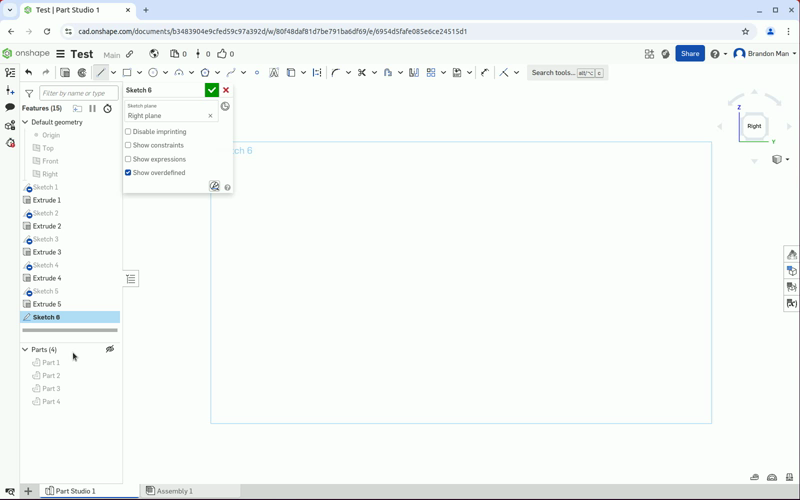
mouse_move(425, 318)
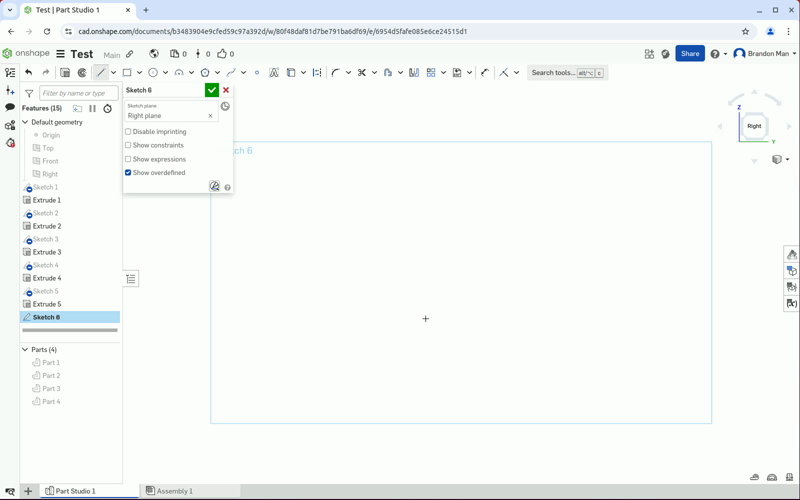
click(425, 318)
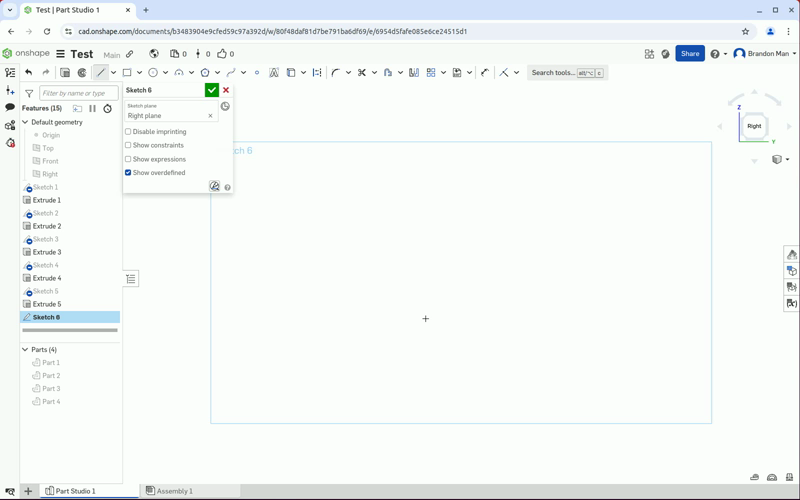
key_up(shift)
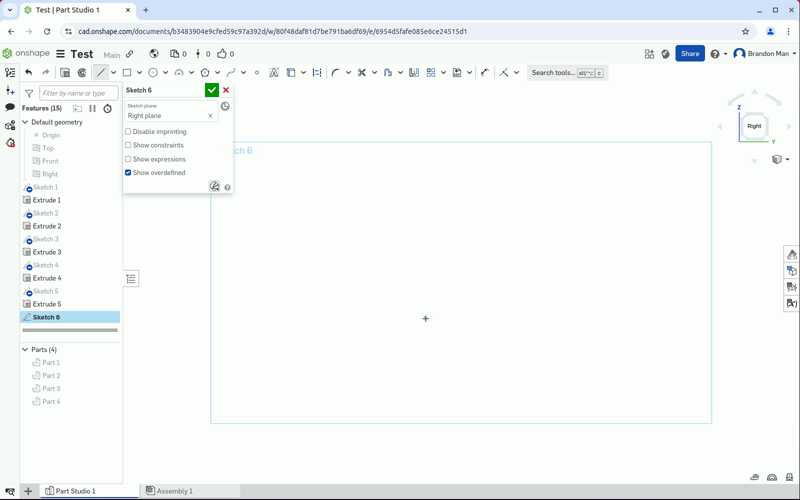
key_down(shift)
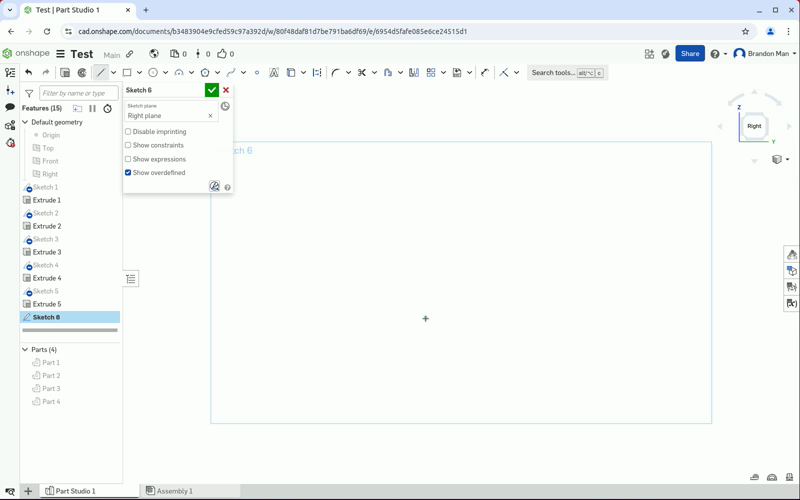
mouse_move(496, 318)
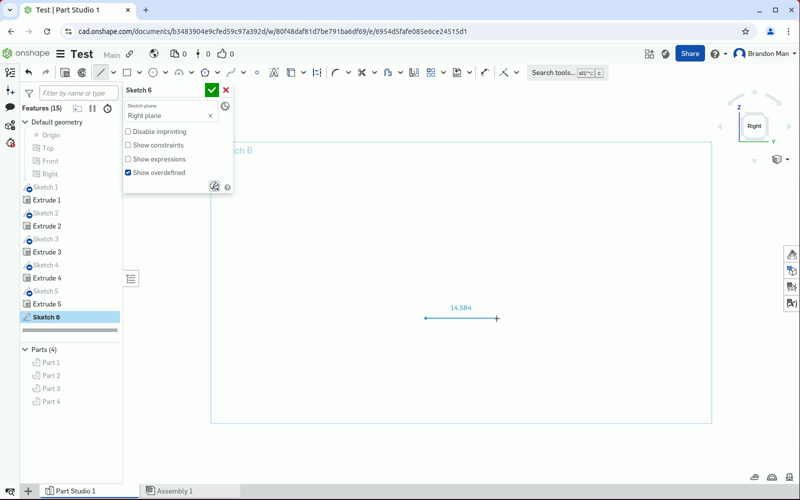
click(496, 318)
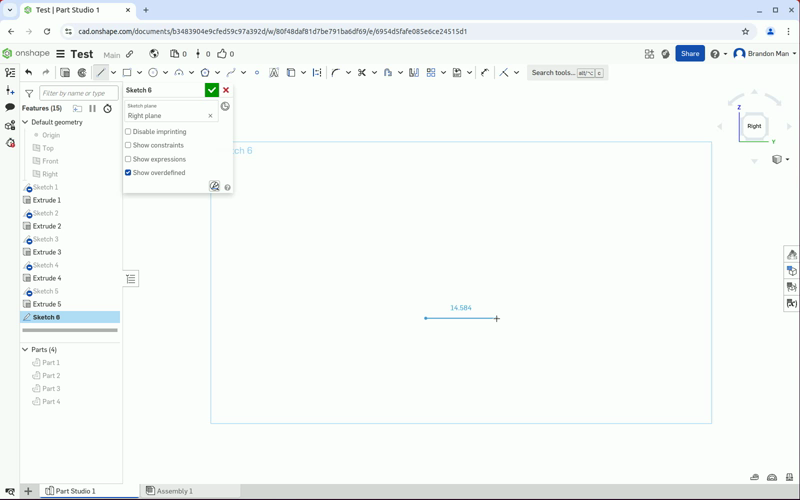
key_up(shift)
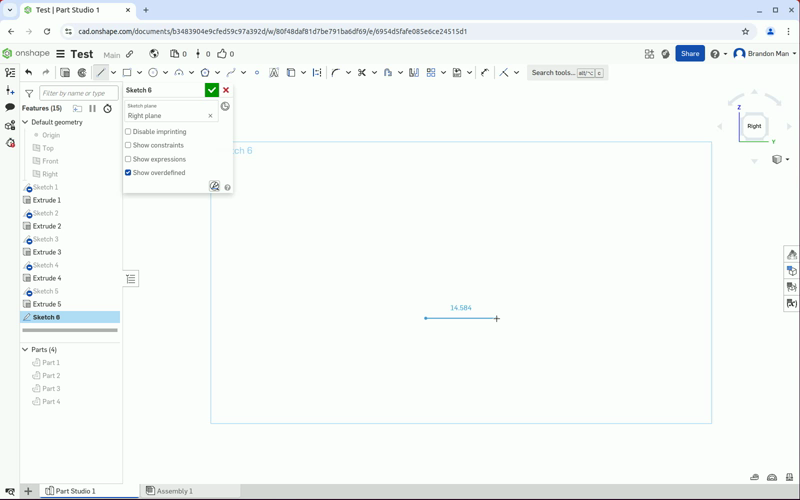
key_down(shift)
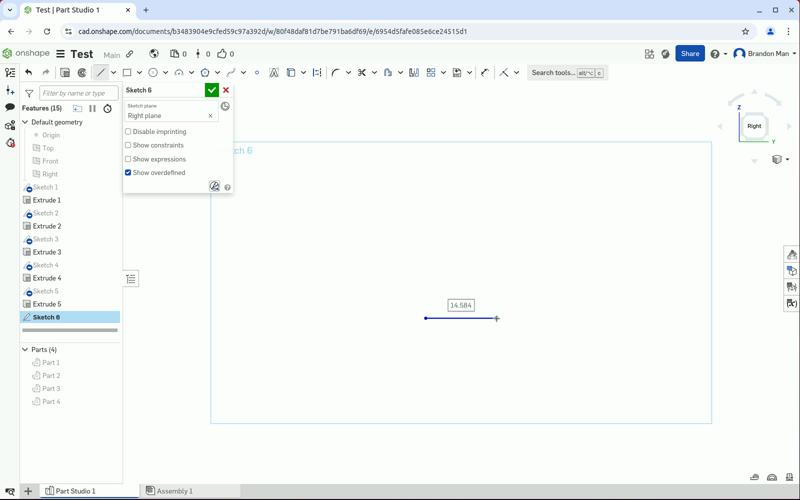
mouse_move(496, 247)
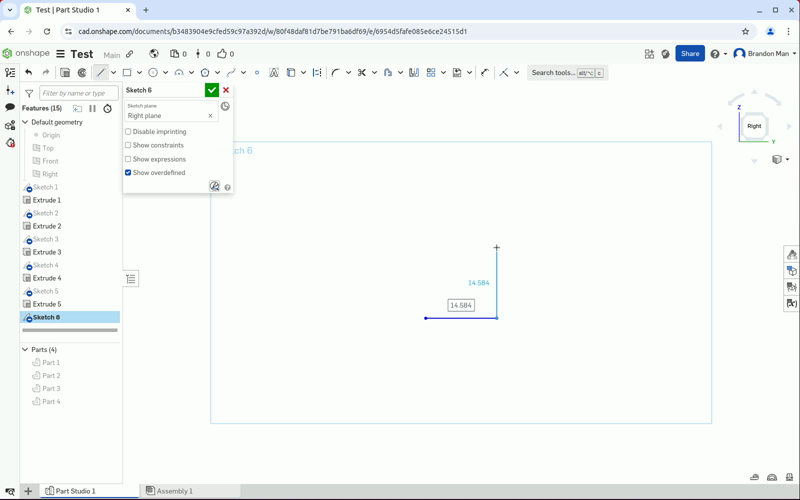
click(496, 247)
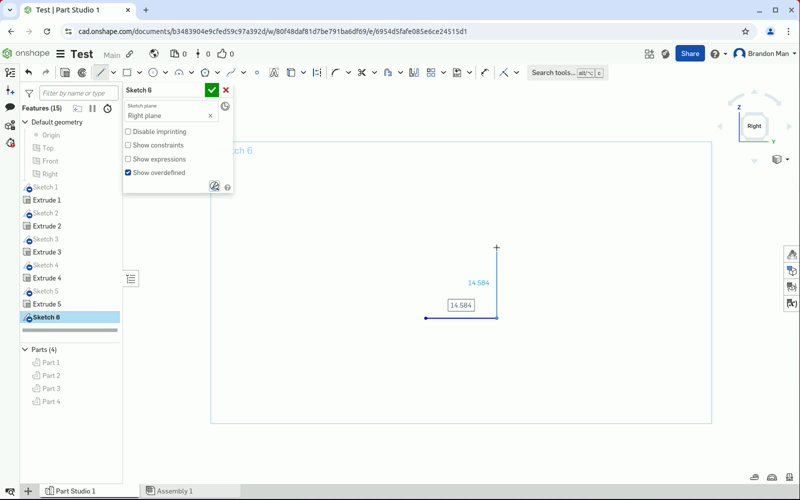
key_up(shift)
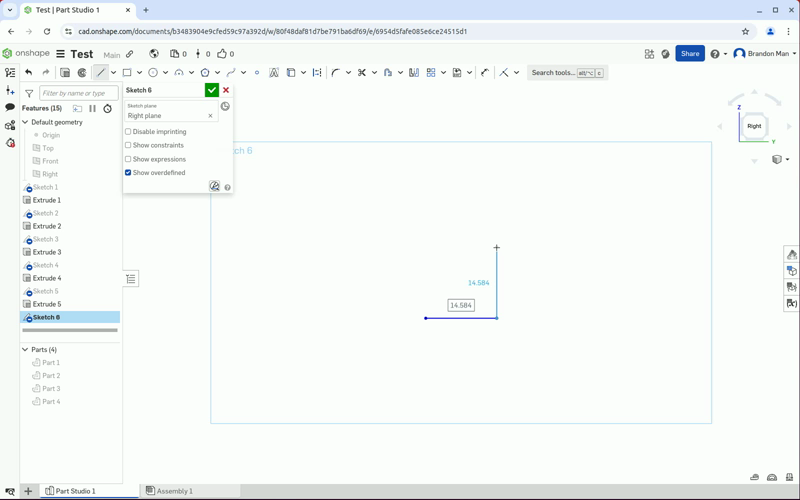
key_down(shift)
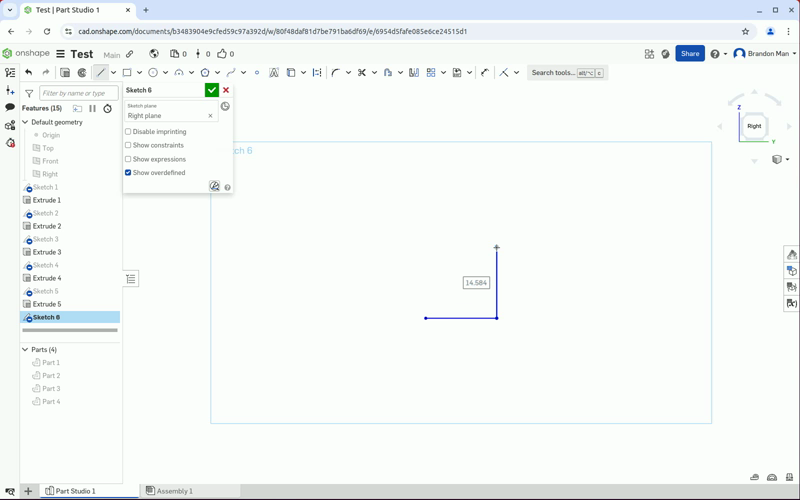
mouse_move(425, 247)
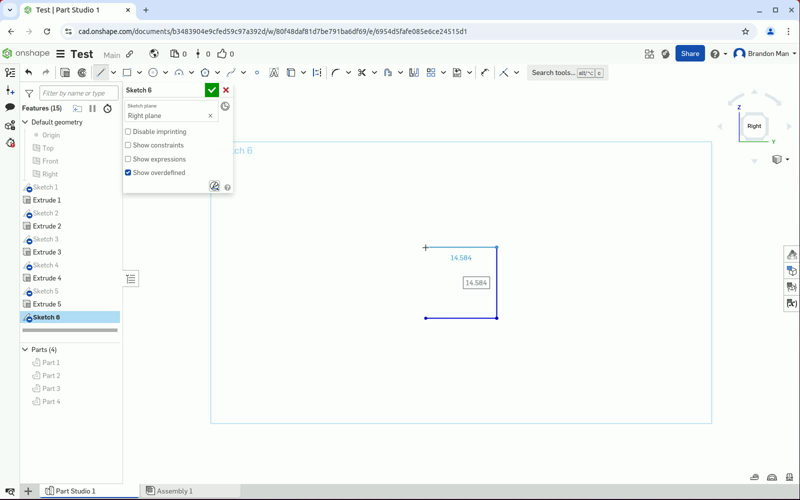
click(425, 247)
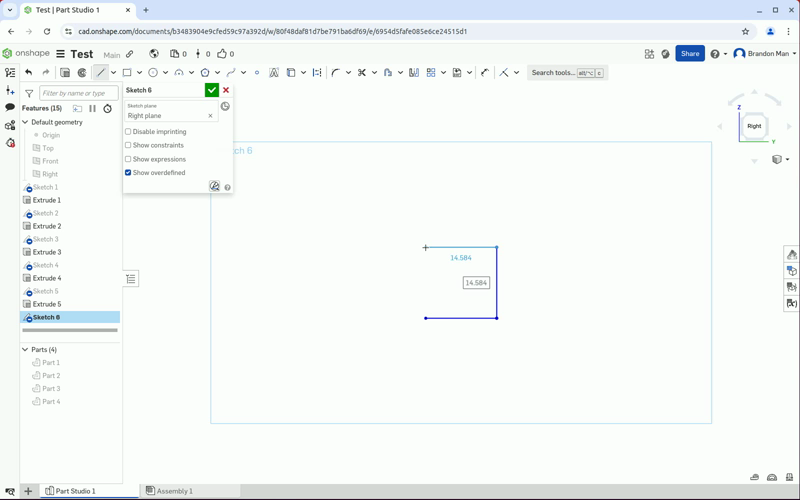
key_up(shift)
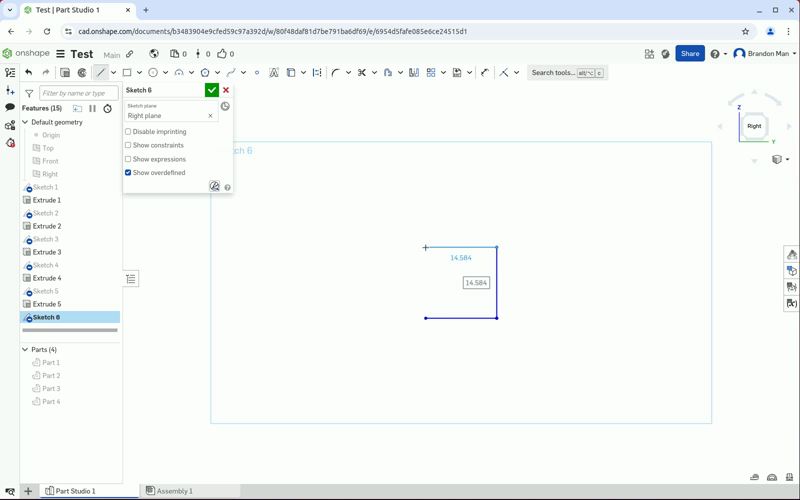
key_down(shift)
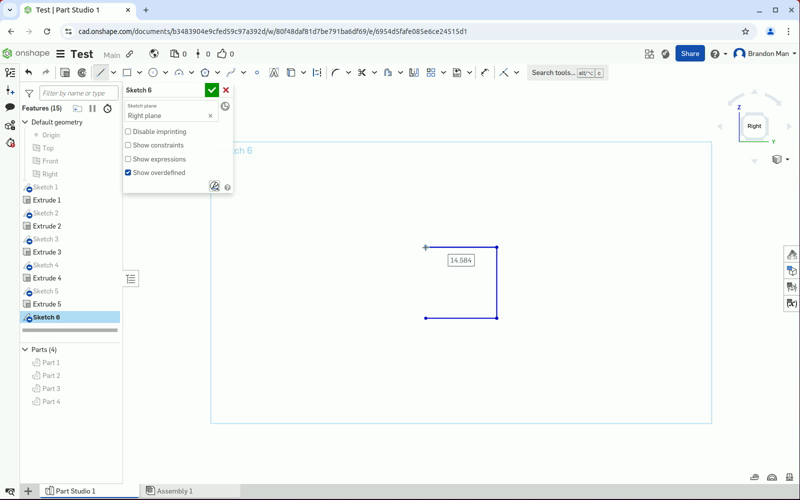
mouse_move(425, 318)
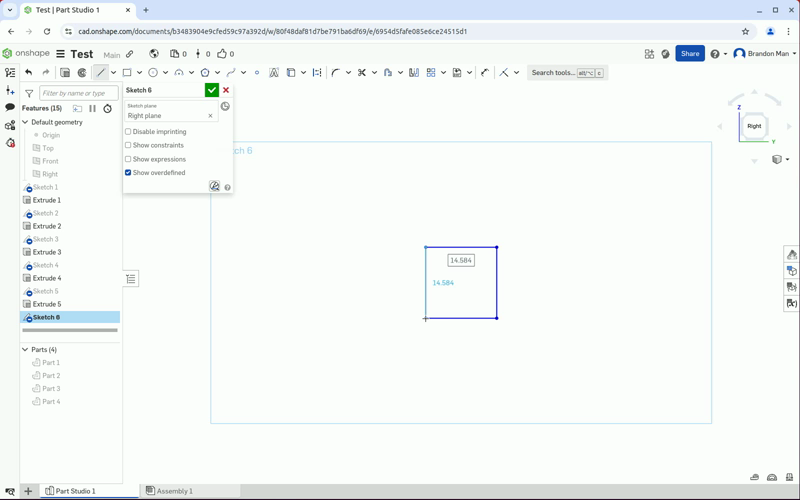
key_up(shift)
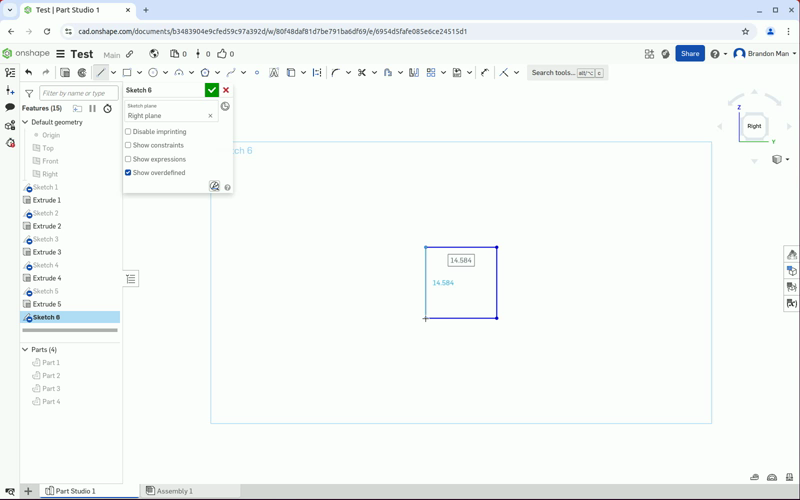
click(425, 318)
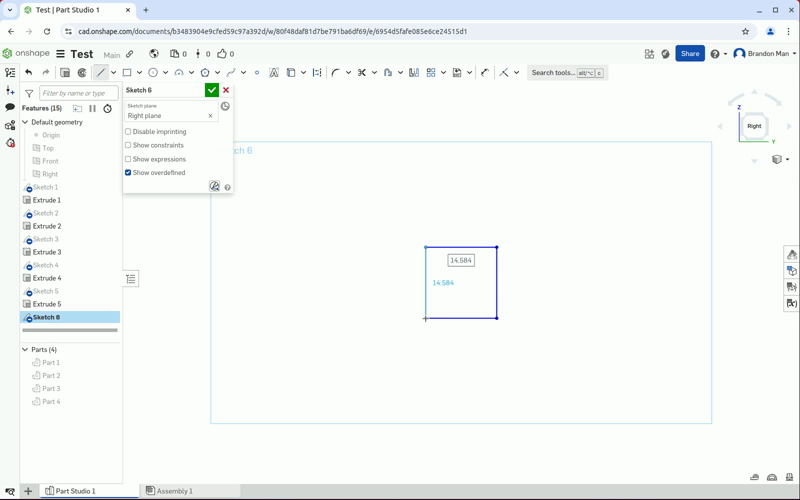
key(esc)
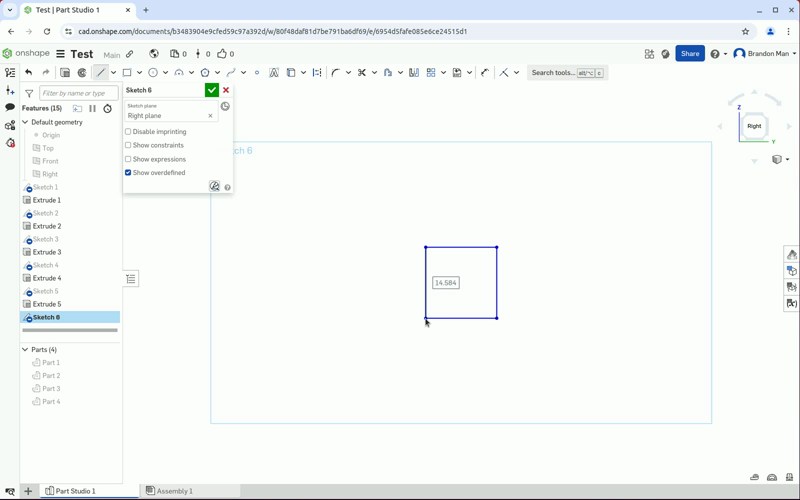
mouse_move(467, 308)
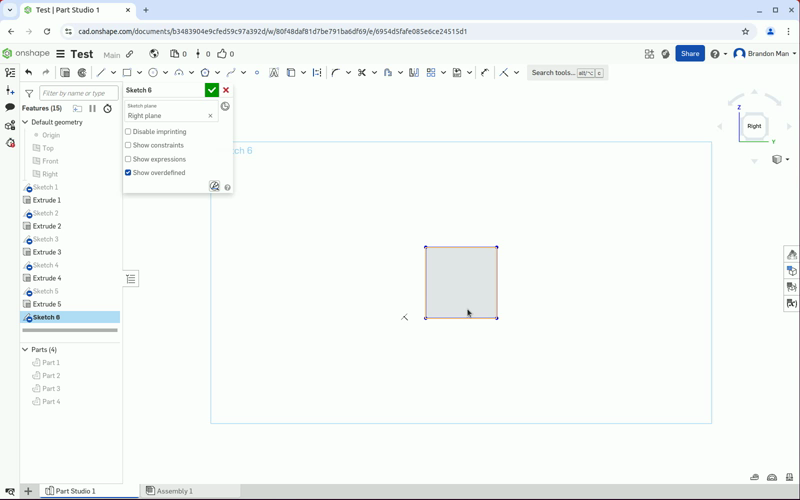
click(467, 308)
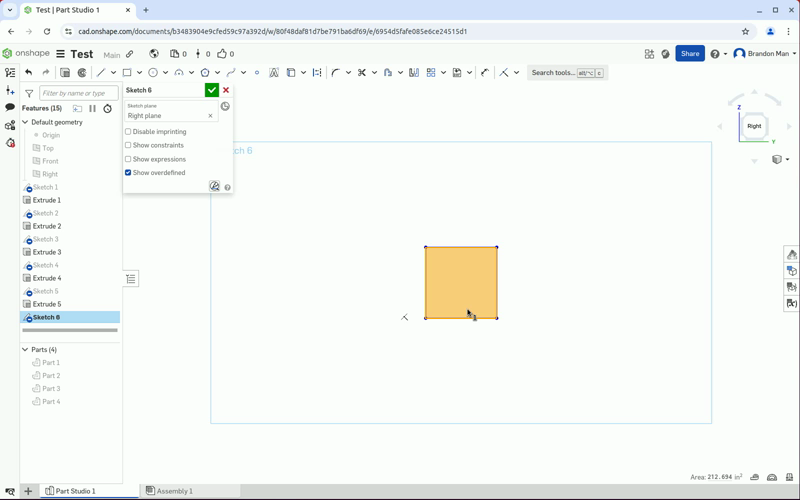
mouse_move(73, 352)
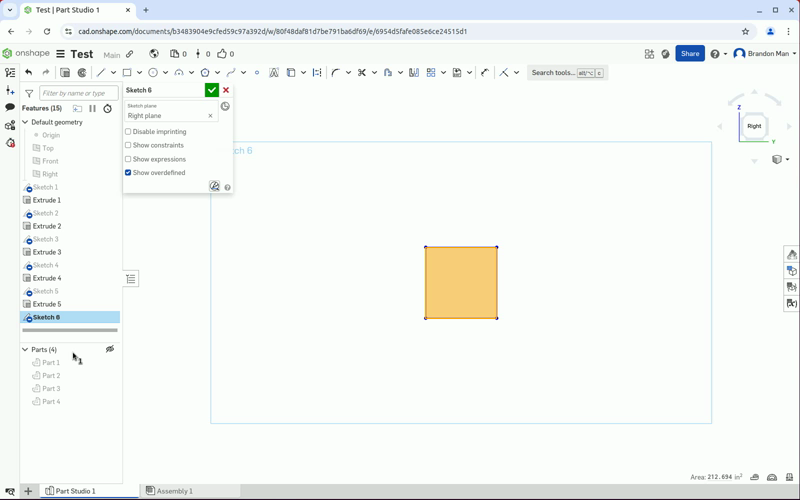
key(shift+y)
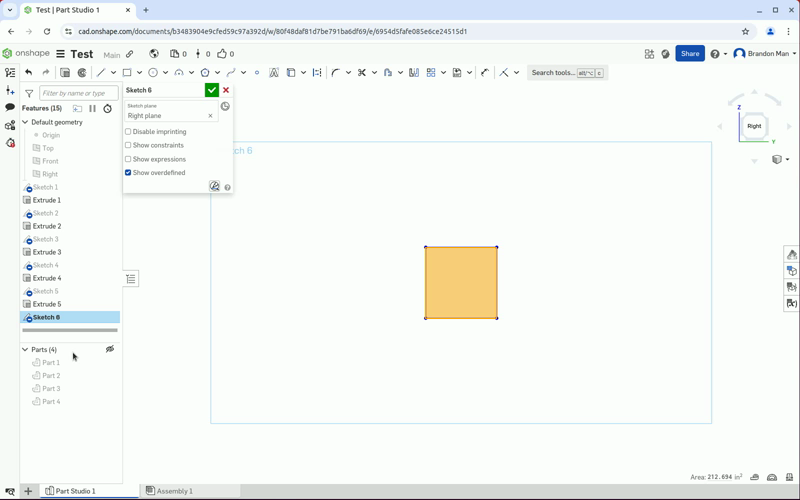
key(shift+e)
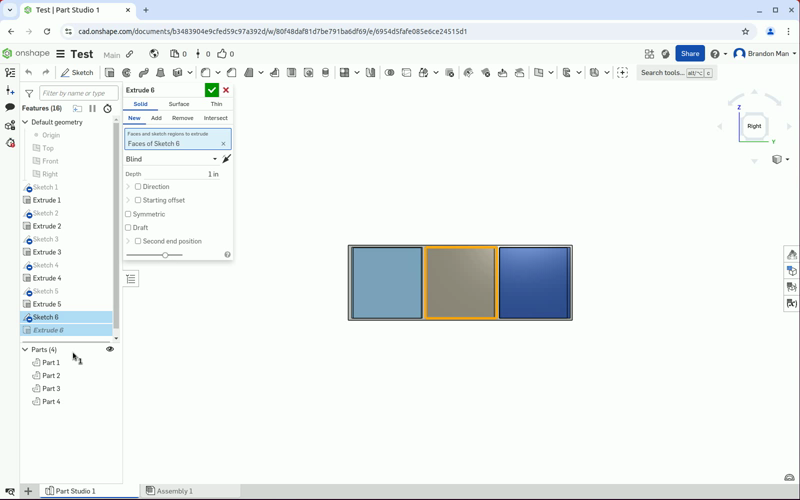
mouse_move(143, 106)
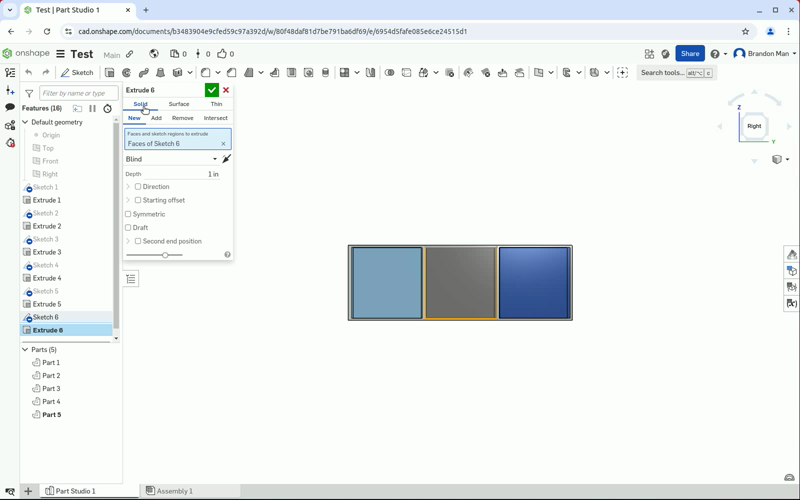
click(143, 106)
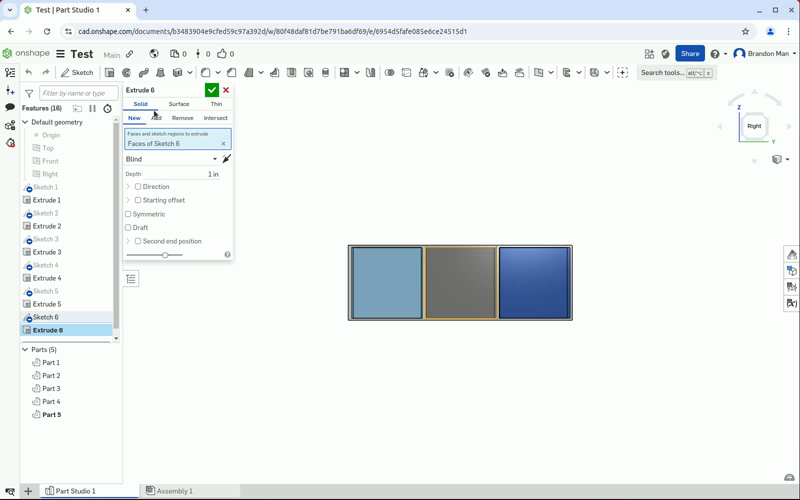
mouse_move(186, 120)
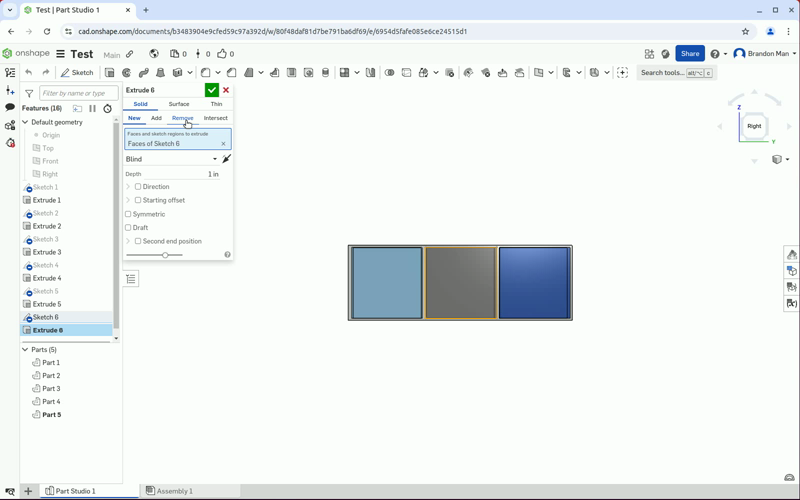
click(186, 120)
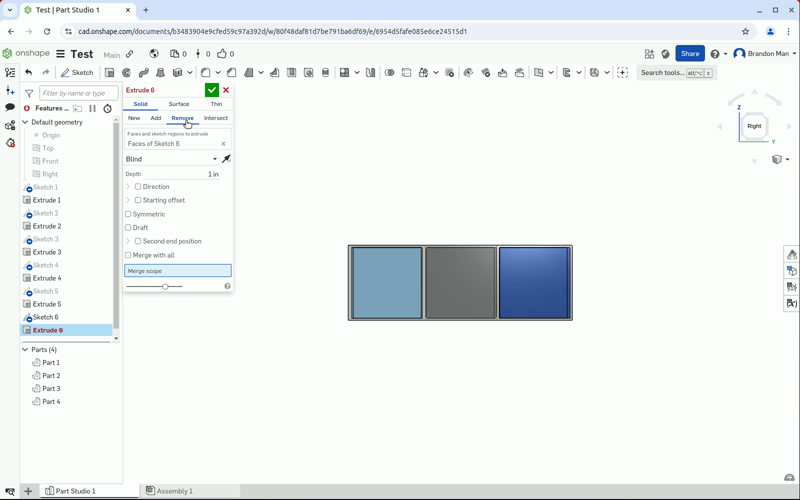
key(tab, 4)
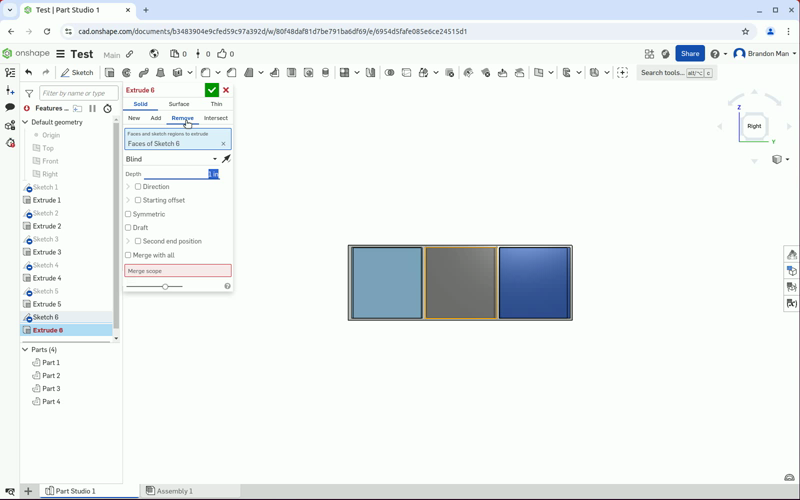
text(0.962)
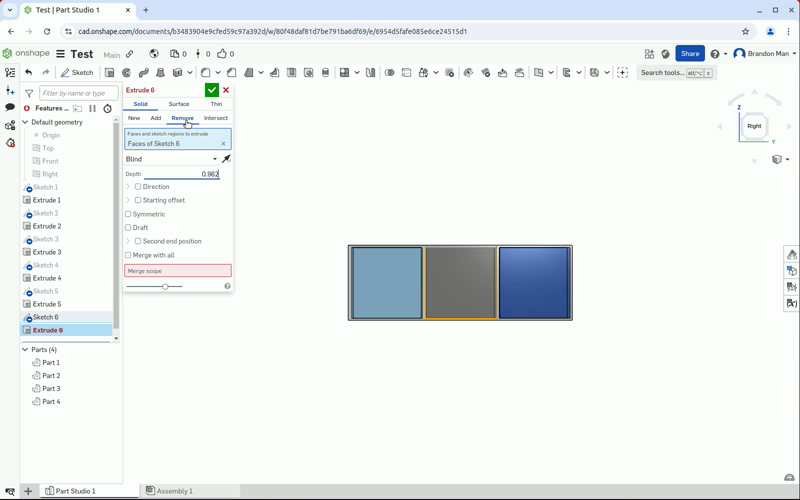
key(tab, 3)
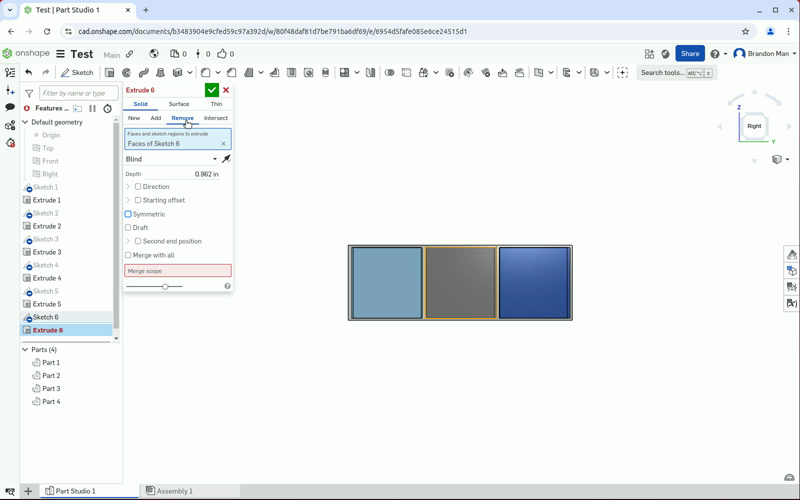
key(space)
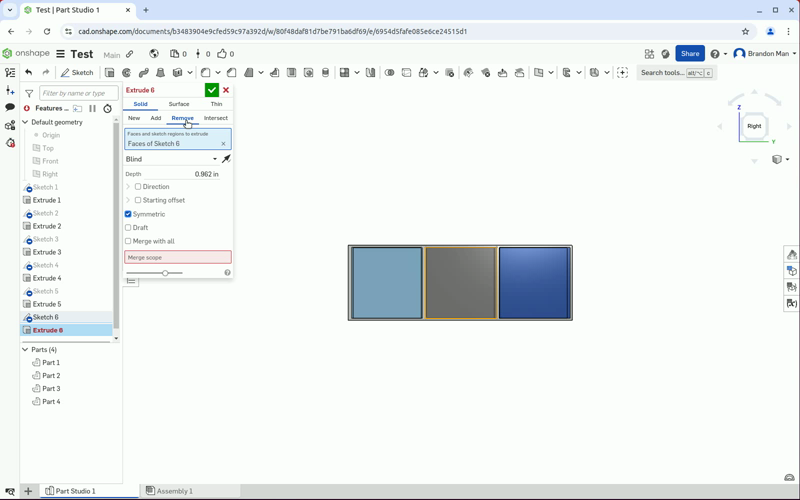
key(tab, 2)
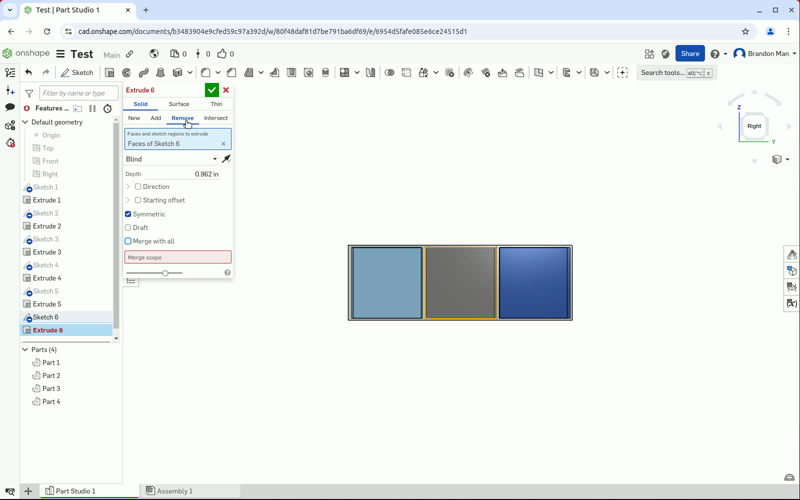
key(space)
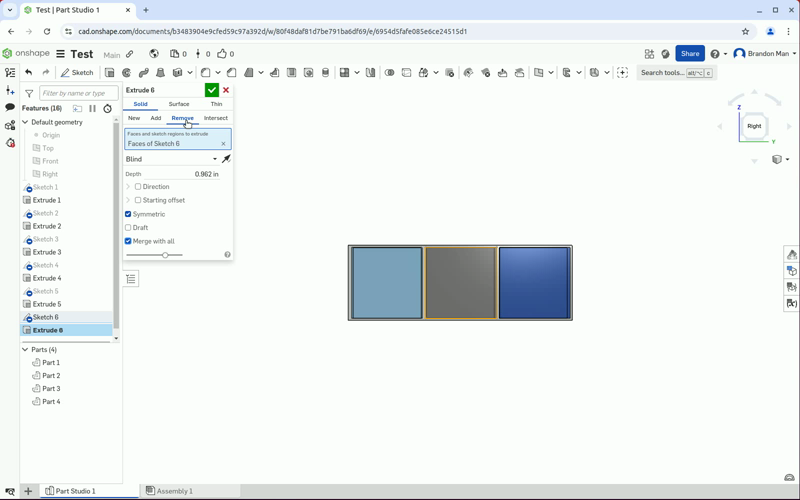
key(enter)
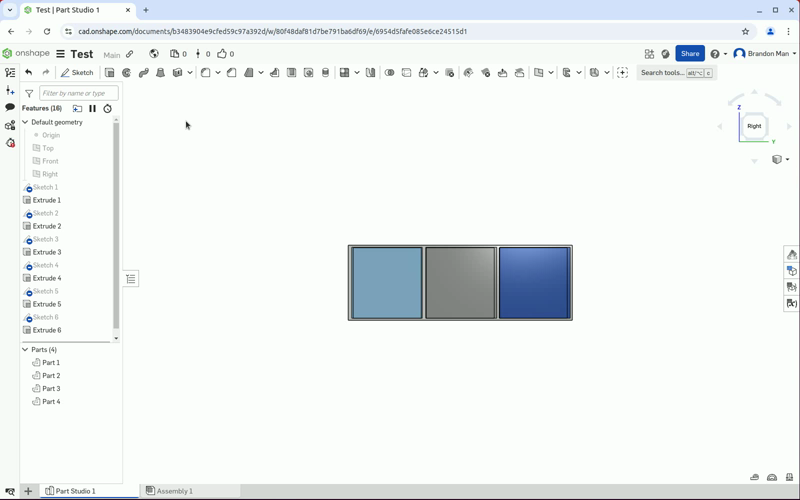
key(shift+h)
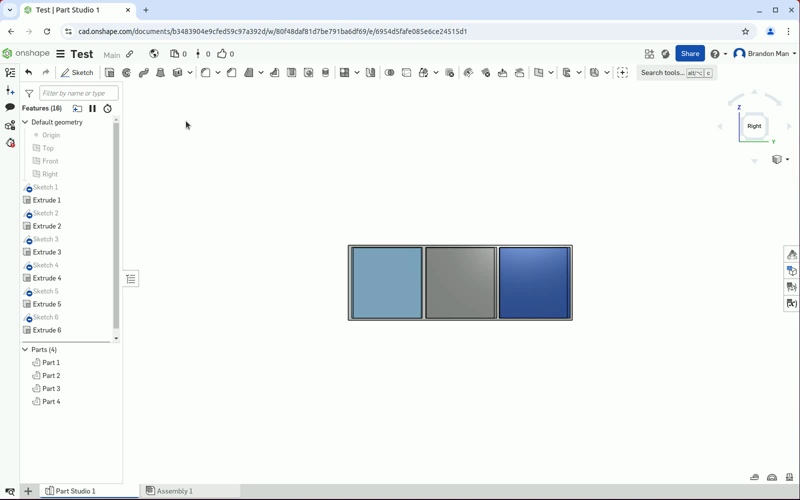
key(shift+h)
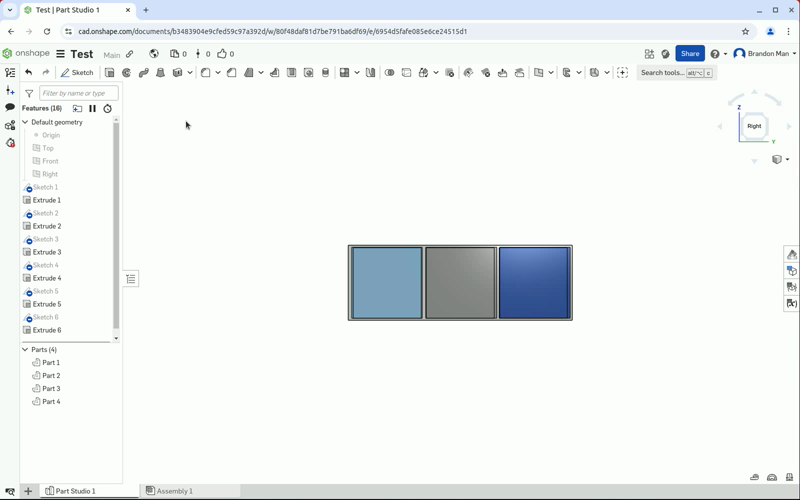
mouse_move(69, 189)
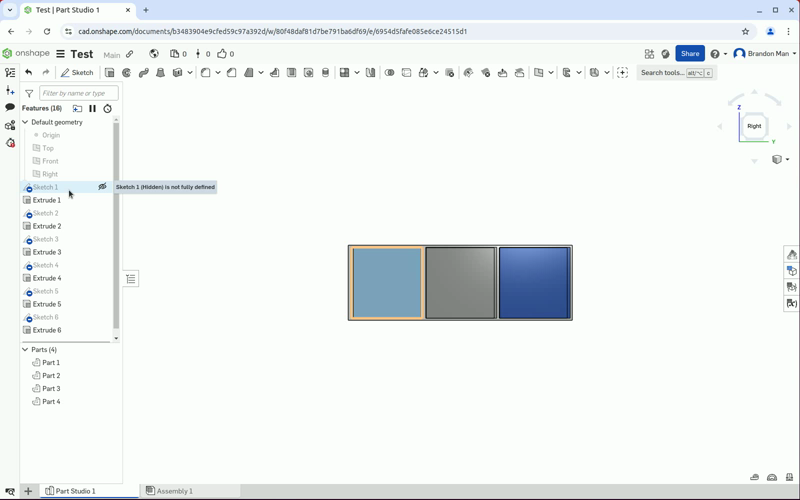
click(69, 189)
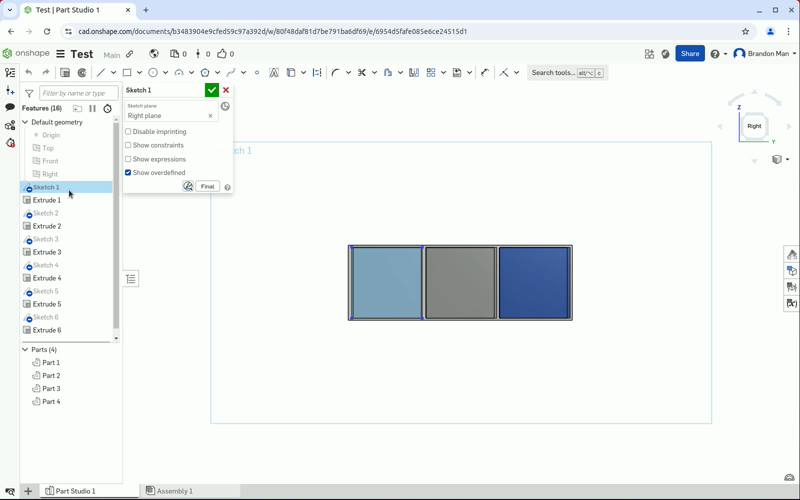
mouse_move(229, 92)
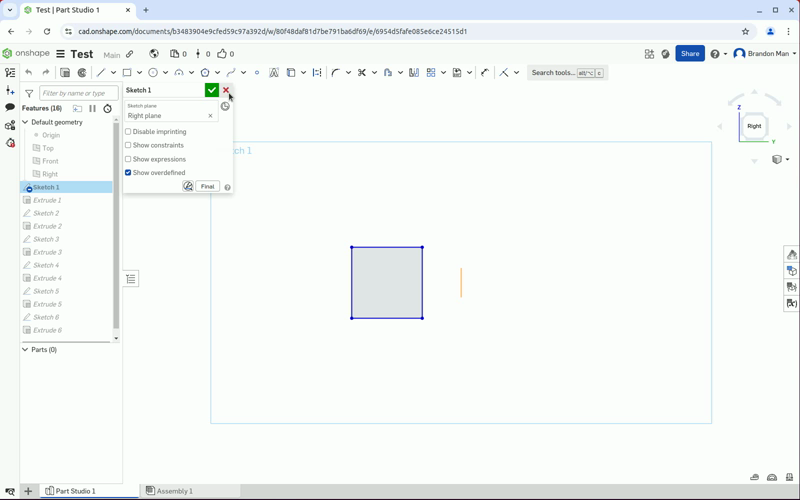
click(229, 92)
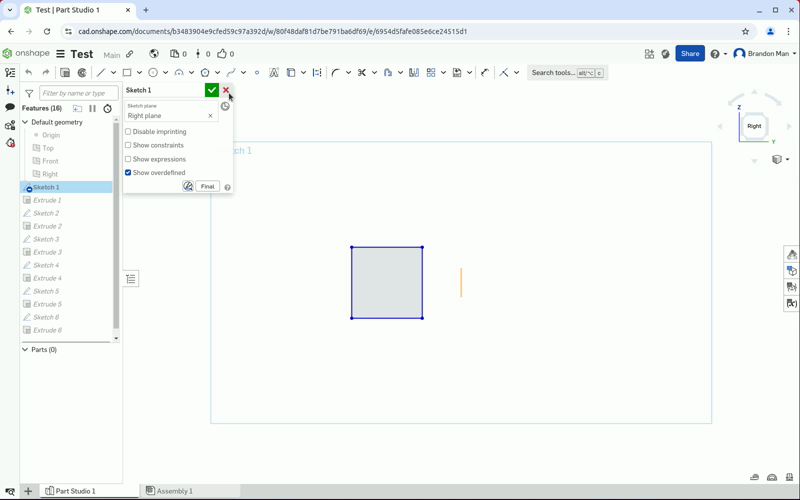
key(shift+s)
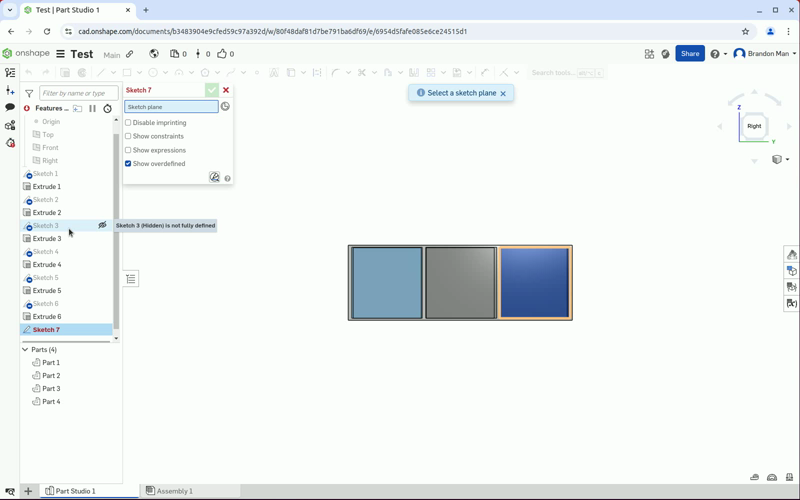
scroll(3)
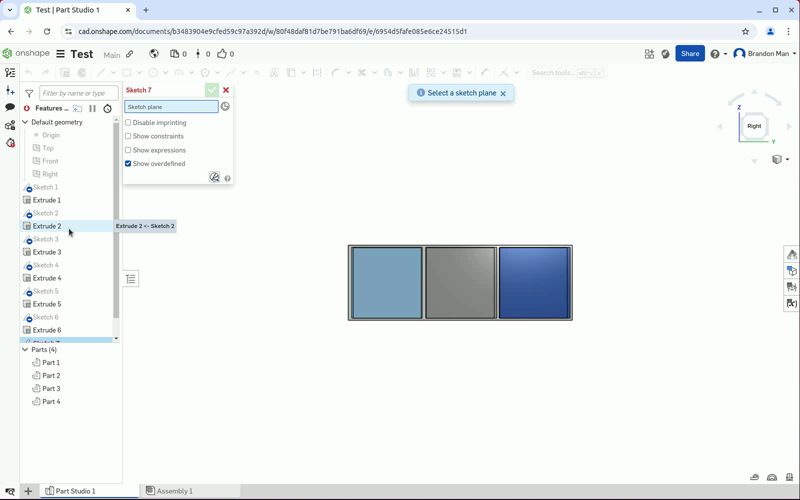
mouse_move(69, 176)
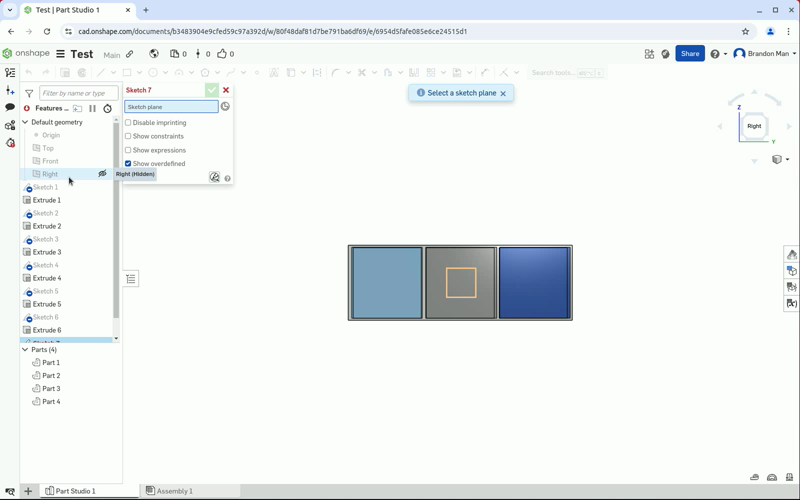
click(69, 176)
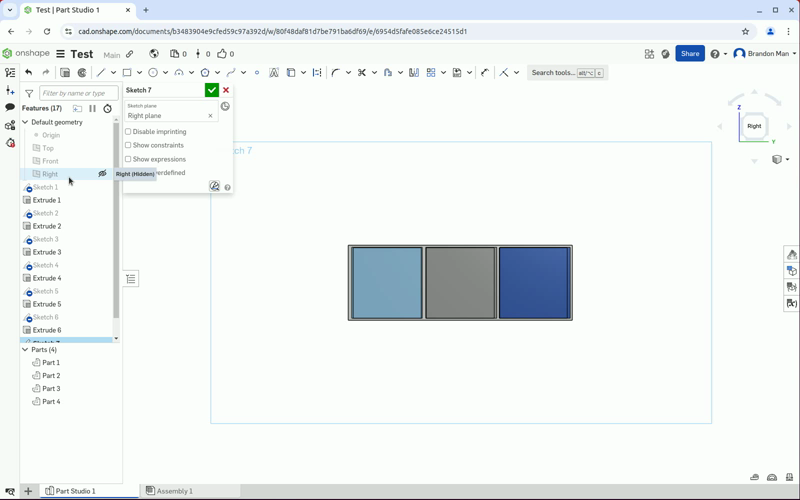
mouse_move(73, 352)
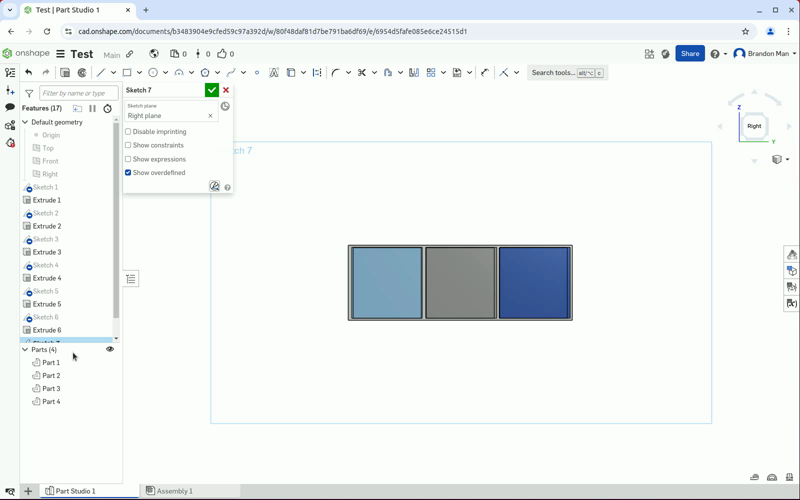
key(y)
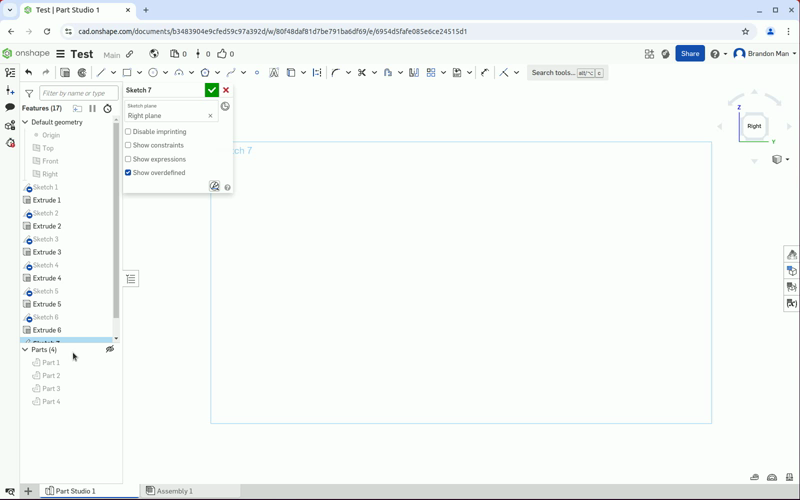
key(l)
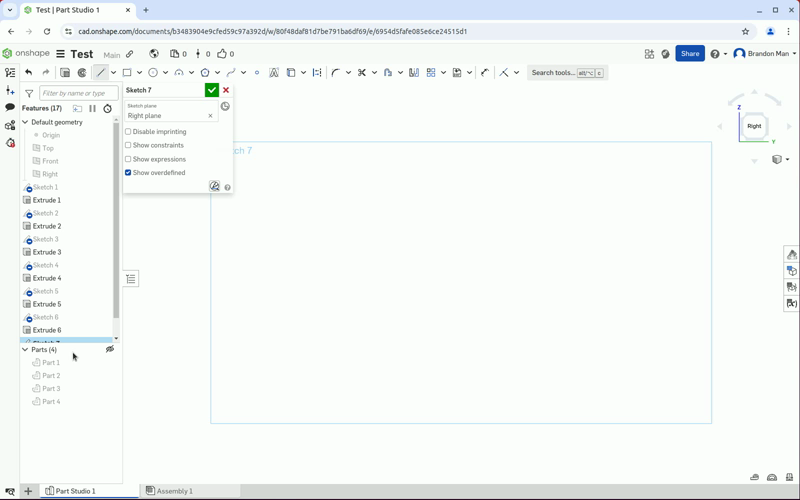
key_down(shift)
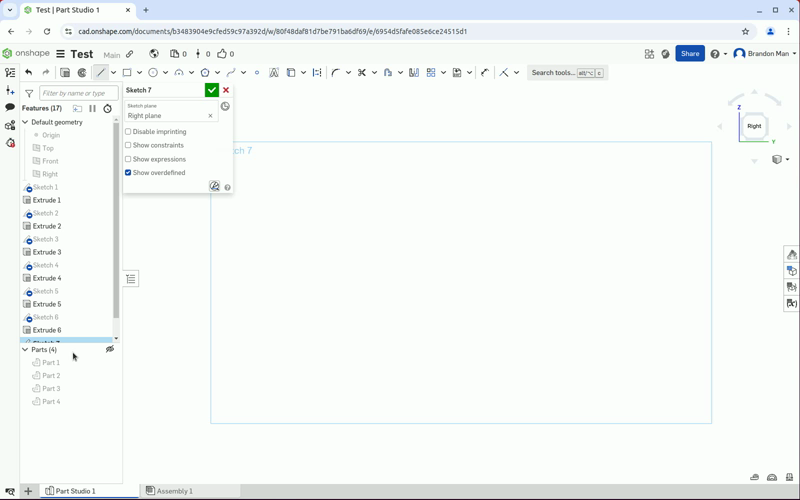
mouse_move(351, 318)
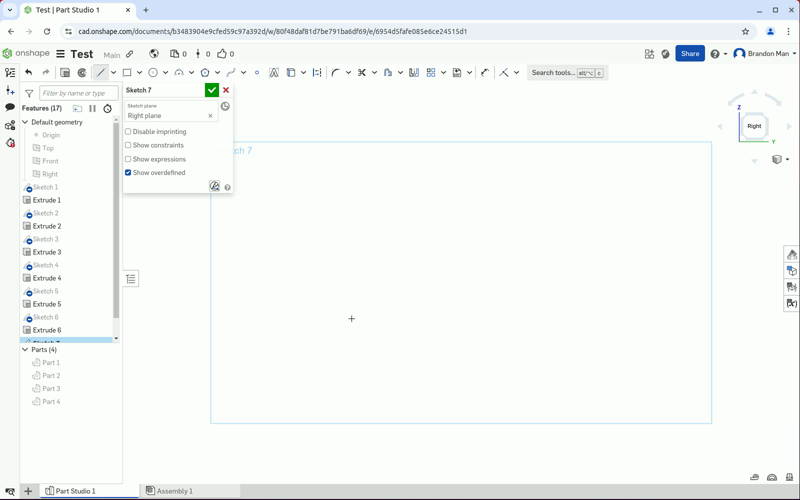
click(351, 318)
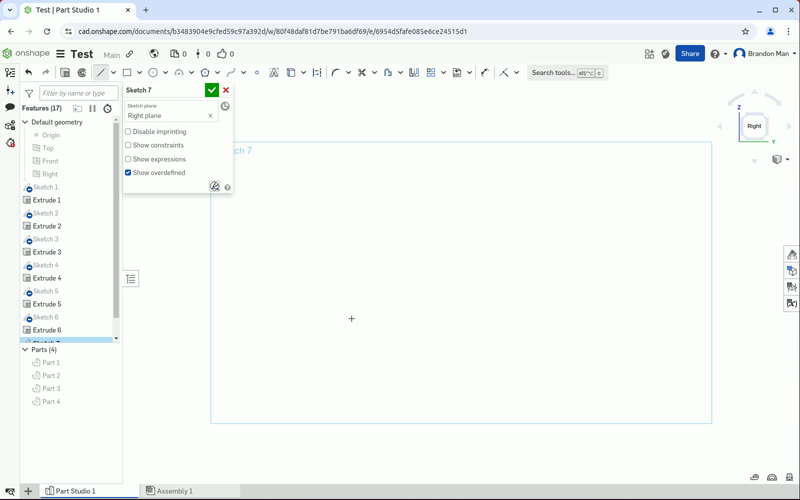
key_up(shift)
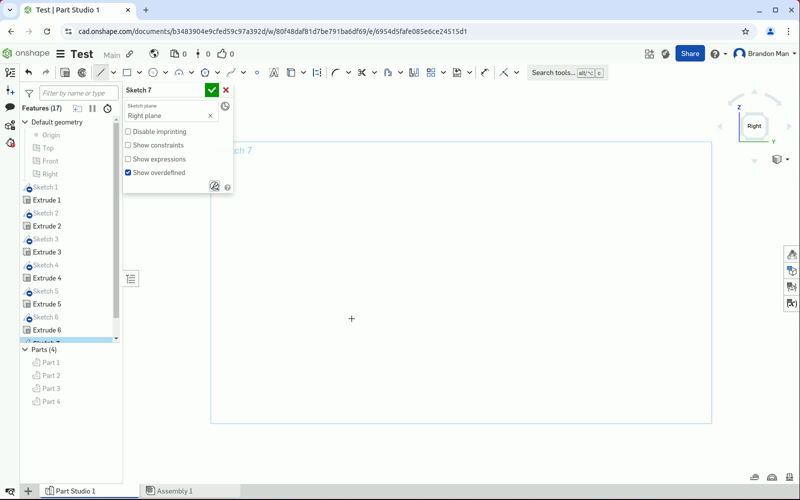
key_down(shift)
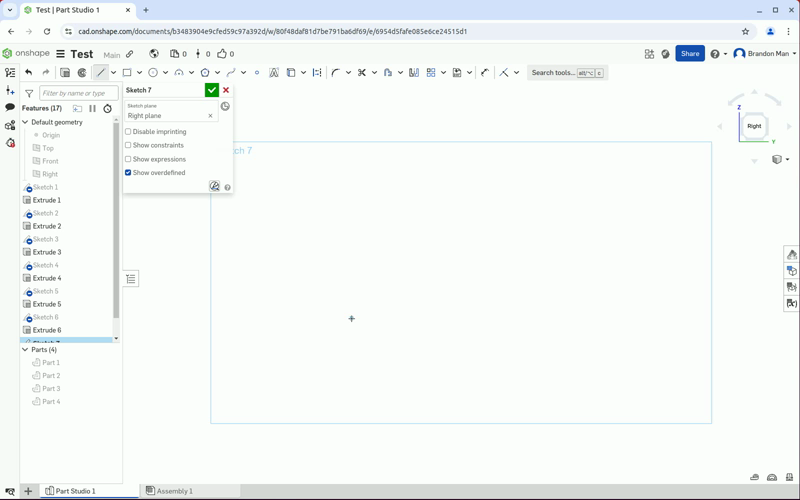
mouse_move(422, 318)
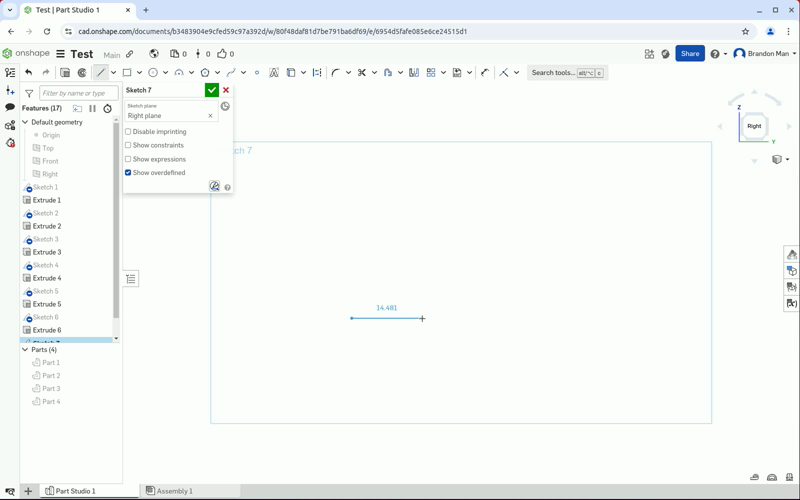
click(422, 318)
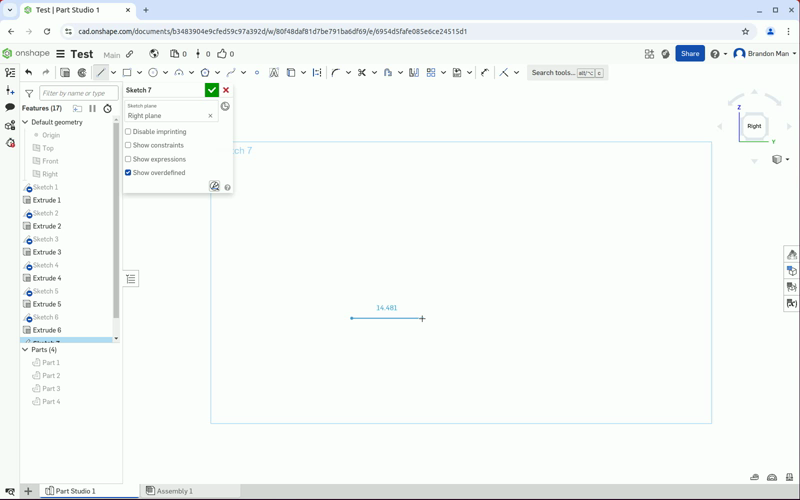
key_up(shift)
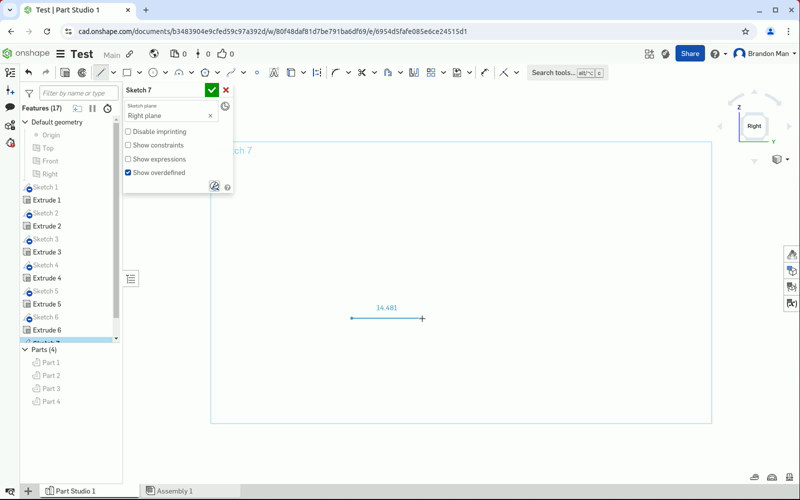
key_down(shift)
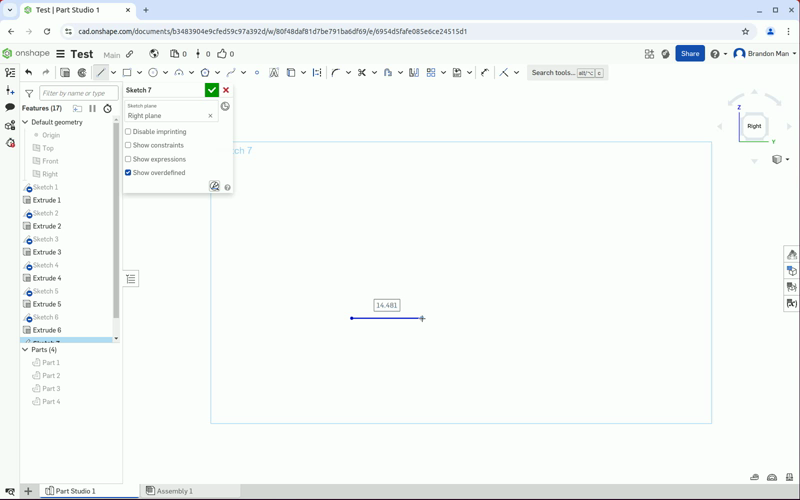
mouse_move(422, 247)
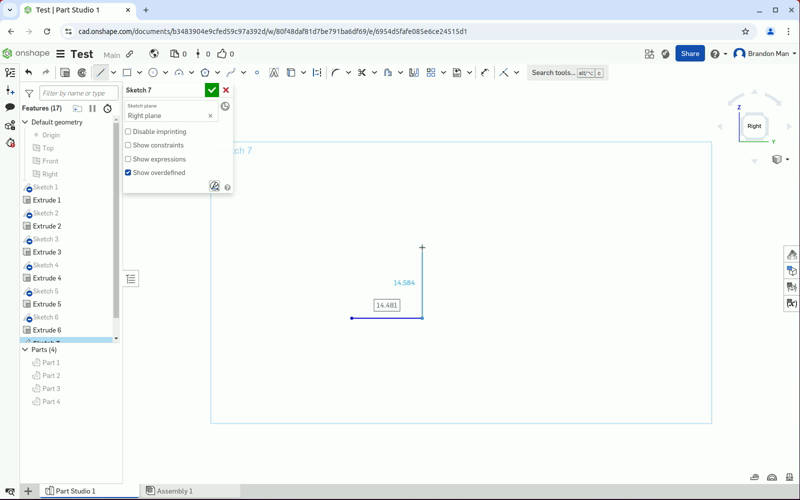
click(422, 247)
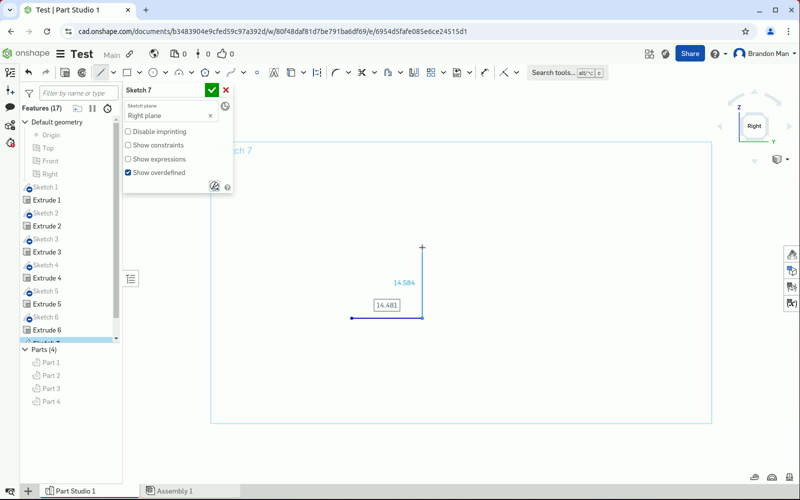
key_up(shift)
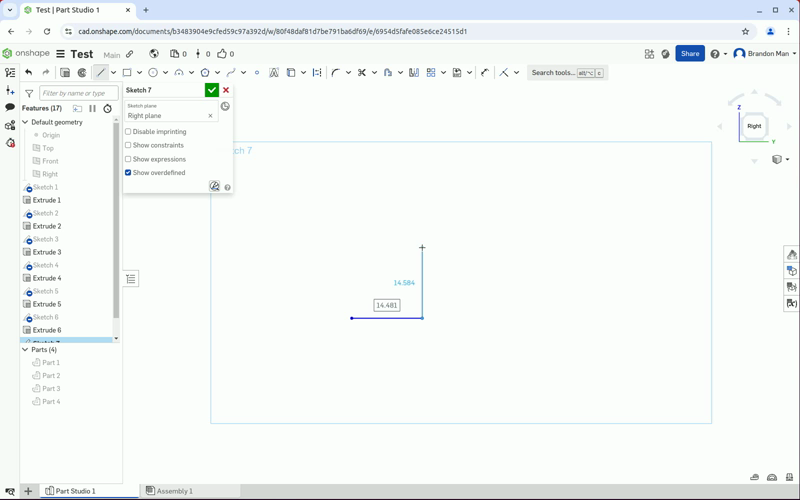
key_down(shift)
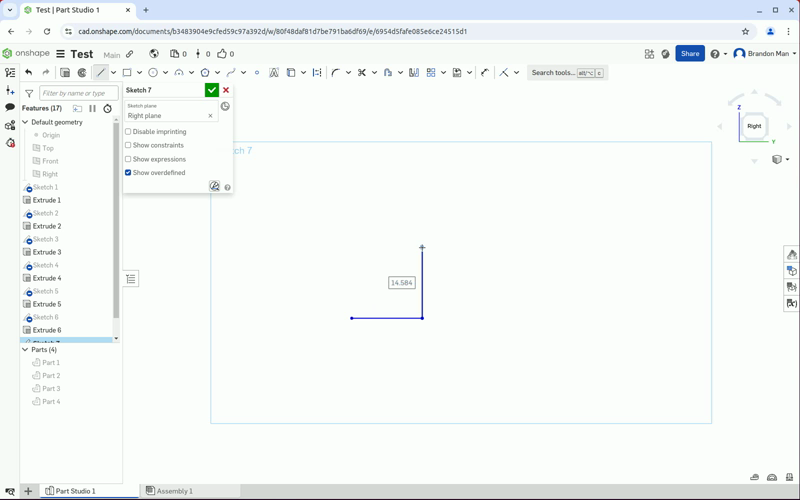
mouse_move(351, 247)
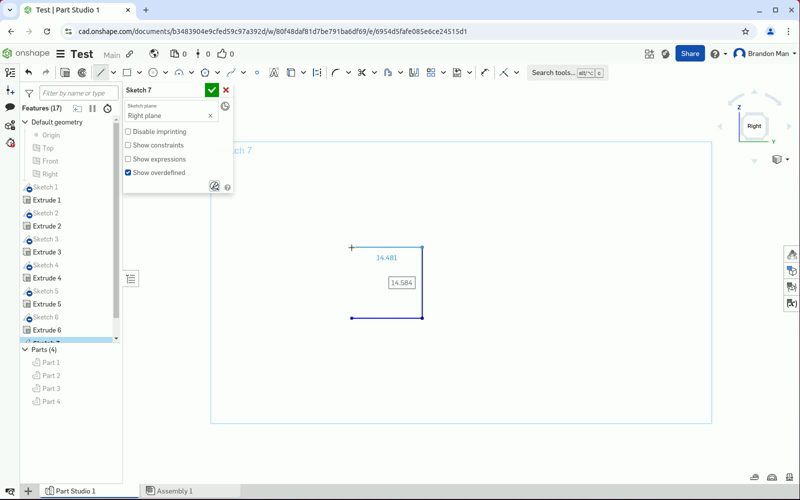
click(351, 247)
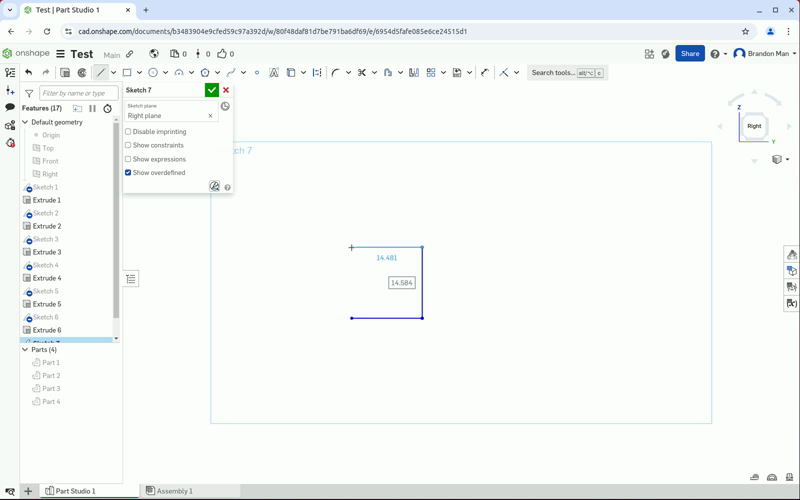
key_up(shift)
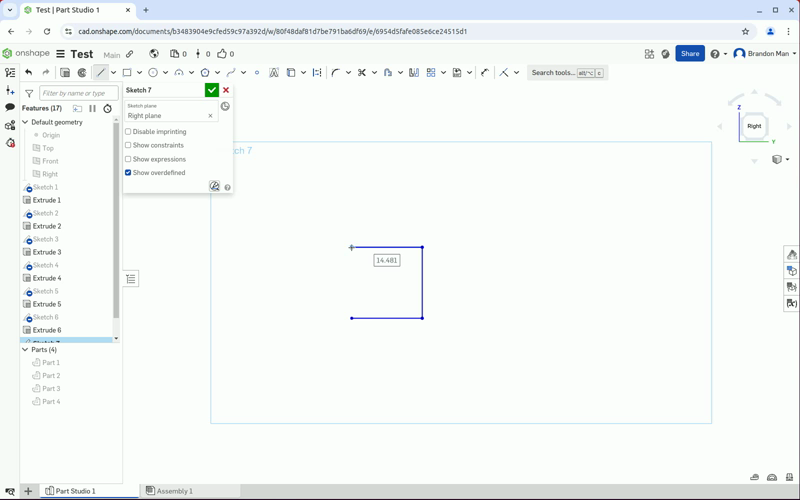
key_down(shift)
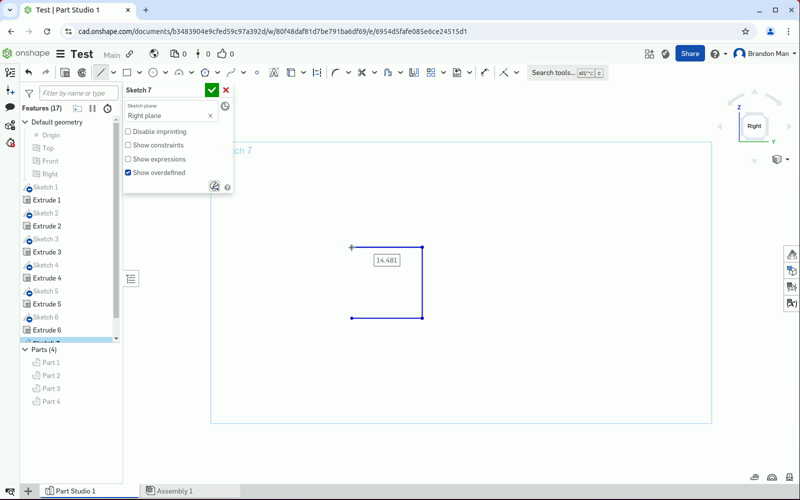
mouse_move(351, 318)
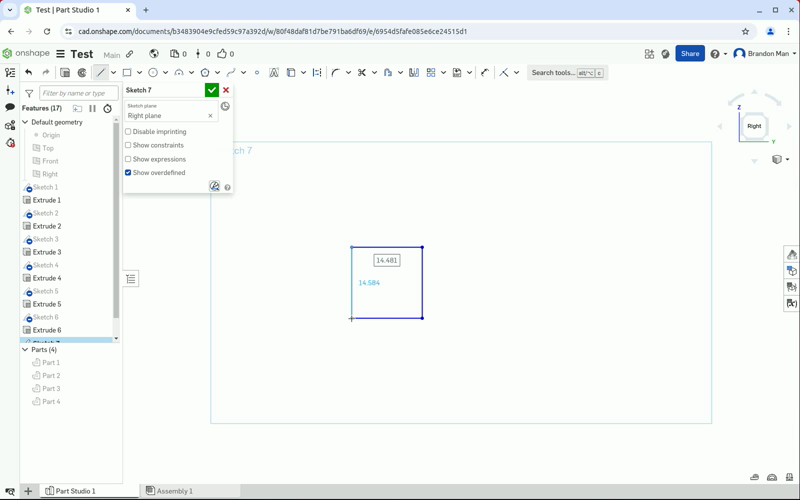
key_up(shift)
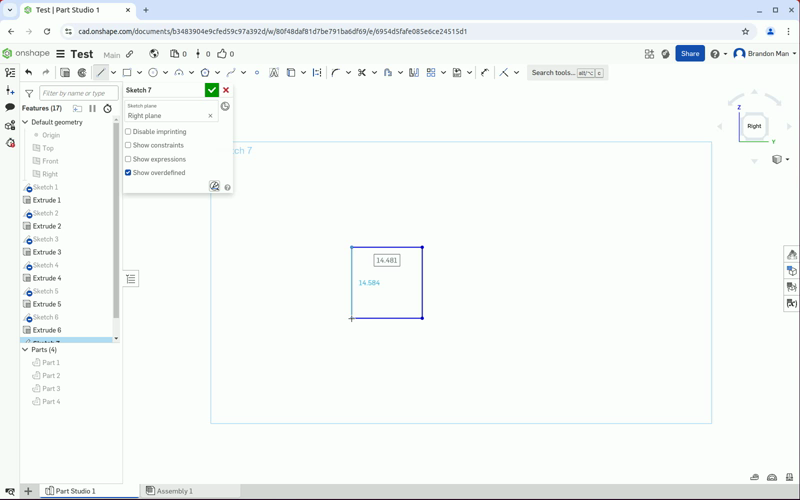
click(351, 318)
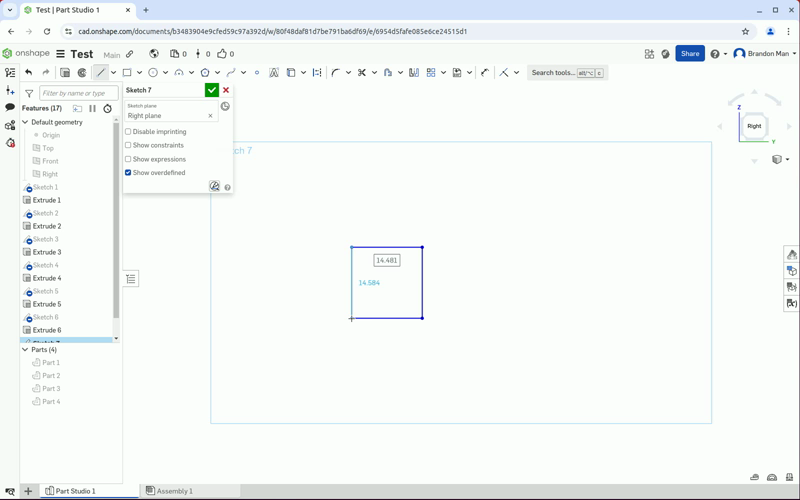
key(esc)
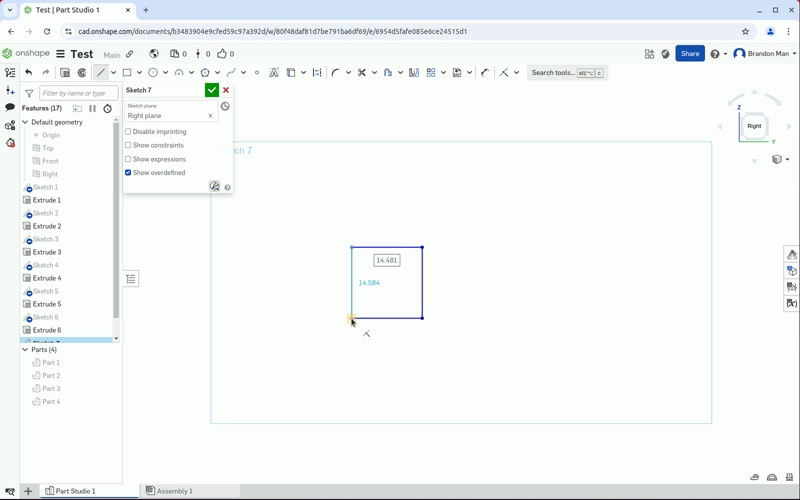
mouse_move(359, 264)
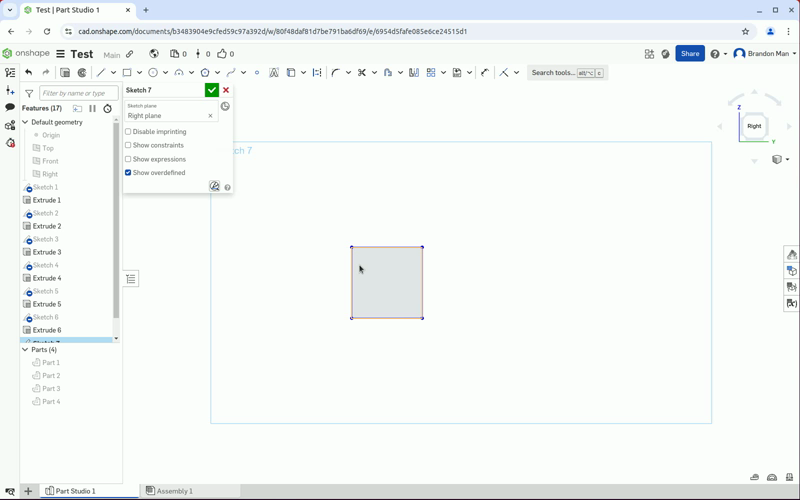
click(359, 264)
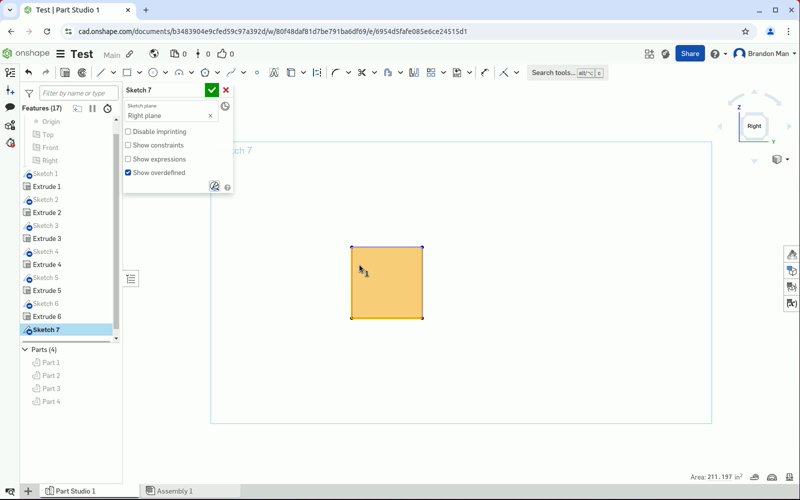
mouse_move(73, 352)
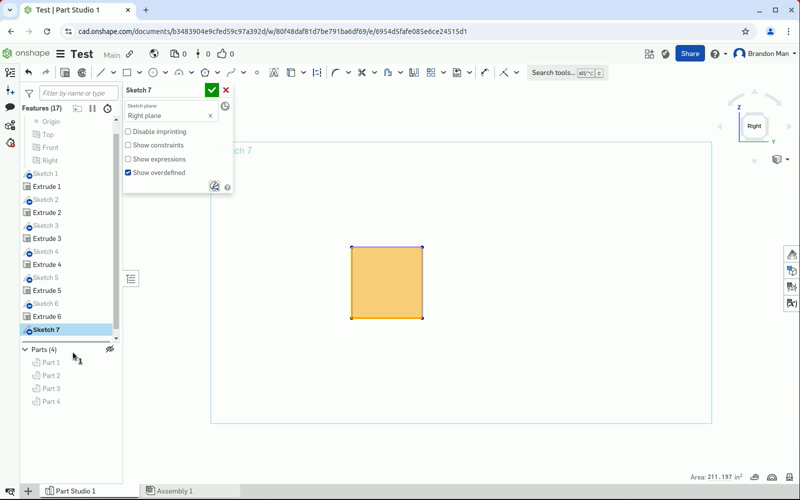
key(shift+y)
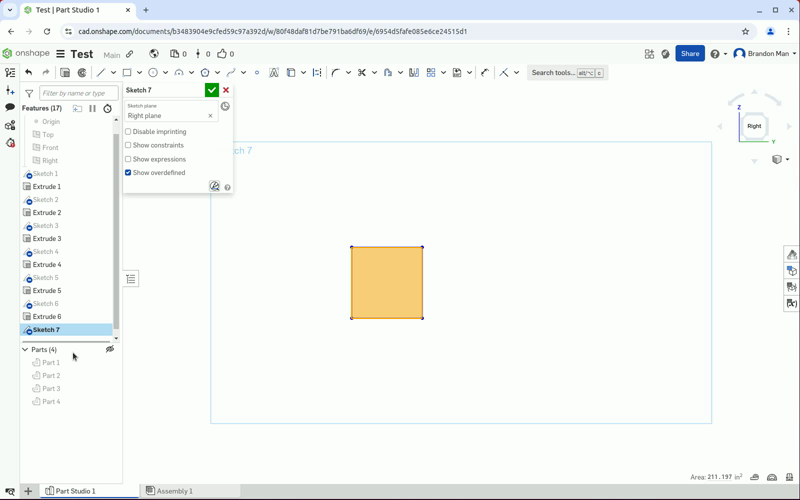
key(shift+e)
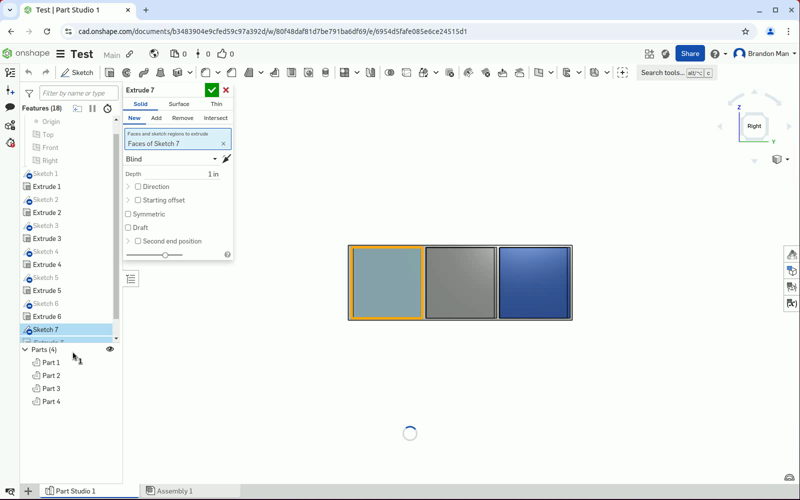
mouse_move(143, 106)
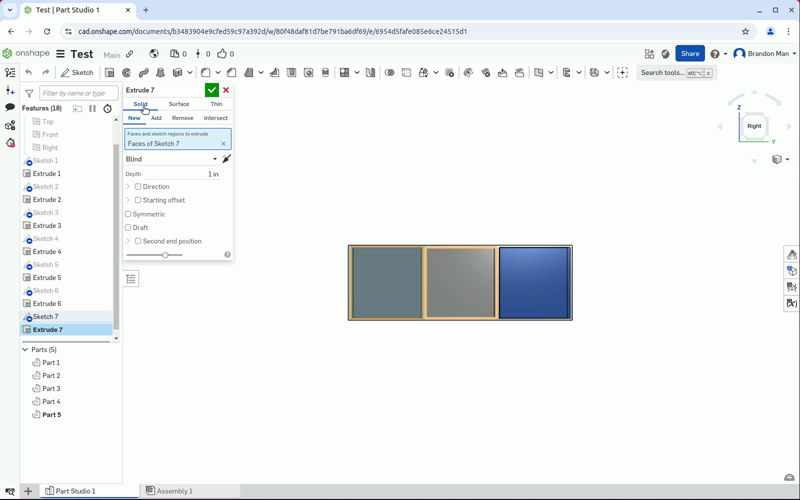
click(143, 106)
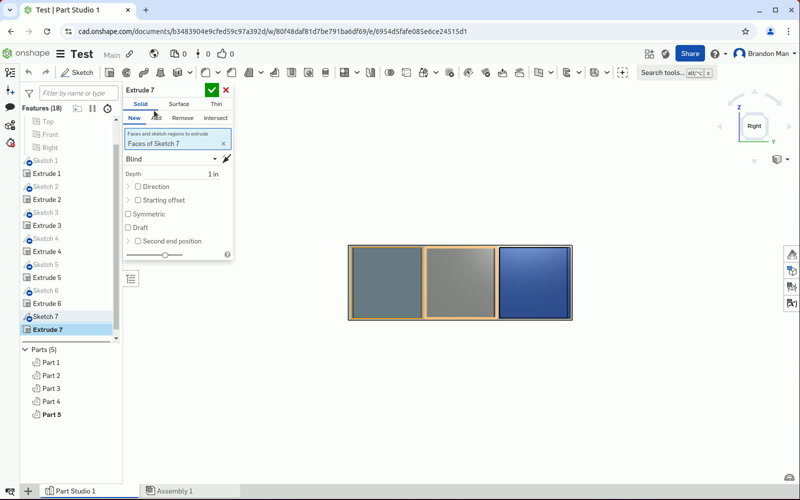
mouse_move(186, 120)
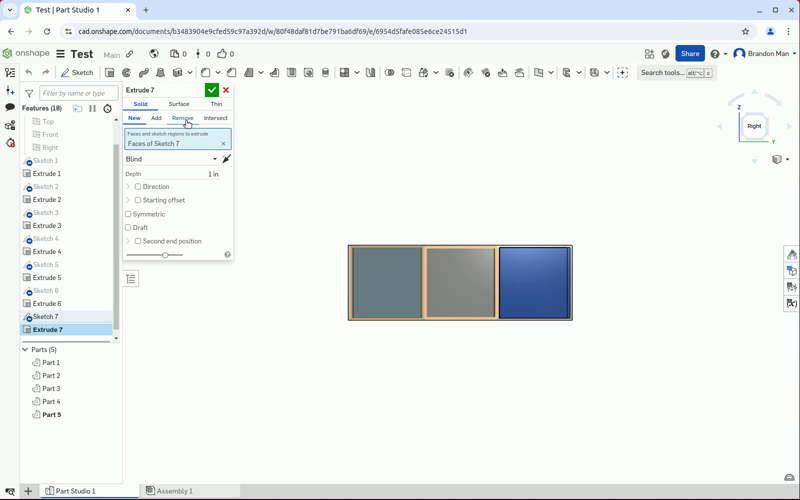
click(186, 120)
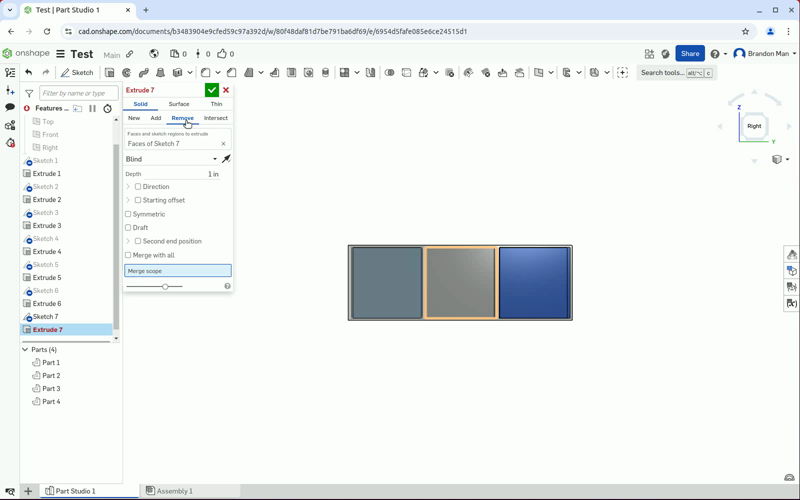
key(tab, 4)
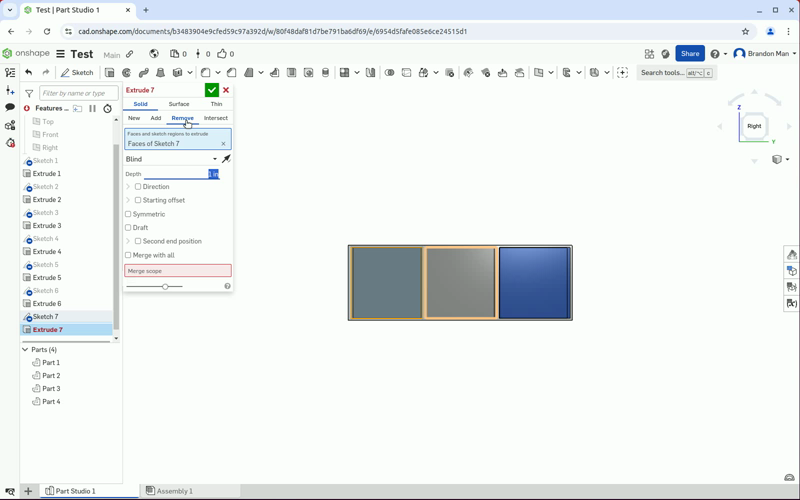
text(0.962)
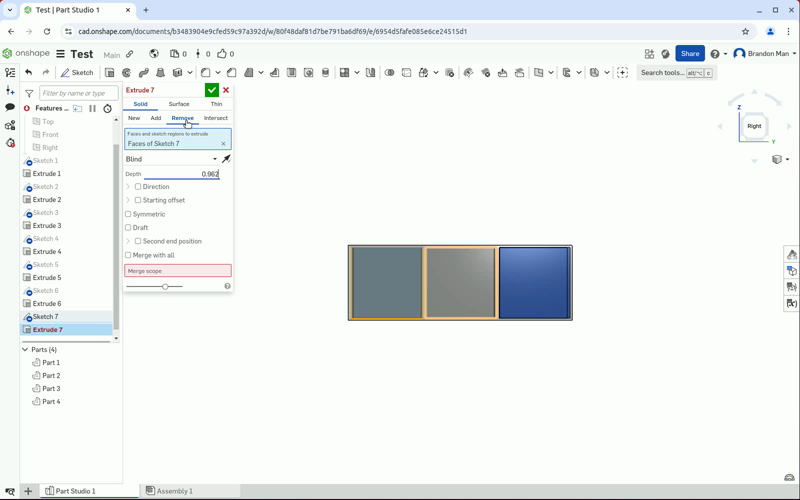
key(tab, 3)
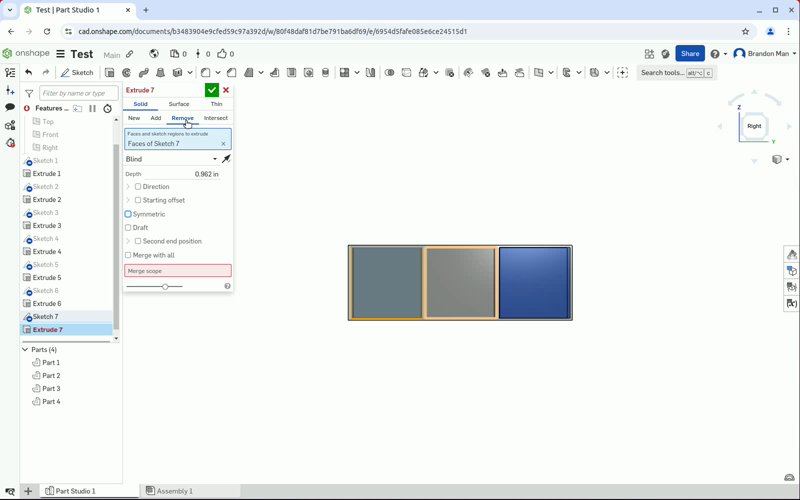
key(space)
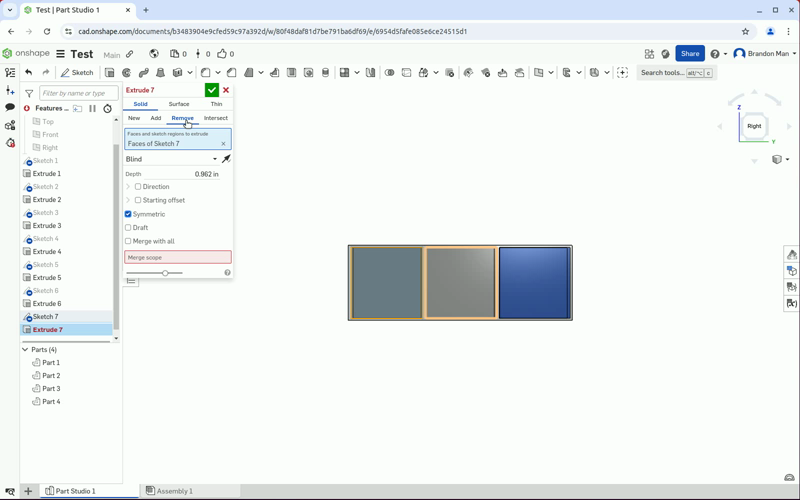
key(tab, 2)
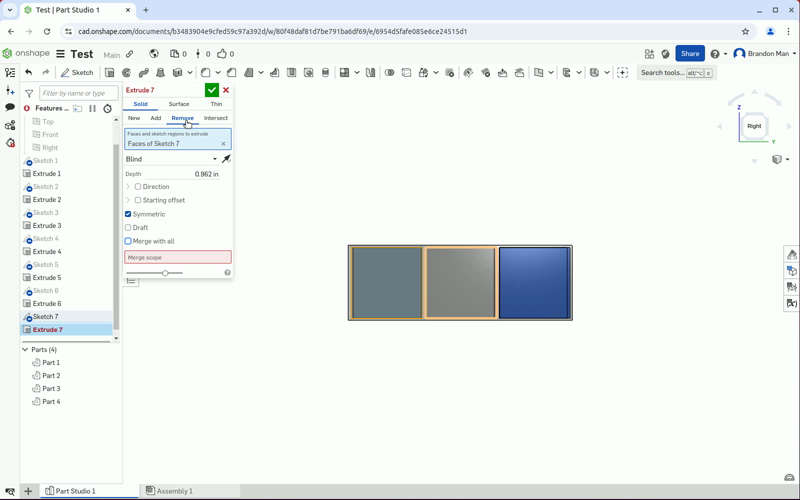
key(space)
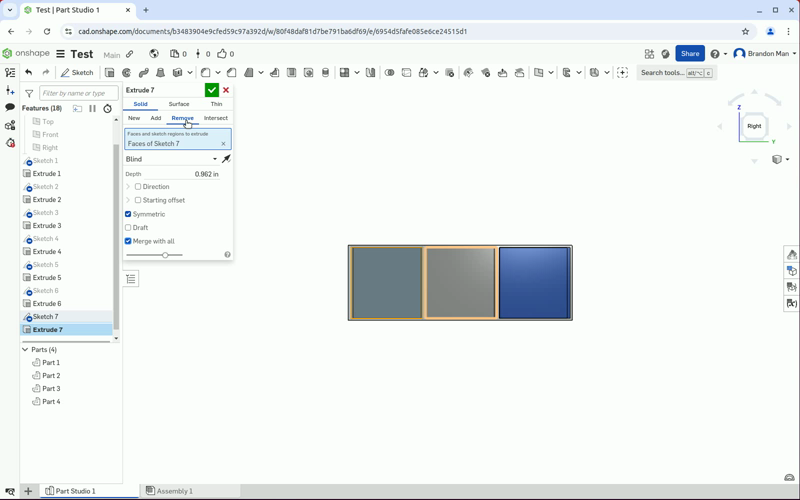
key(enter)
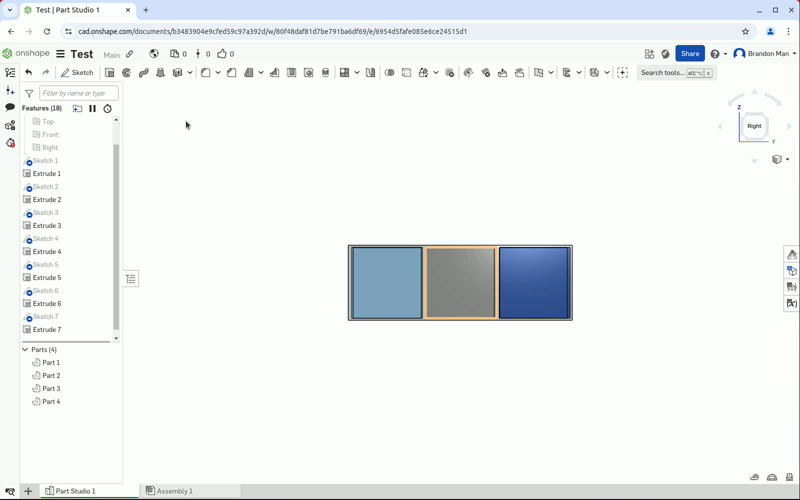
key(shift+h)
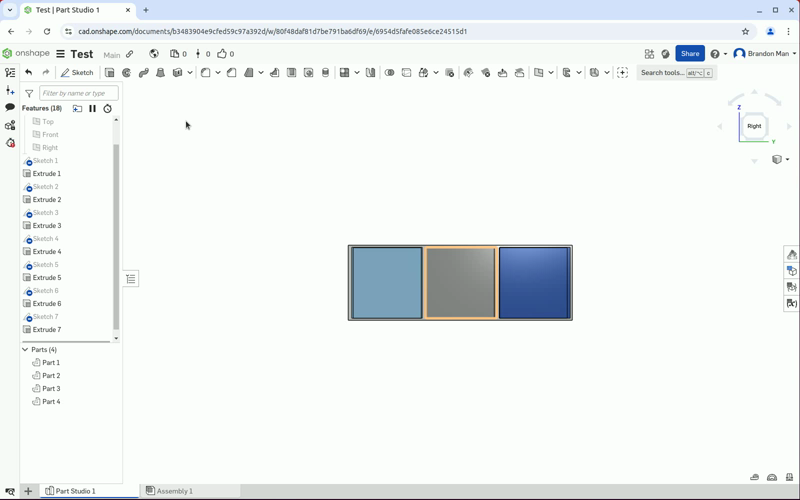
key(shift+h)
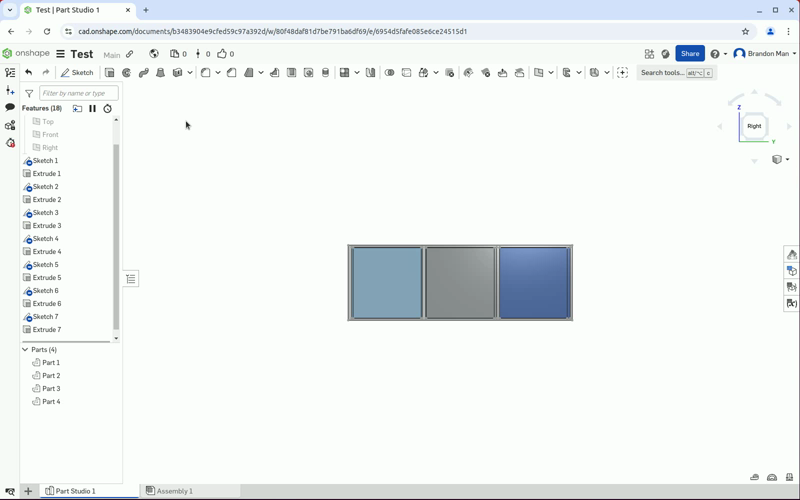
key(shift+7)
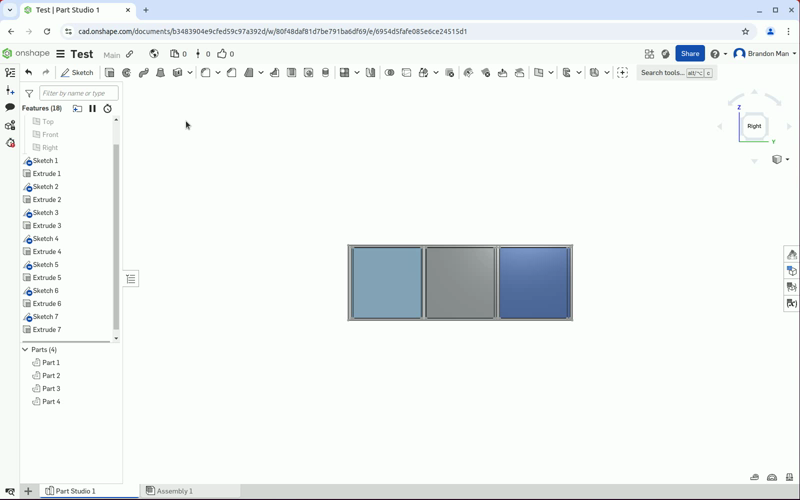
key(right, 2)
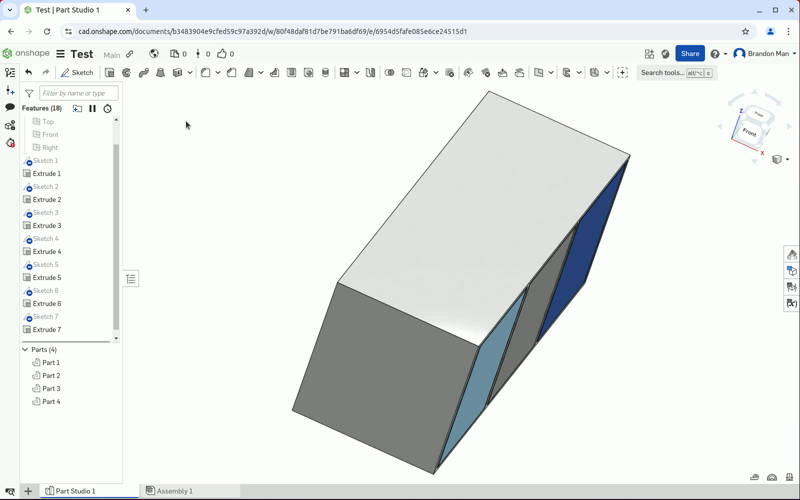
key(down, 2)
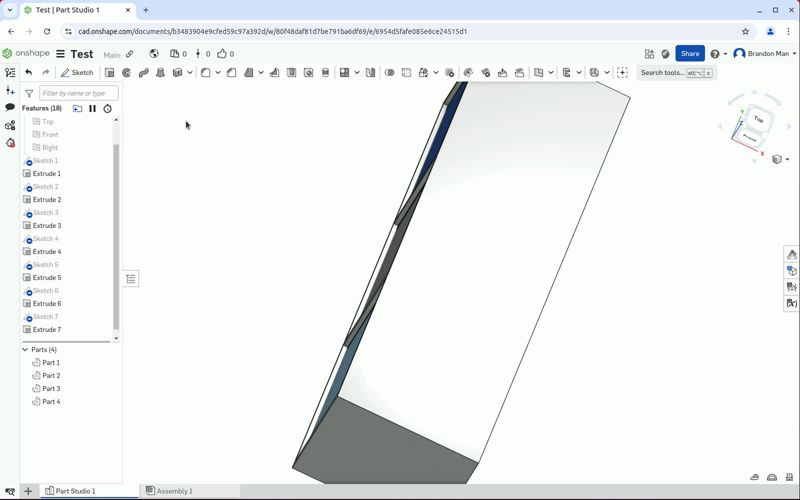
key(up, 2)
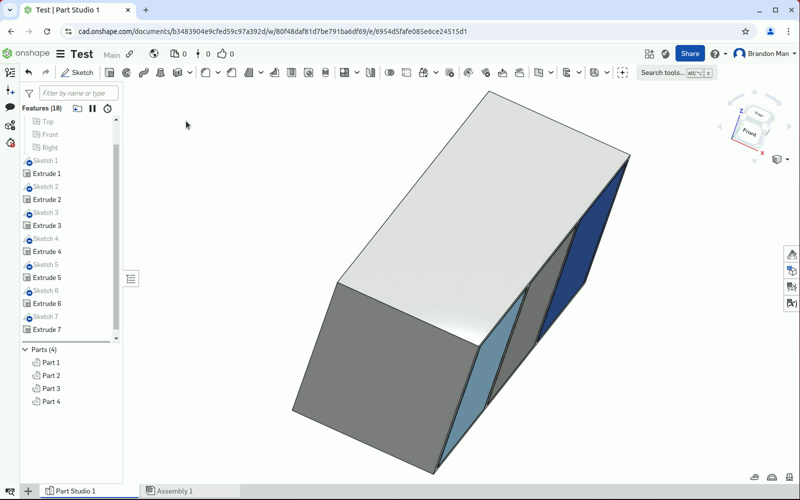
key(left, 2)
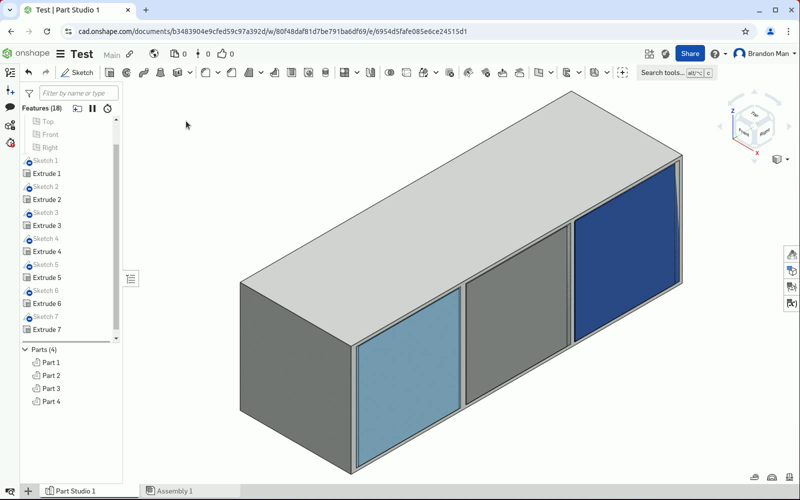
mouse_move(69, 163)
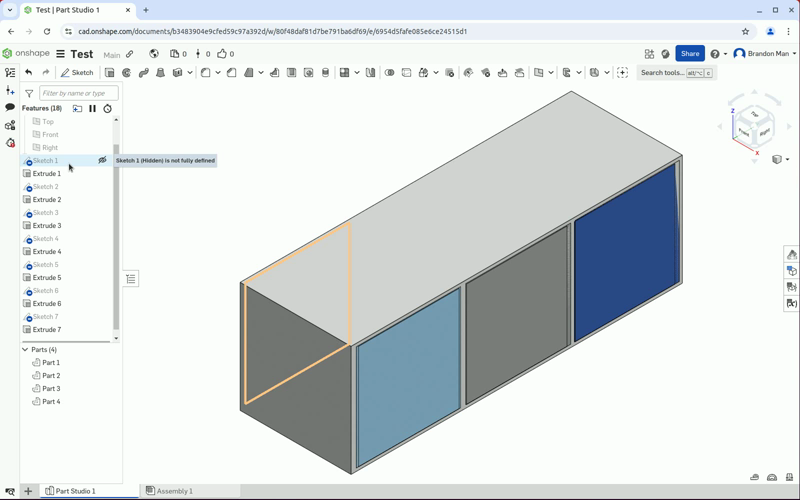
click(69, 163)